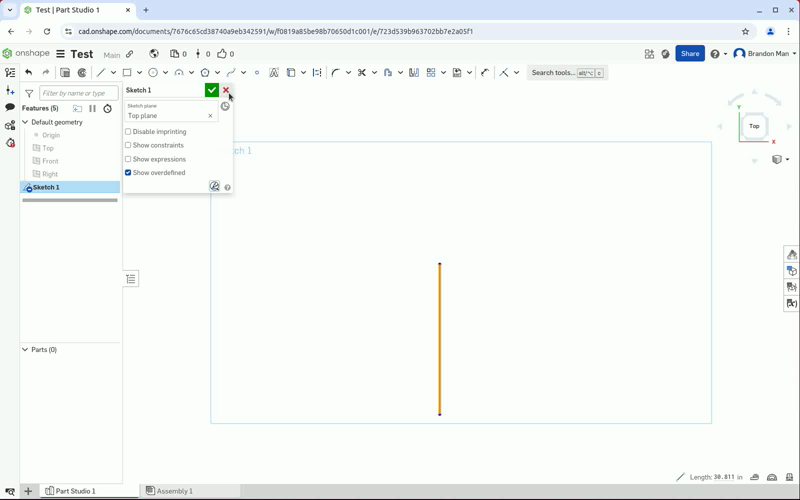
key(shift+h)
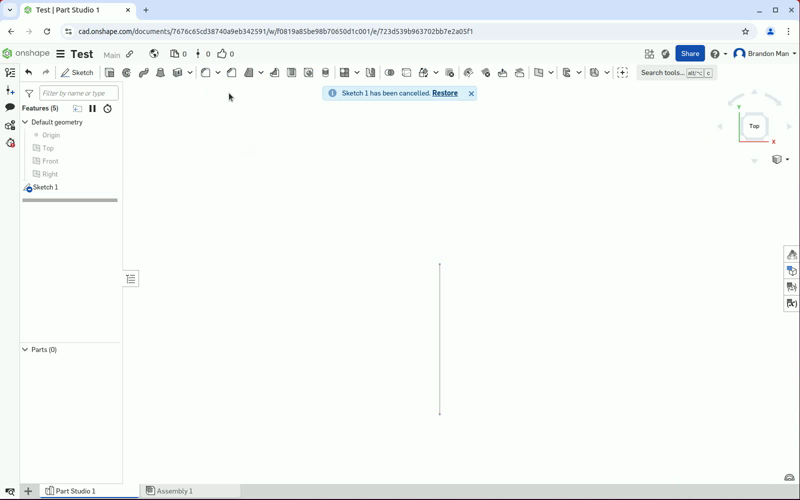
key(shift+s)
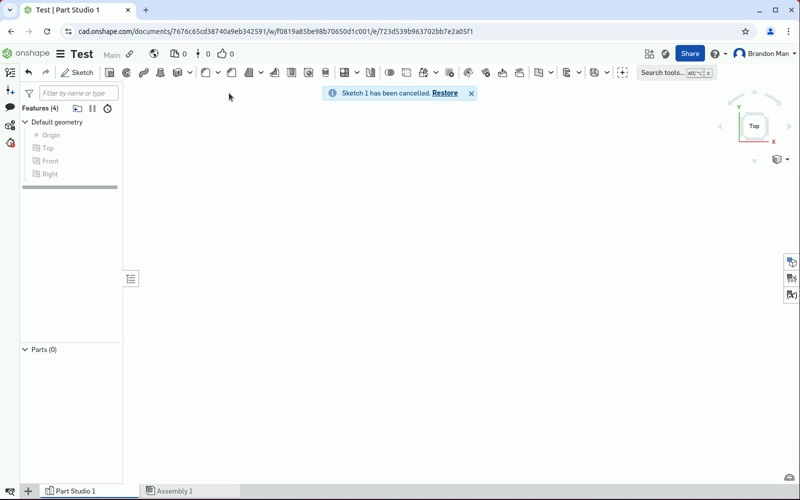
mouse_move(73, 150)
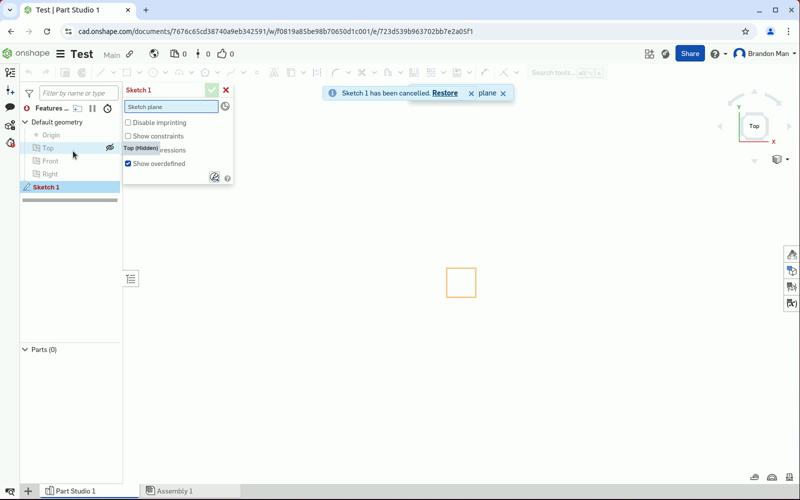
click(73, 150)
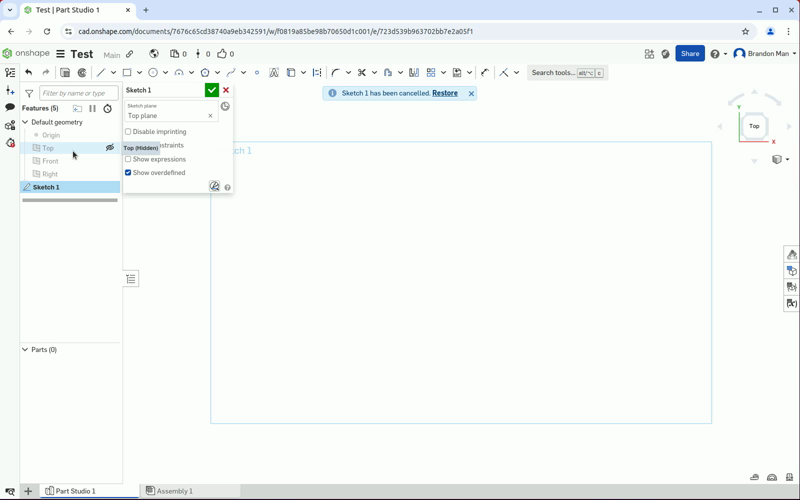
mouse_move(73, 352)
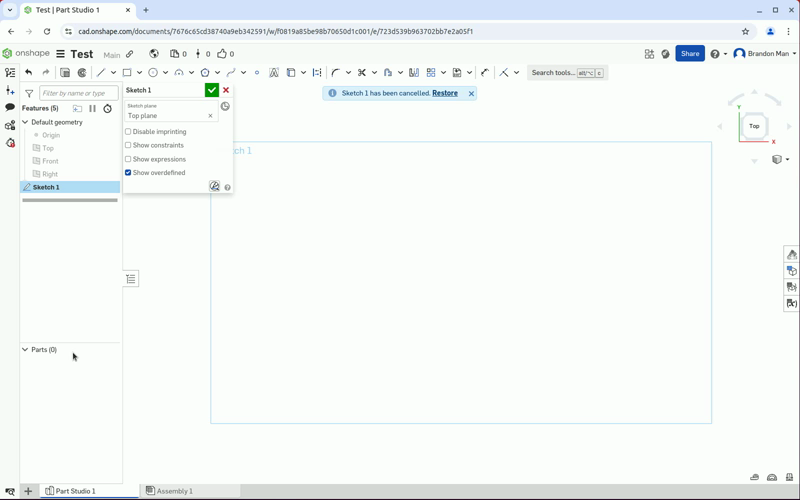
key(y)
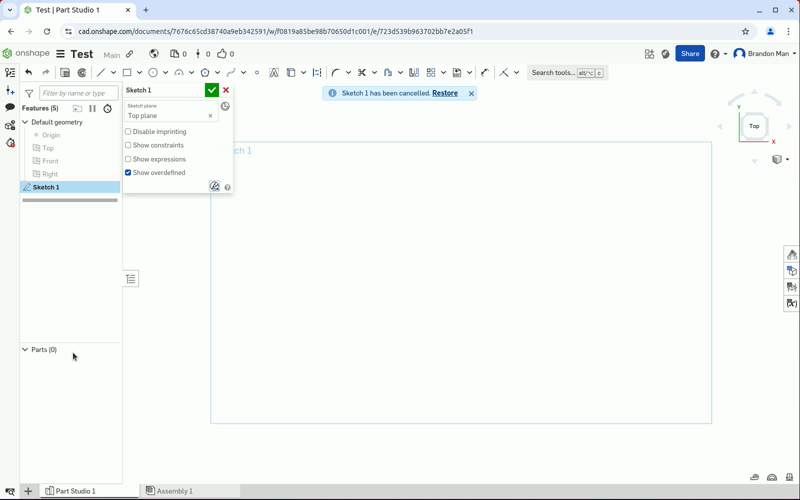
key(c)
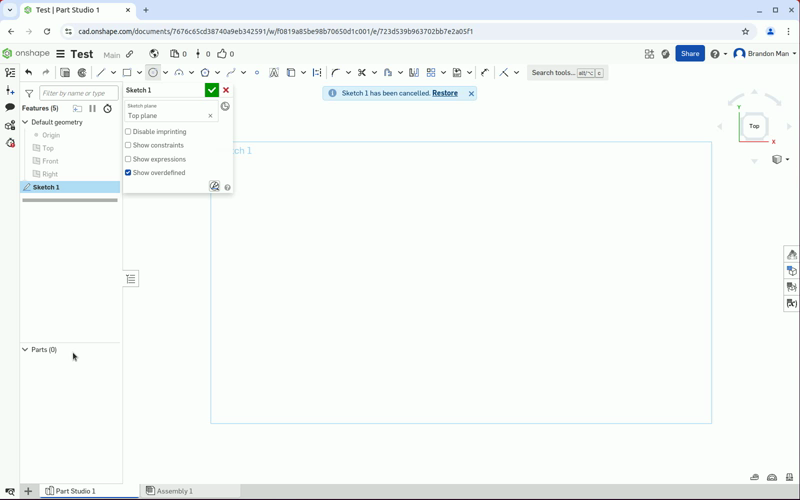
key_down(shift)
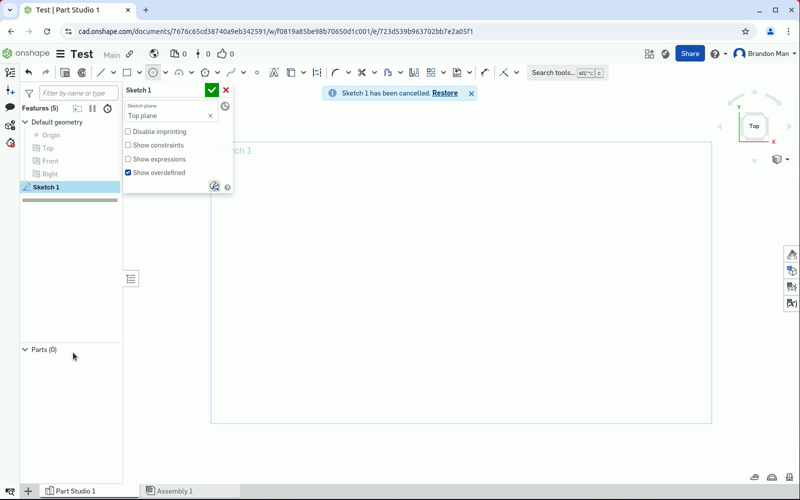
mouse_move(461, 178)
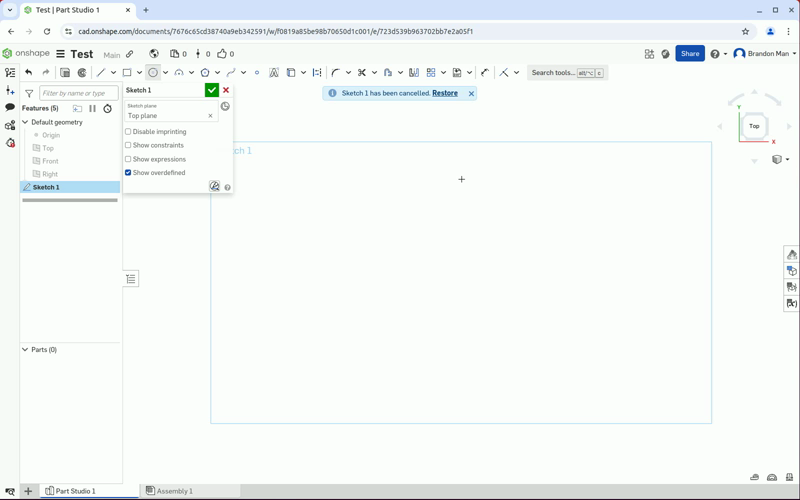
click(461, 178)
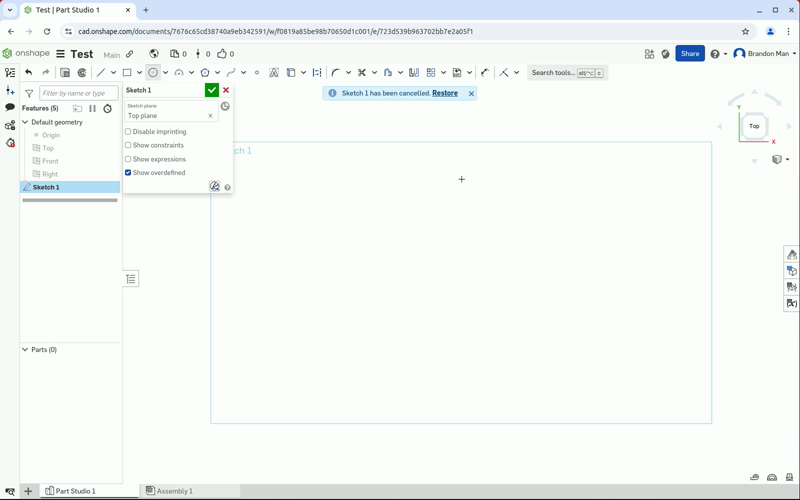
key_up(shift)
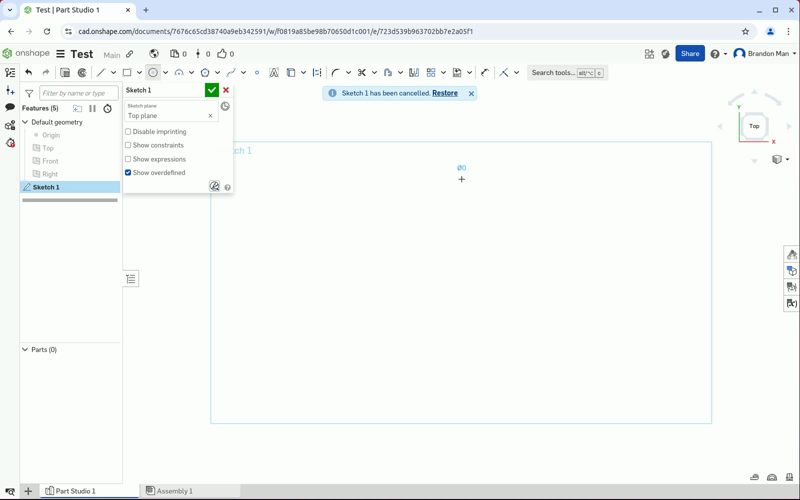
mouse_move(471, 178)
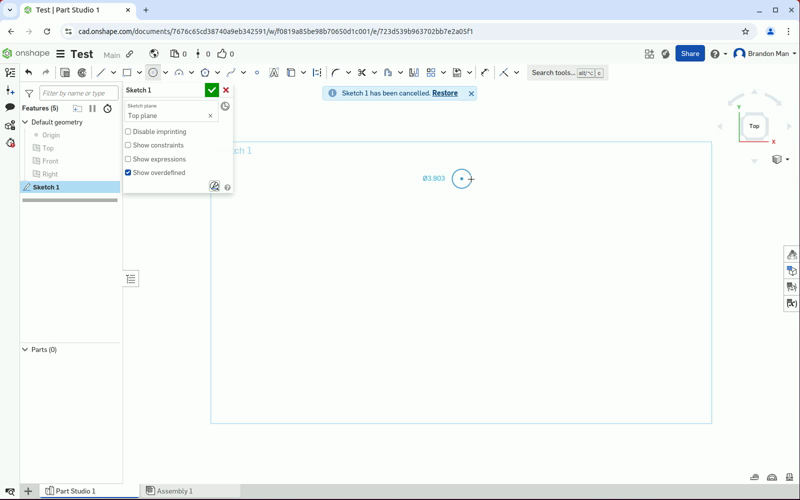
click(471, 178)
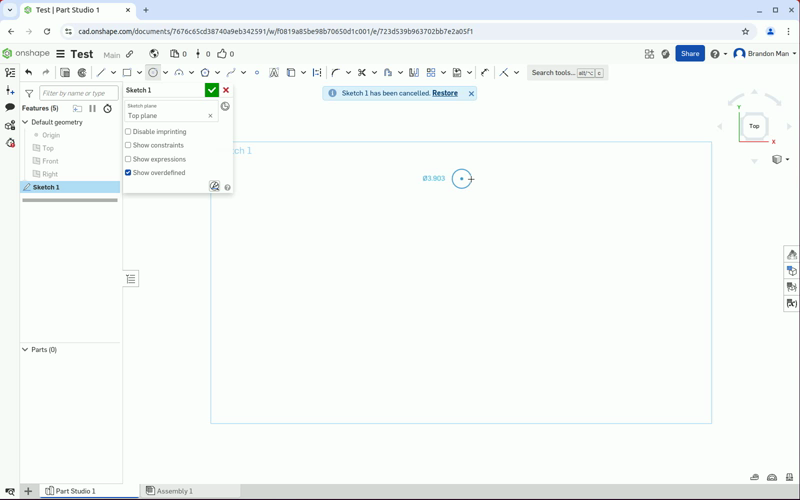
key(esc)
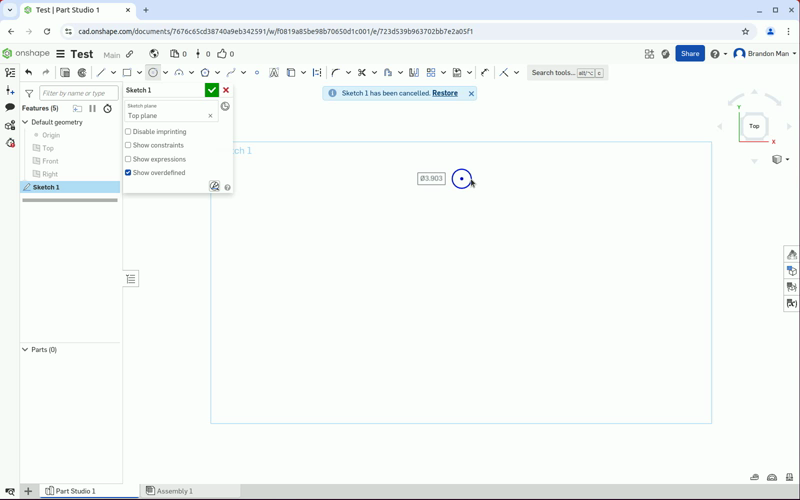
key(c)
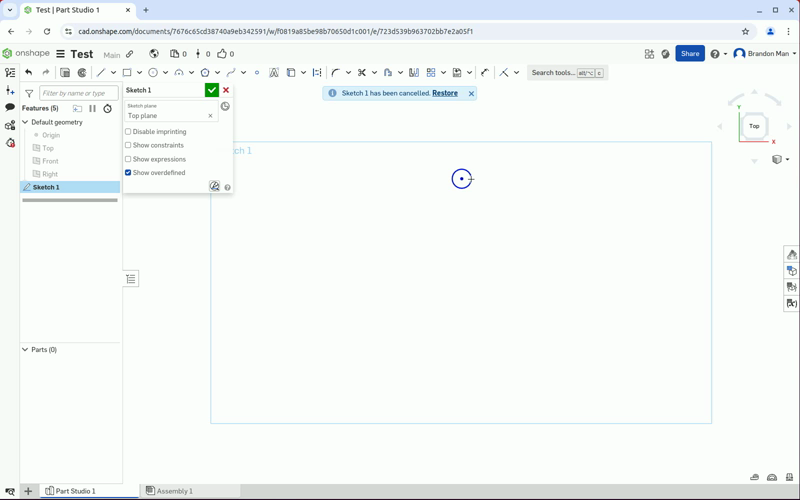
key_down(shift)
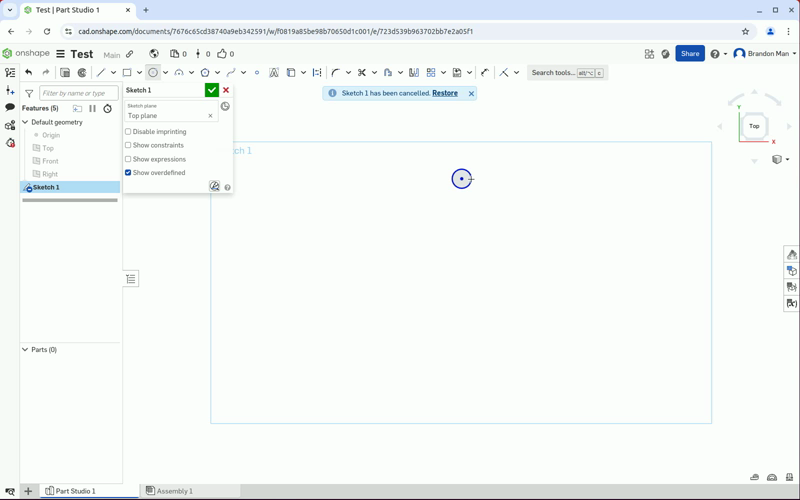
mouse_move(461, 178)
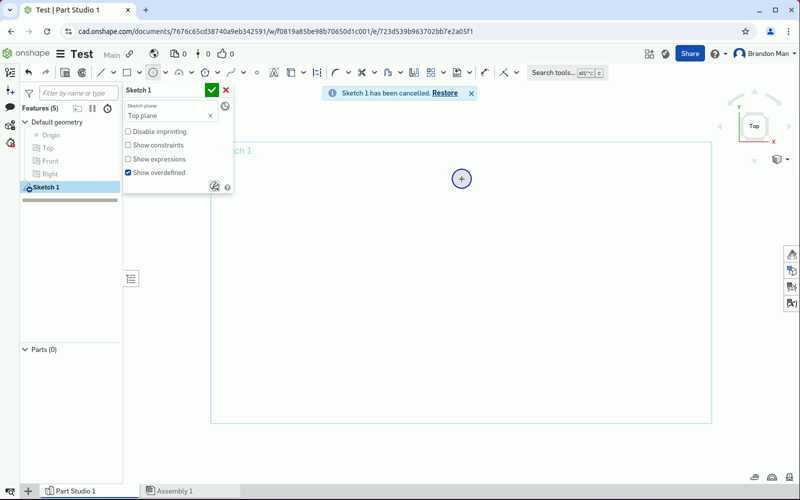
click(461, 178)
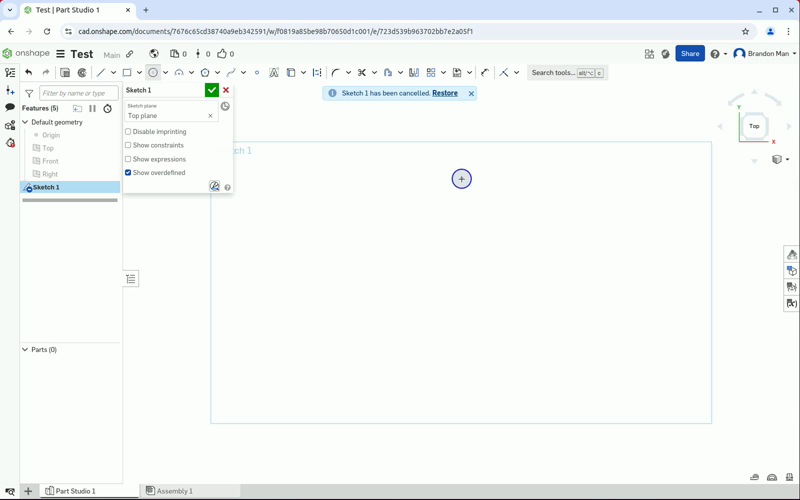
key_up(shift)
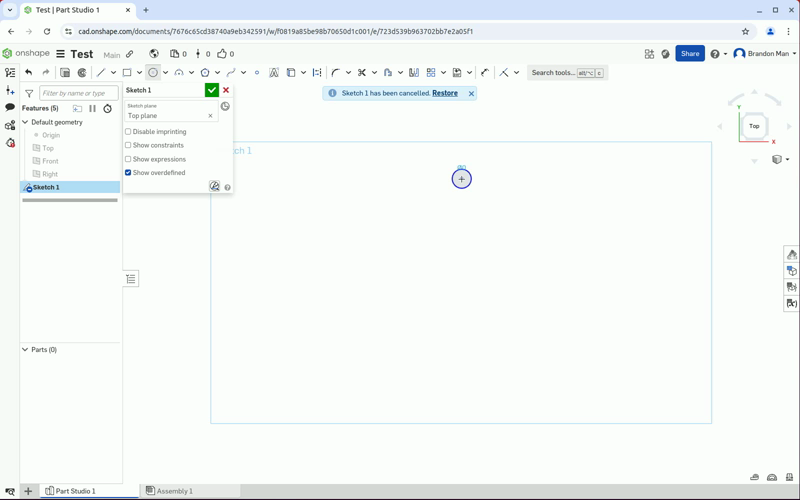
mouse_move(464, 178)
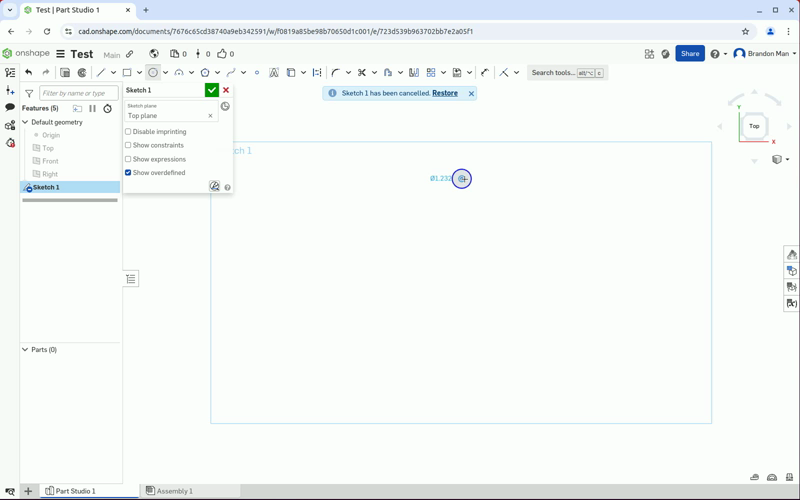
scroll(6)
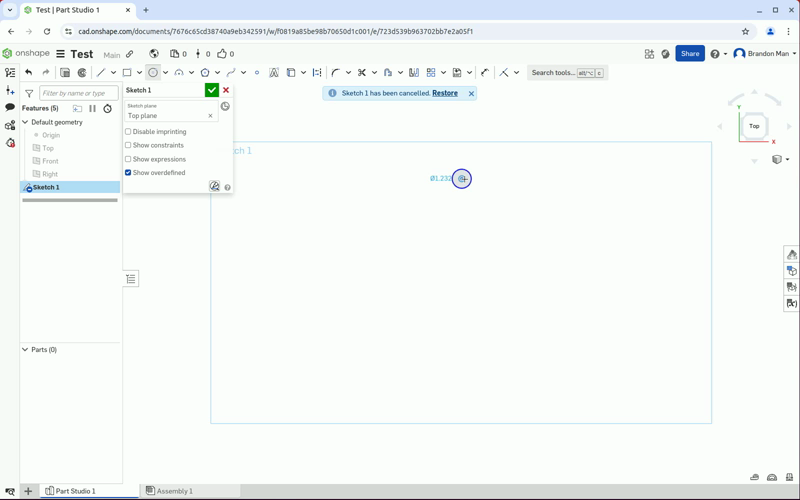
scroll(6)
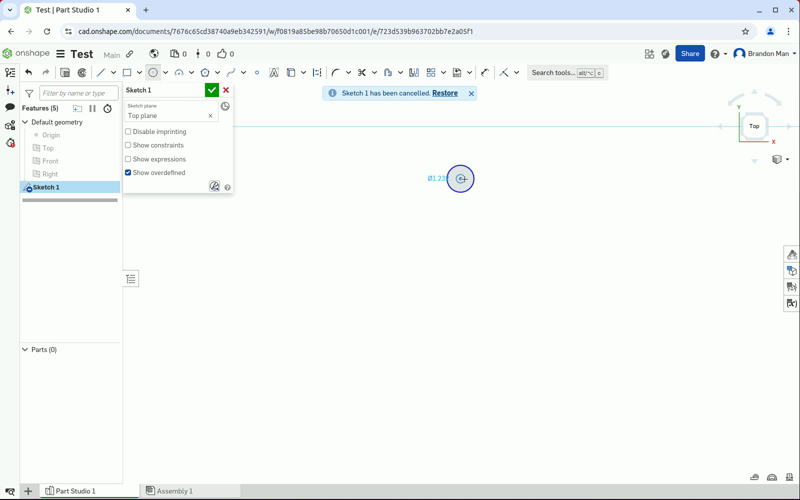
scroll(6)
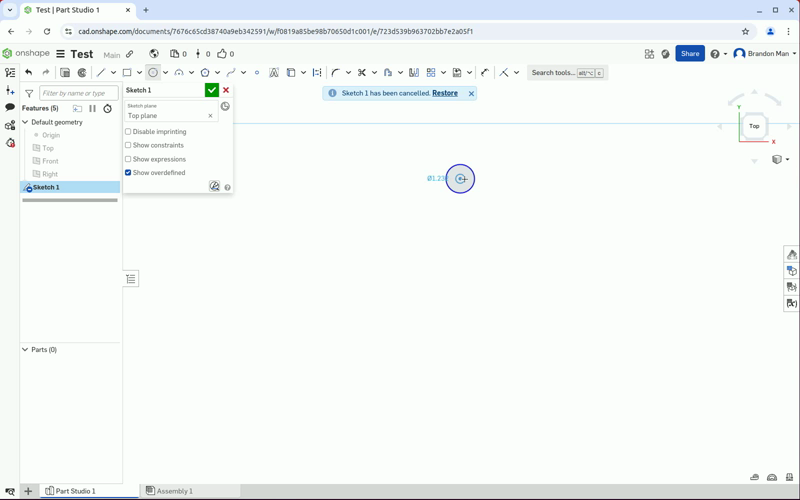
scroll(6)
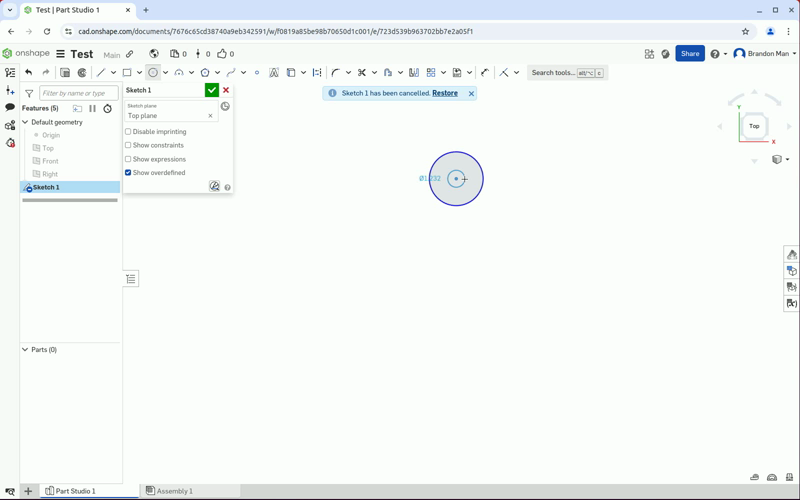
scroll(6)
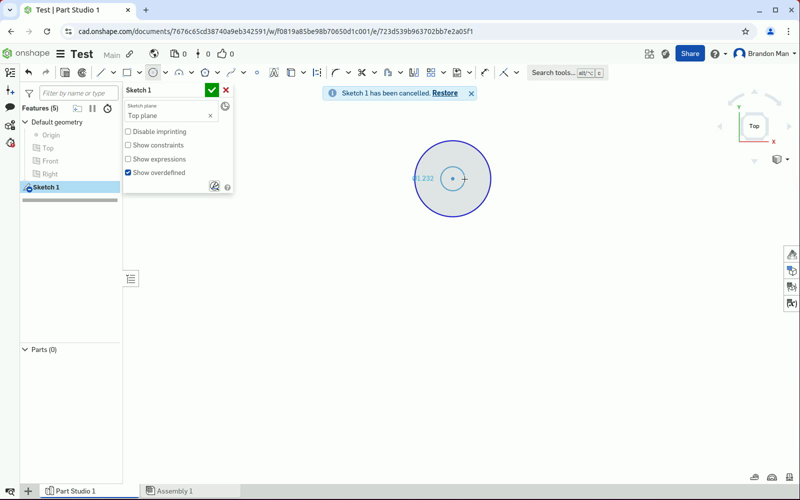
scroll(6)
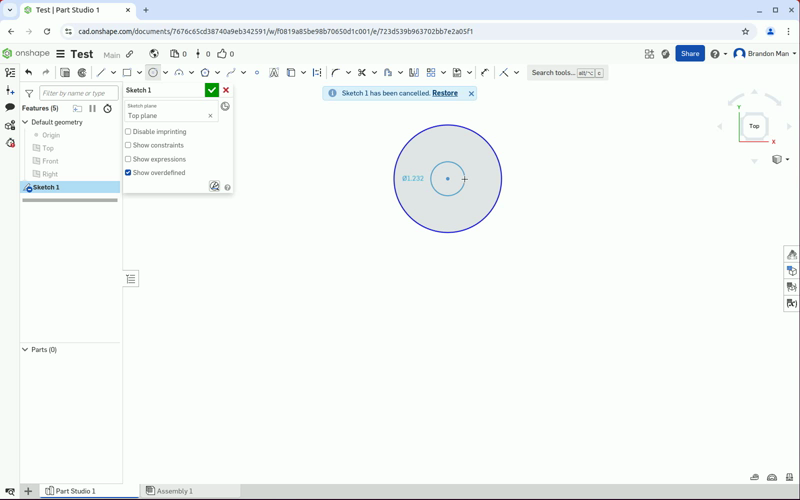
scroll(6)
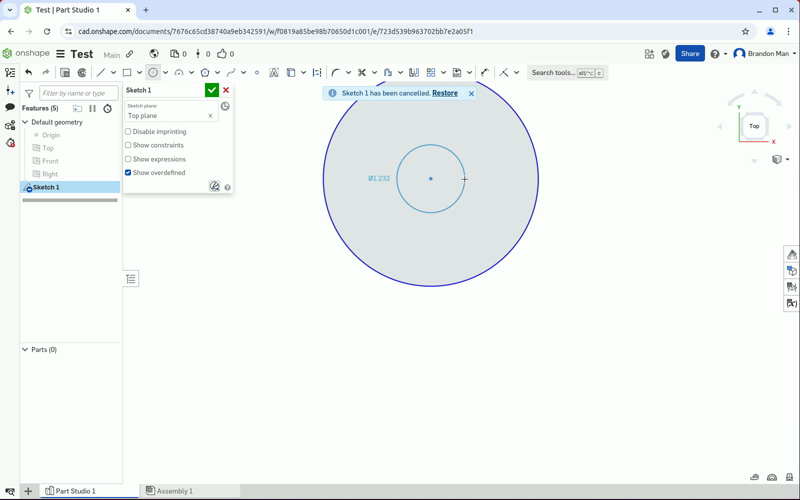
click(464, 178)
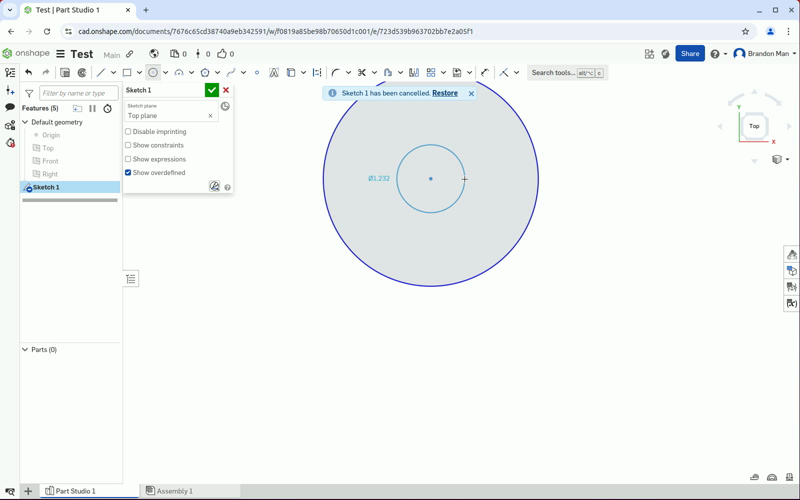
scroll(-6)
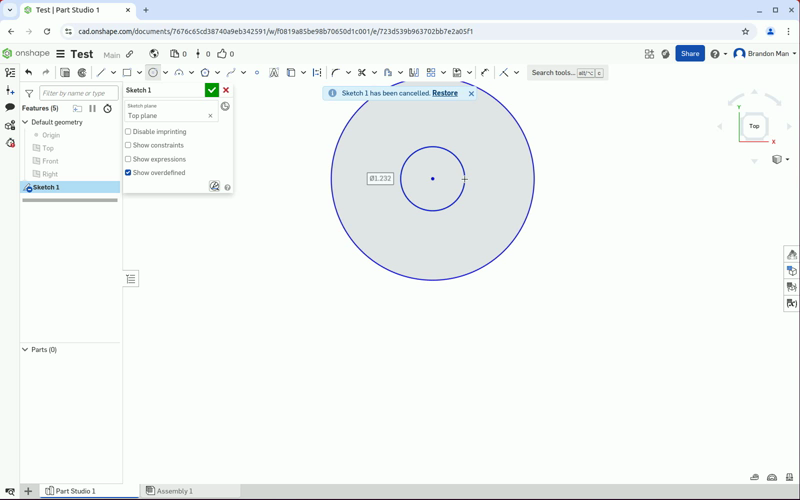
scroll(-6)
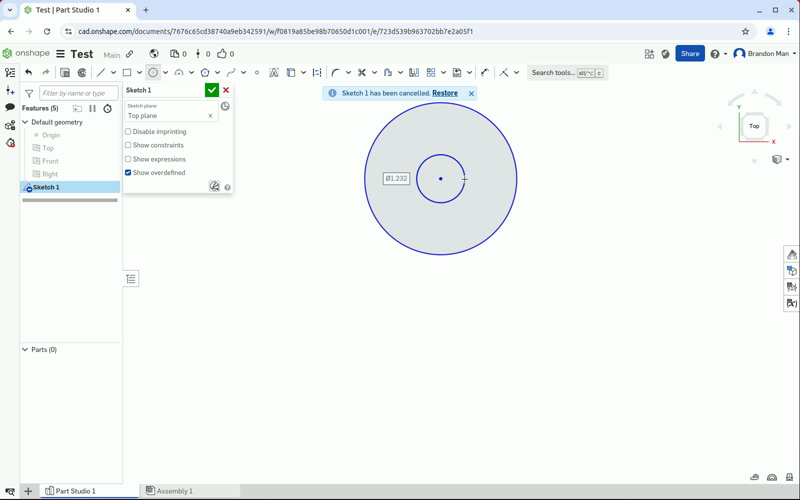
scroll(-6)
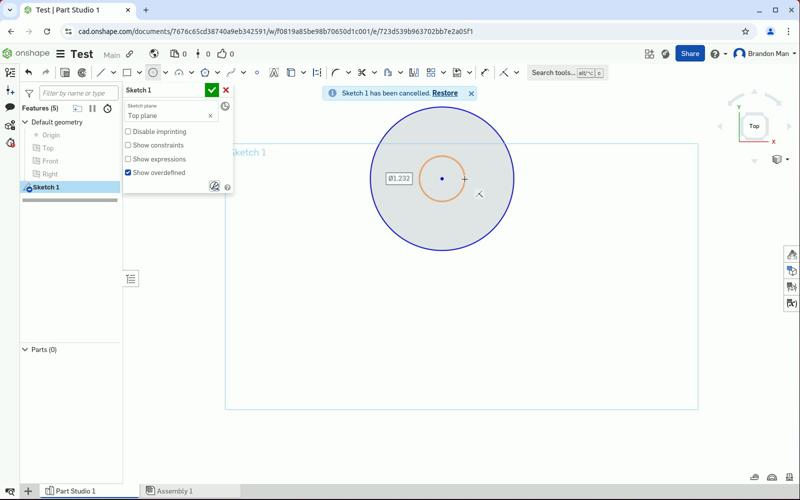
scroll(-6)
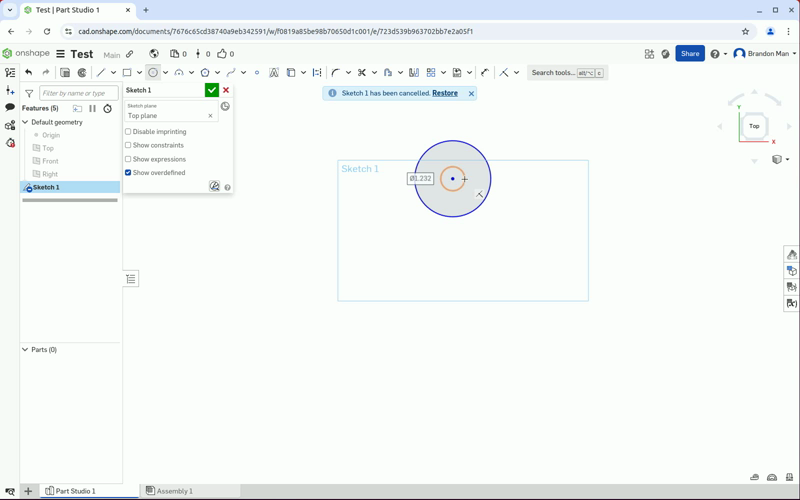
scroll(-6)
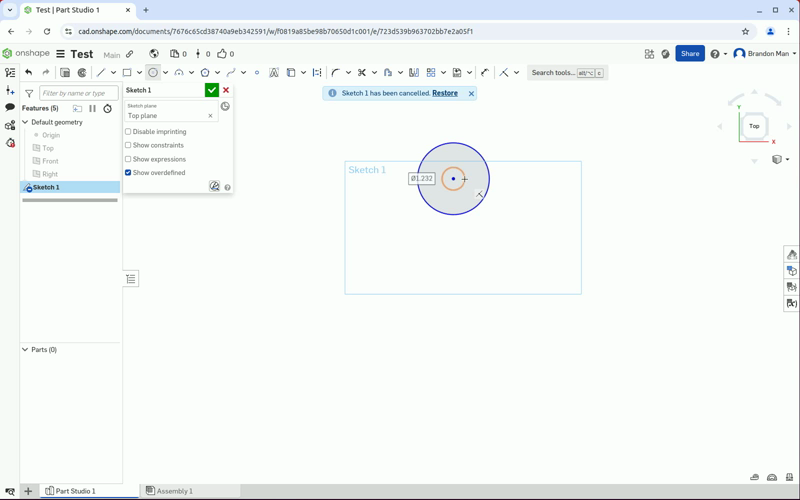
scroll(-6)
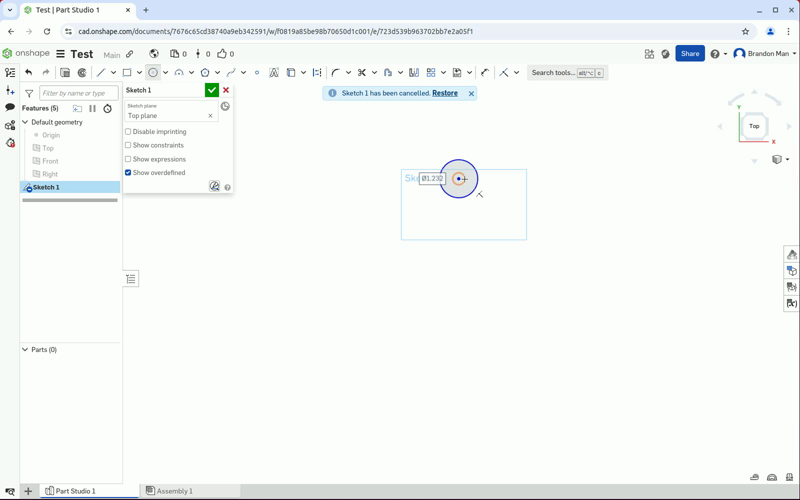
scroll(-6)
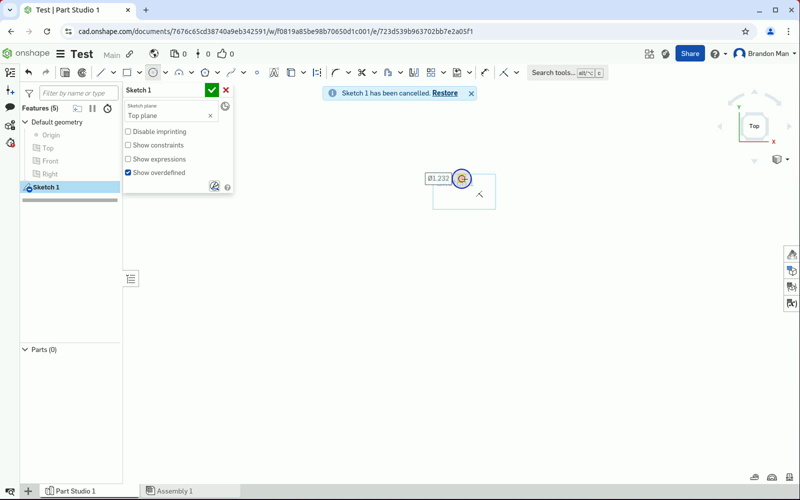
key(esc)
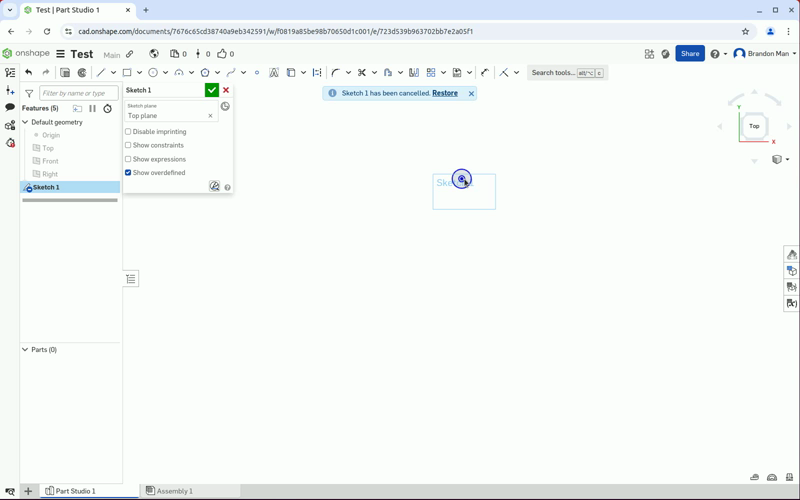
mouse_move(466, 182)
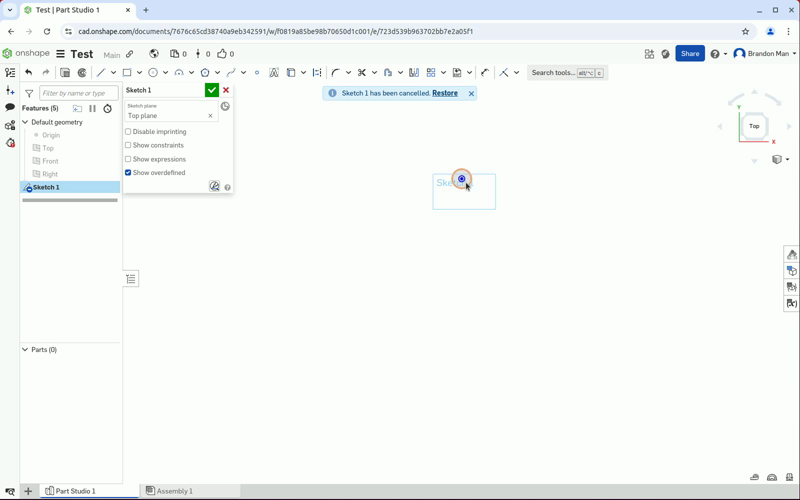
scroll(6)
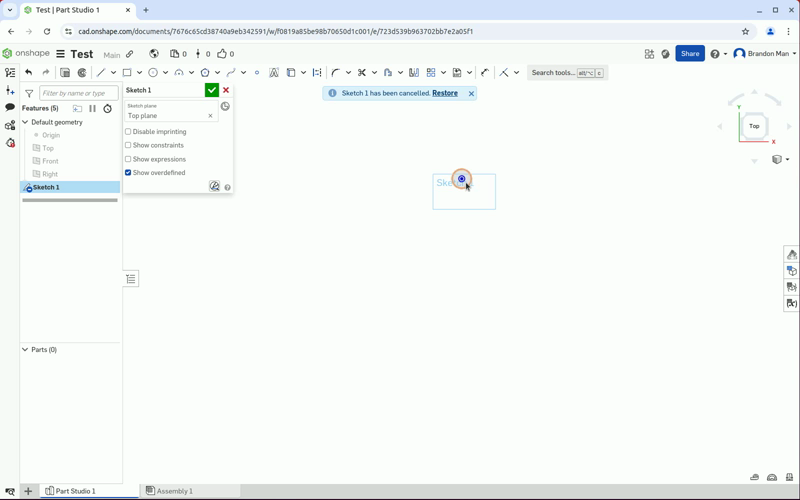
scroll(6)
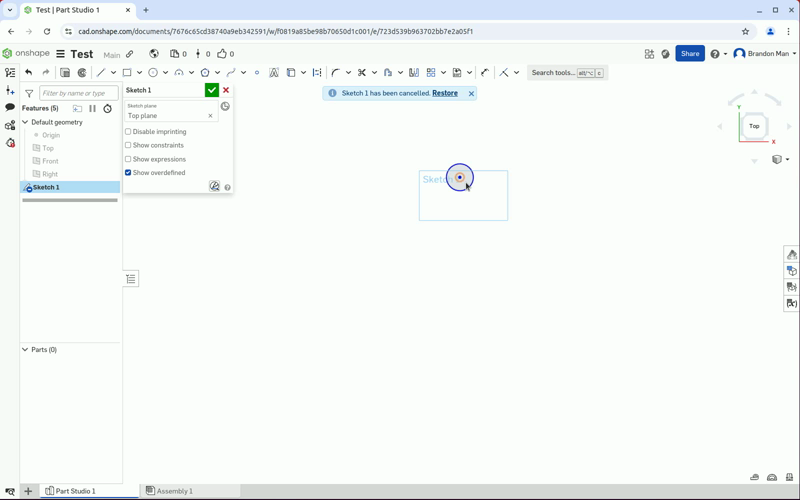
scroll(6)
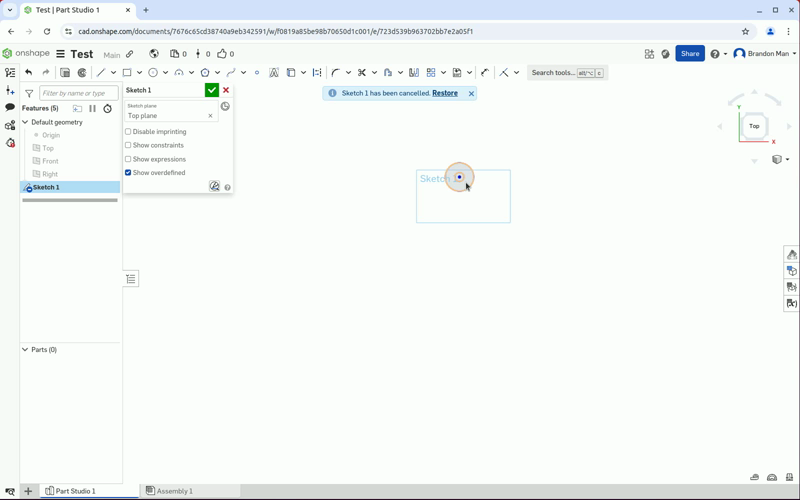
scroll(6)
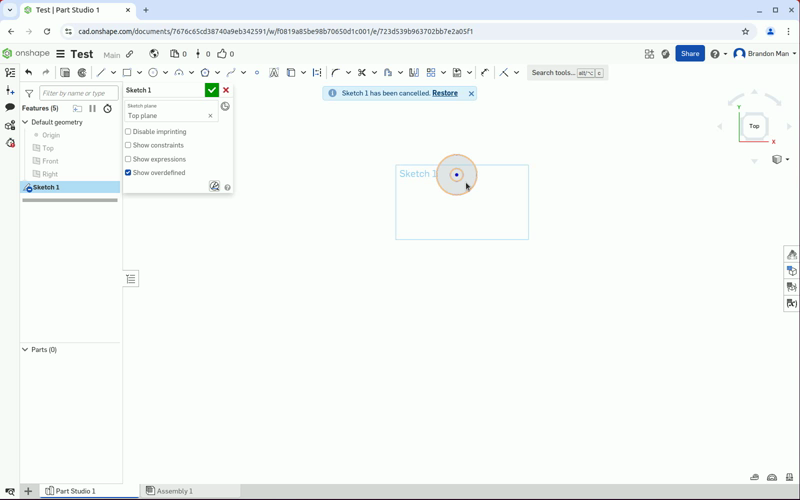
scroll(6)
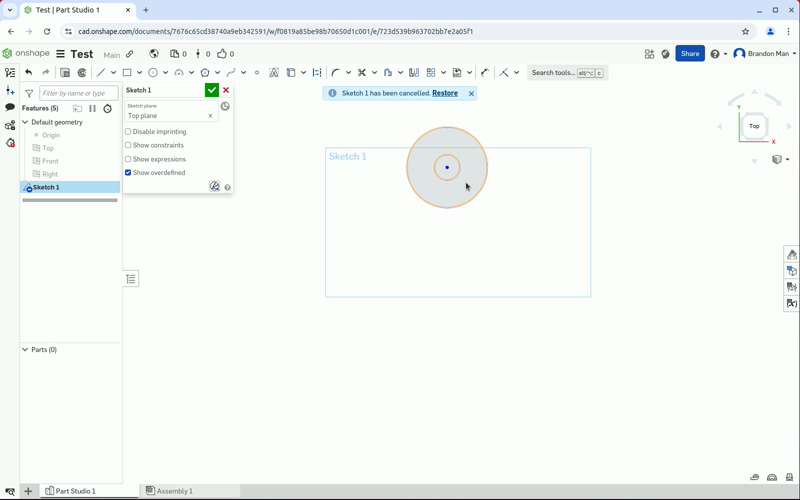
scroll(6)
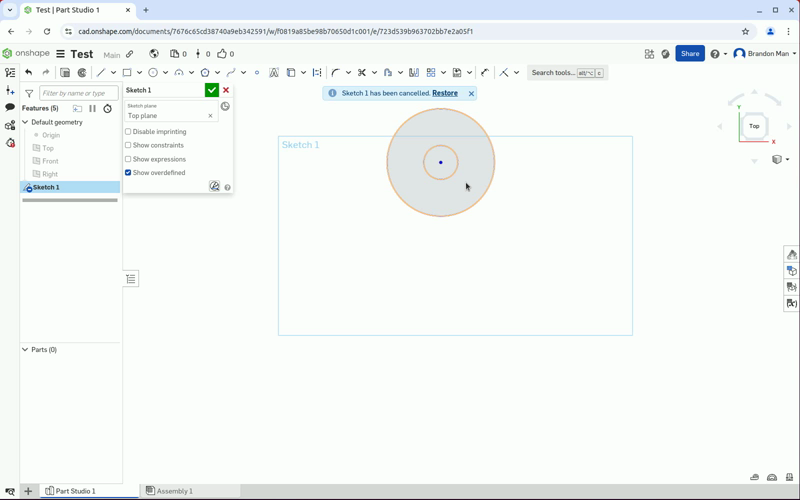
scroll(6)
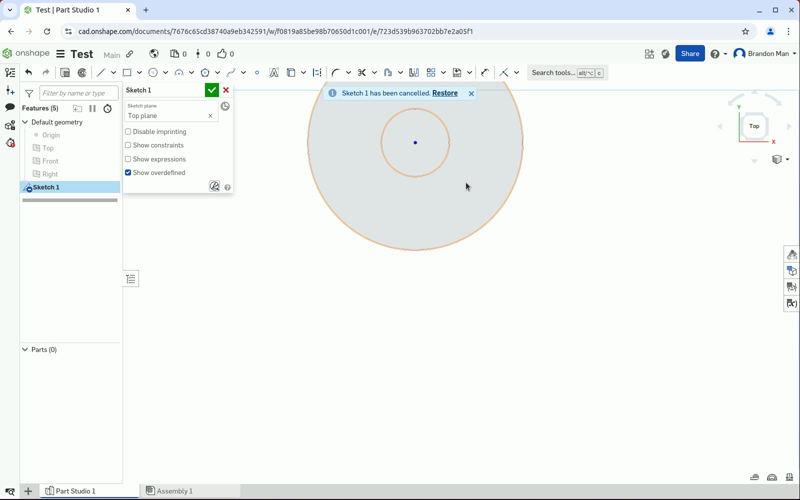
click(466, 182)
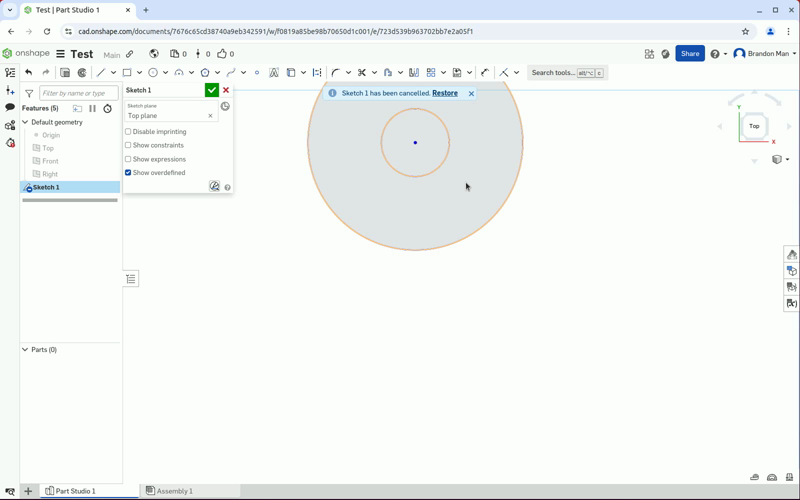
scroll(-6)
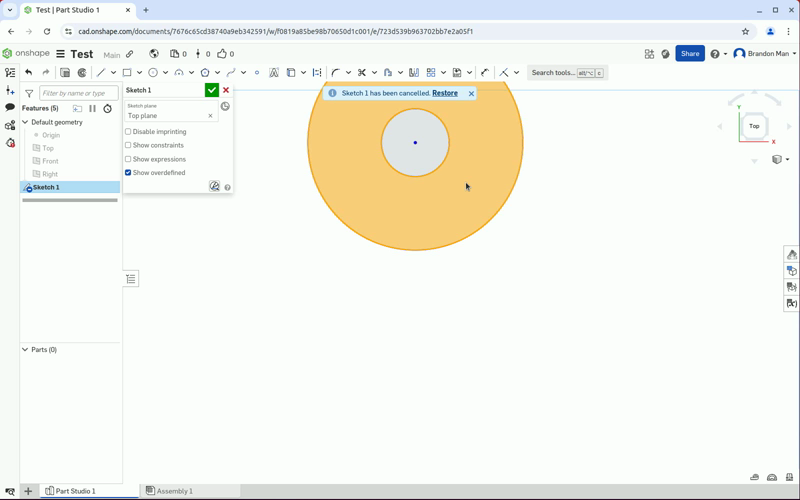
scroll(-6)
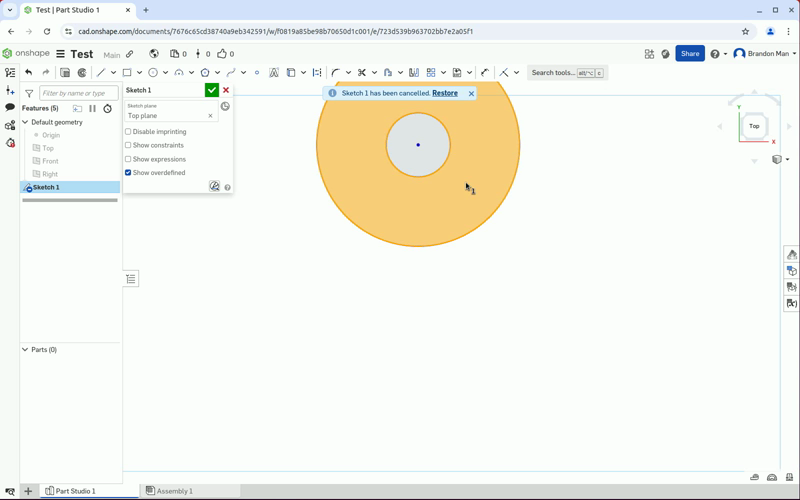
scroll(-6)
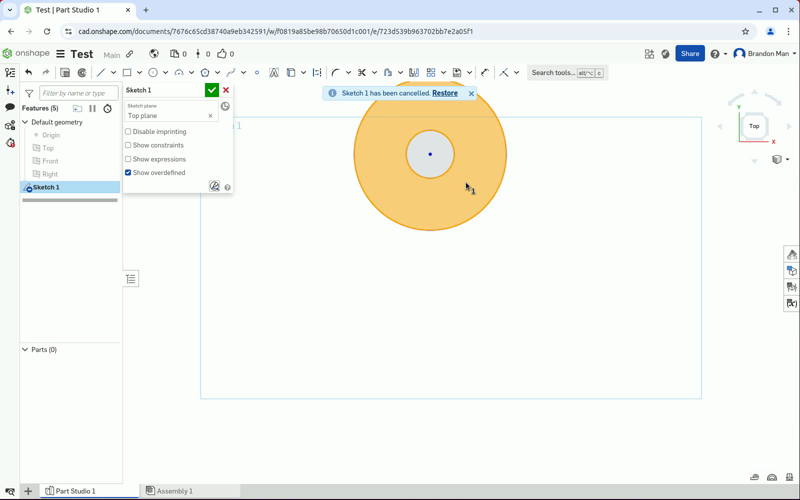
scroll(-6)
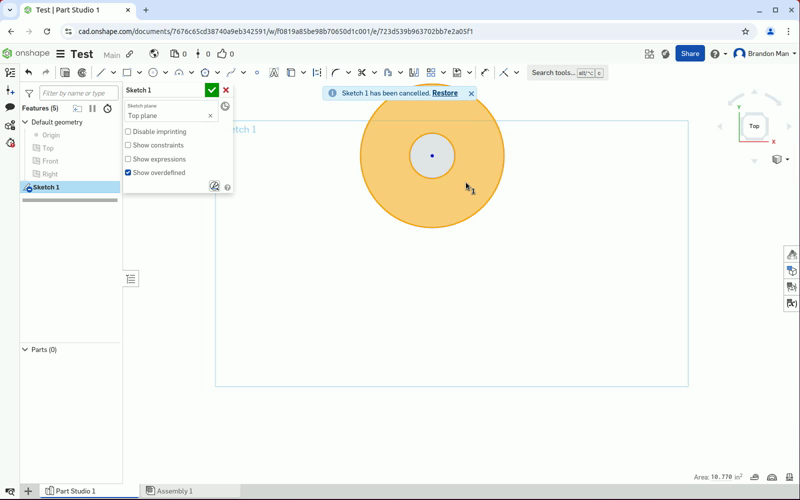
scroll(-6)
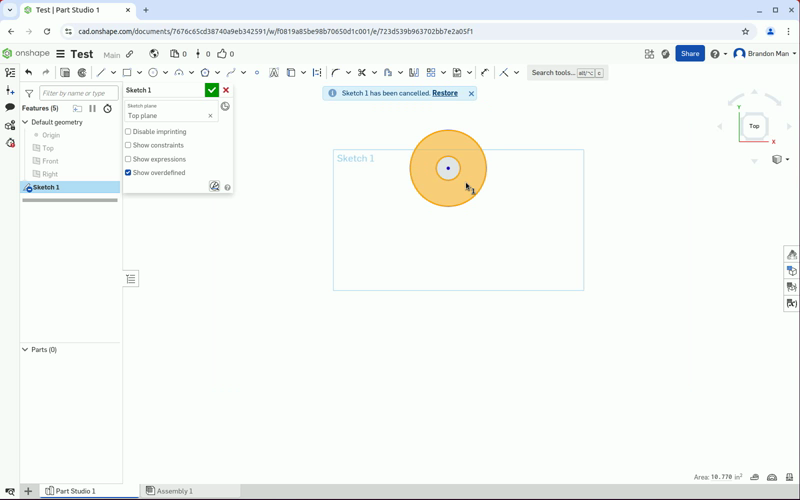
scroll(-6)
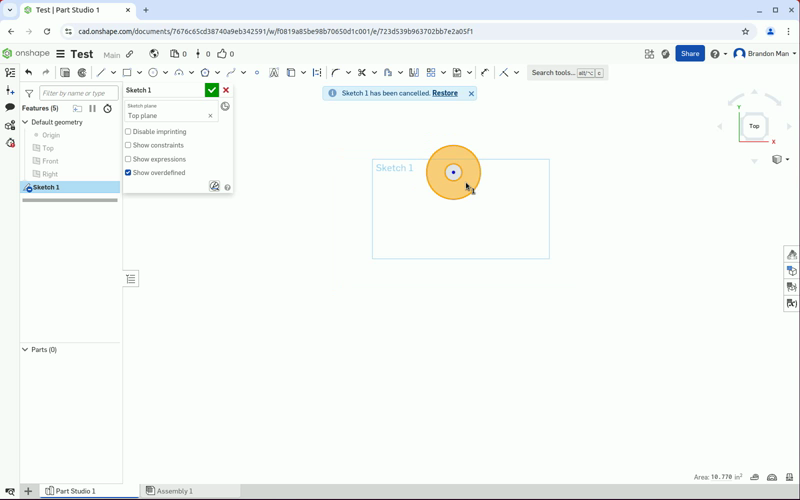
scroll(-6)
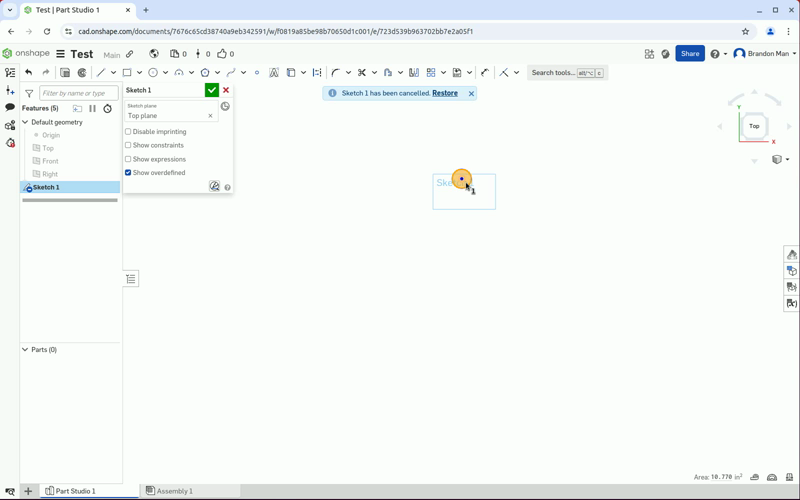
mouse_move(73, 352)
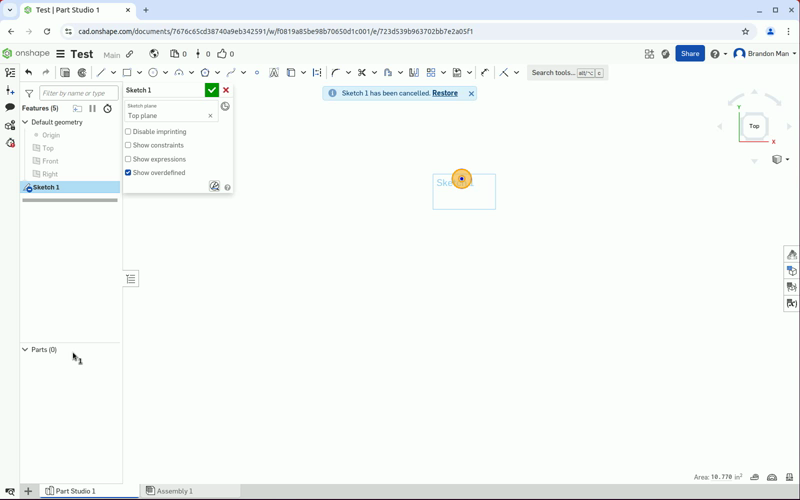
key(shift+y)
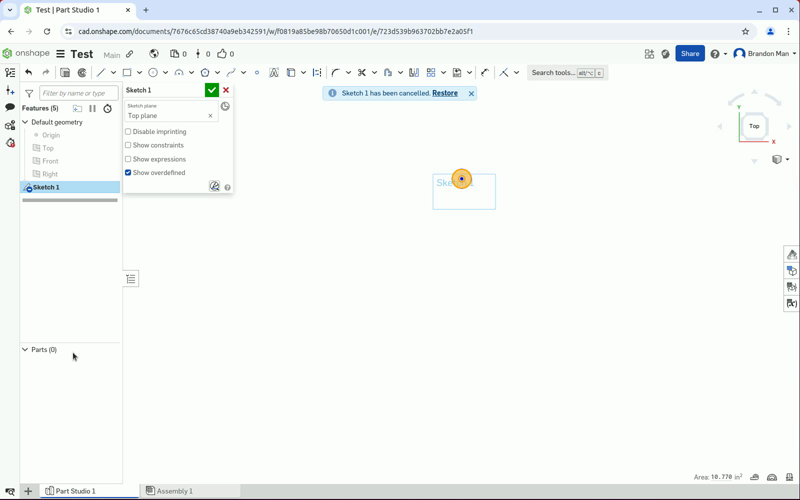
key(shift+e)
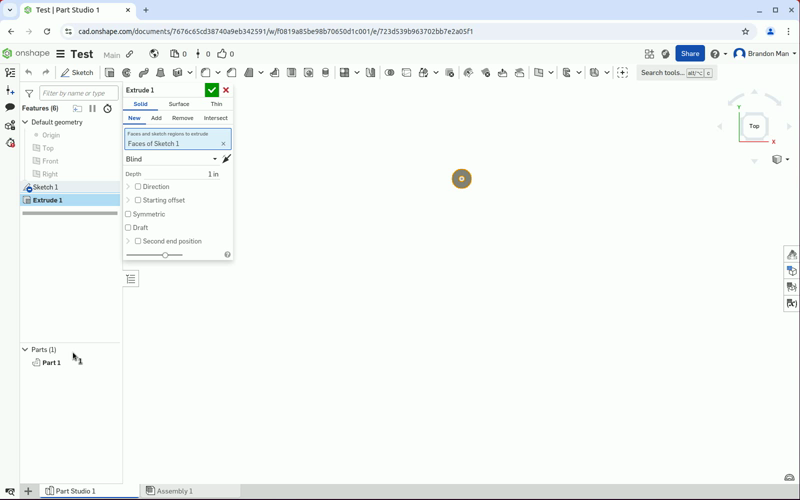
mouse_move(143, 106)
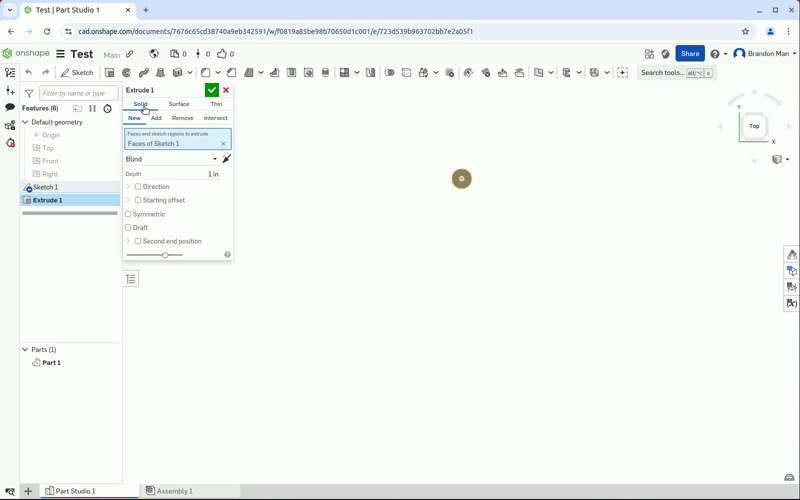
click(143, 106)
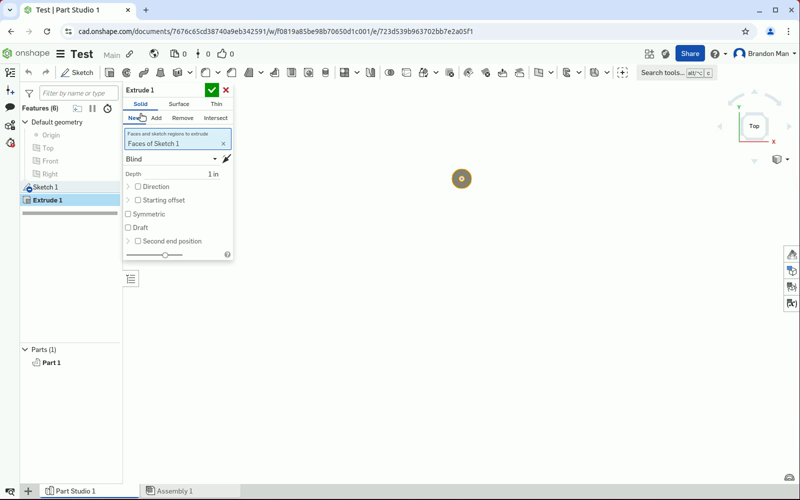
mouse_move(137, 120)
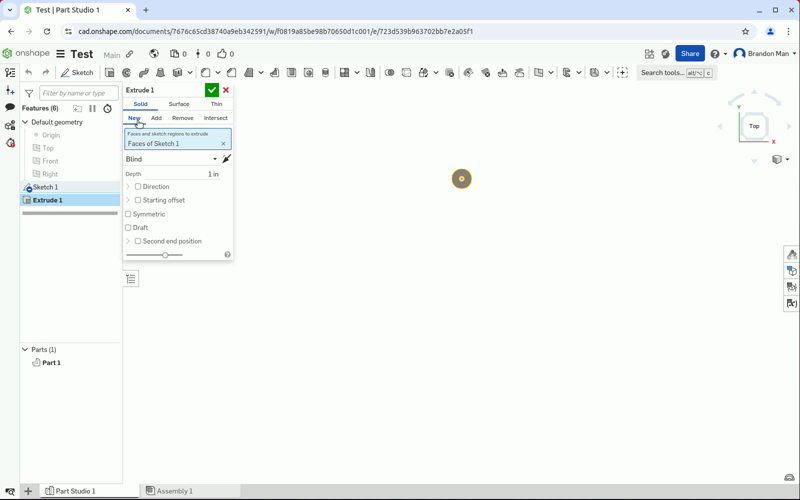
click(137, 120)
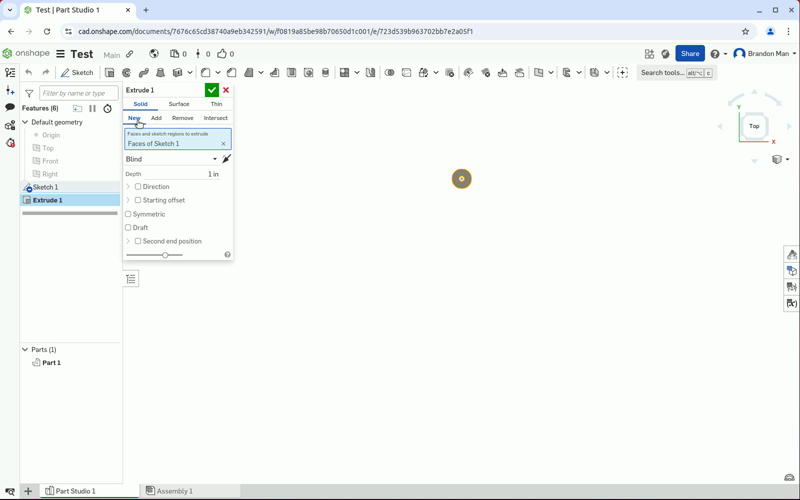
key(tab, 4)
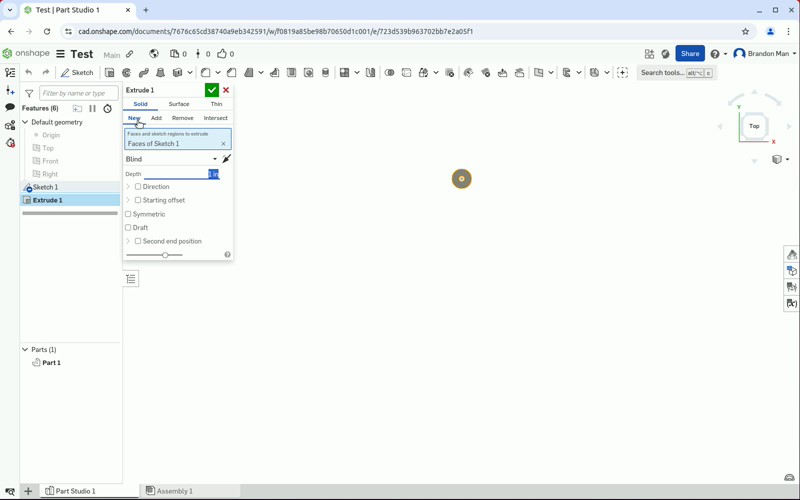
text(0.481)
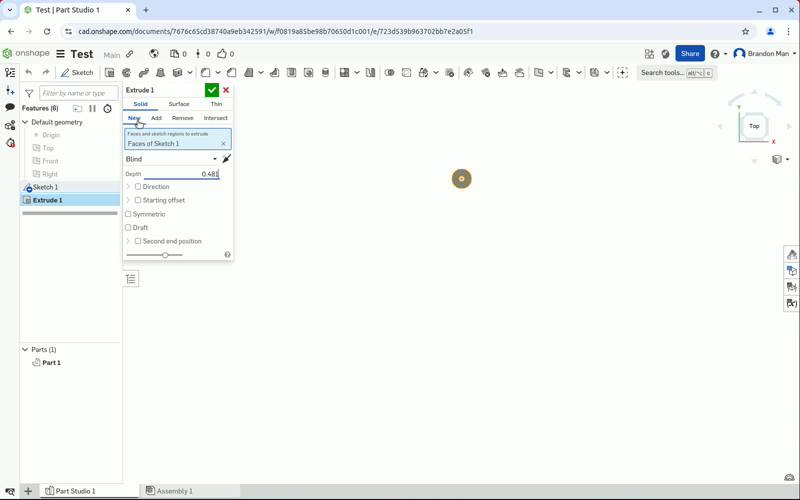
key(enter)
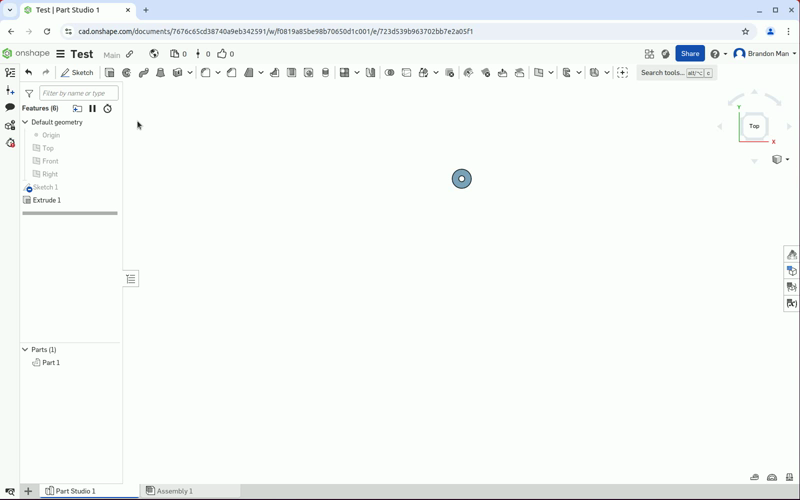
key(shift+h)
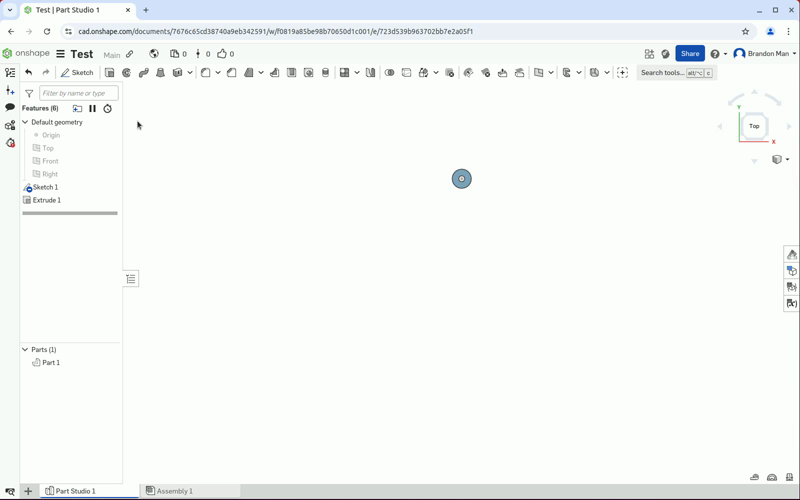
key(shift+h)
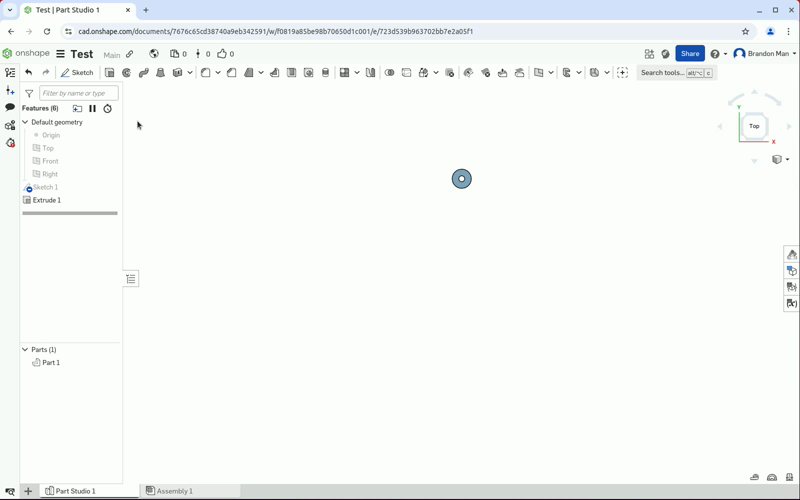
mouse_move(73, 189)
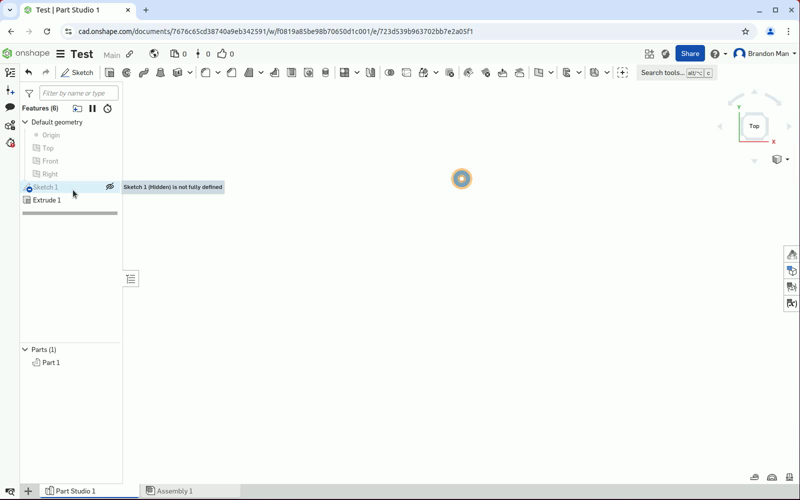
click(73, 189)
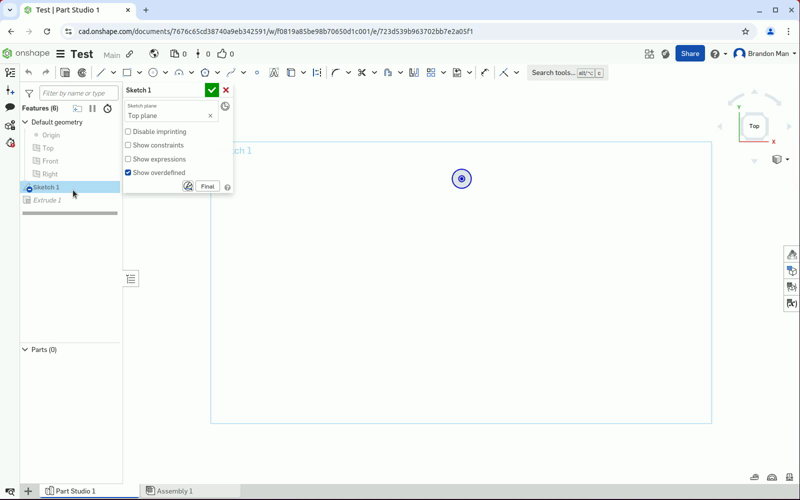
mouse_move(229, 92)
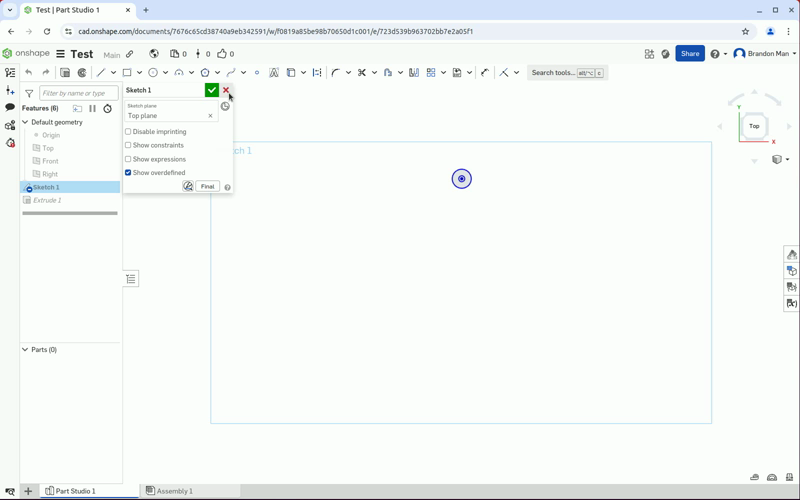
click(229, 92)
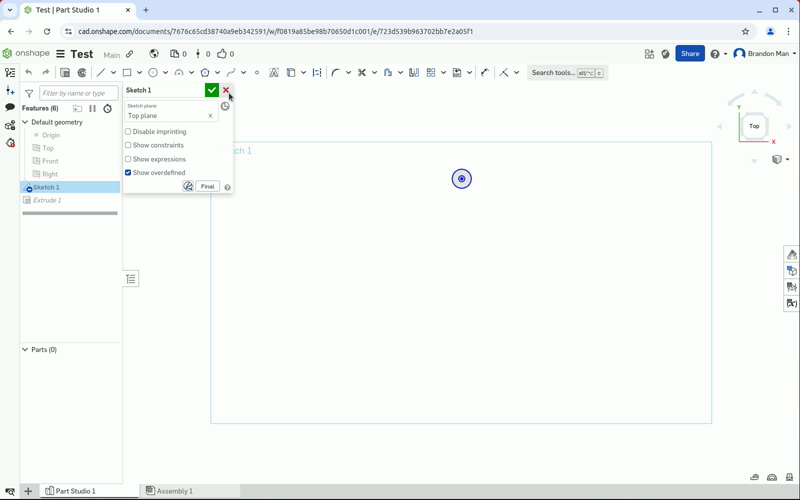
key(shift+s)
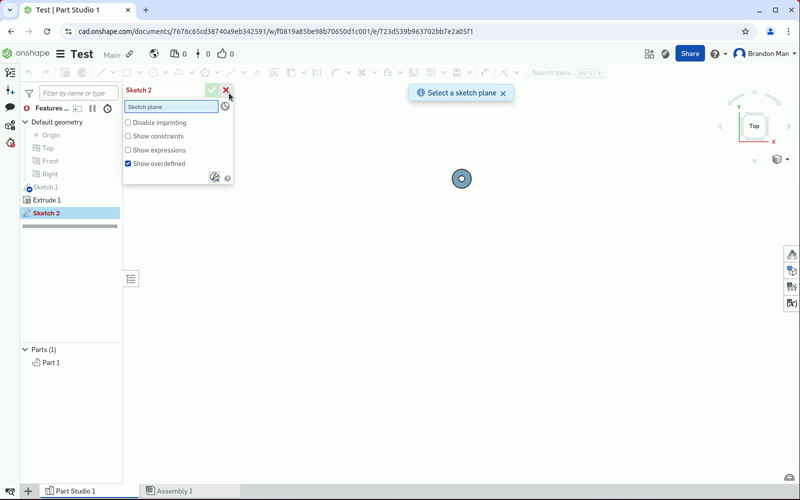
mouse_move(73, 150)
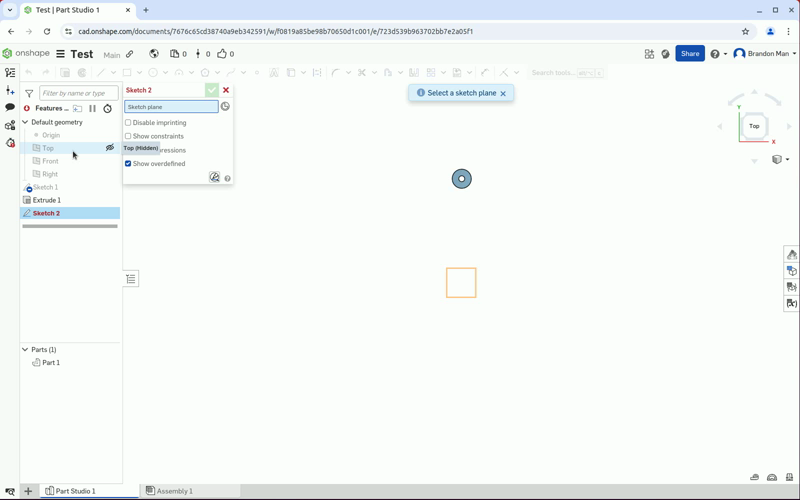
click(73, 150)
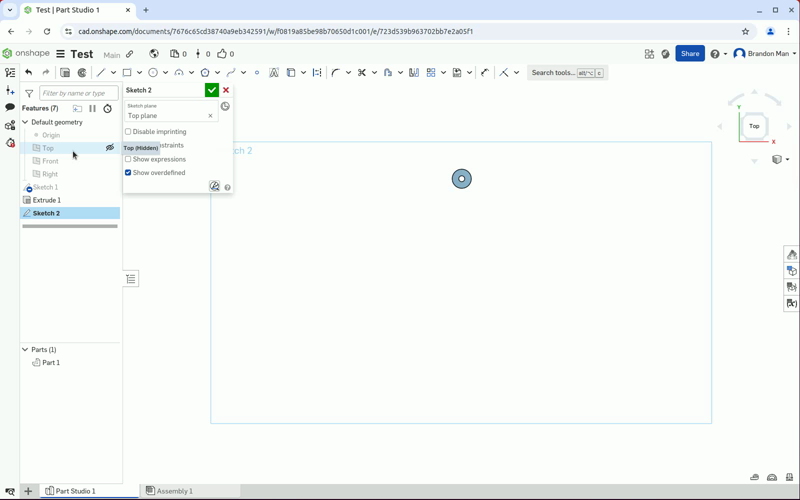
mouse_move(73, 352)
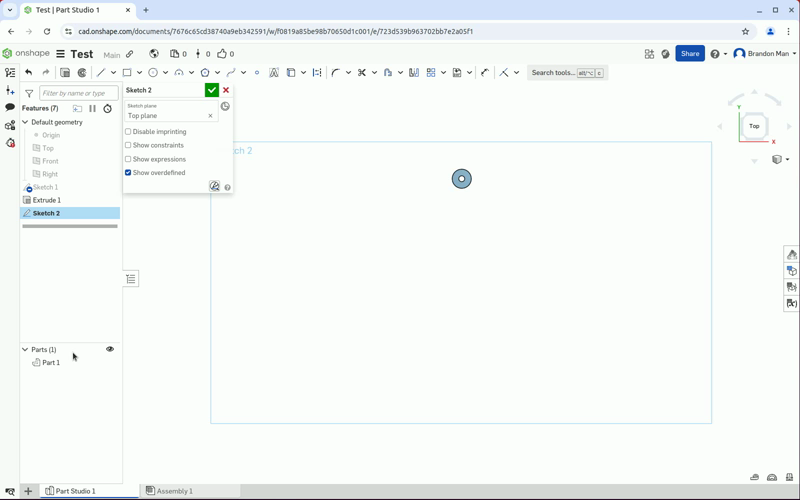
key(y)
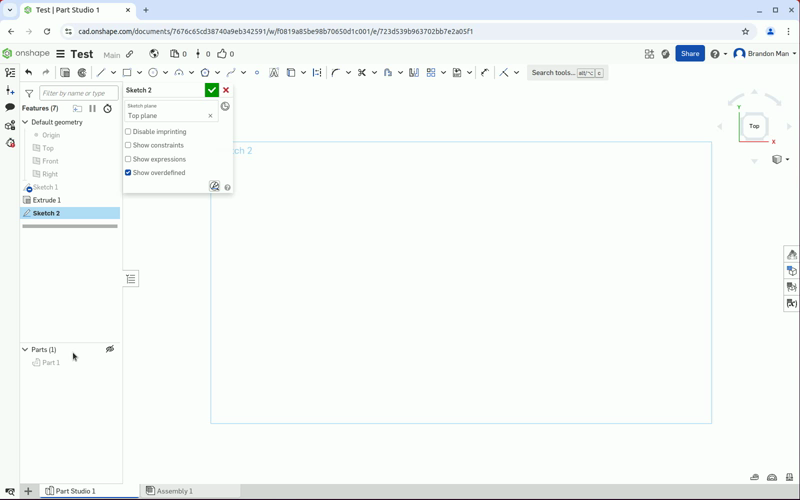
key(c)
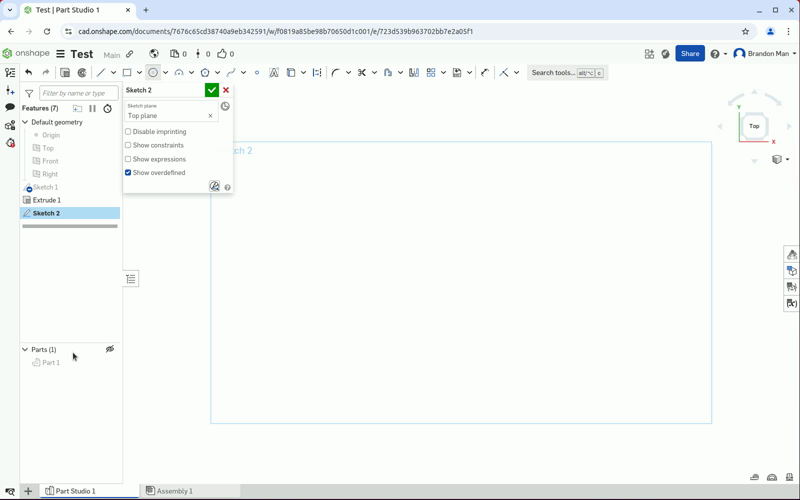
key_down(shift)
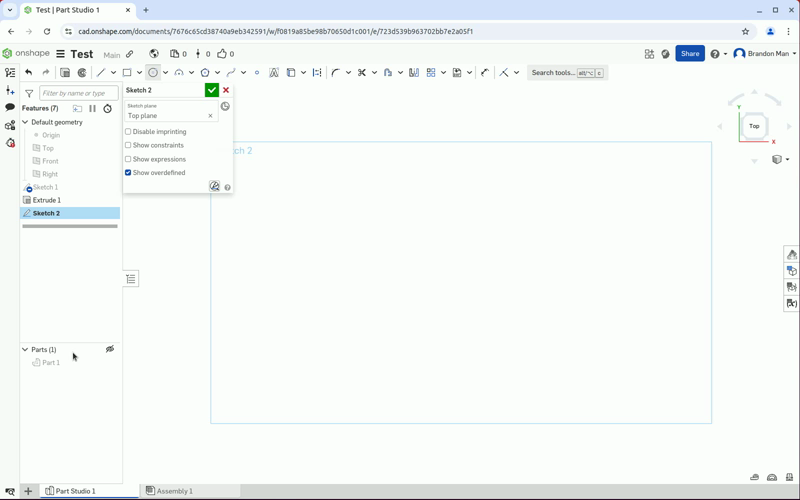
mouse_move(461, 282)
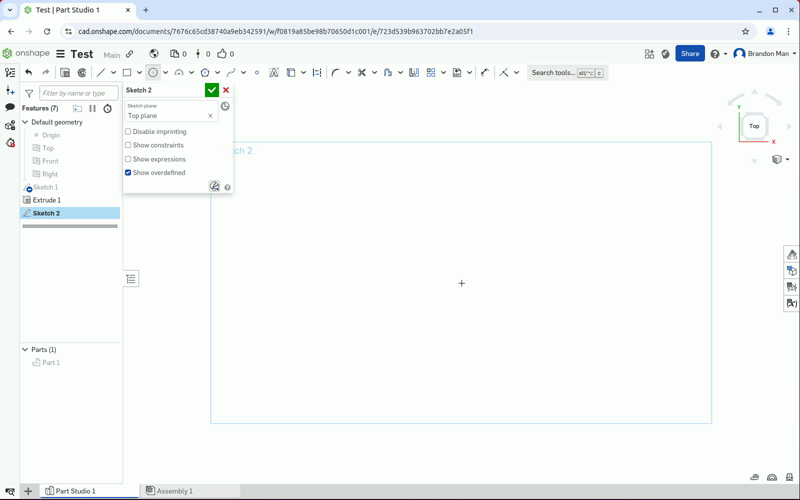
click(461, 282)
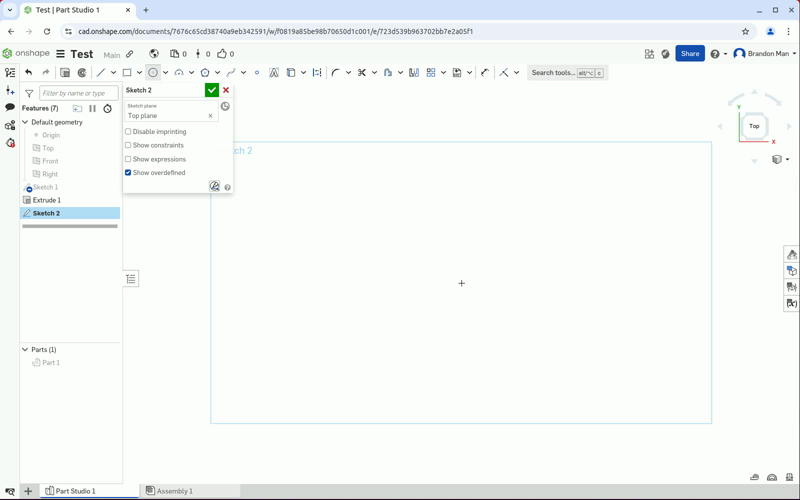
key_up(shift)
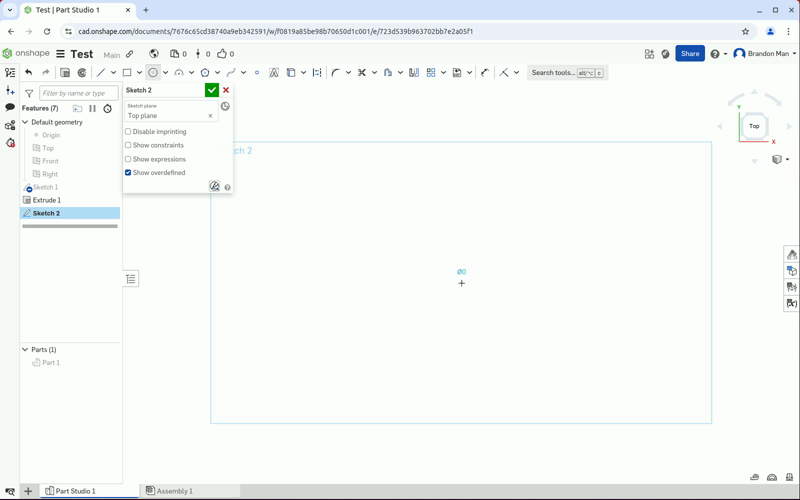
mouse_move(471, 282)
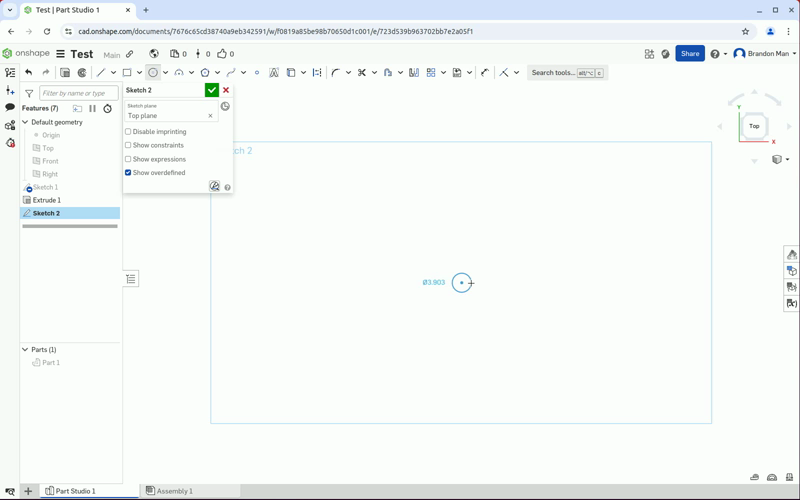
click(471, 282)
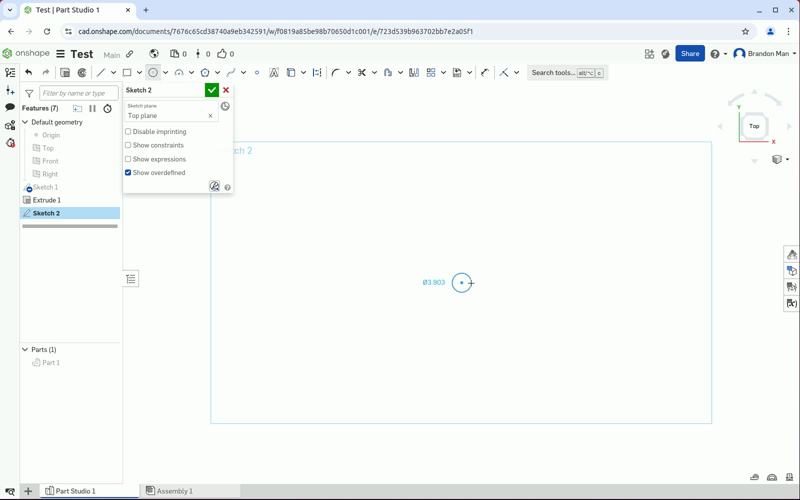
key(esc)
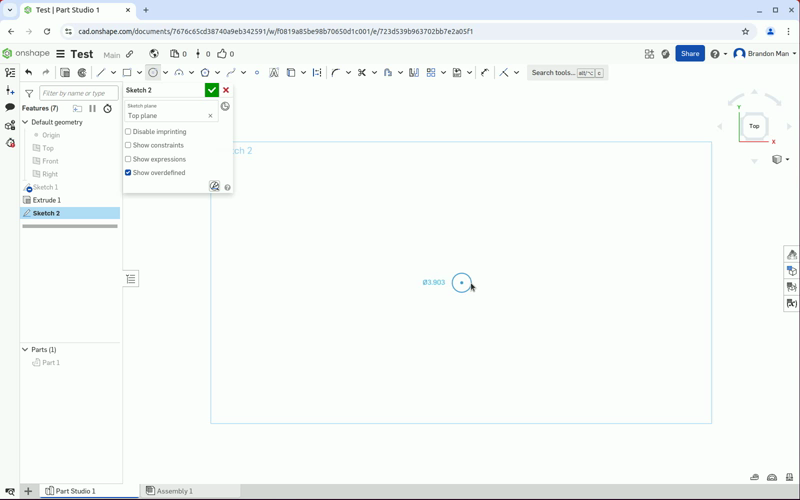
key(c)
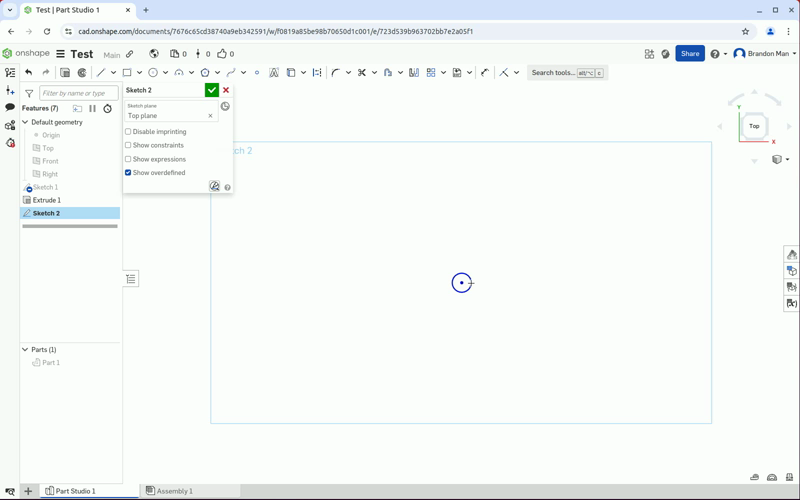
key_down(shift)
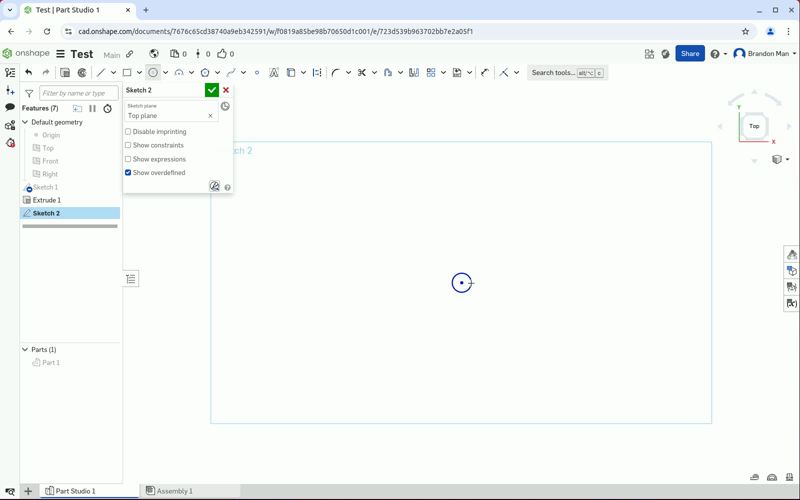
mouse_move(461, 282)
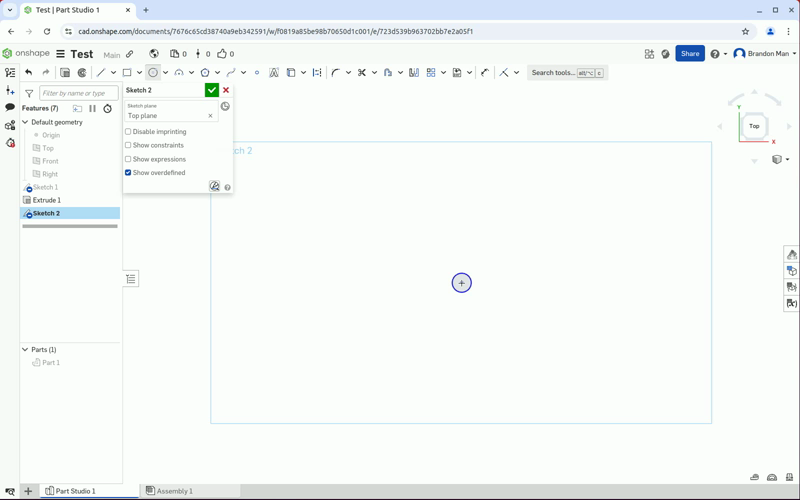
click(461, 282)
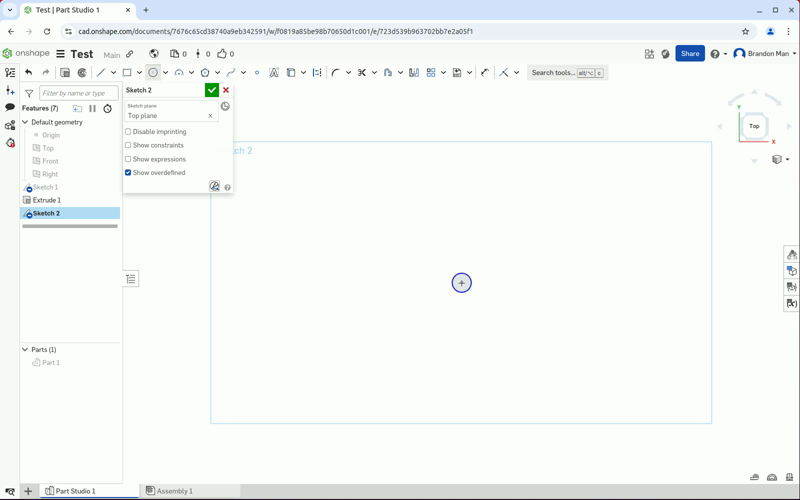
key_up(shift)
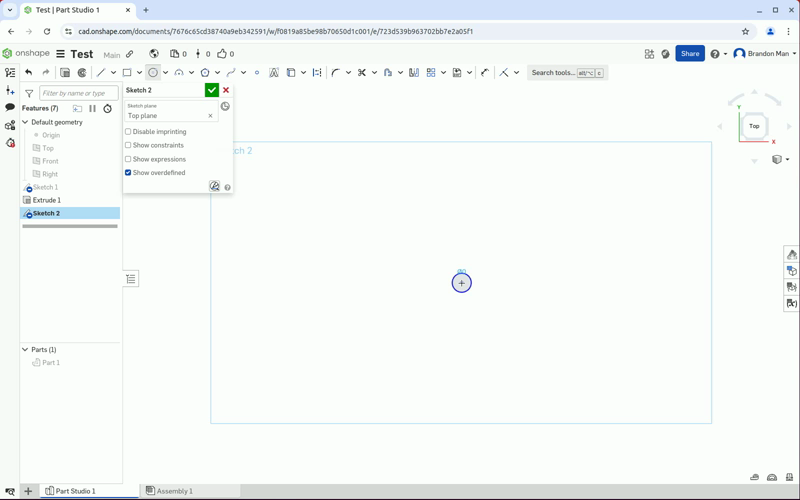
mouse_move(464, 282)
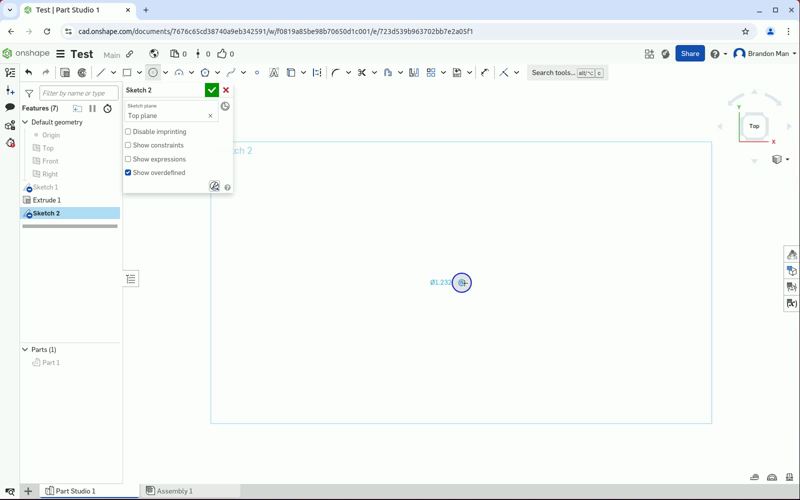
scroll(6)
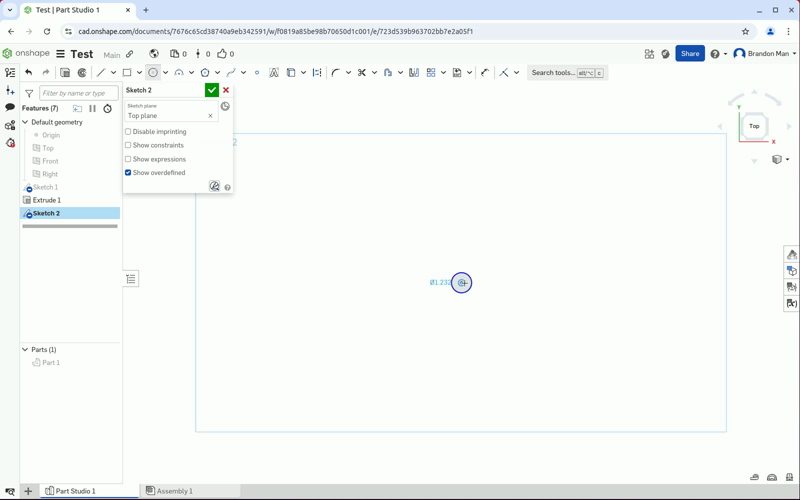
scroll(6)
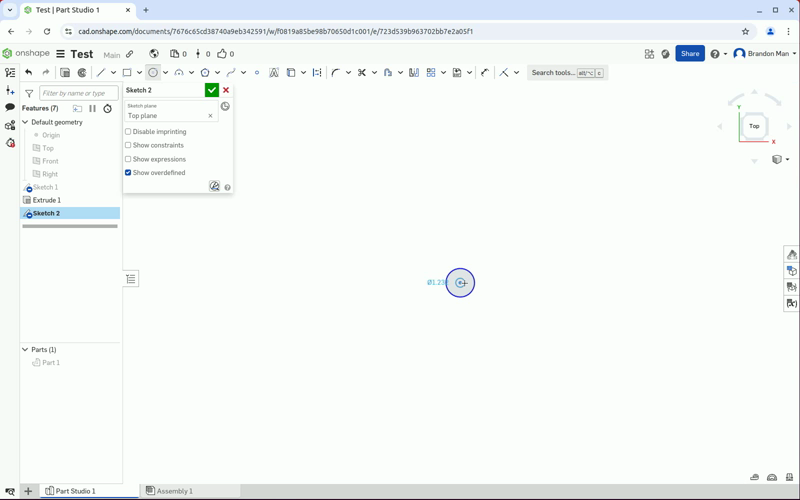
scroll(6)
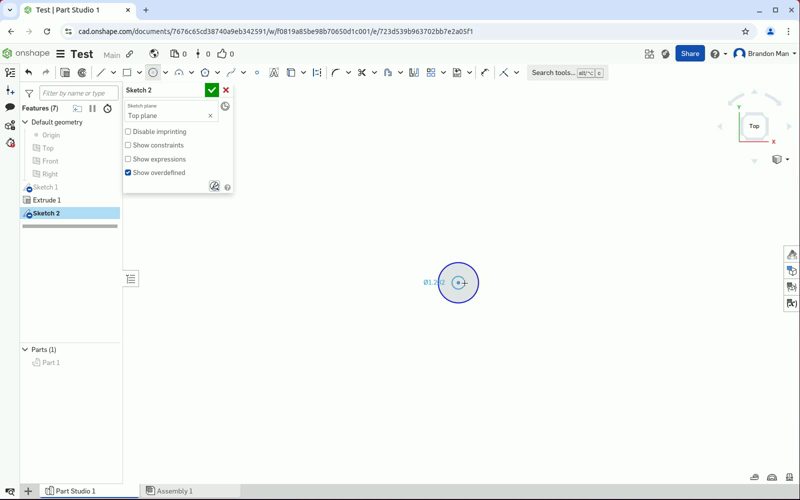
scroll(6)
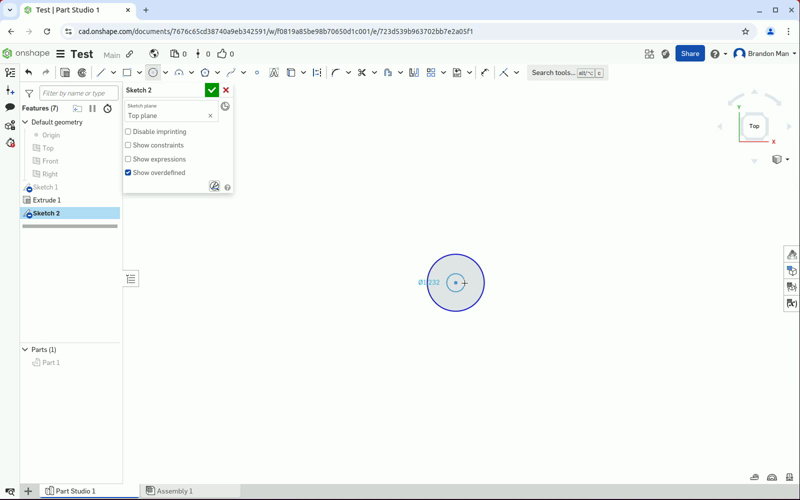
scroll(6)
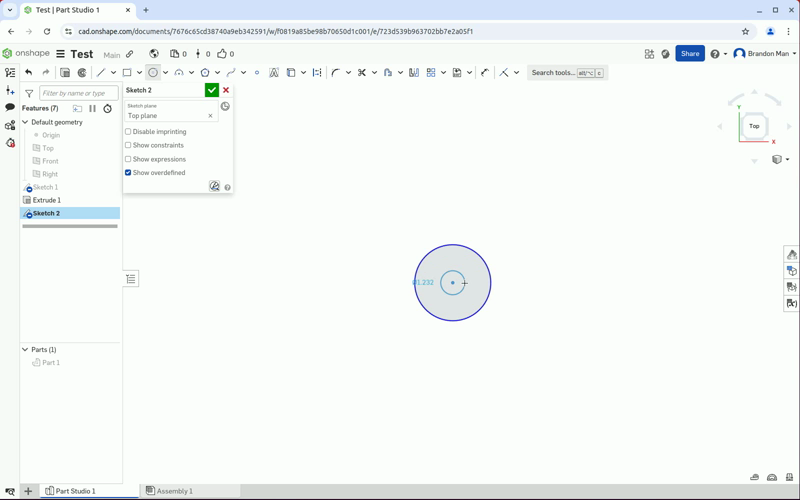
scroll(6)
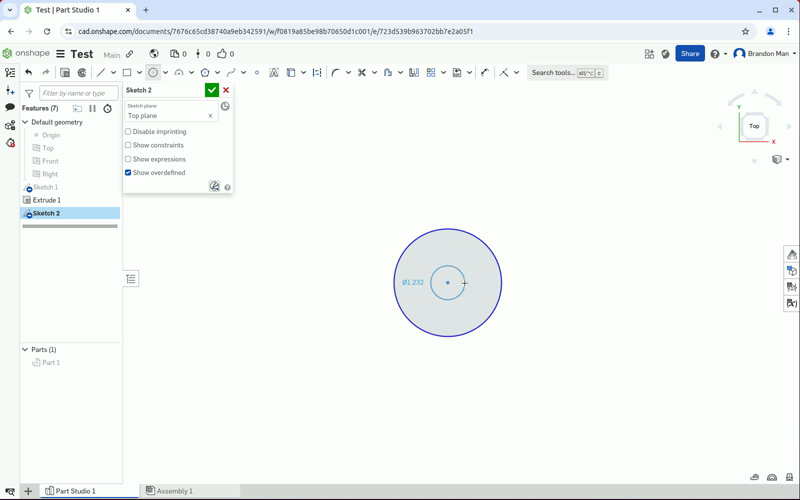
scroll(6)
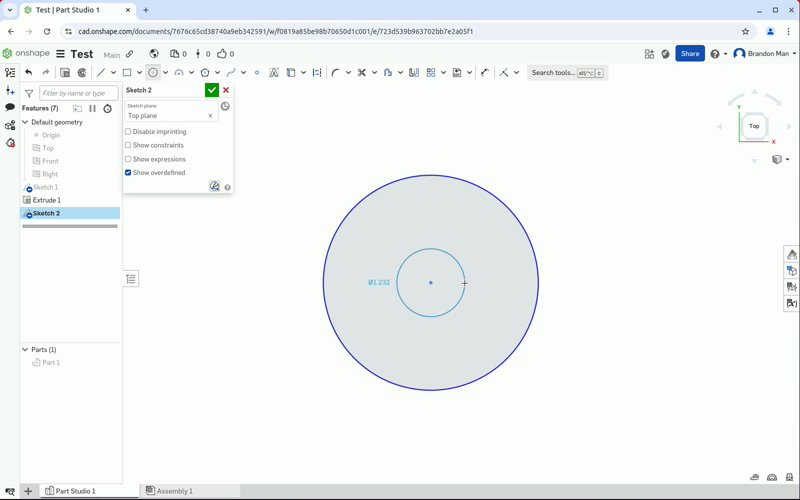
click(464, 282)
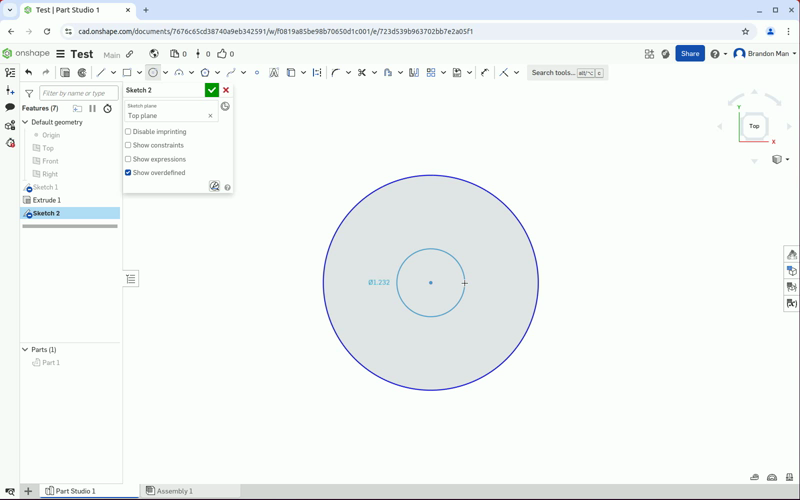
scroll(-6)
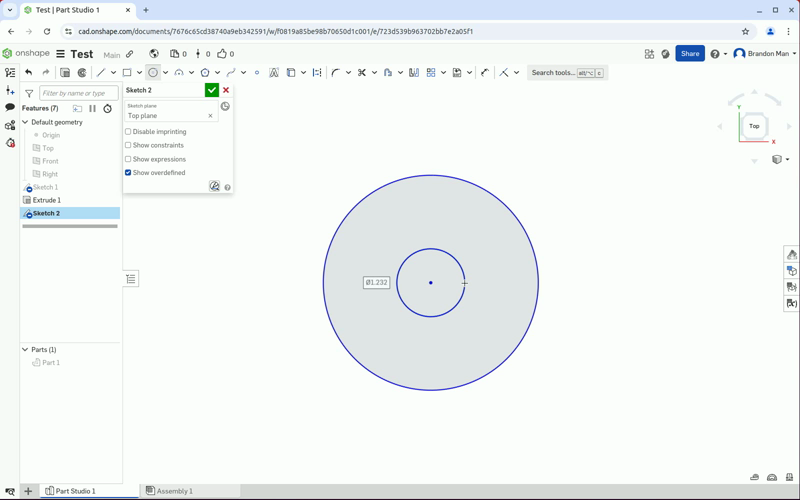
scroll(-6)
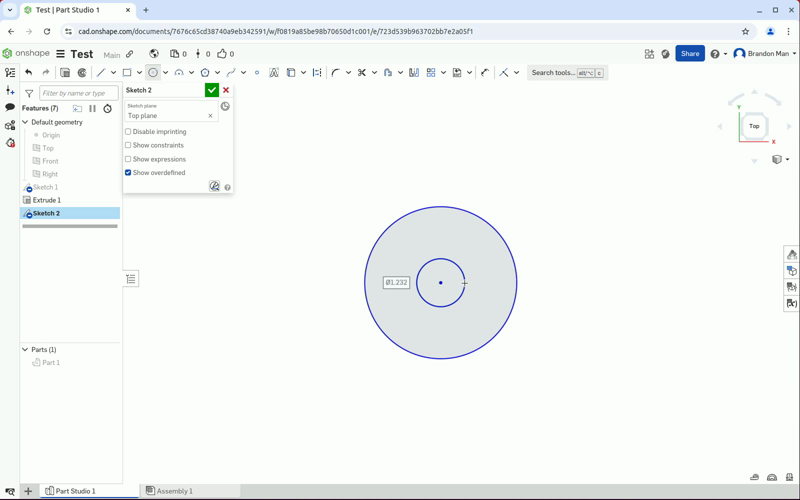
scroll(-6)
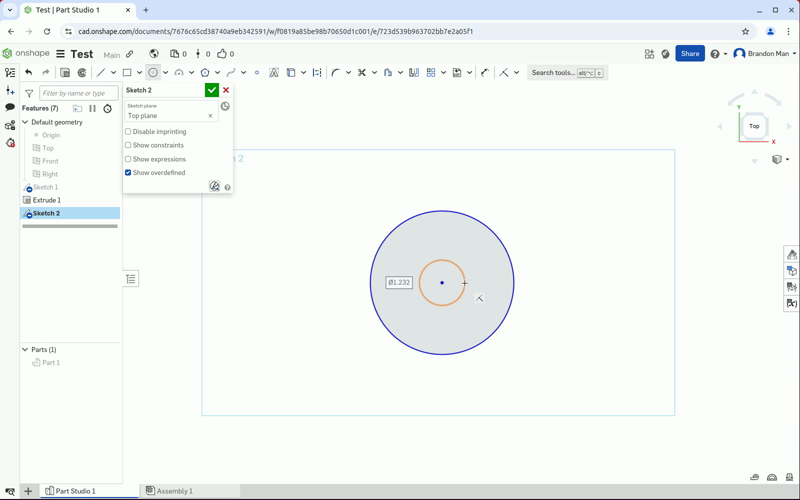
scroll(-6)
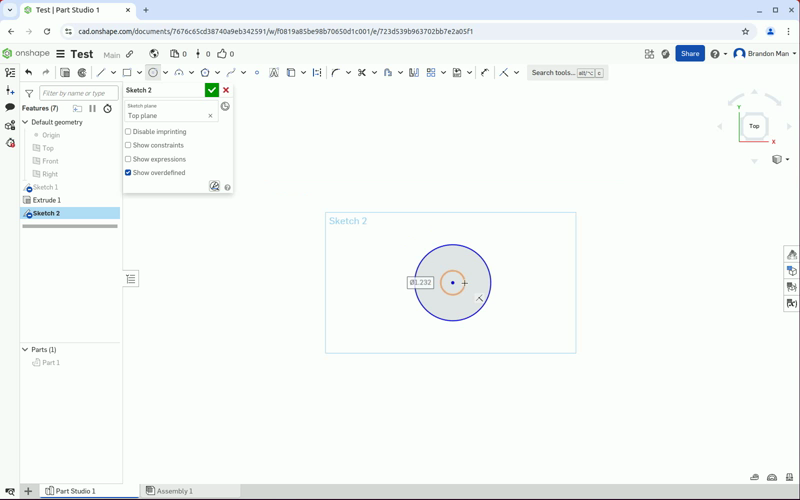
scroll(-6)
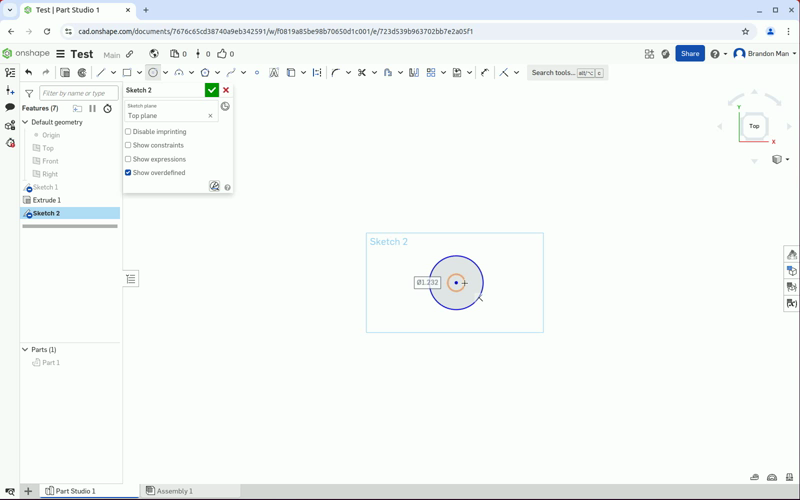
scroll(-6)
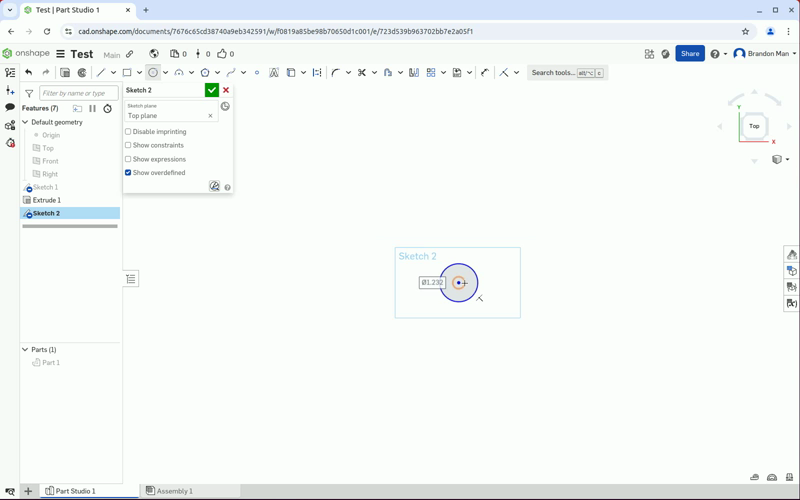
scroll(-6)
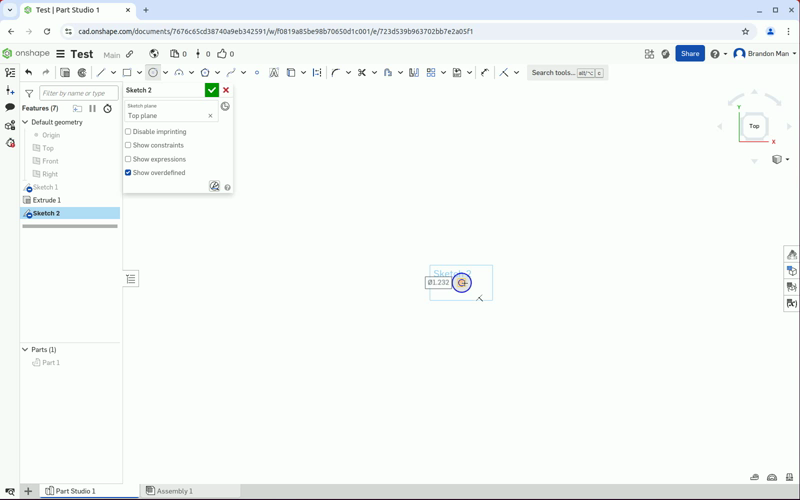
key(esc)
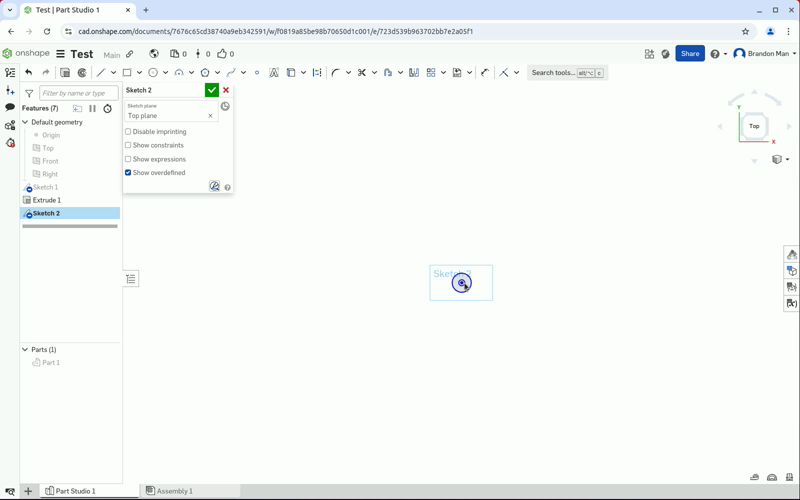
mouse_move(454, 284)
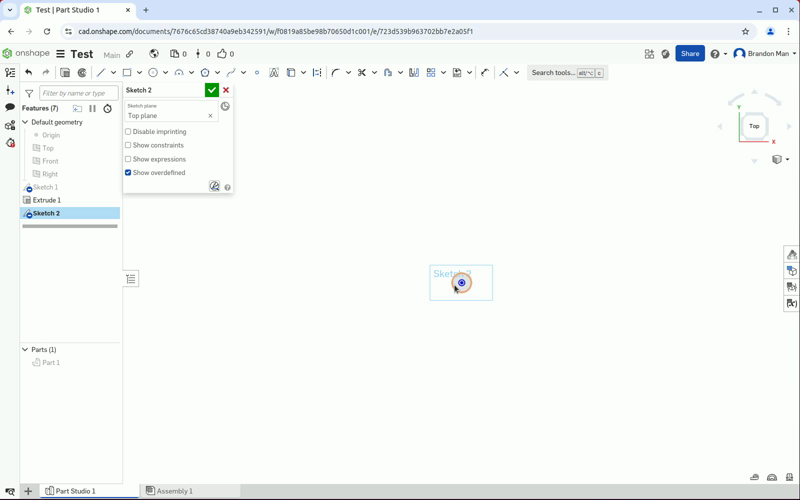
scroll(6)
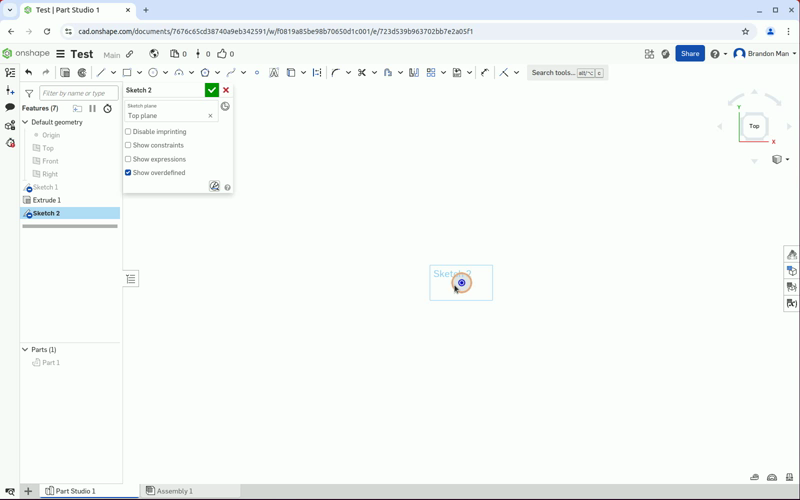
scroll(6)
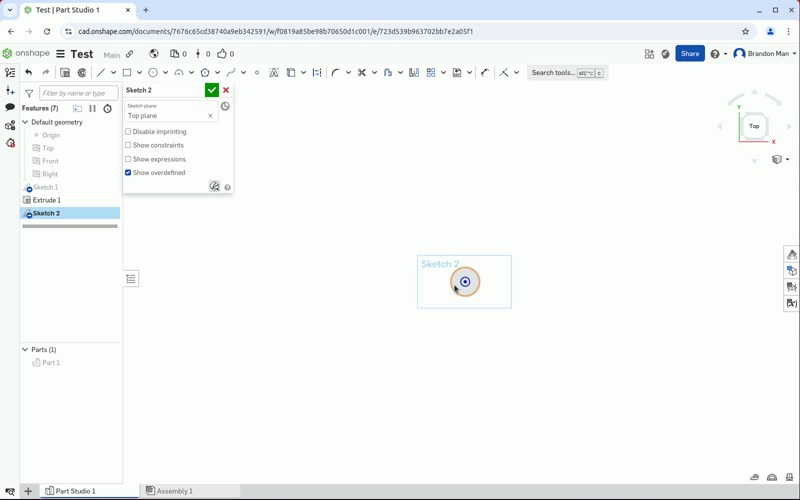
scroll(6)
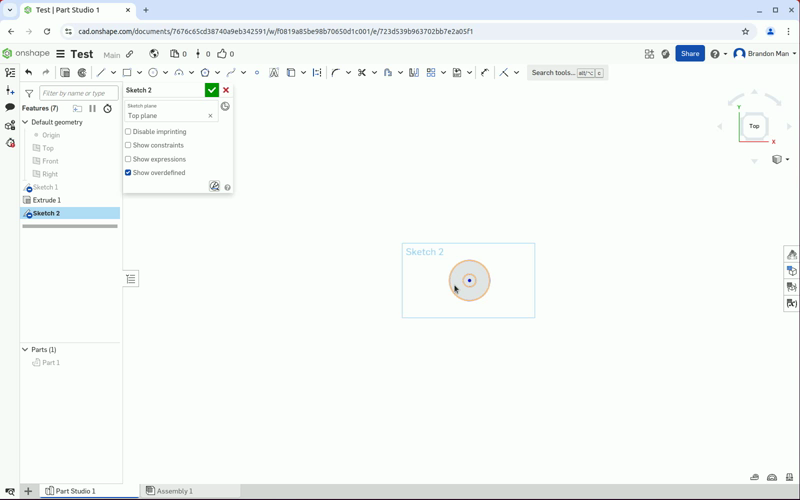
scroll(6)
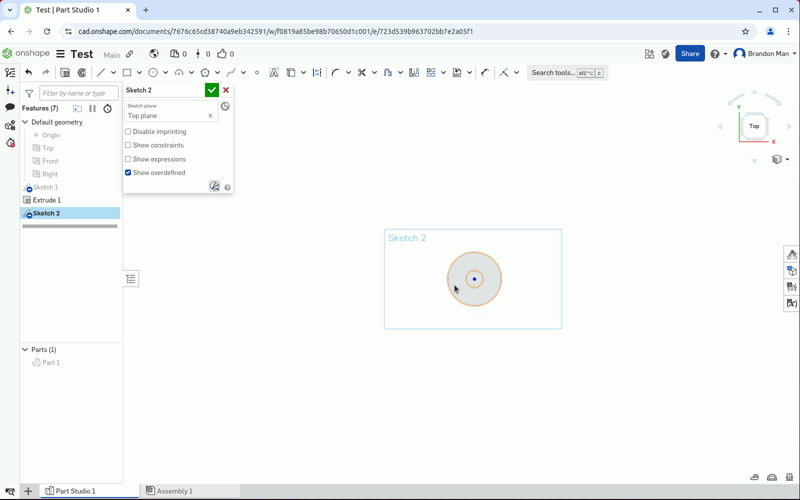
scroll(6)
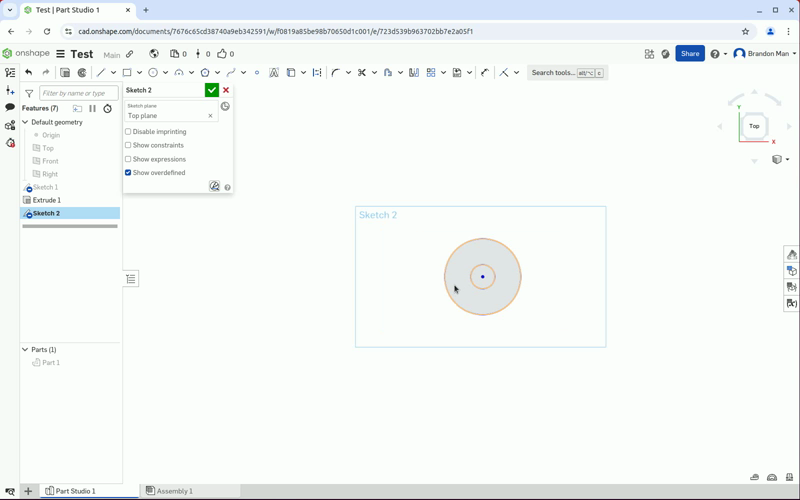
scroll(6)
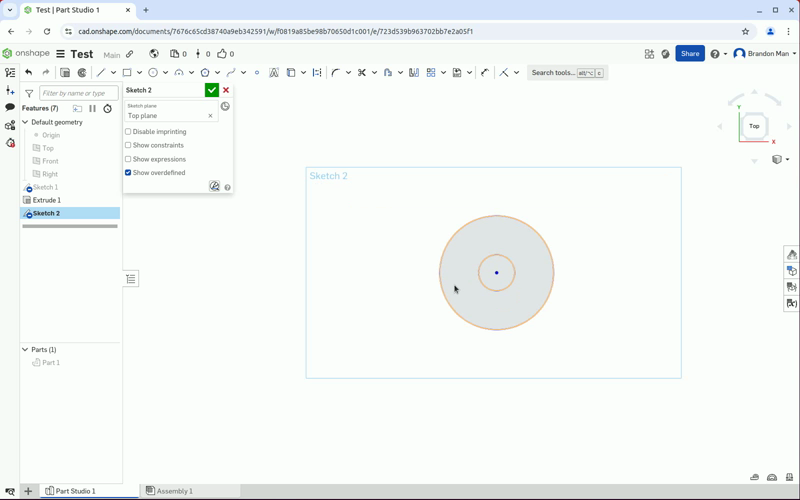
scroll(6)
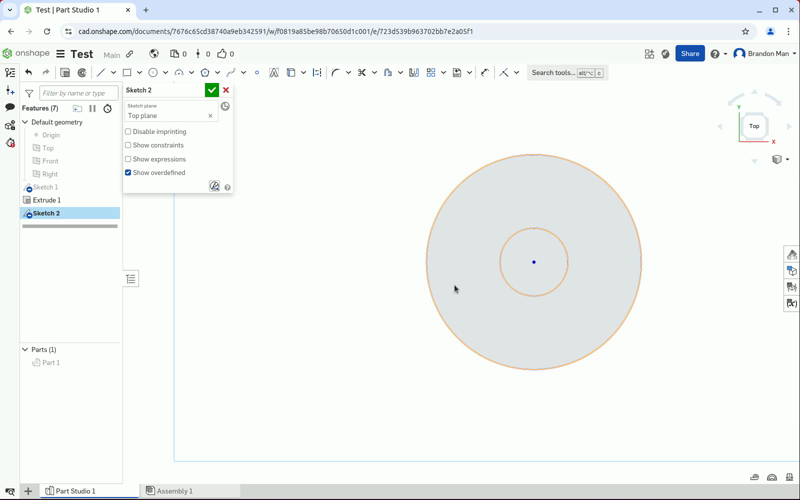
click(454, 284)
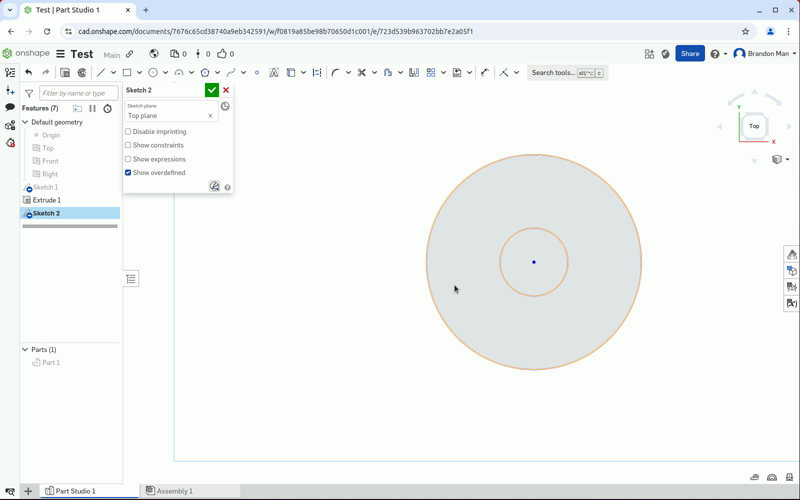
scroll(-6)
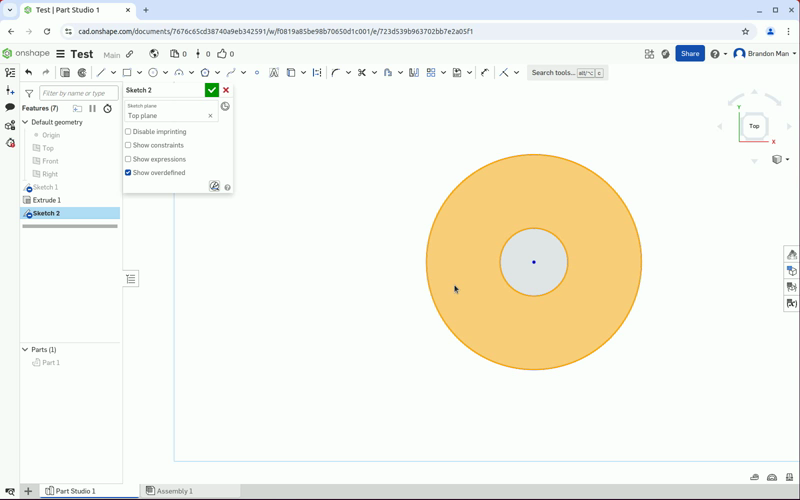
scroll(-6)
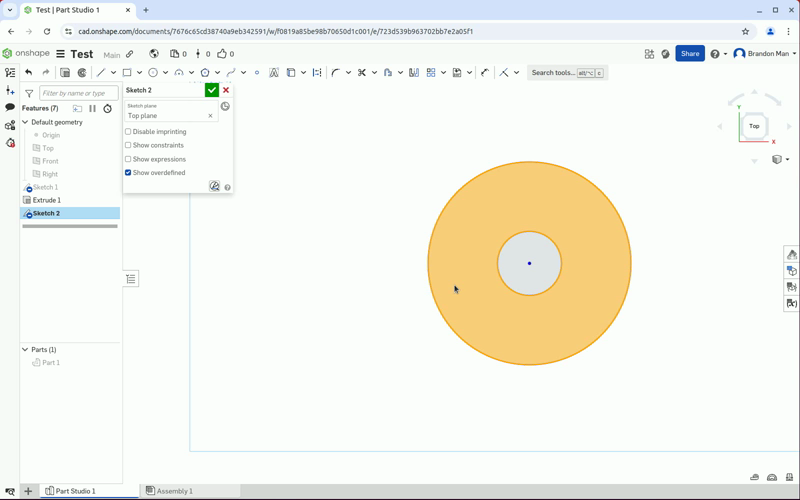
scroll(-6)
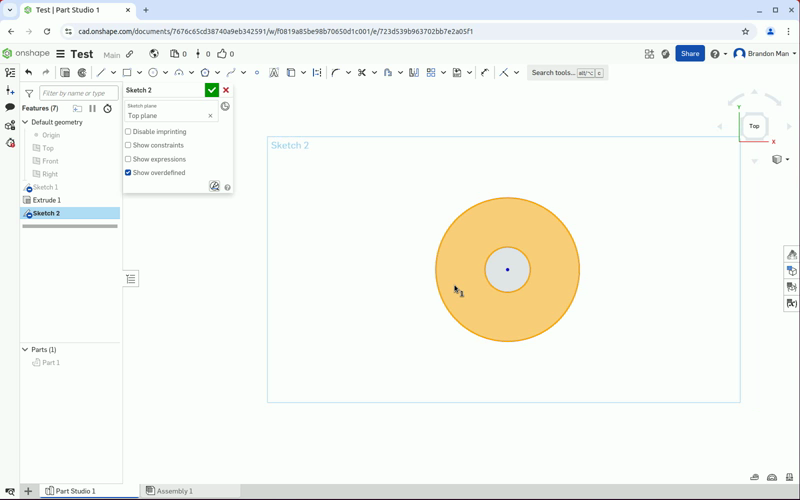
scroll(-6)
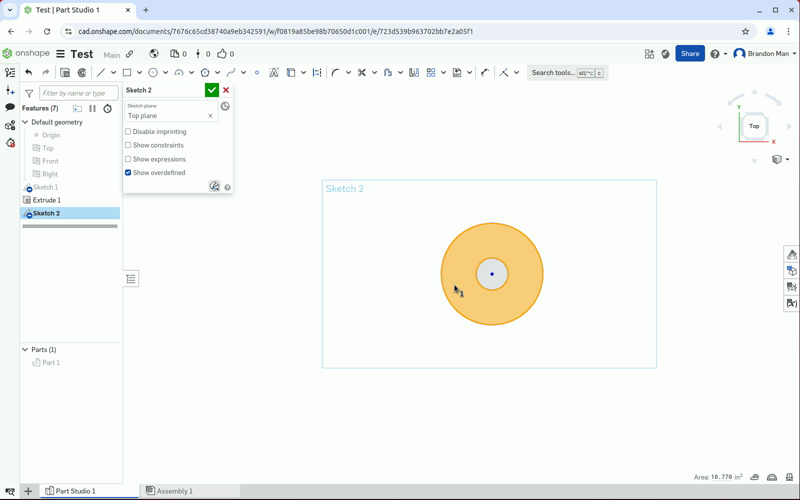
scroll(-6)
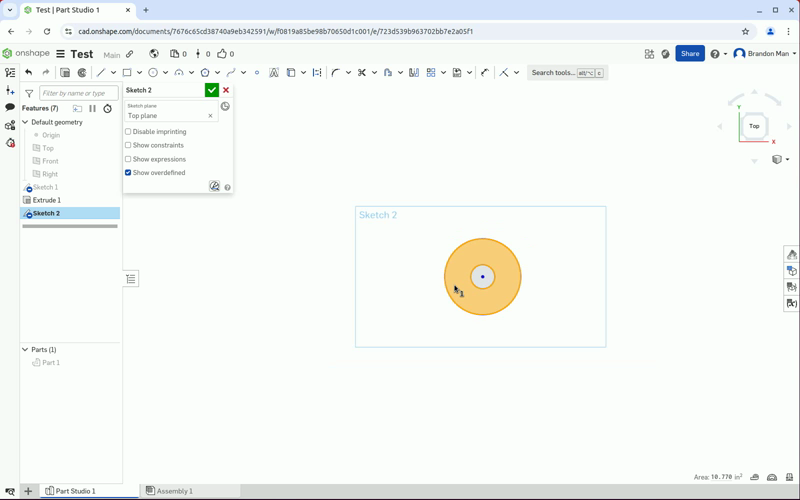
scroll(-6)
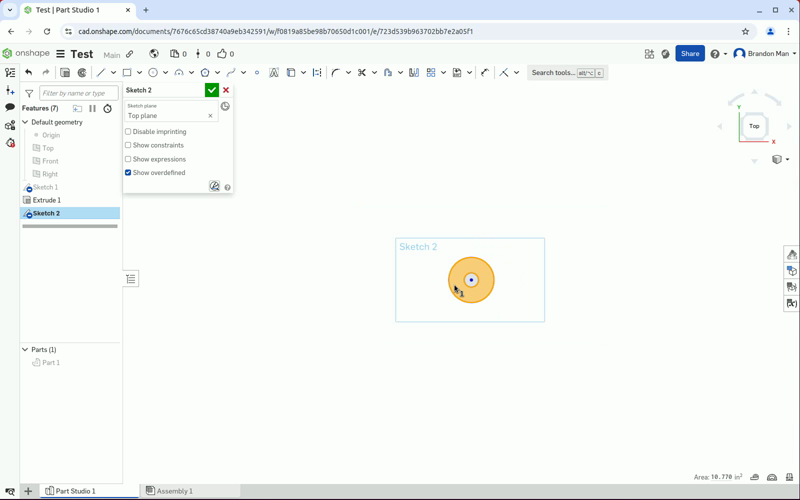
scroll(-6)
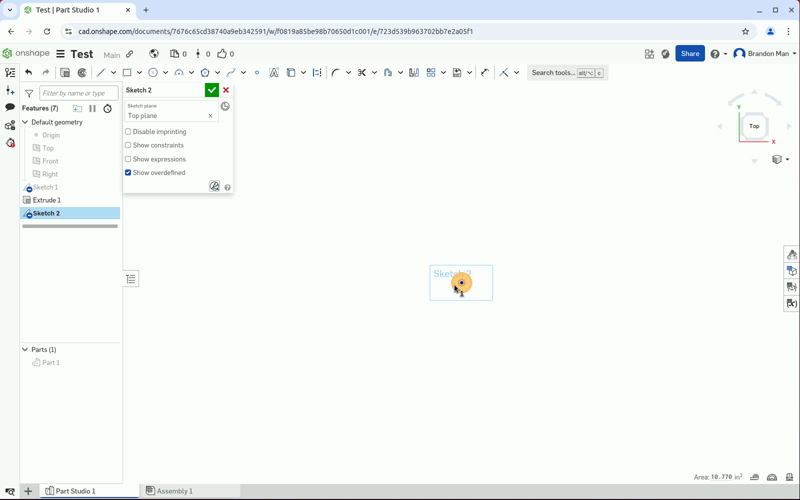
mouse_move(73, 352)
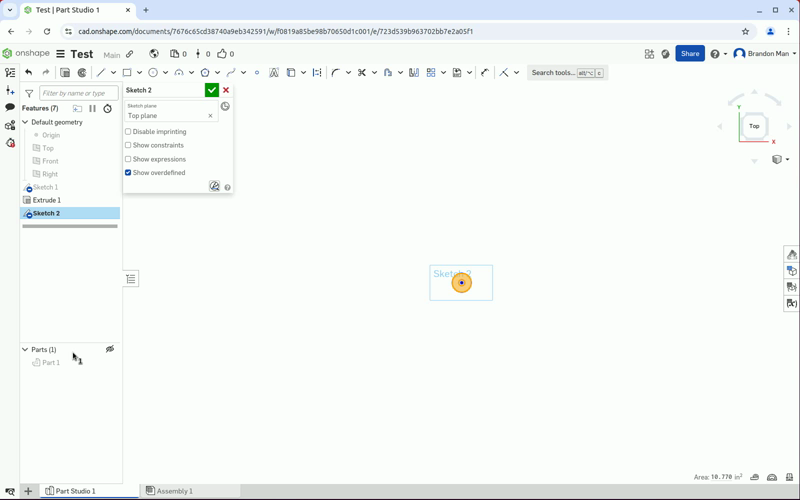
key(shift+y)
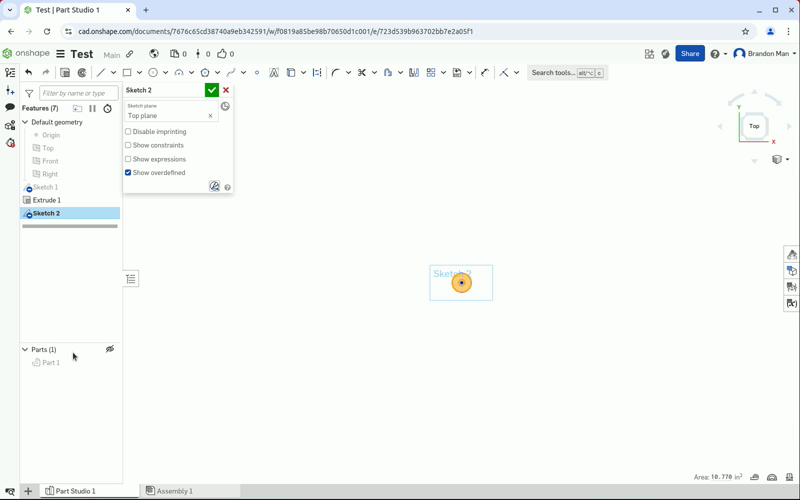
key(shift+e)
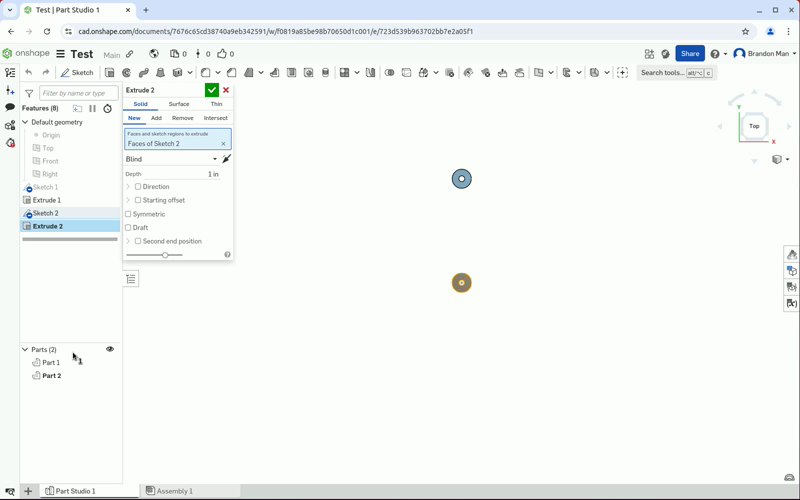
mouse_move(143, 106)
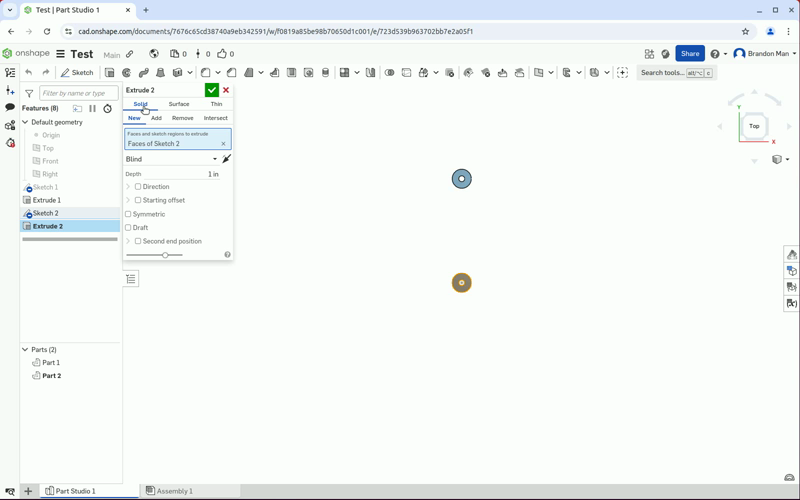
click(143, 106)
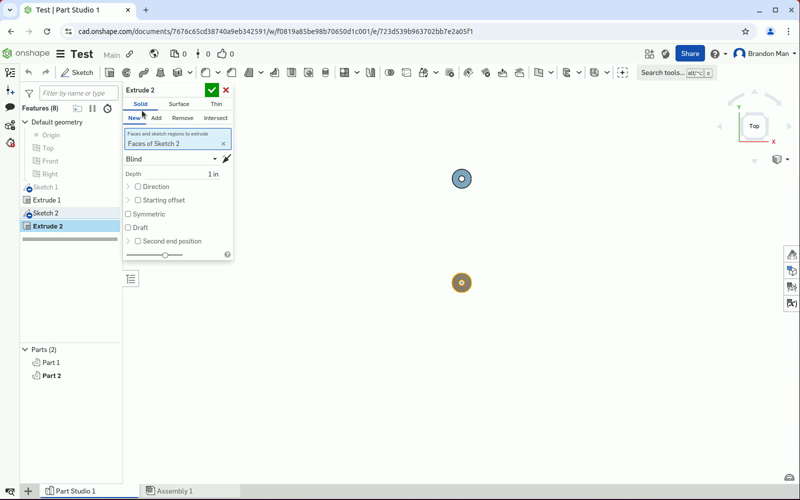
mouse_move(137, 120)
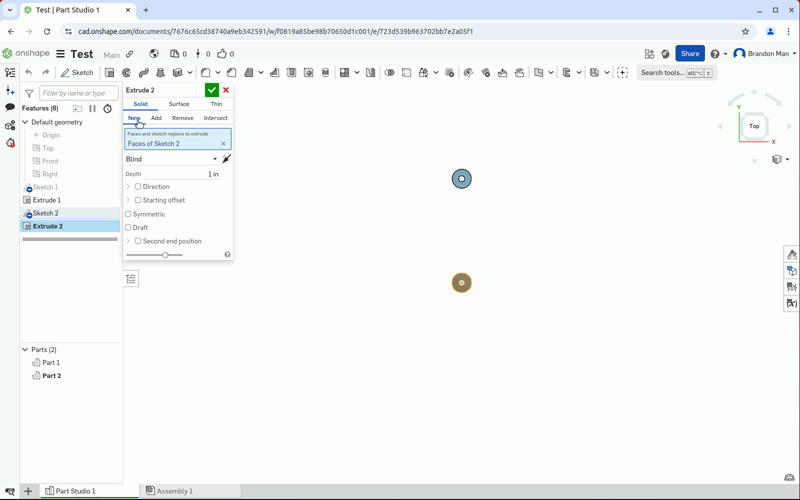
click(137, 120)
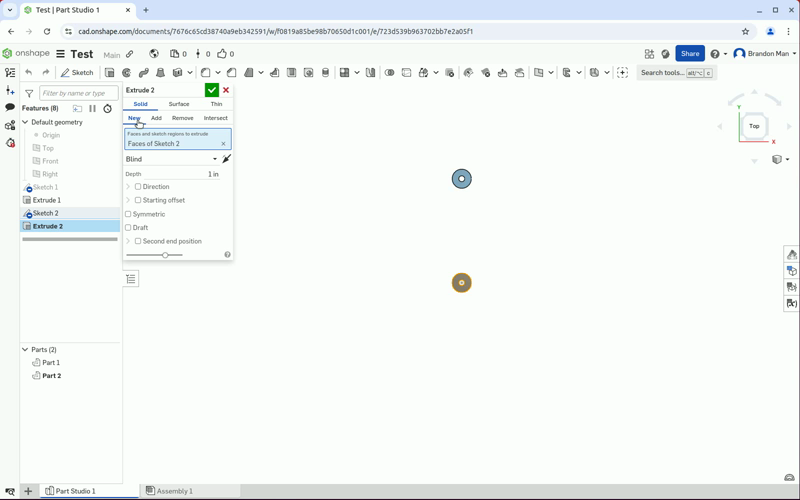
key(tab, 4)
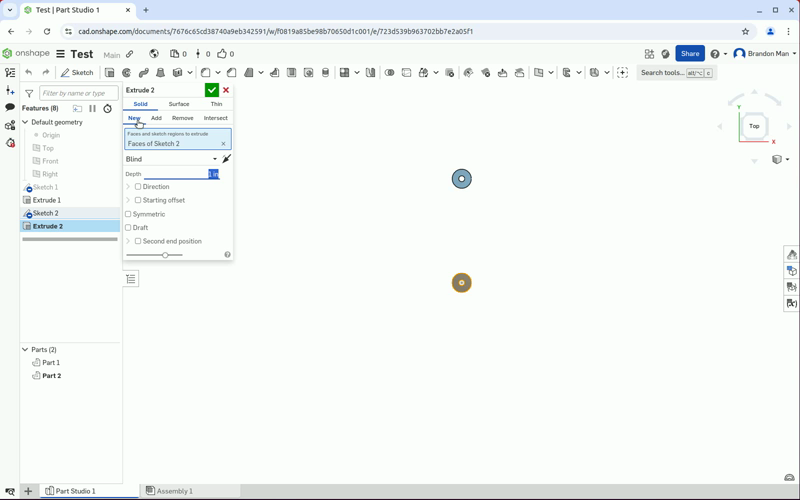
text(0.481)
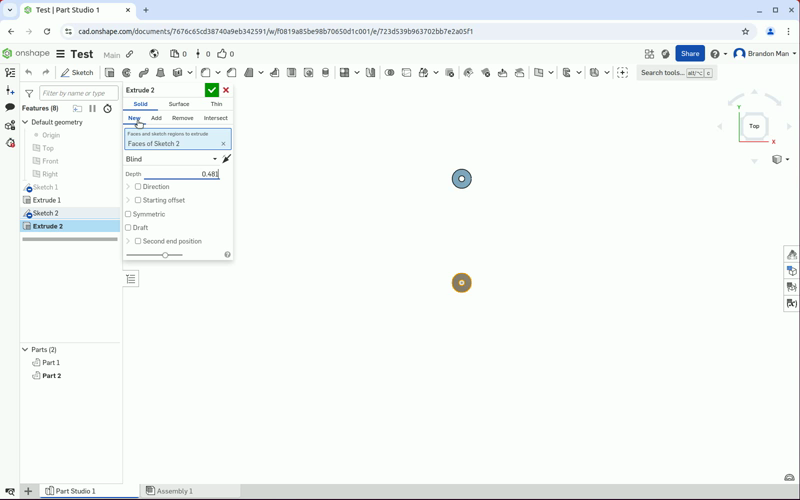
key(enter)
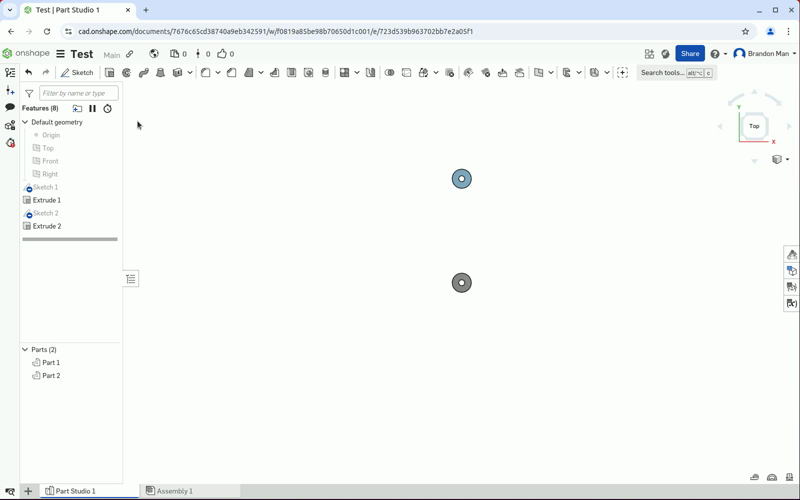
key(shift+h)
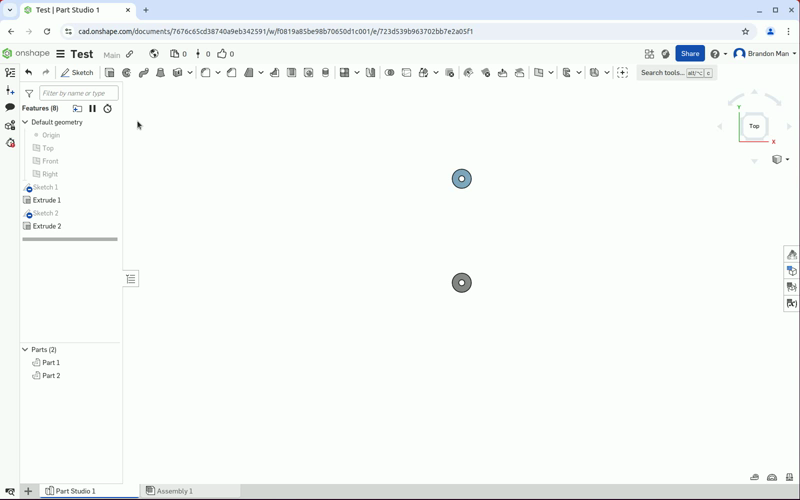
key(shift+h)
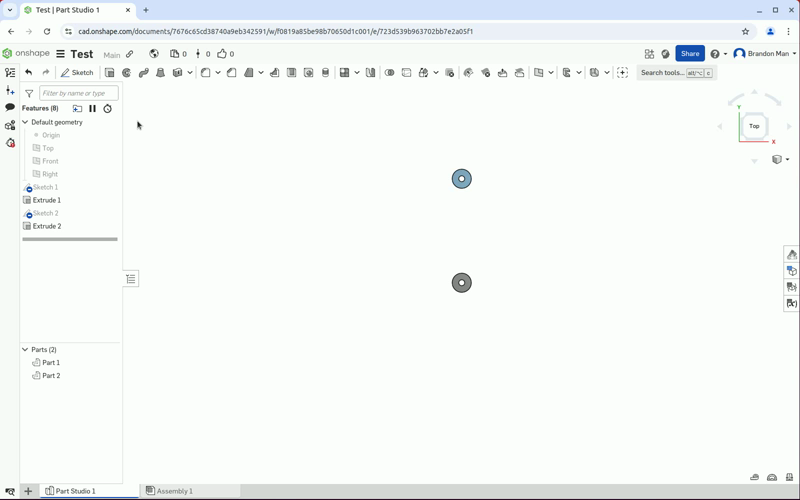
mouse_move(73, 189)
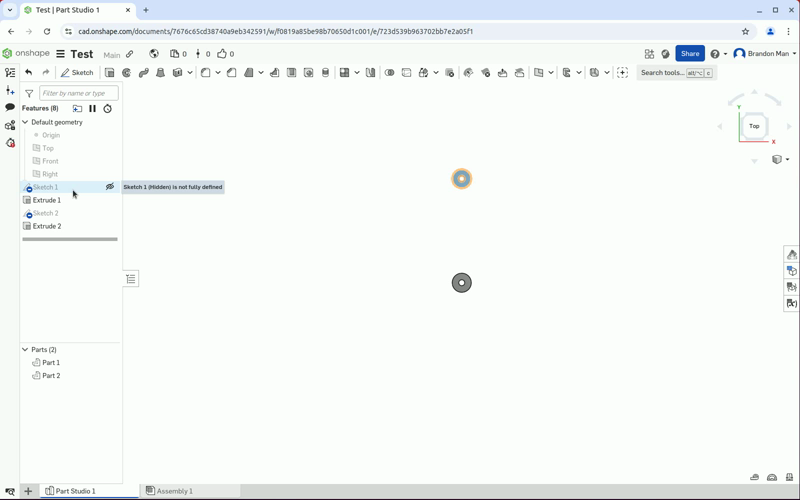
click(73, 189)
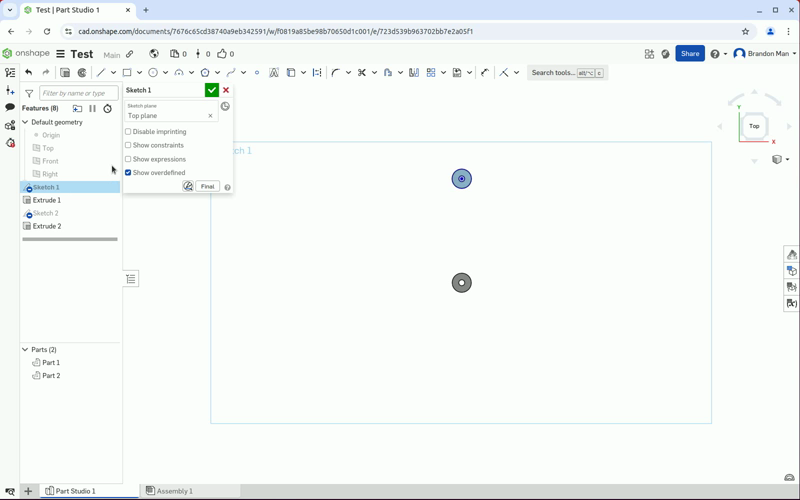
mouse_move(229, 92)
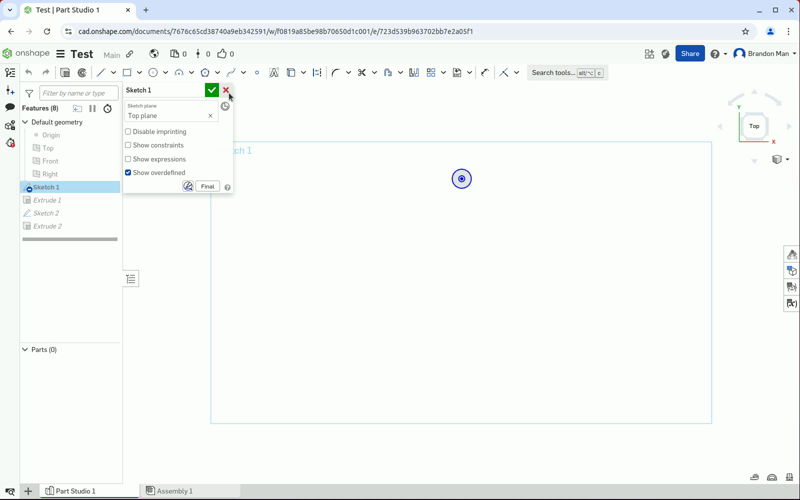
click(229, 92)
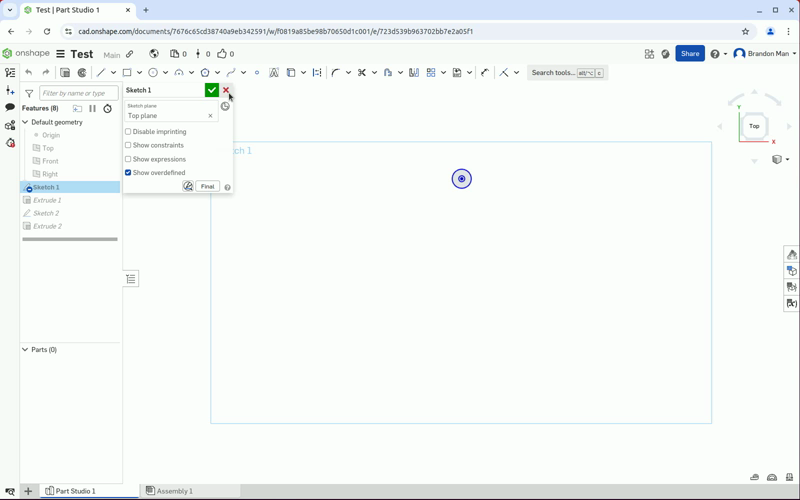
key(shift+s)
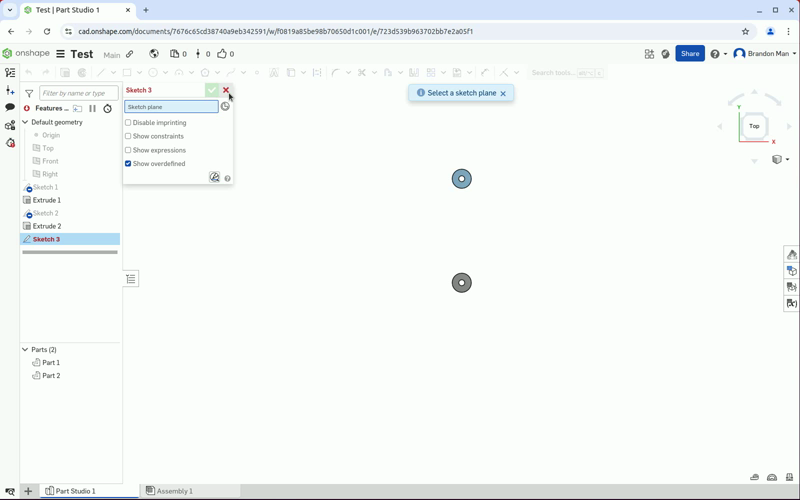
mouse_move(73, 150)
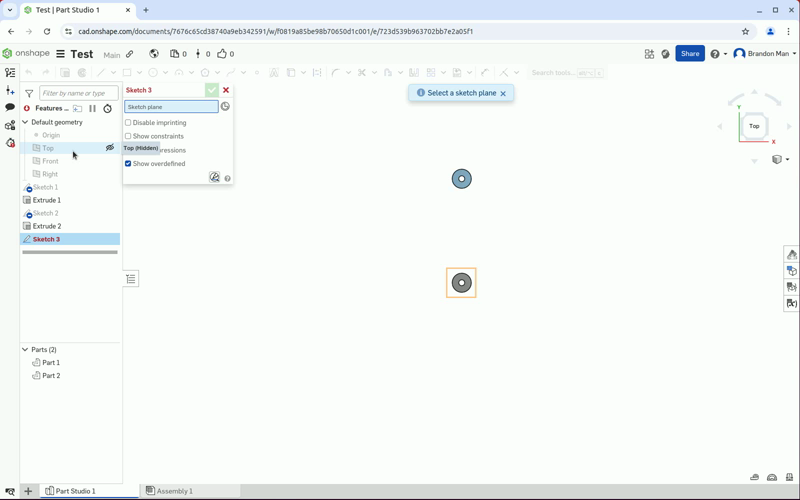
click(73, 150)
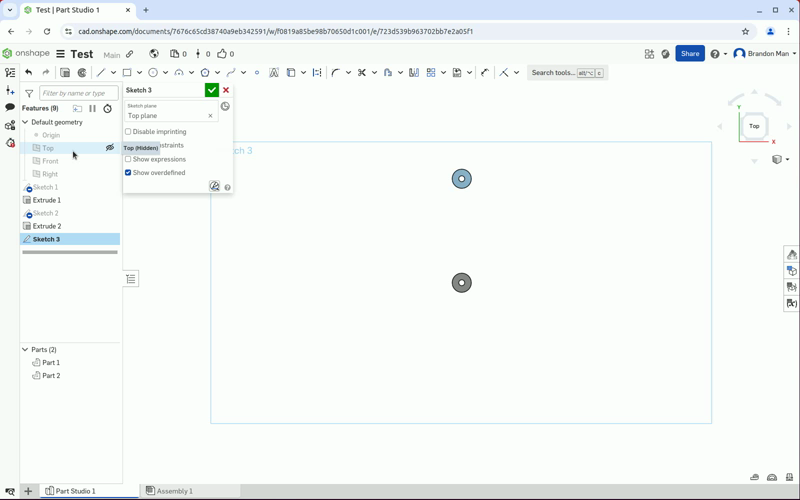
mouse_move(73, 352)
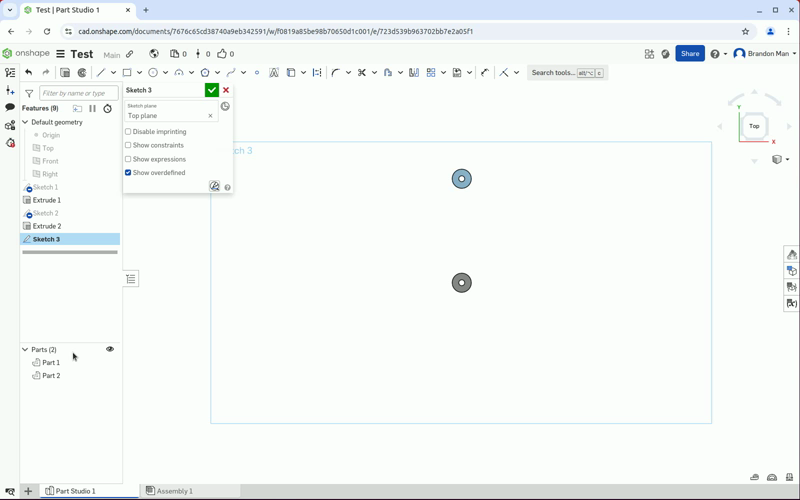
key(y)
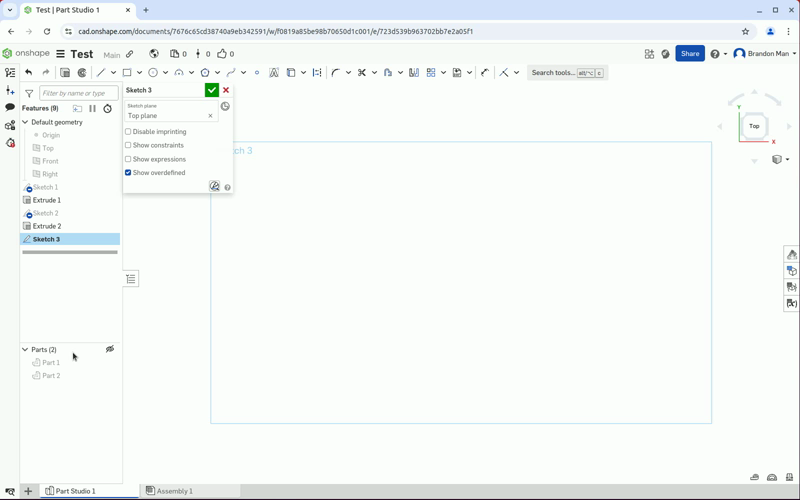
key(c)
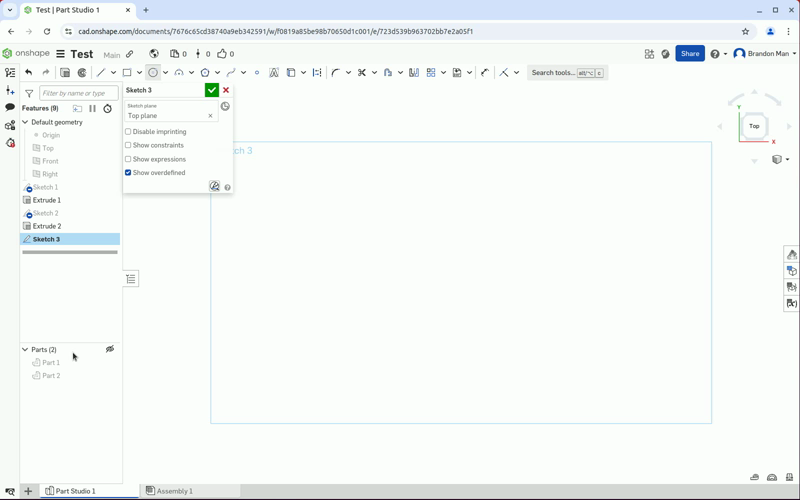
key_down(shift)
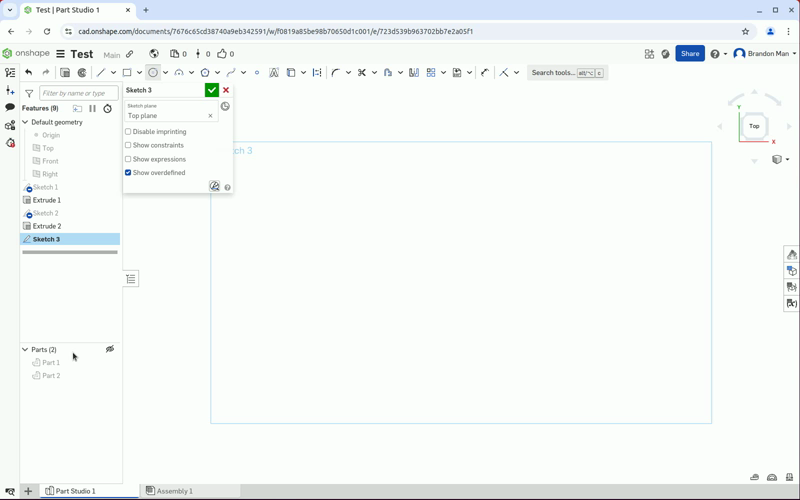
mouse_move(501, 282)
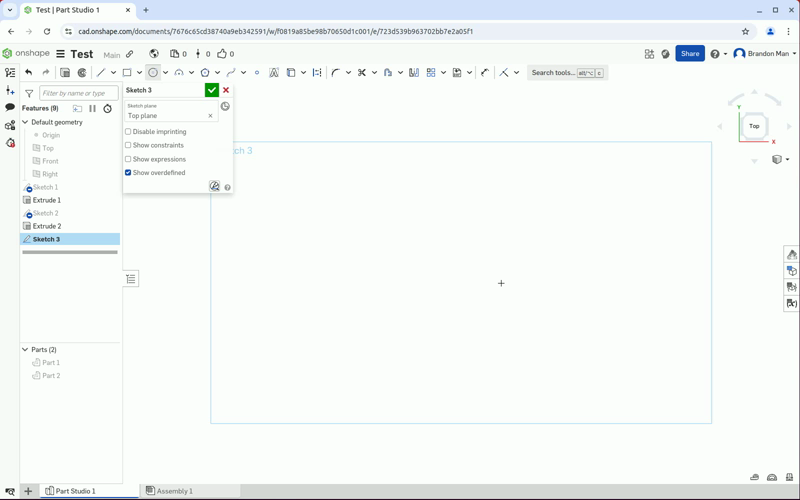
click(501, 282)
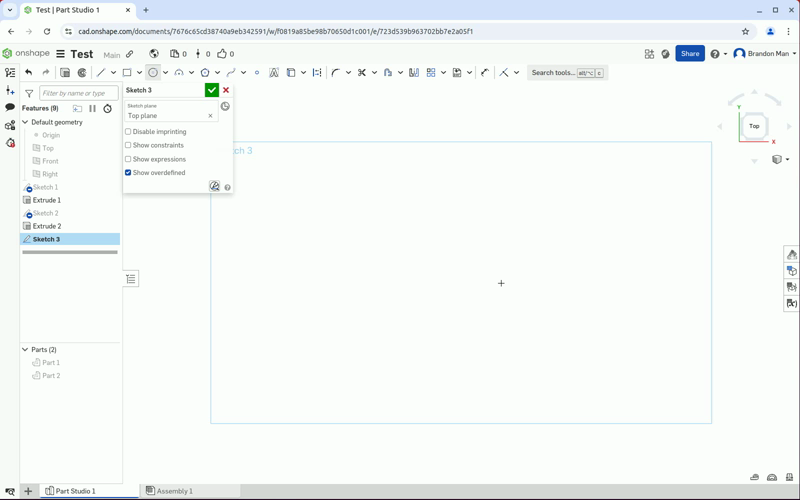
key_up(shift)
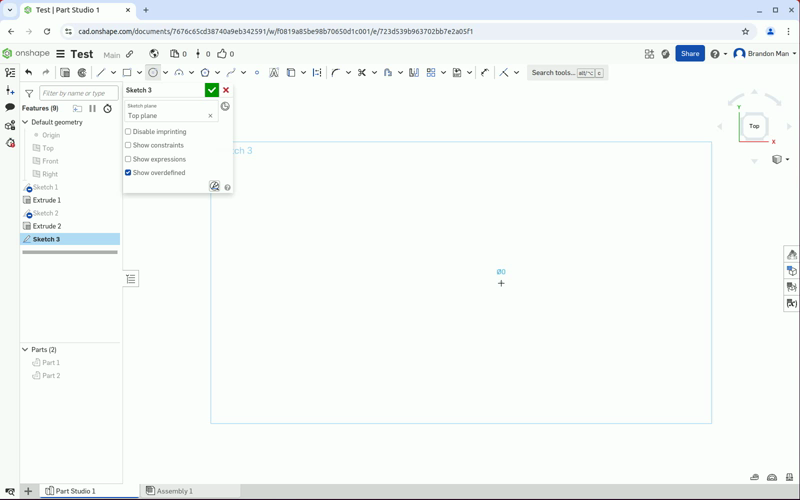
mouse_move(508, 282)
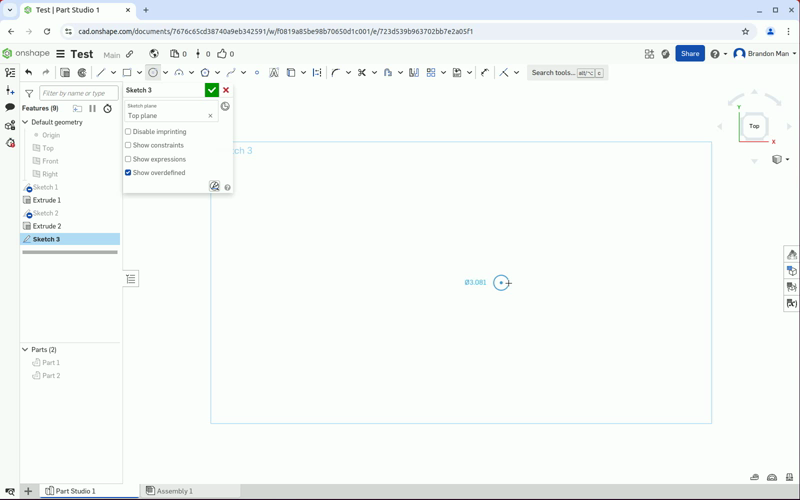
click(508, 282)
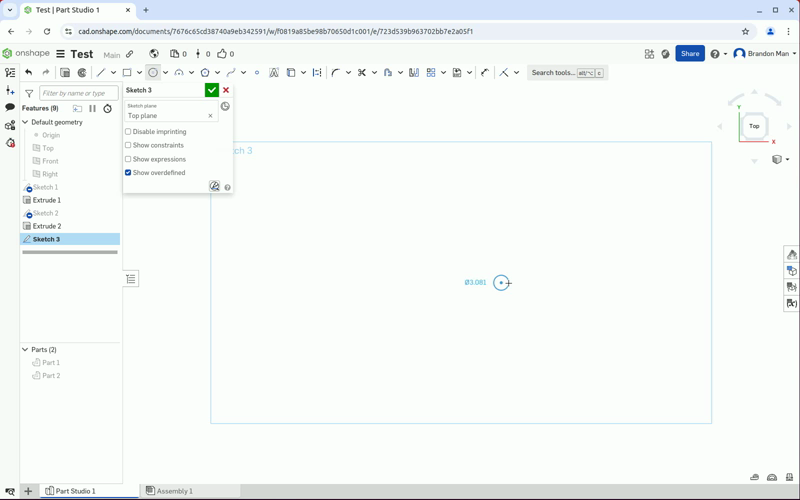
key(esc)
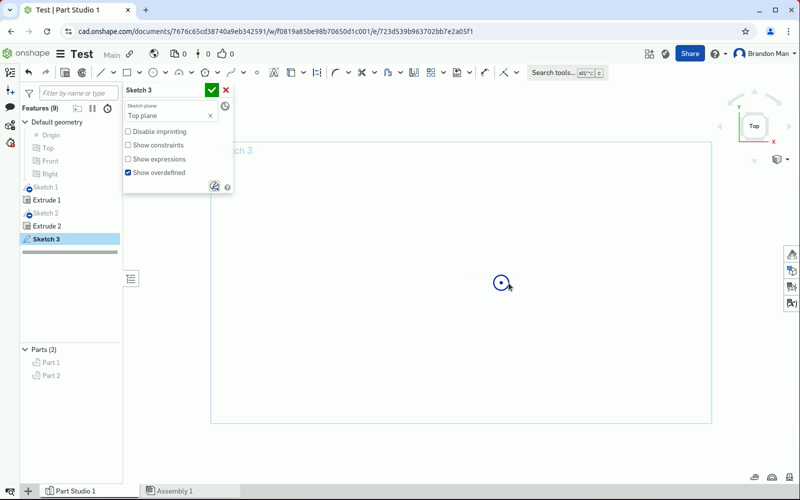
key(c)
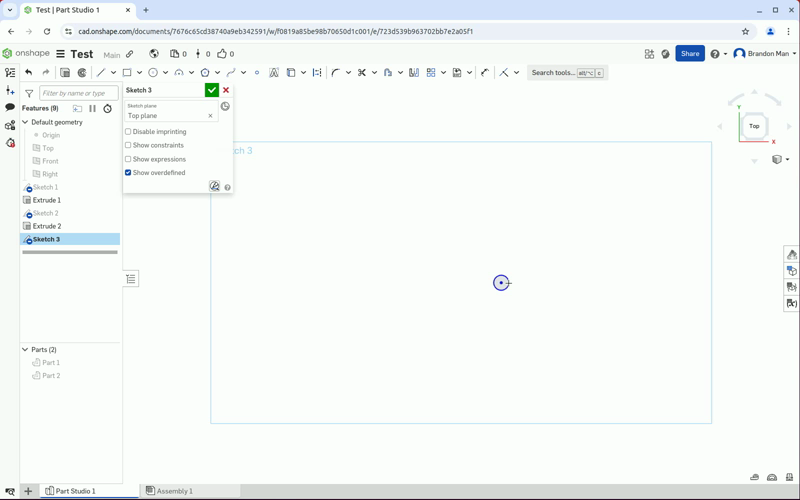
key_down(shift)
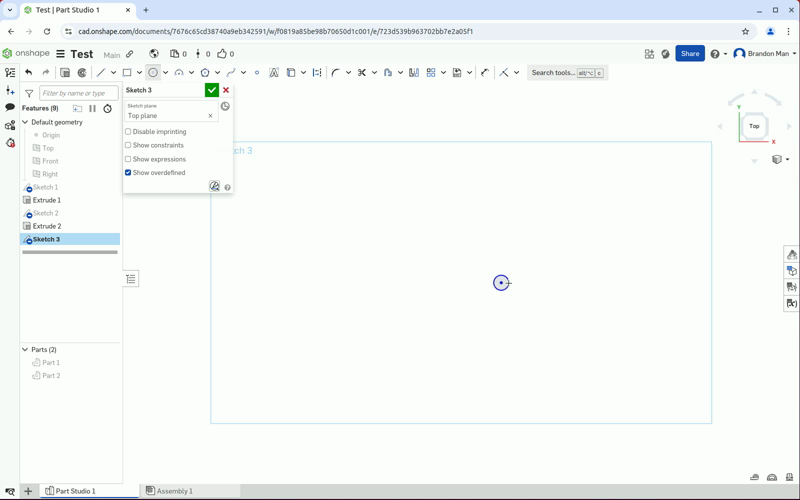
mouse_move(501, 282)
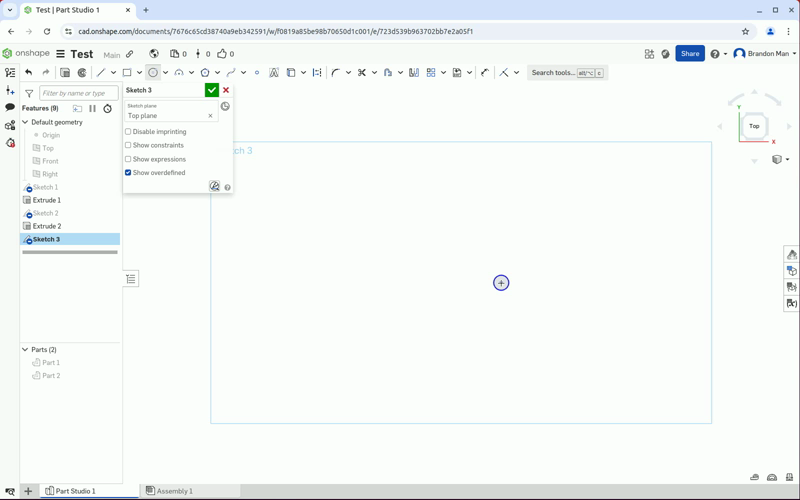
click(501, 282)
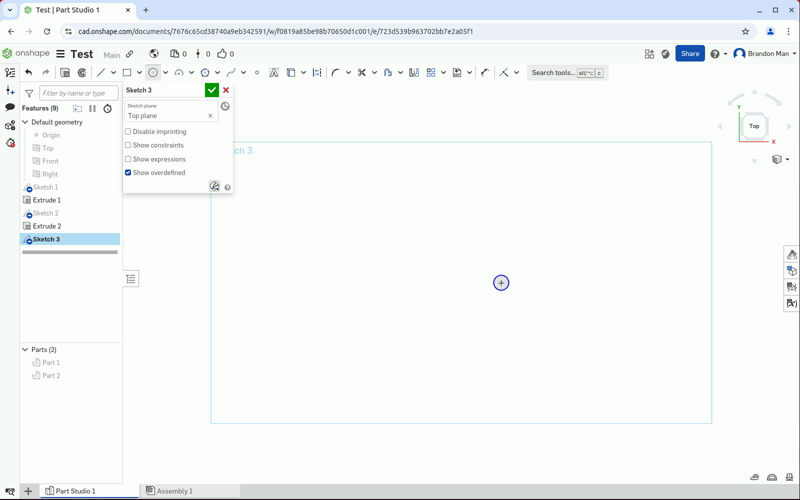
key_up(shift)
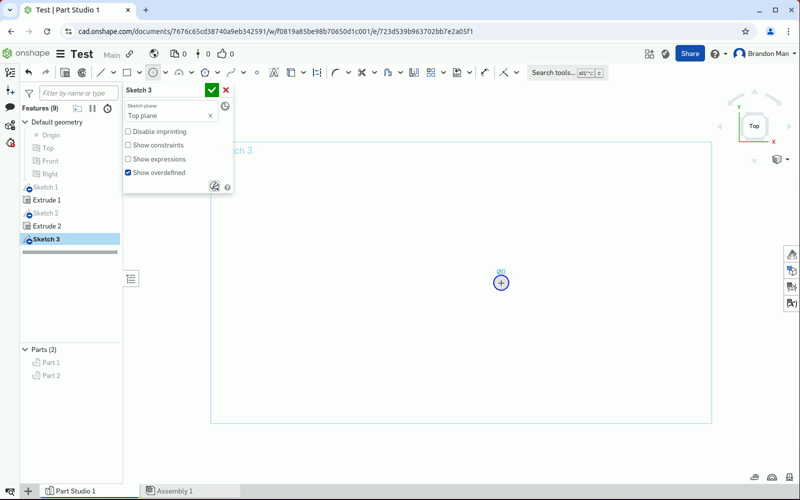
mouse_move(504, 282)
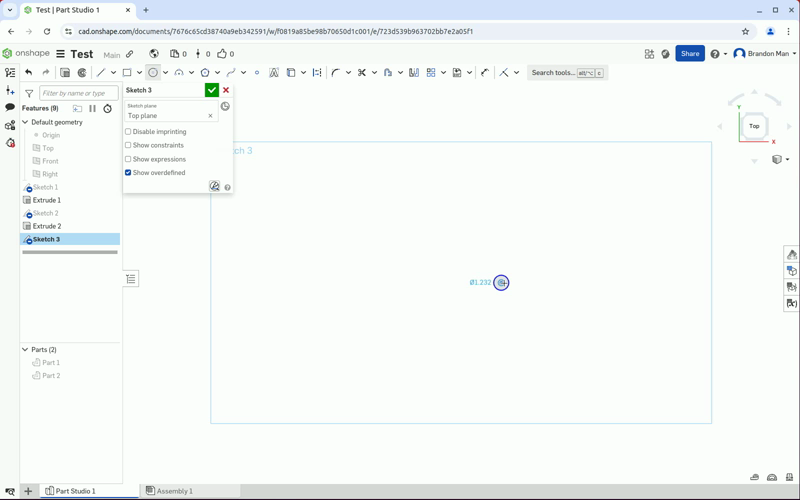
scroll(6)
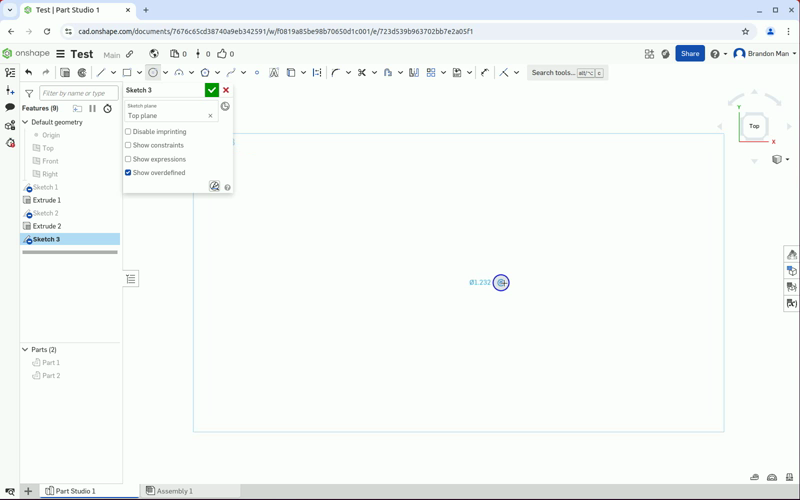
scroll(6)
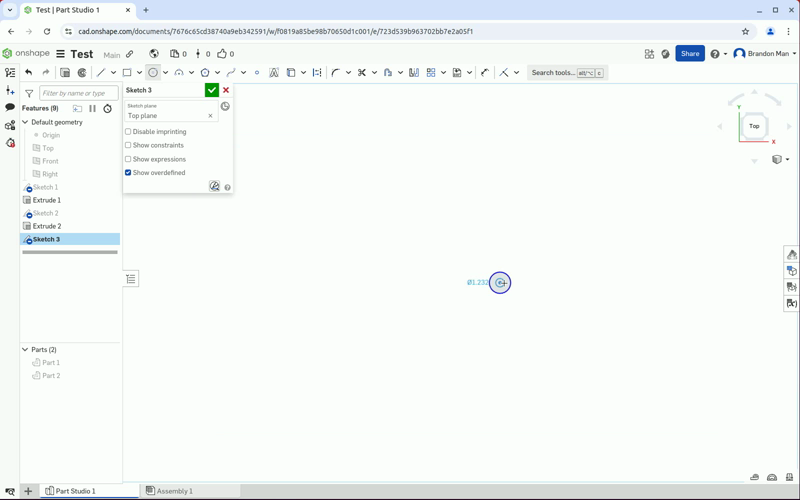
scroll(6)
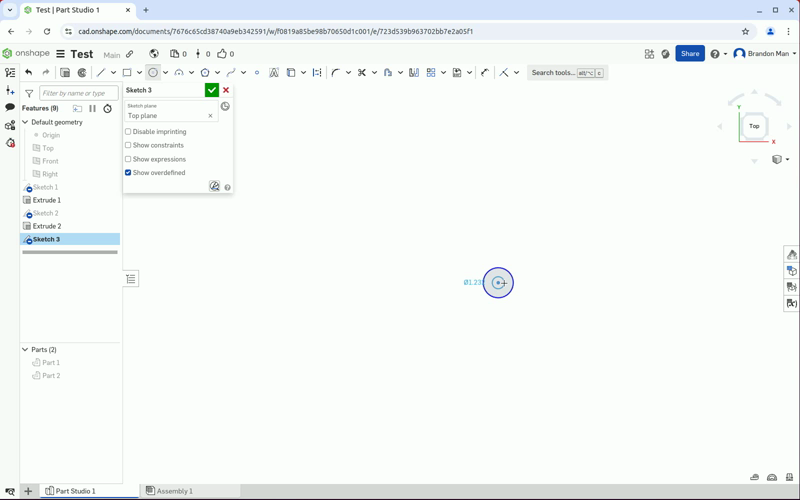
scroll(6)
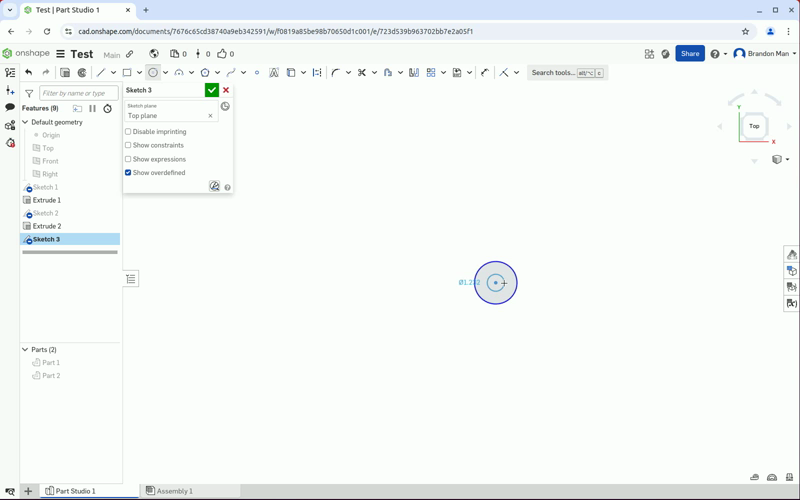
scroll(6)
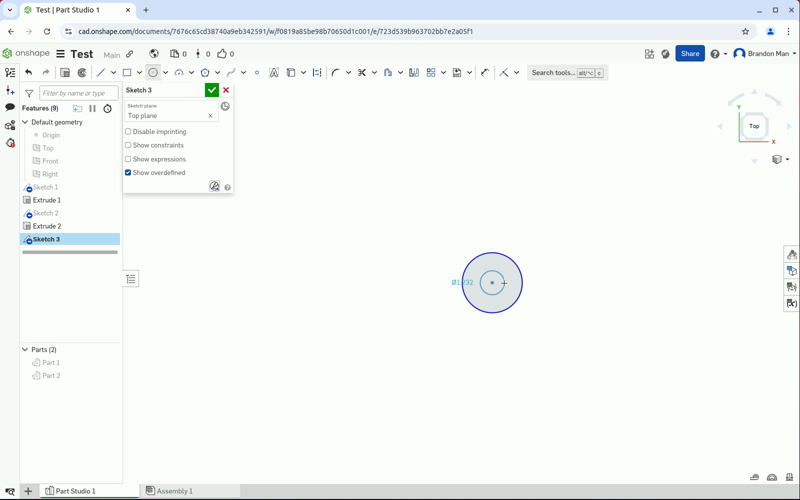
scroll(6)
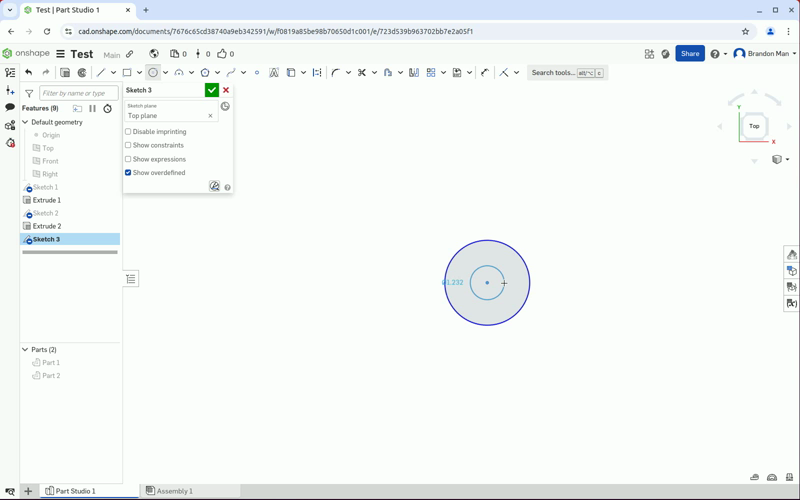
scroll(6)
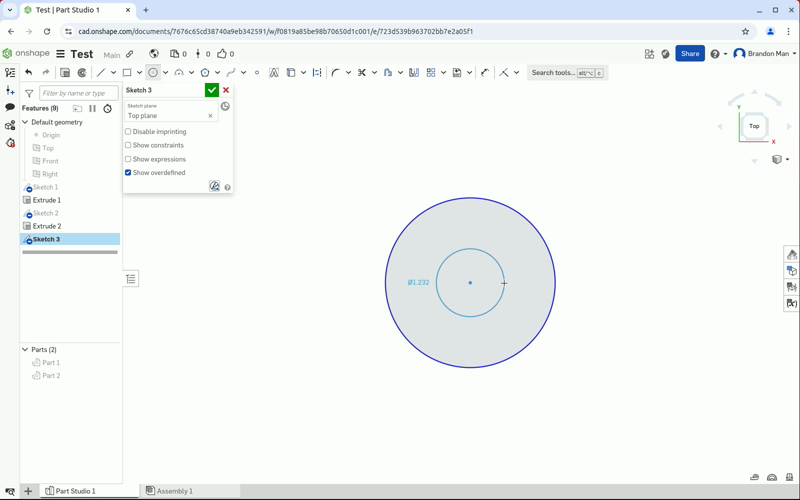
click(504, 282)
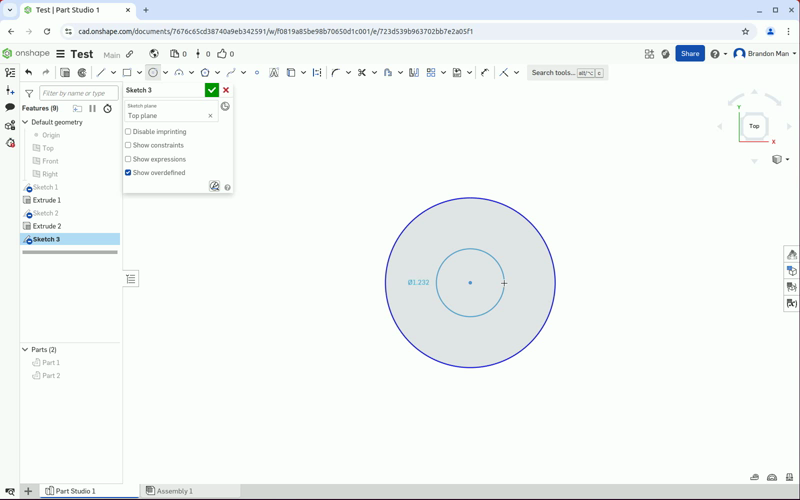
scroll(-6)
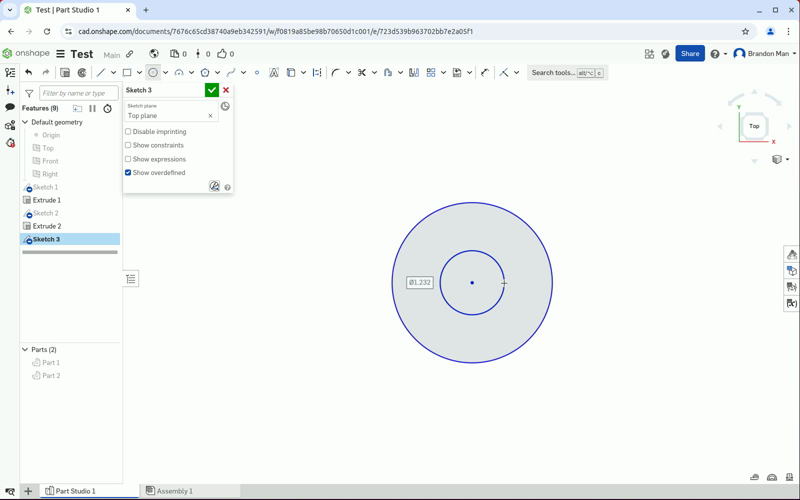
scroll(-6)
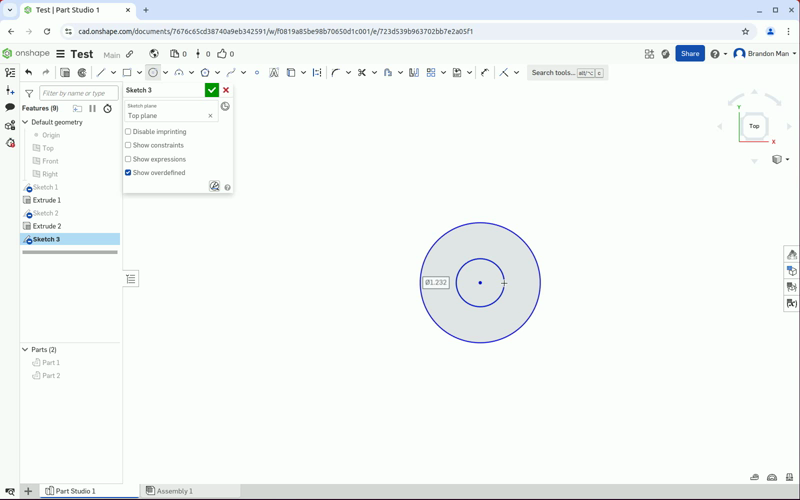
scroll(-6)
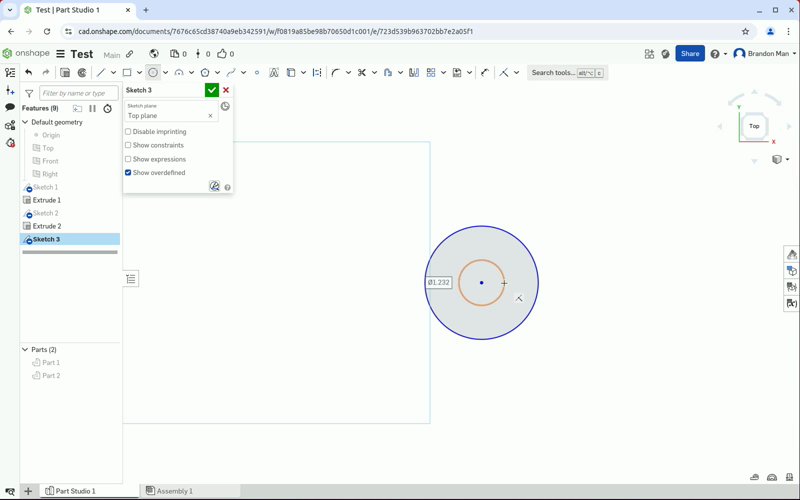
scroll(-6)
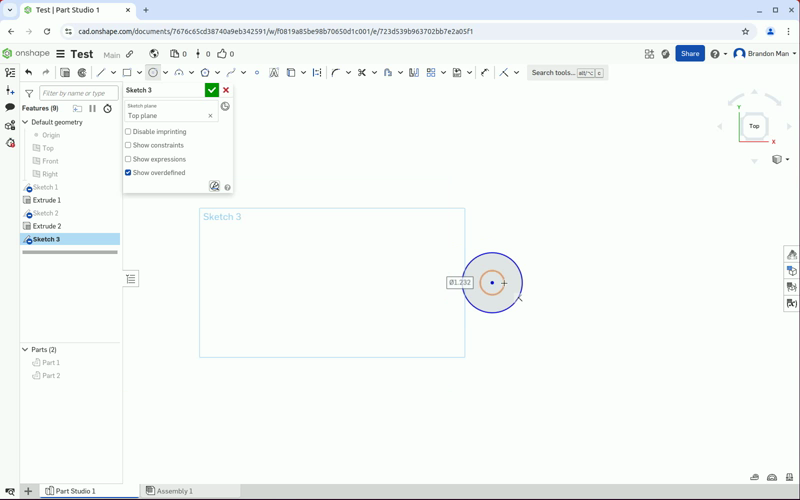
scroll(-6)
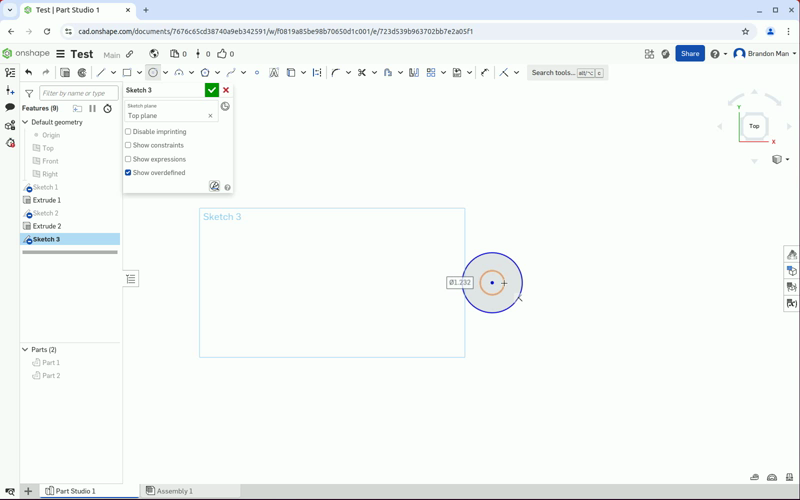
scroll(-6)
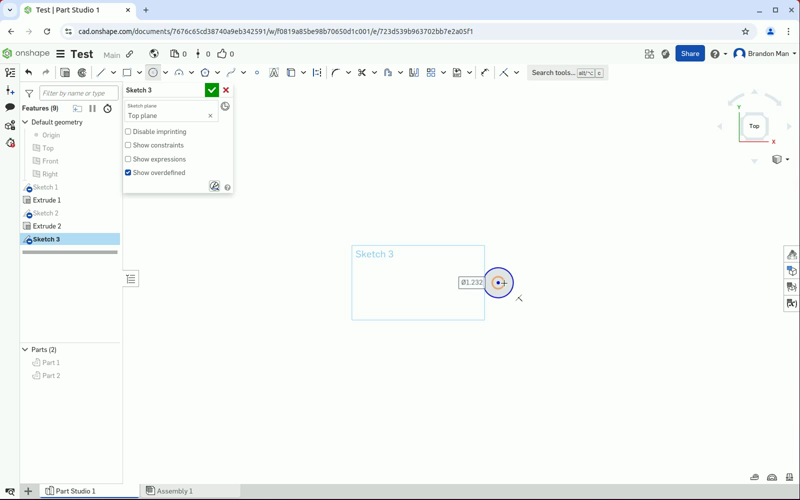
scroll(-6)
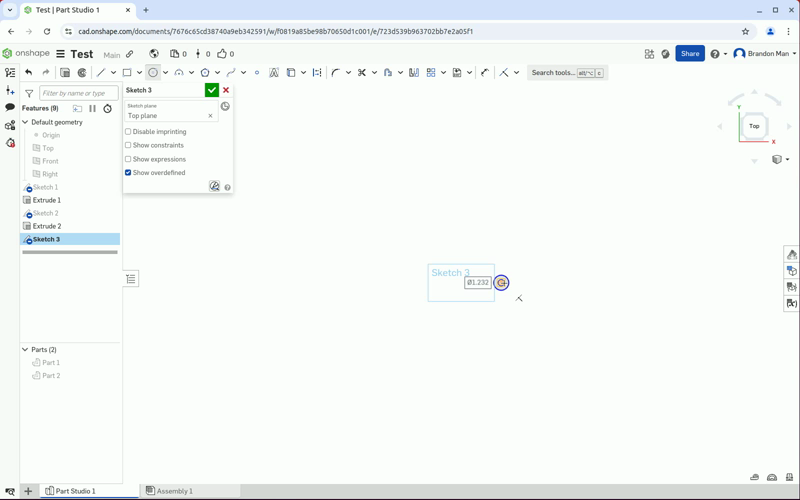
key(esc)
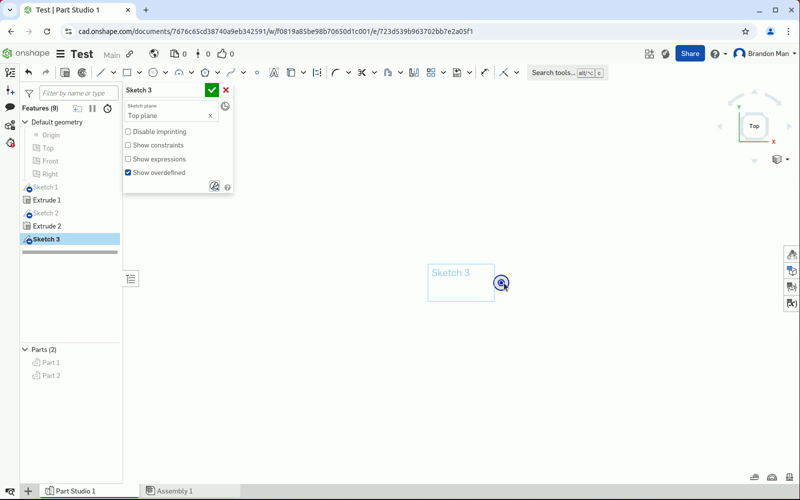
mouse_move(506, 281)
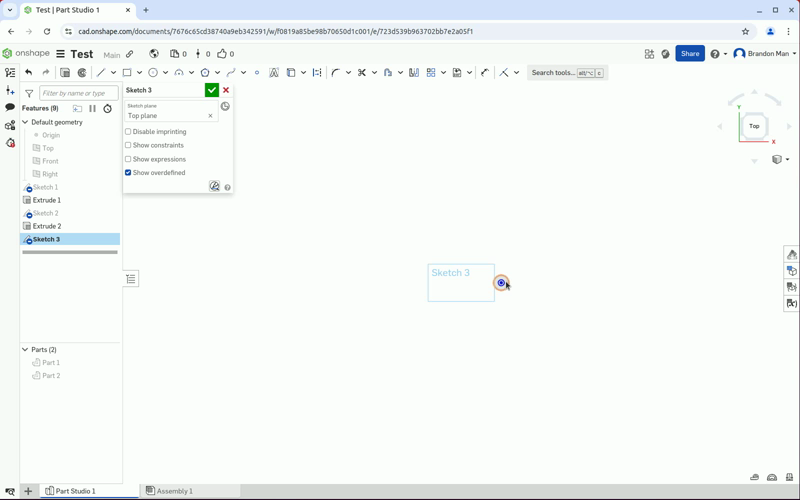
scroll(6)
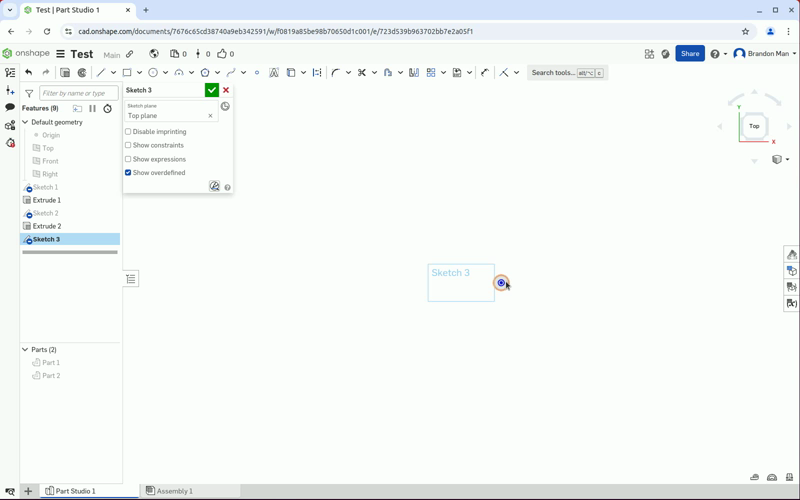
scroll(6)
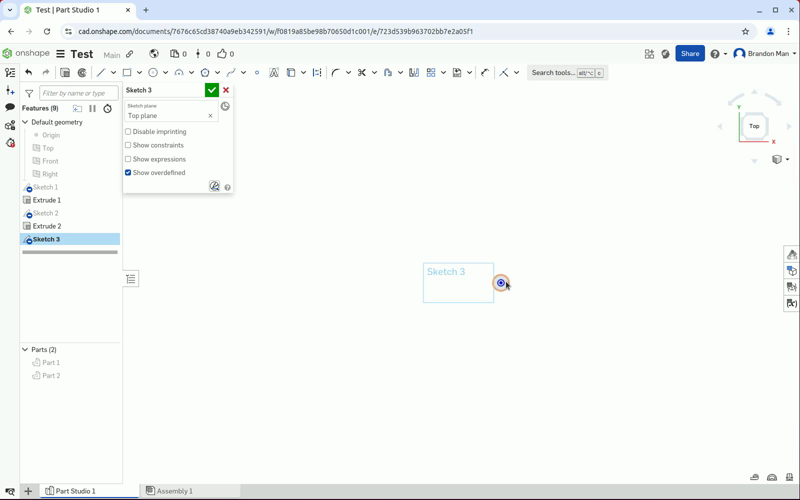
scroll(6)
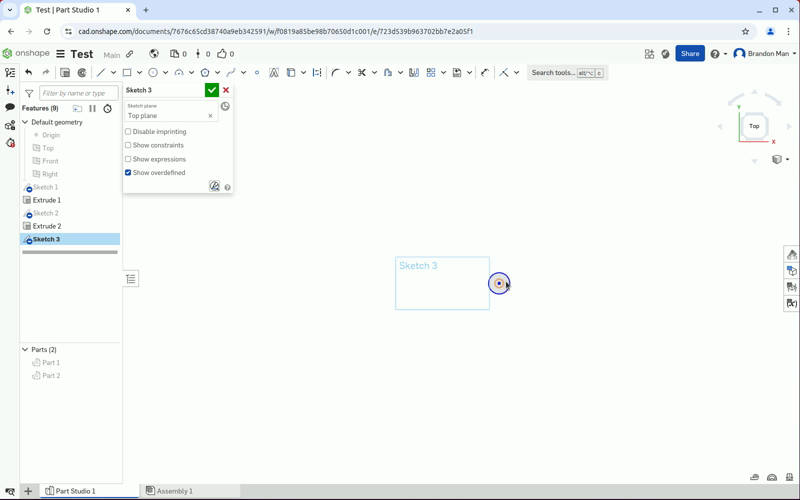
scroll(6)
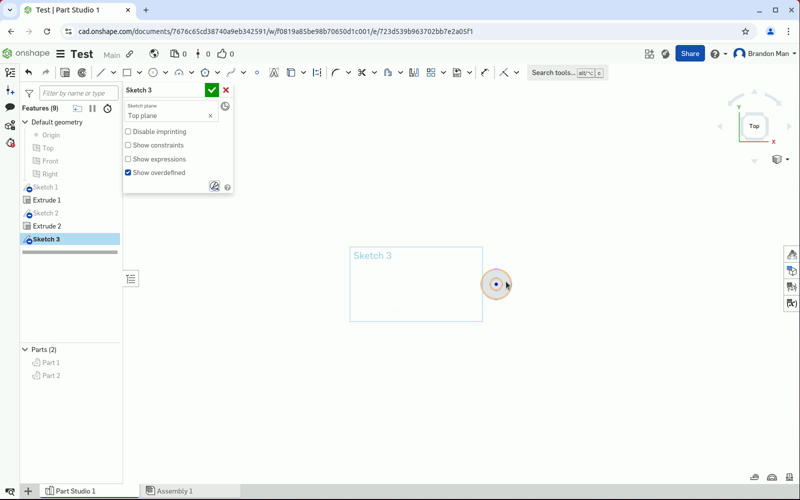
scroll(6)
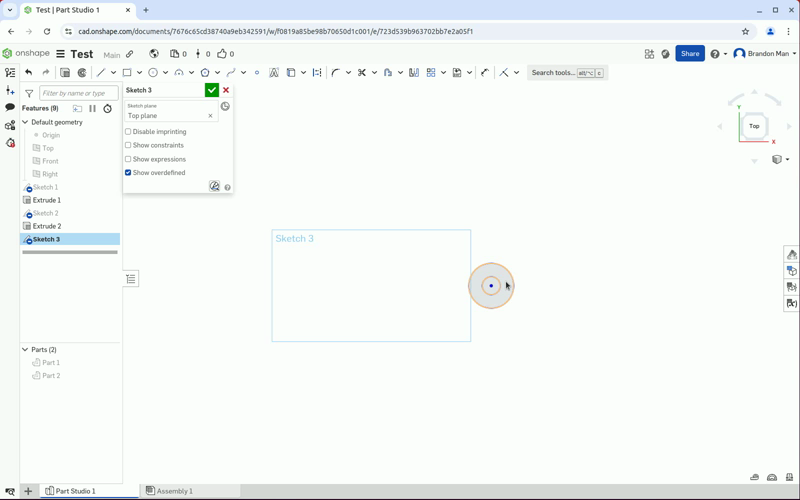
scroll(6)
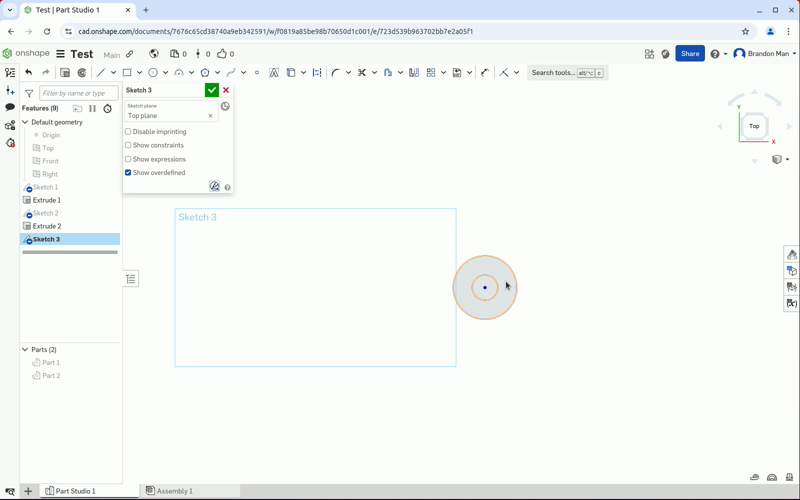
scroll(6)
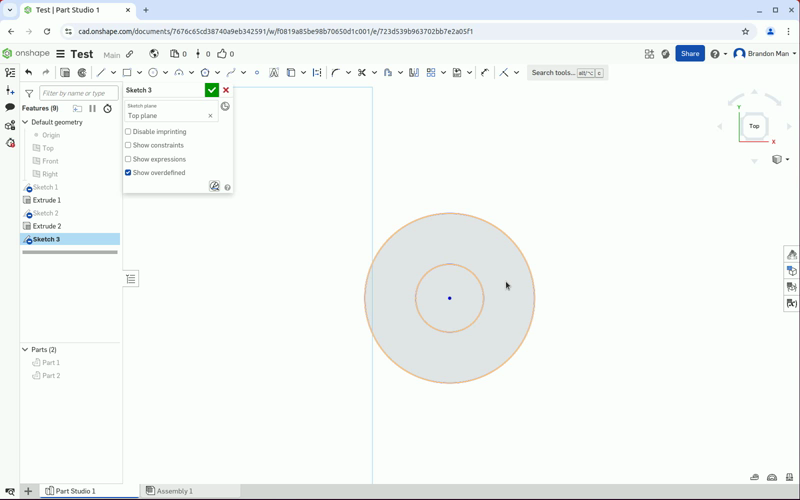
click(506, 281)
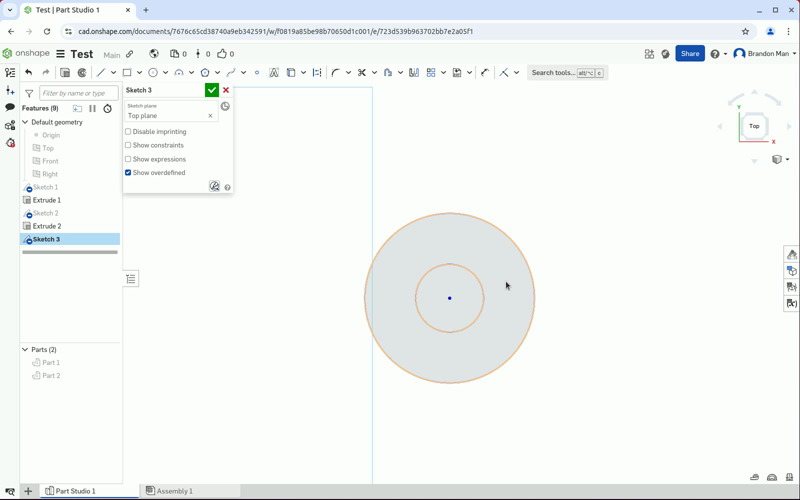
scroll(-6)
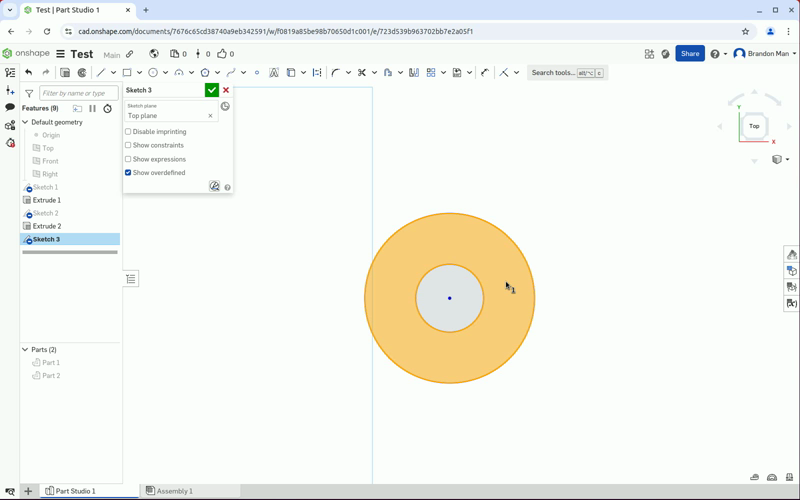
scroll(-6)
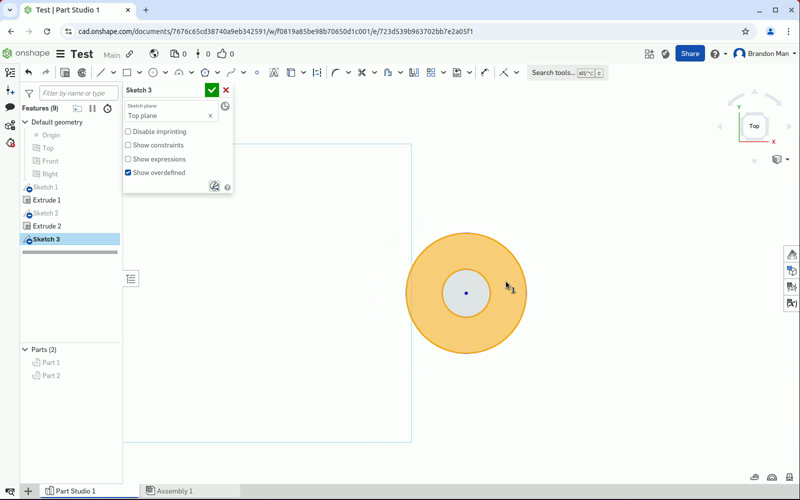
scroll(-6)
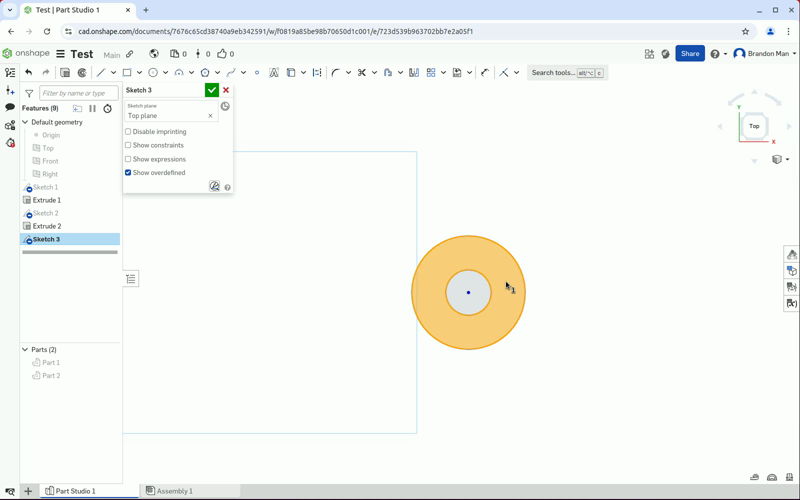
scroll(-6)
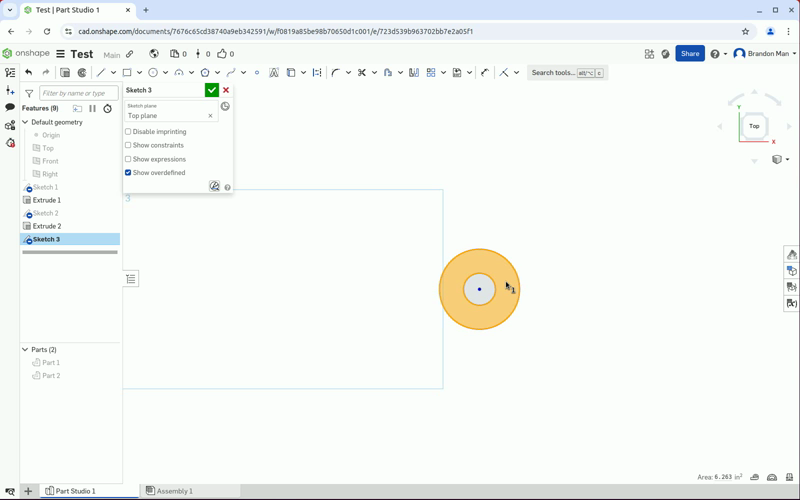
scroll(-6)
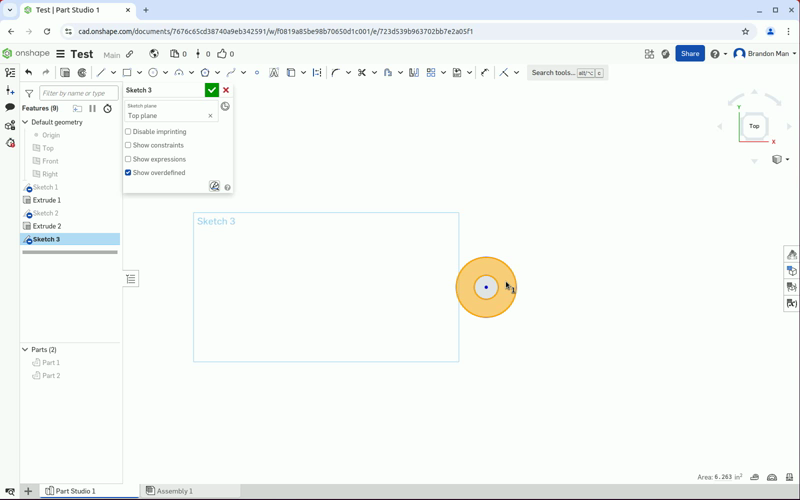
scroll(-6)
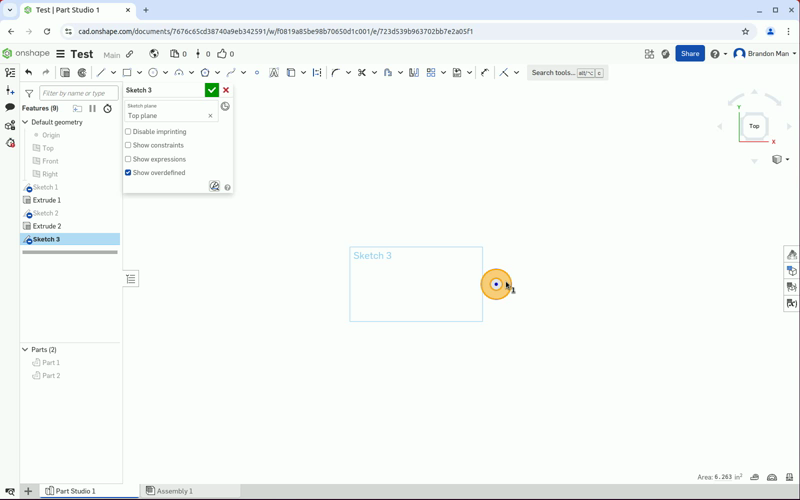
scroll(-6)
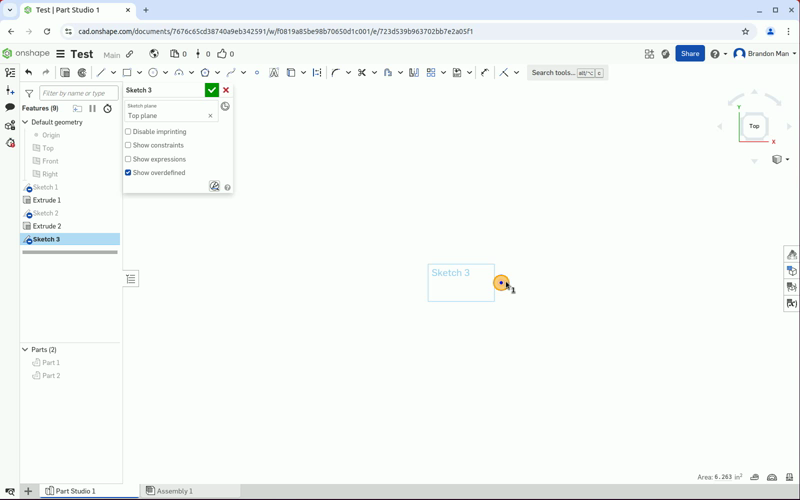
mouse_move(73, 352)
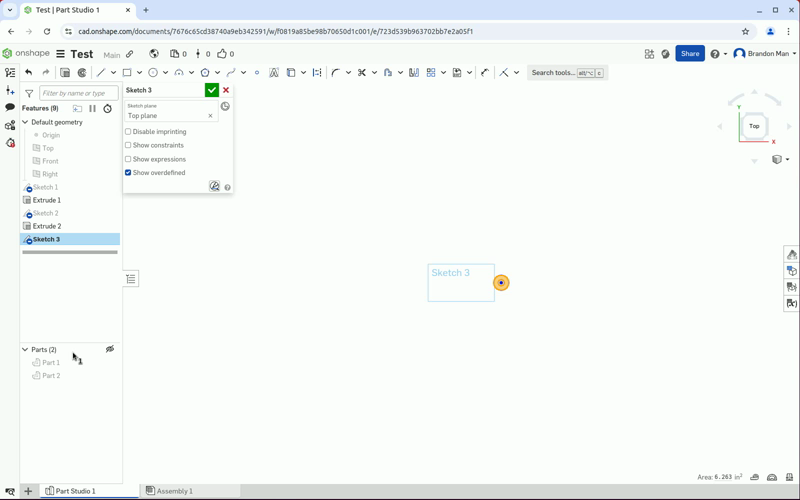
key(shift+y)
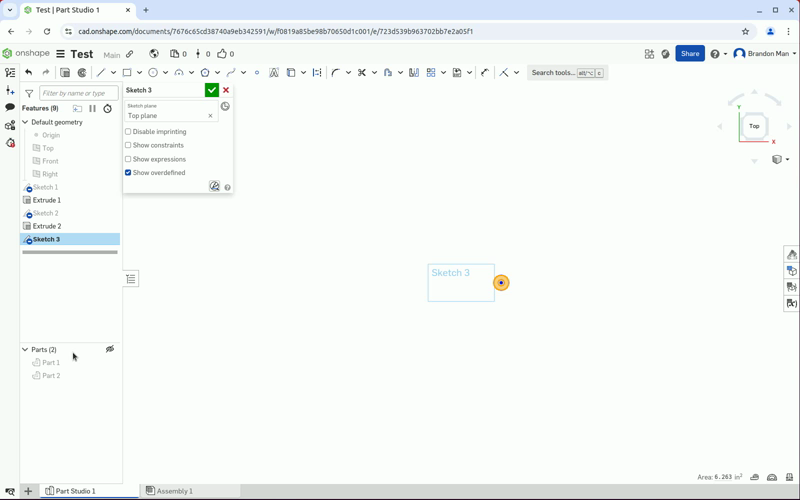
key(shift+e)
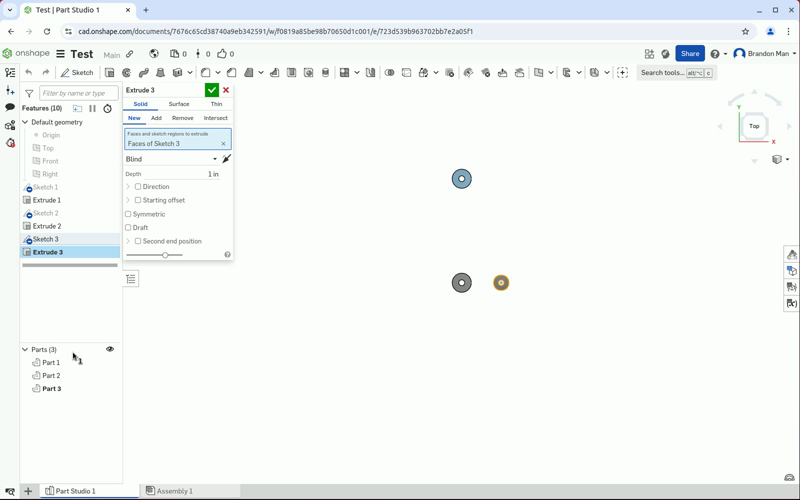
mouse_move(143, 106)
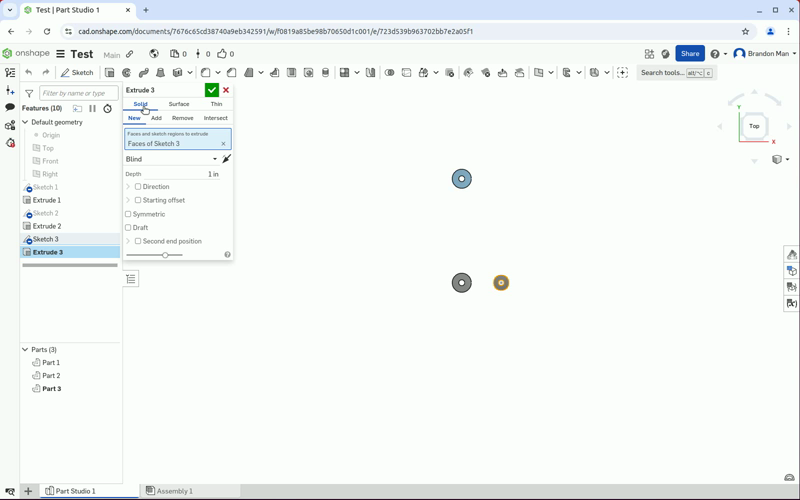
click(143, 106)
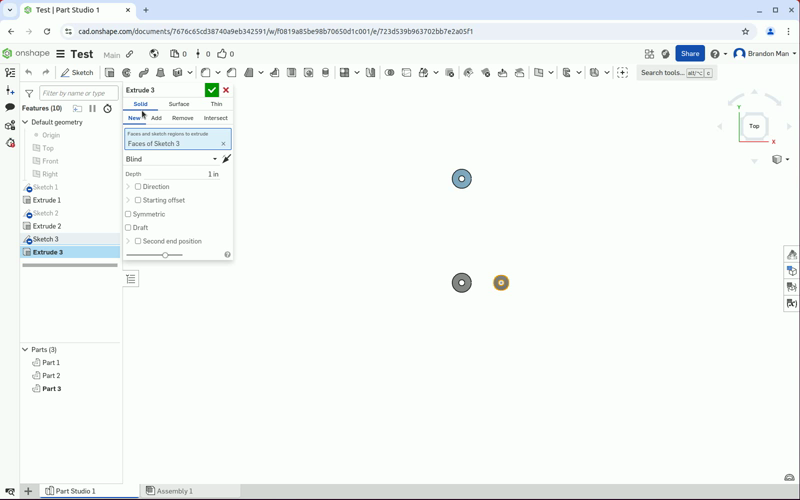
mouse_move(137, 120)
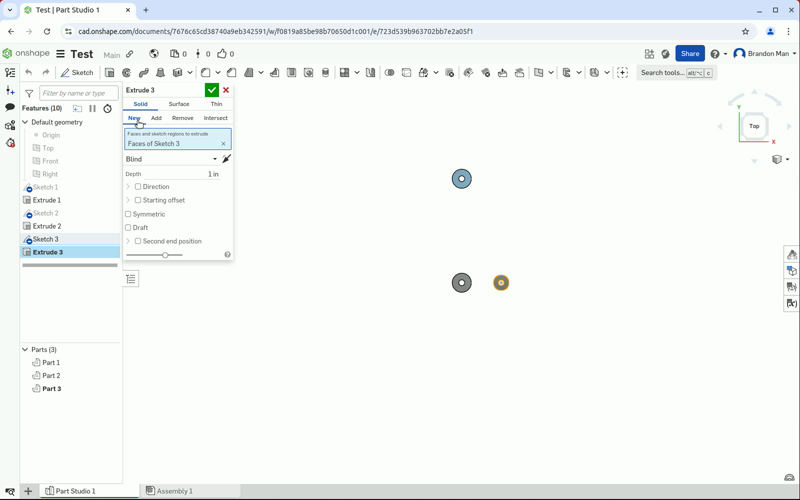
click(137, 120)
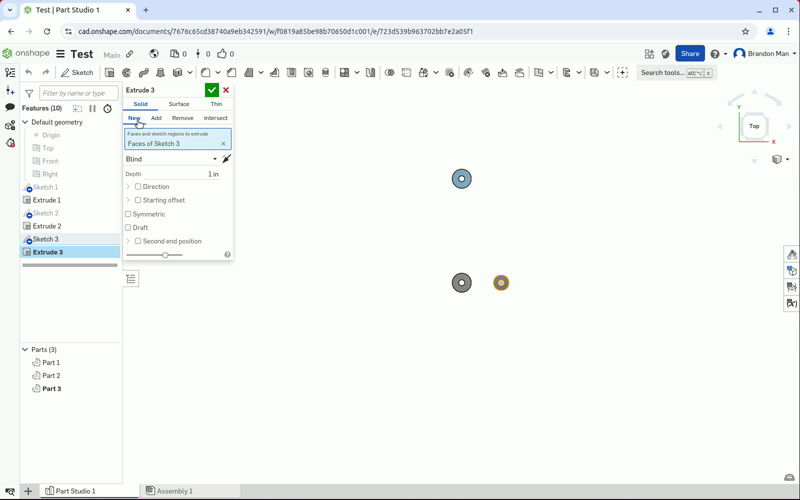
key(tab, 4)
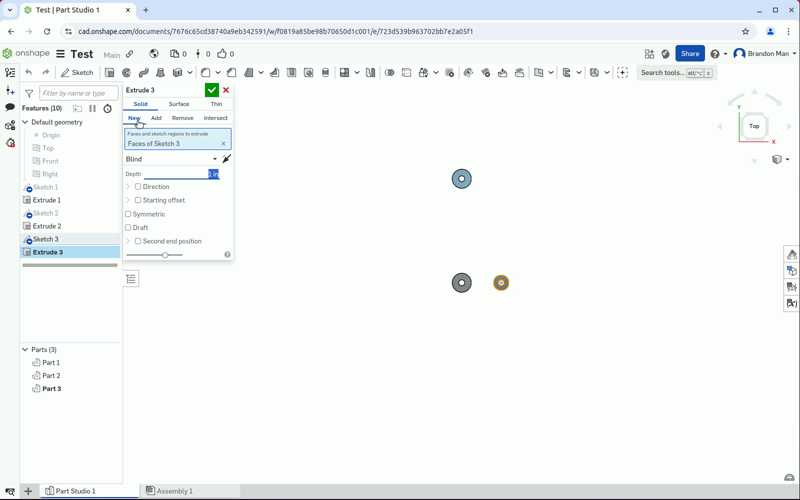
text(0.481)
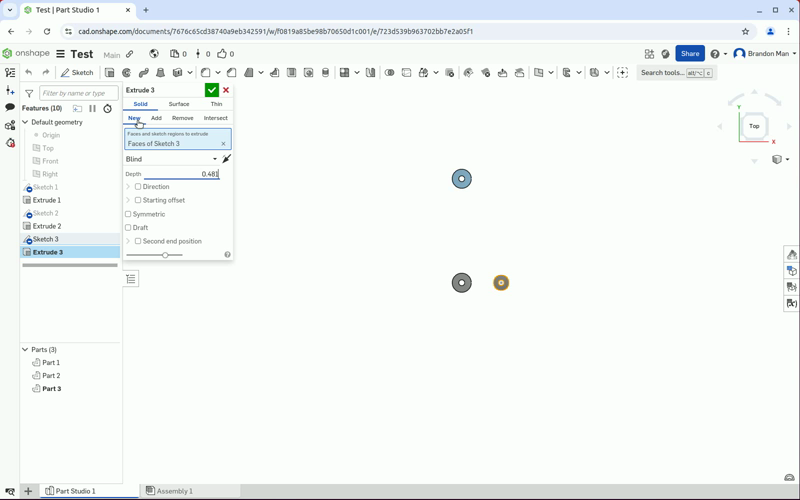
key(enter)
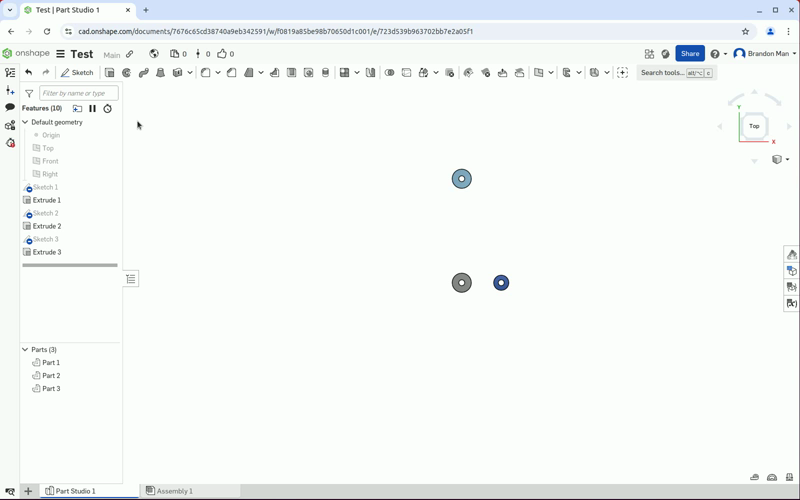
key(shift+h)
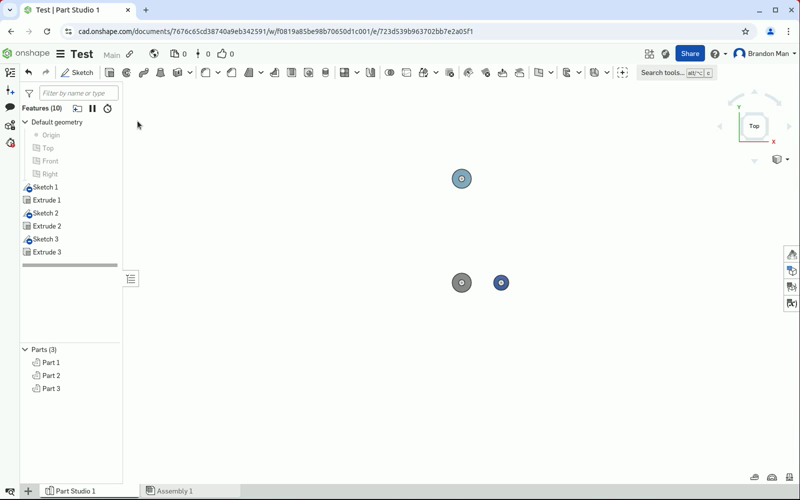
key(shift+h)
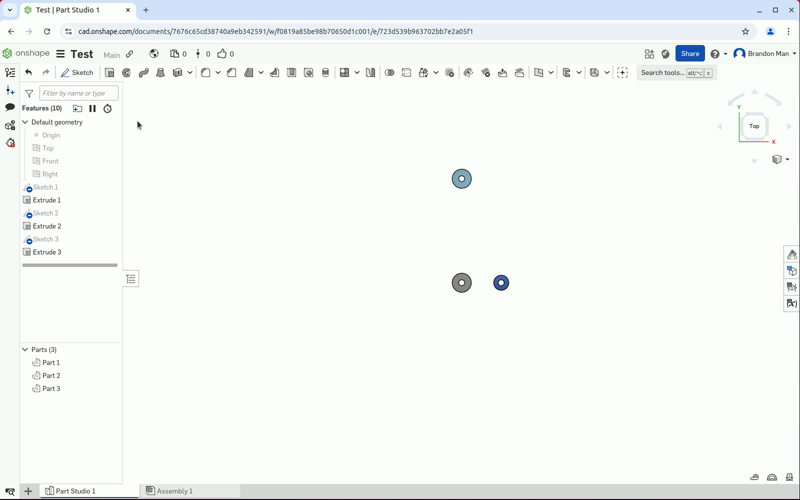
mouse_move(73, 189)
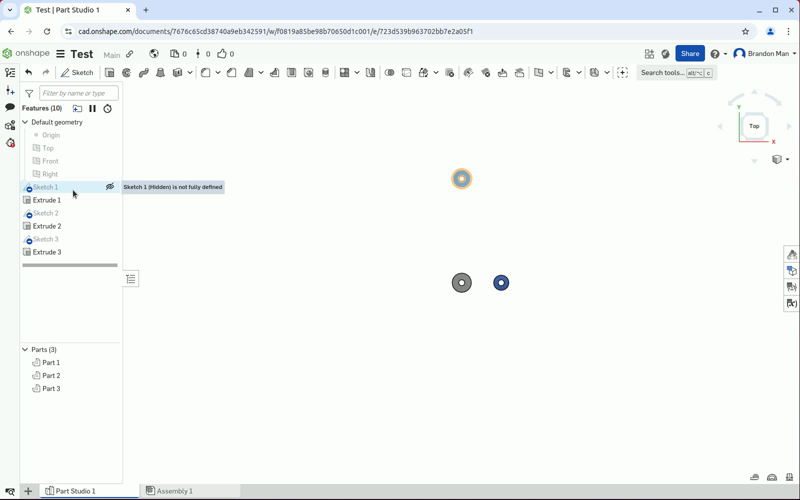
click(73, 189)
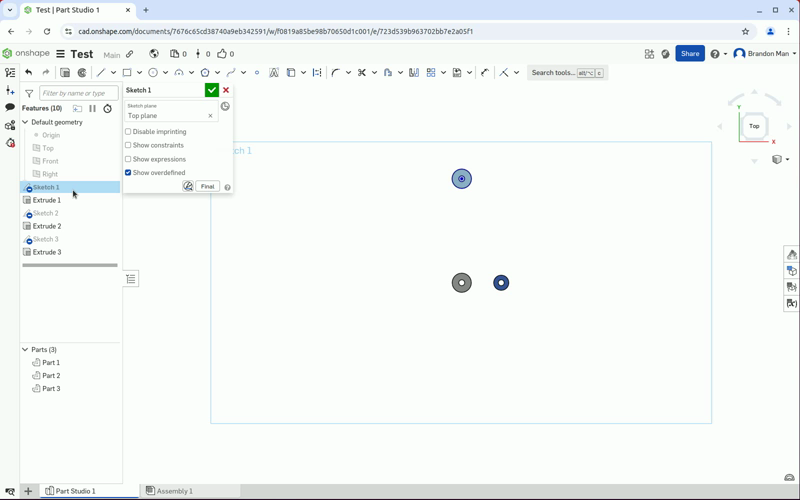
mouse_move(229, 92)
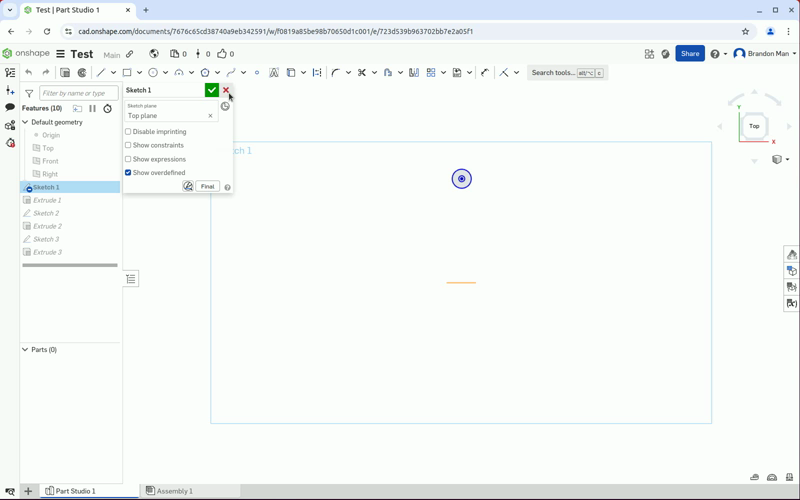
click(229, 92)
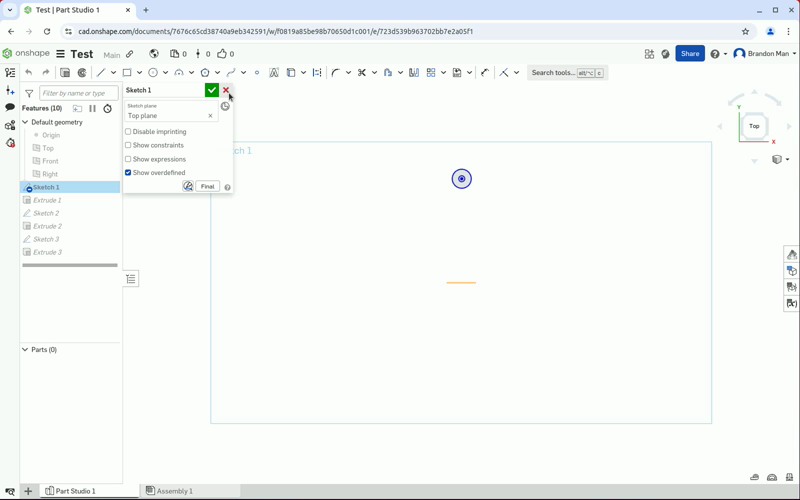
key(shift+s)
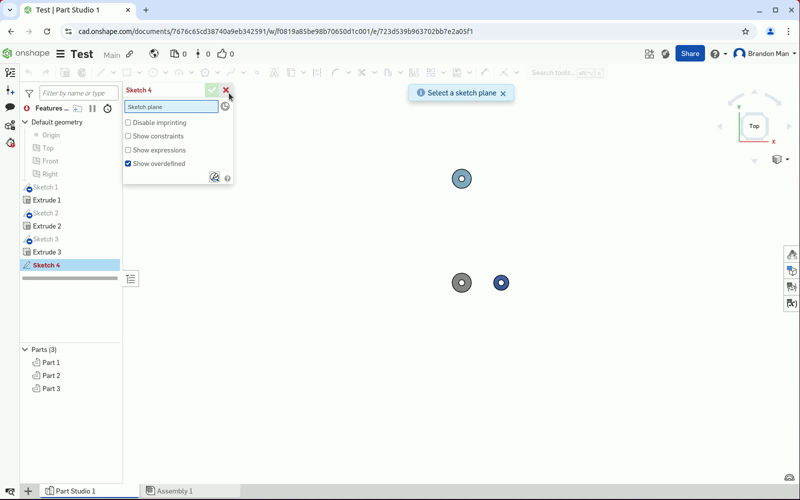
mouse_move(73, 150)
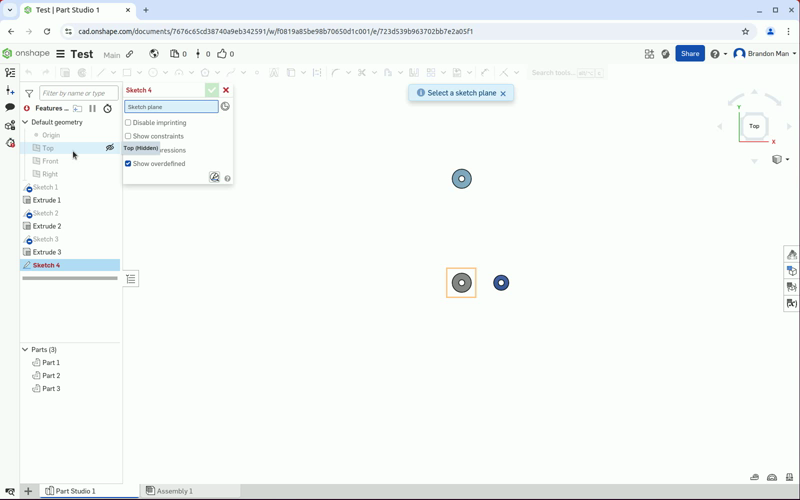
click(73, 150)
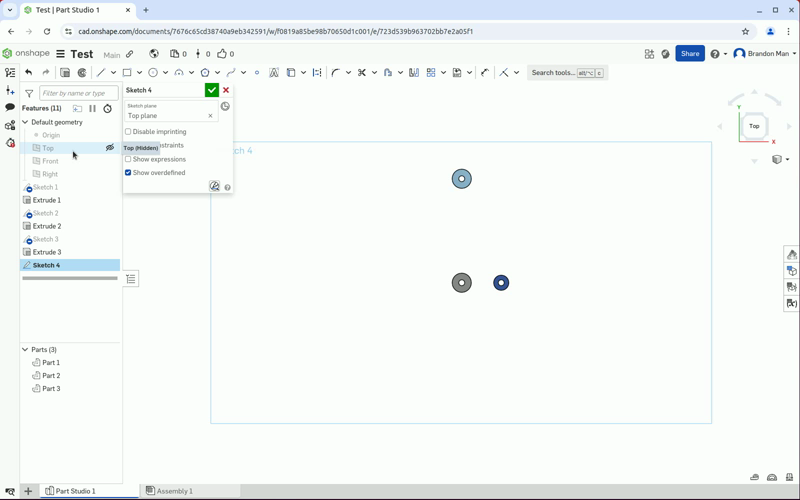
mouse_move(73, 352)
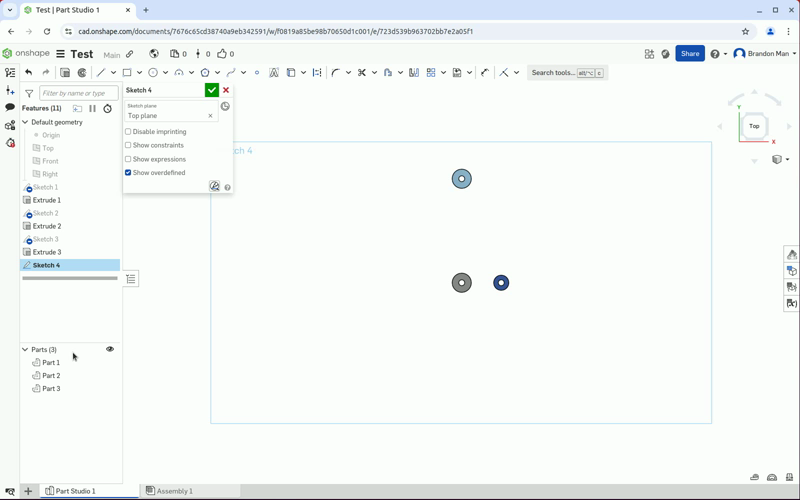
key(y)
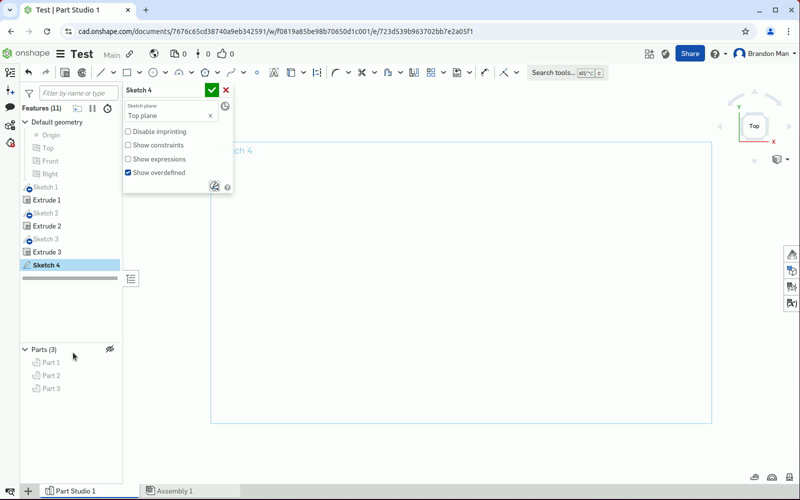
key(a)
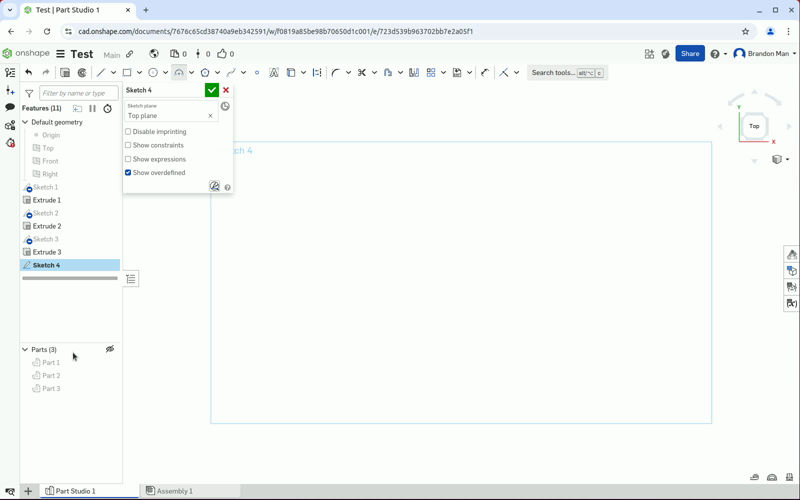
key_down(shift)
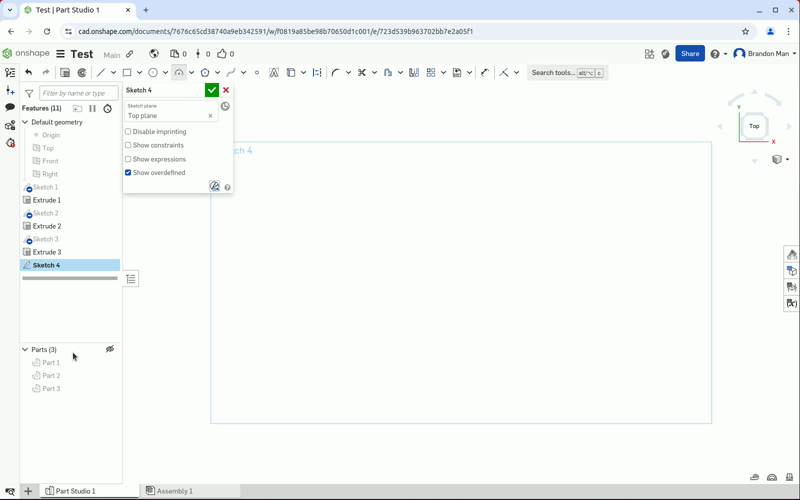
mouse_move(446, 223)
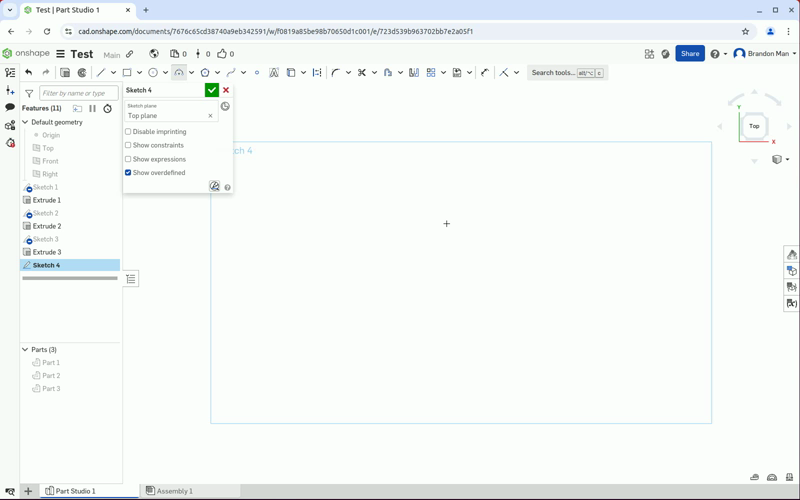
click(446, 223)
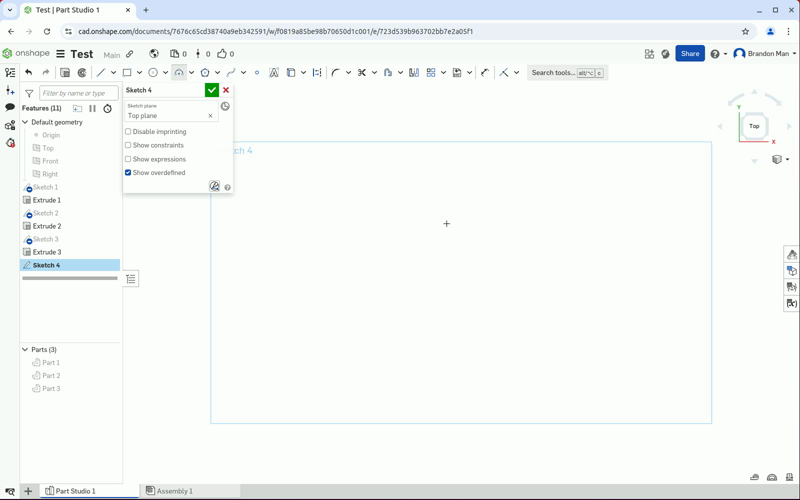
key_up(shift)
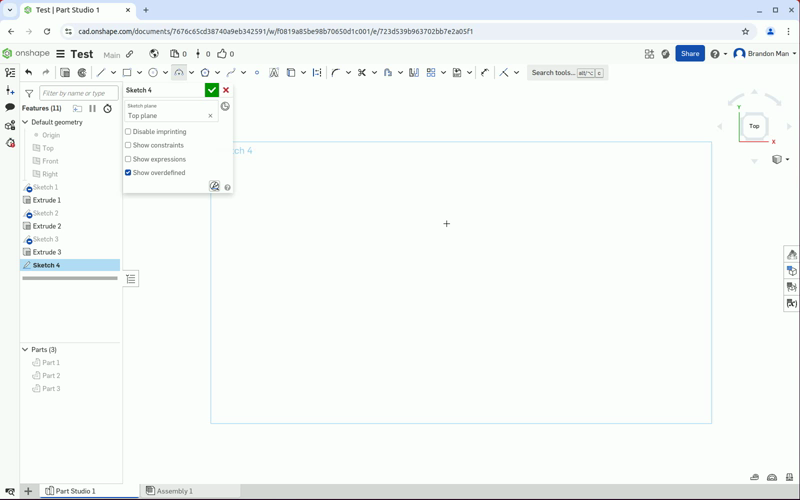
key_down(shift)
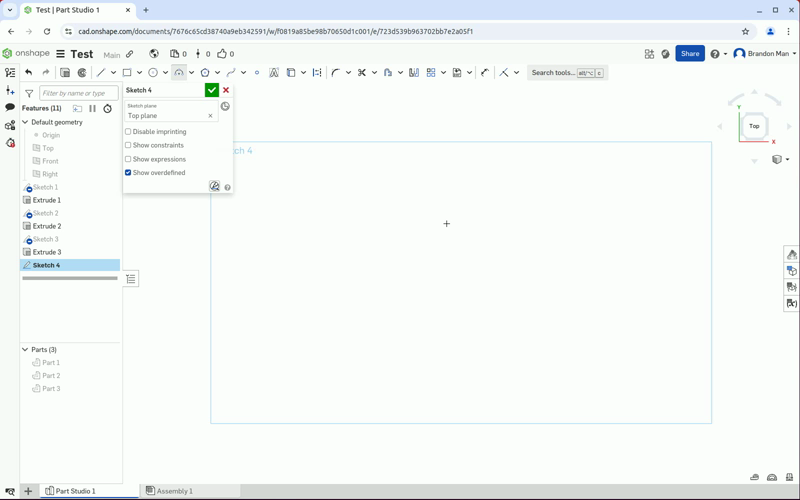
mouse_move(476, 223)
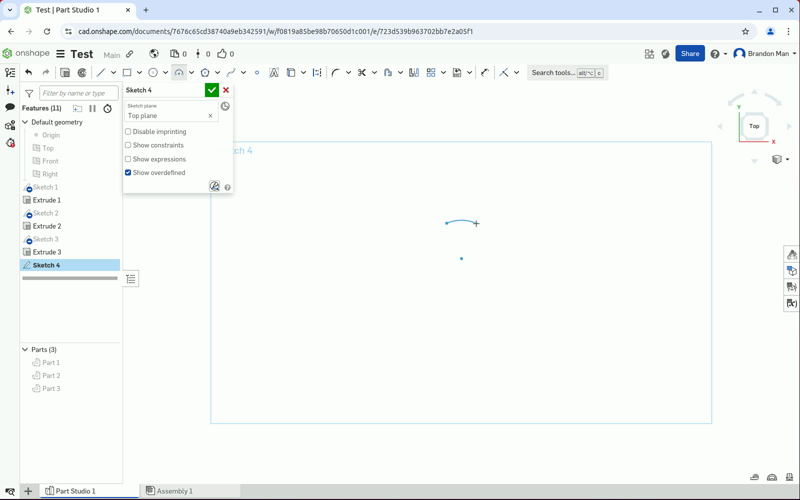
click(476, 223)
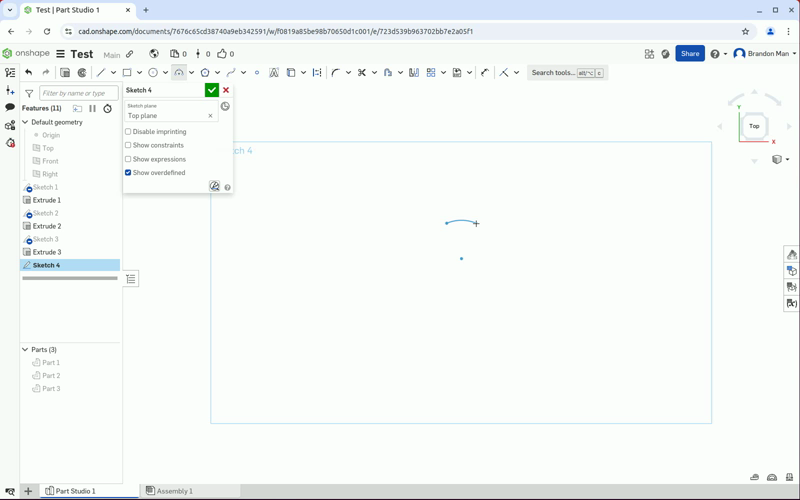
mouse_move(461, 210)
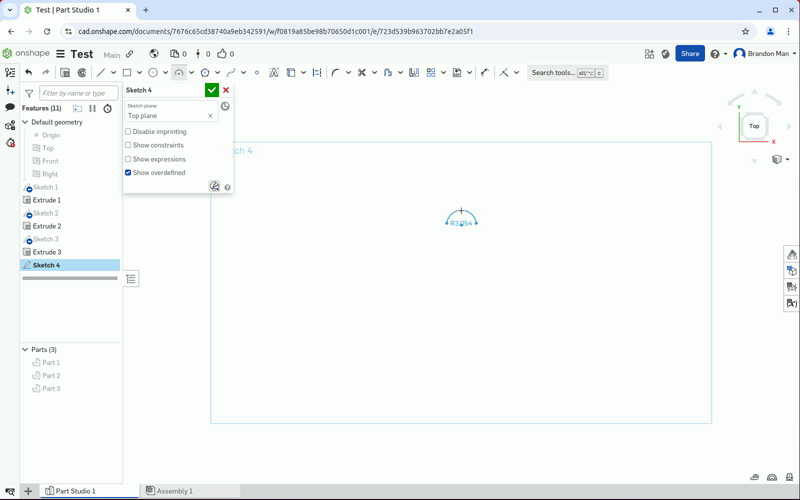
click(461, 210)
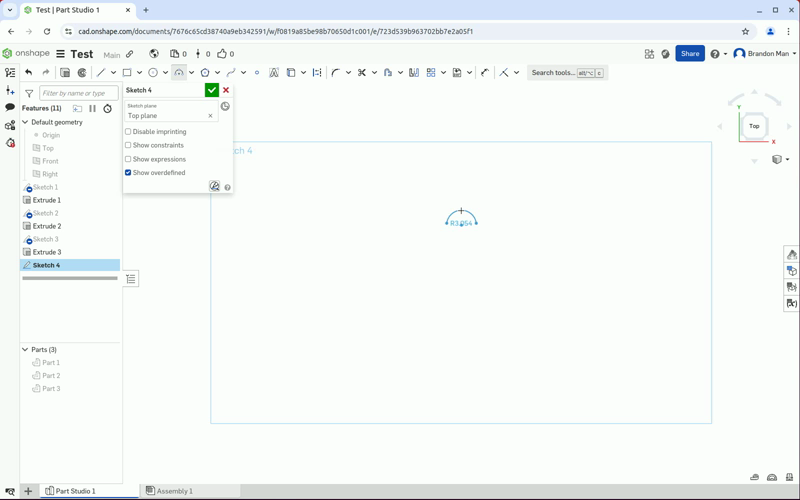
key_up(shift)
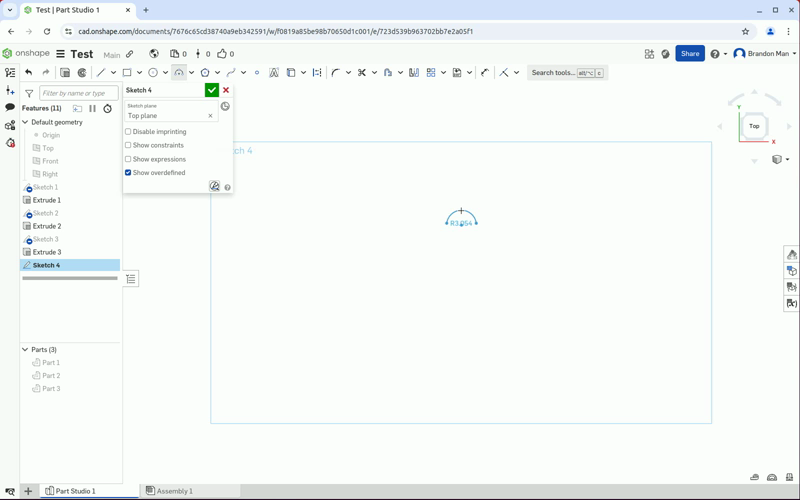
key(esc)
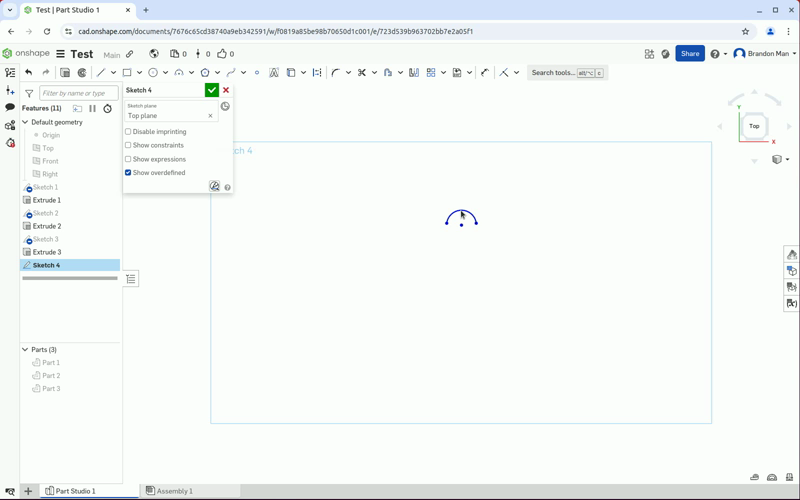
key(l)
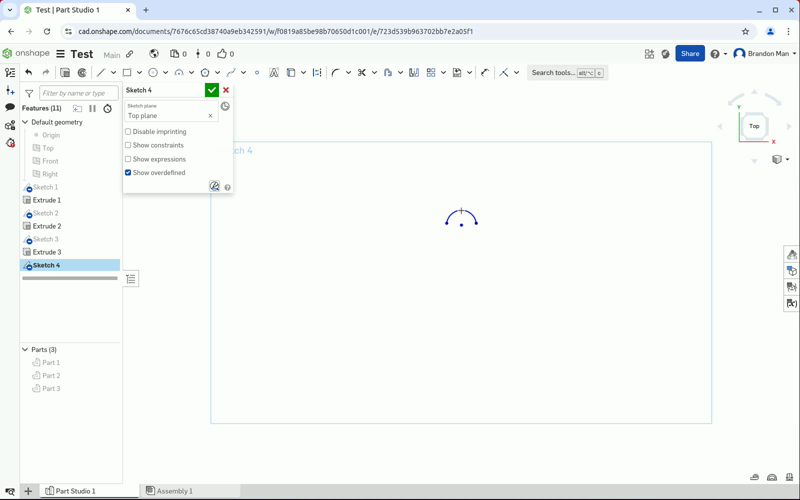
mouse_move(476, 223)
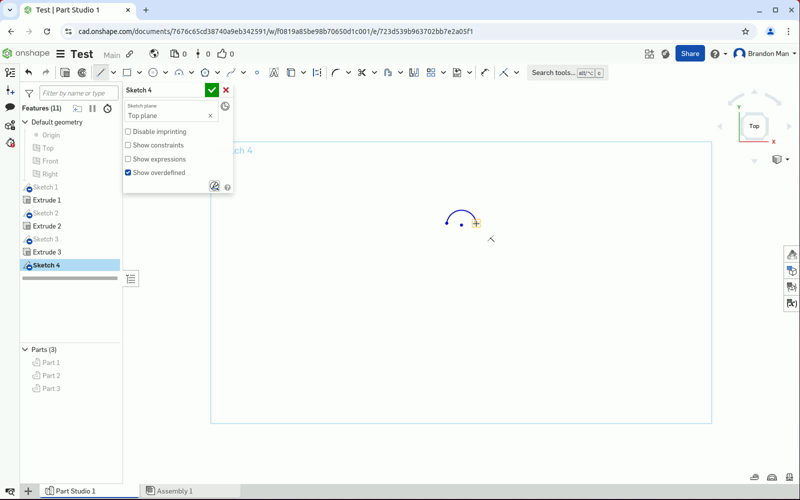
click(476, 223)
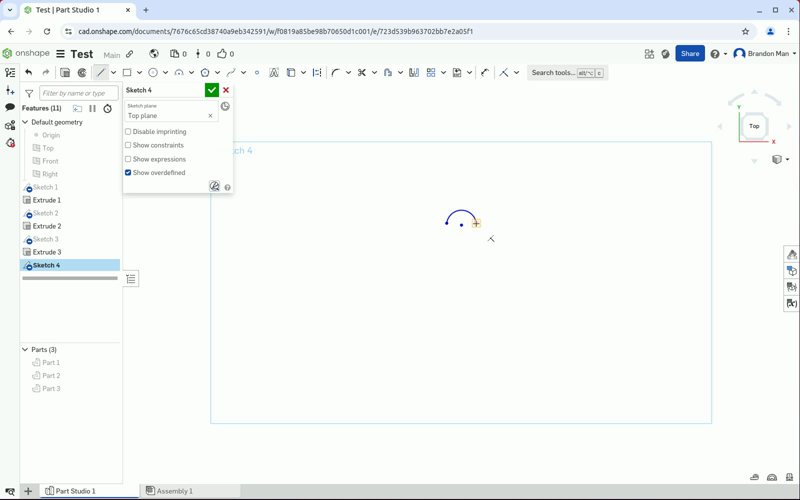
key_down(shift)
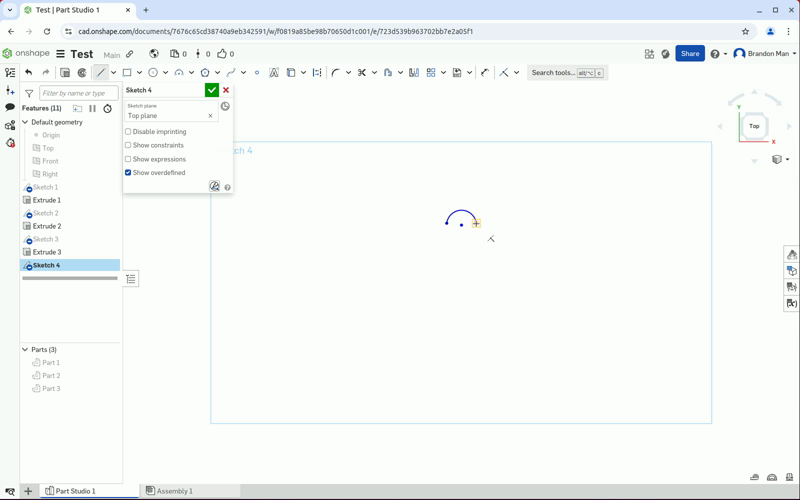
mouse_move(506, 223)
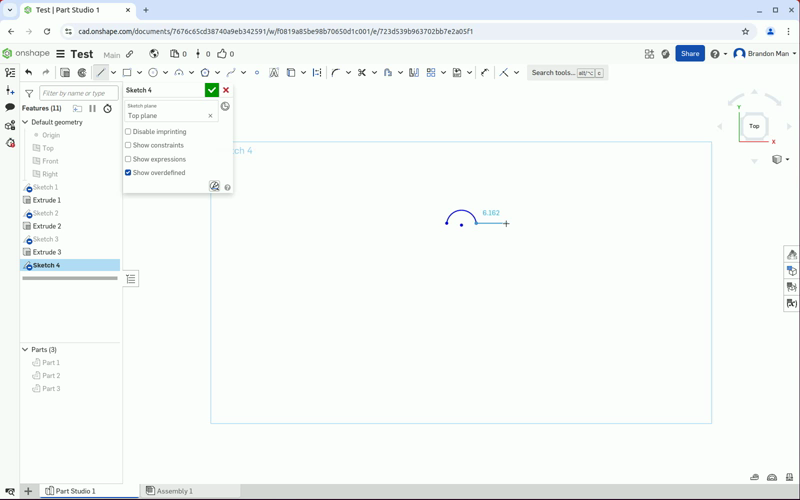
mouse_move(470, 176)
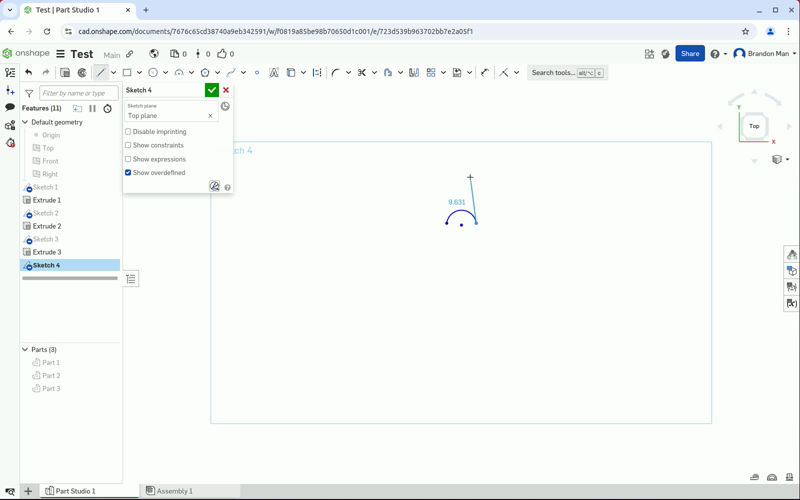
click(470, 176)
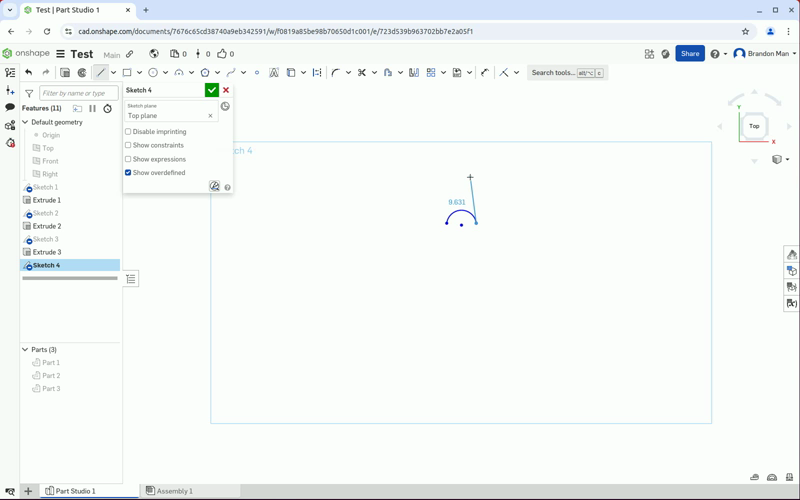
key_up(shift)
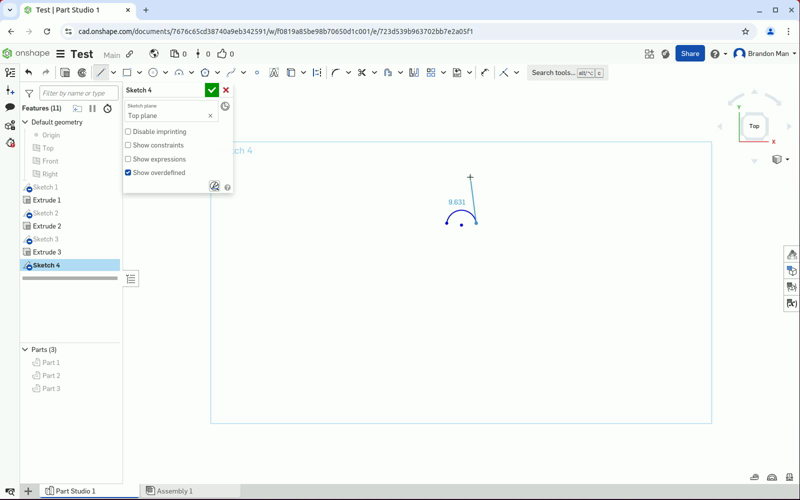
key(esc)
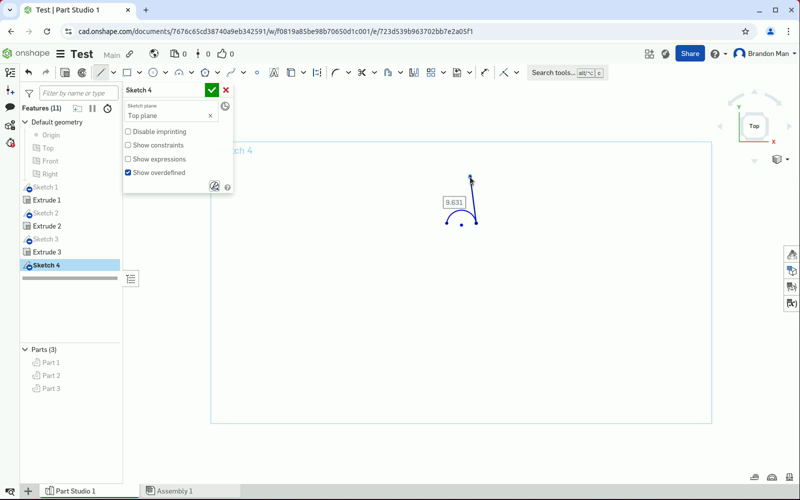
key(a)
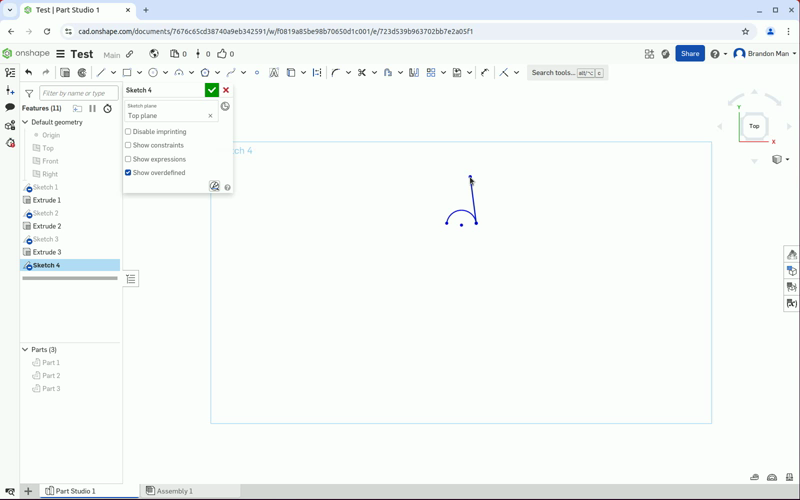
mouse_move(470, 176)
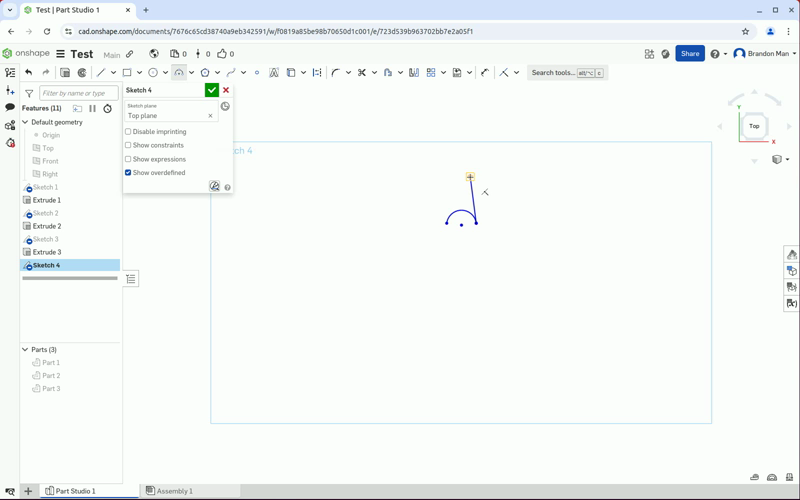
click(470, 176)
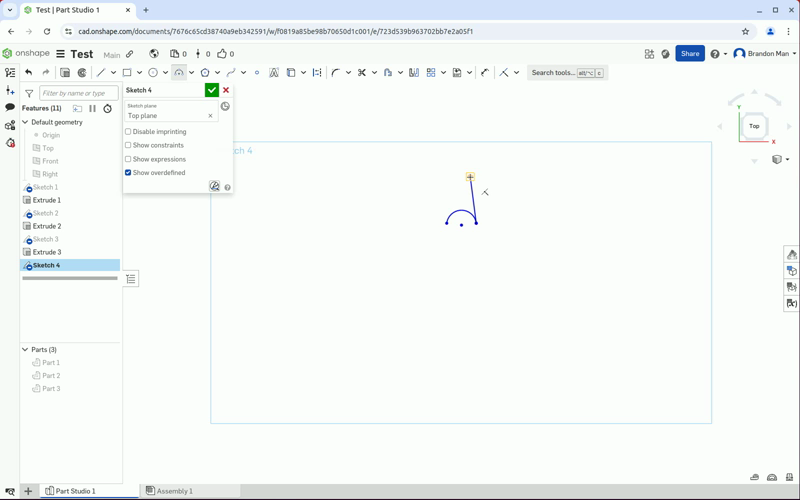
key_down(shift)
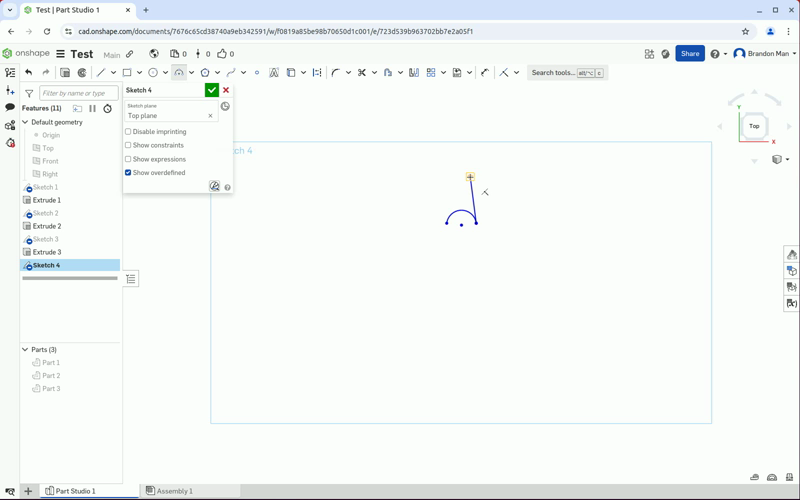
mouse_move(452, 176)
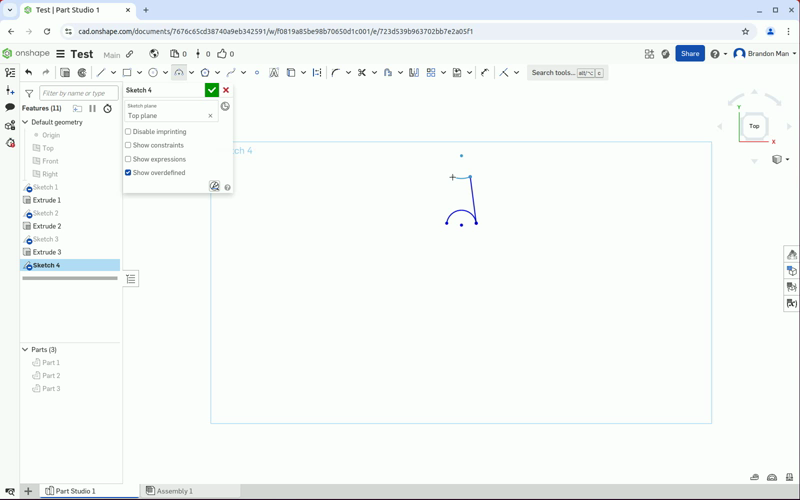
click(452, 176)
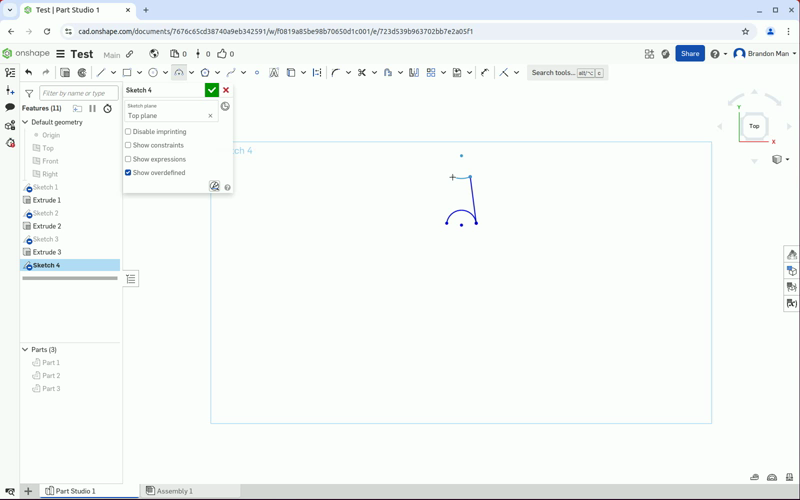
mouse_move(461, 186)
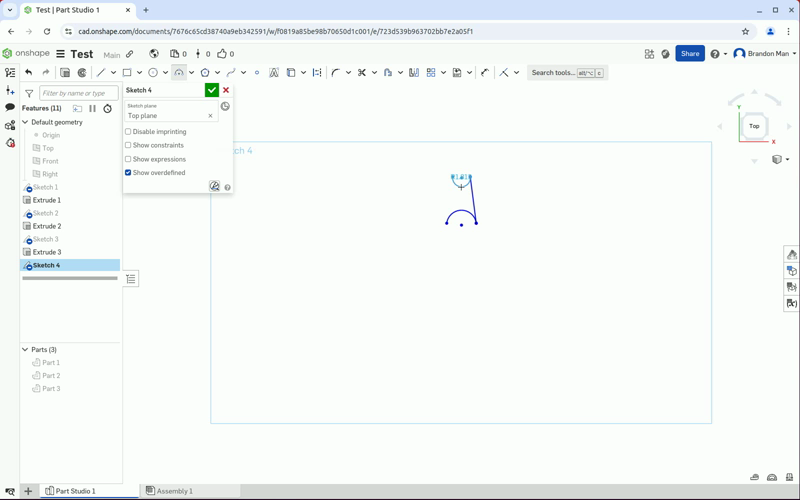
click(461, 186)
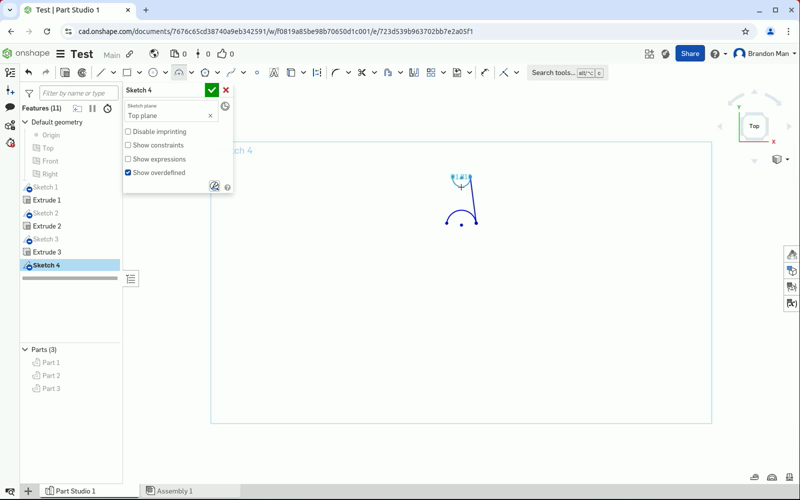
key_up(shift)
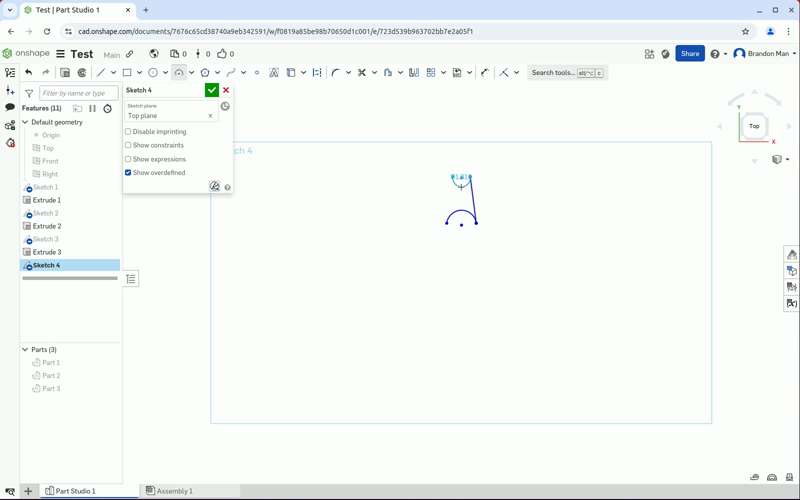
key(esc)
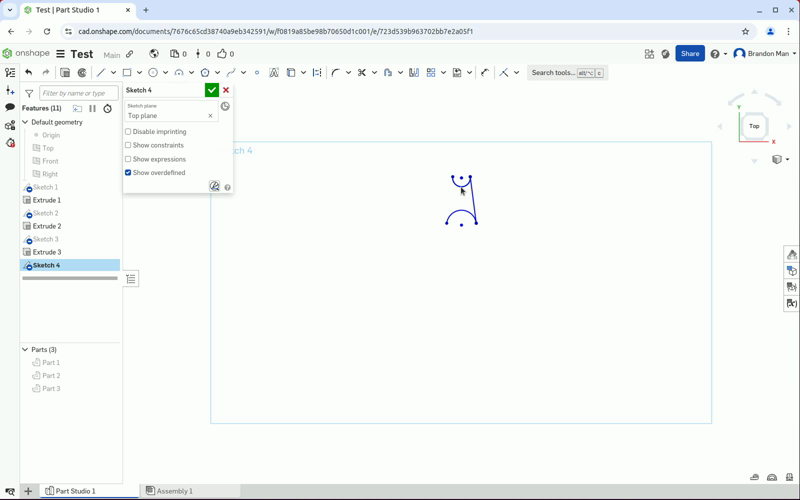
key(l)
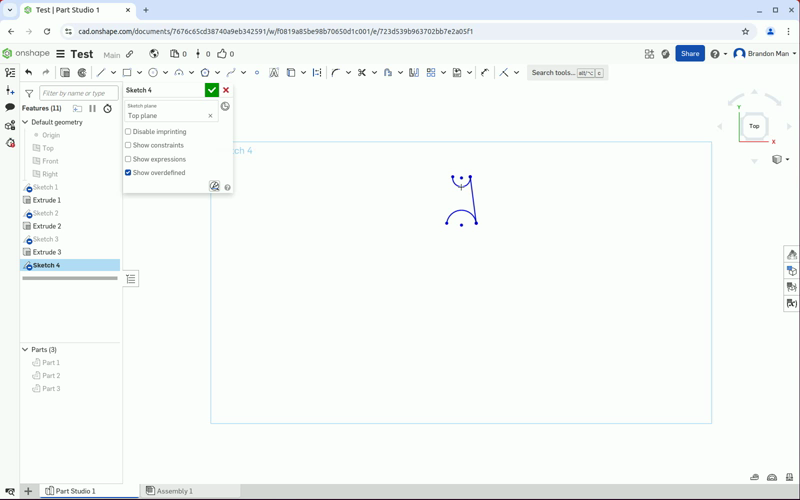
mouse_move(452, 176)
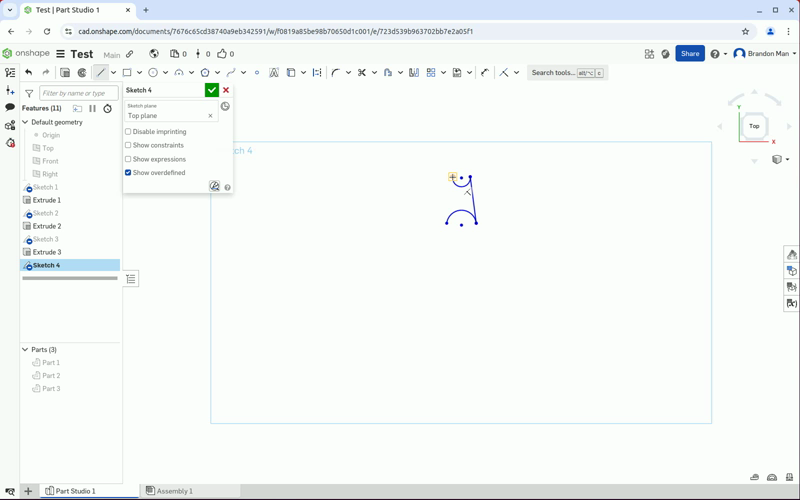
click(452, 176)
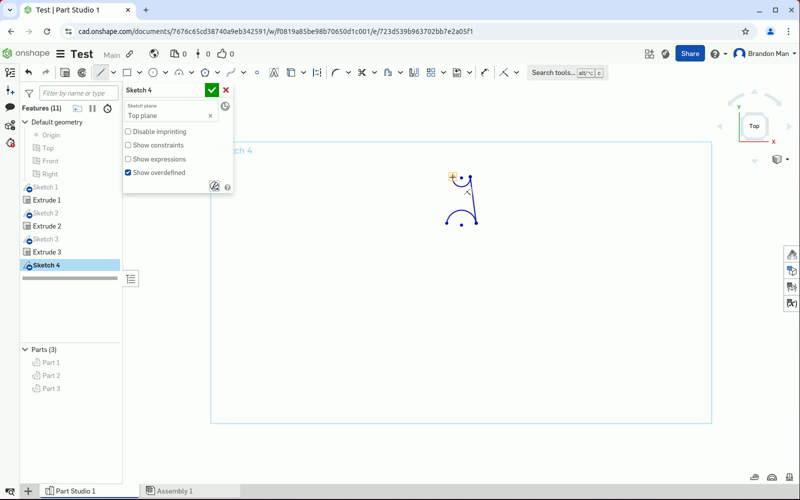
mouse_move(482, 176)
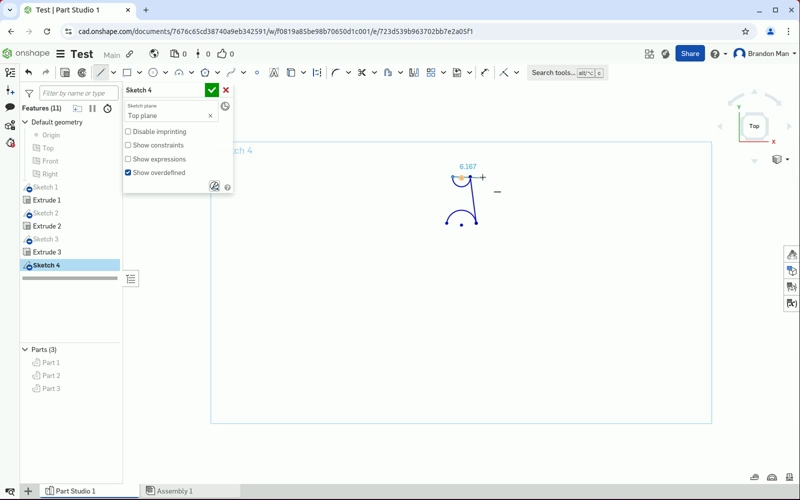
key_down(shift)
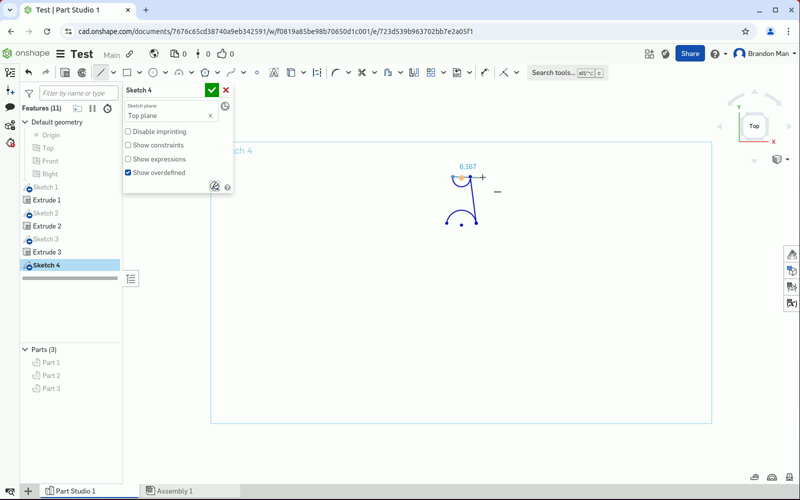
mouse_move(446, 223)
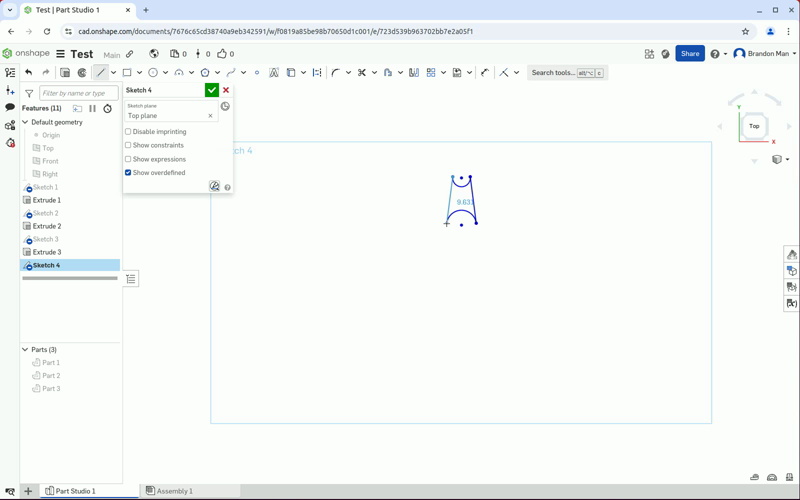
key_up(shift)
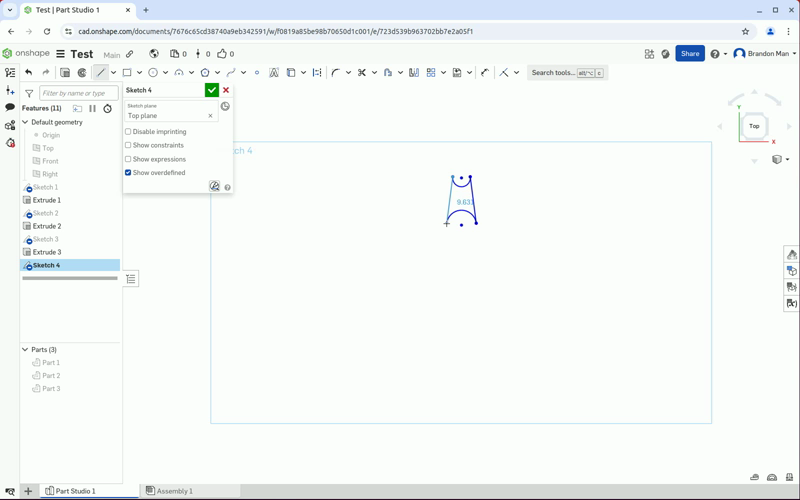
click(446, 223)
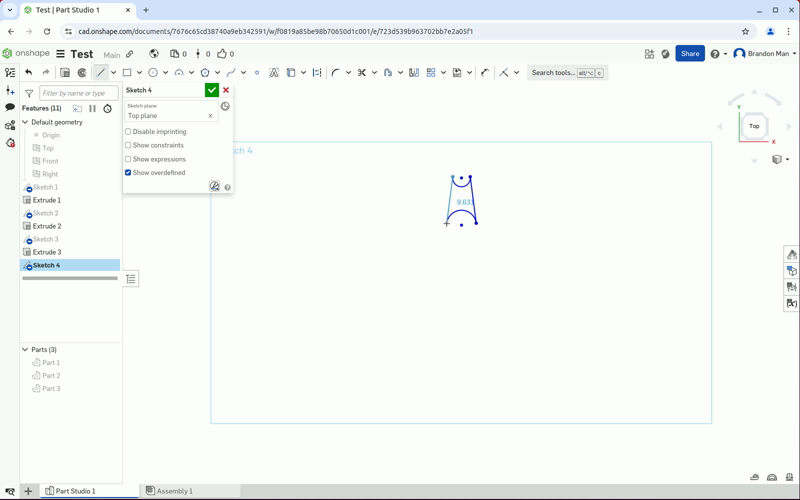
key(esc)
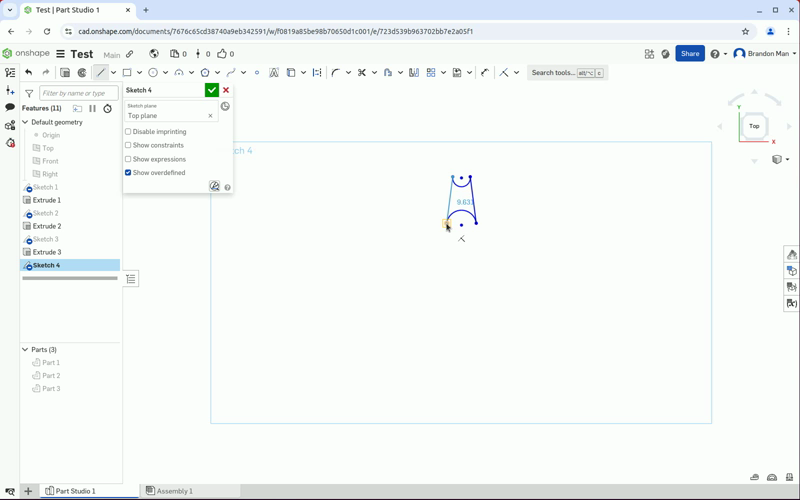
key(c)
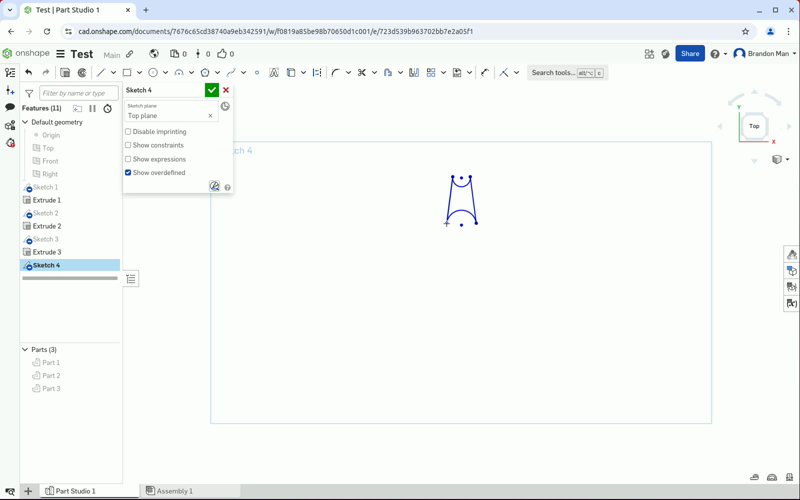
key_down(shift)
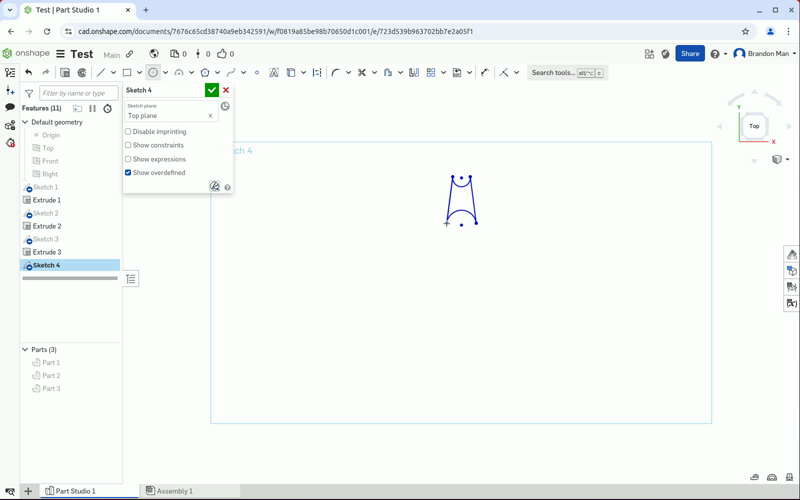
mouse_move(458, 191)
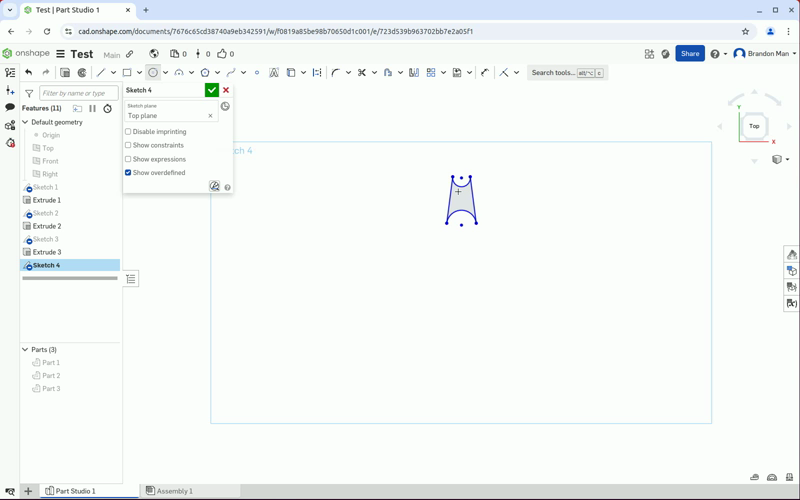
click(458, 191)
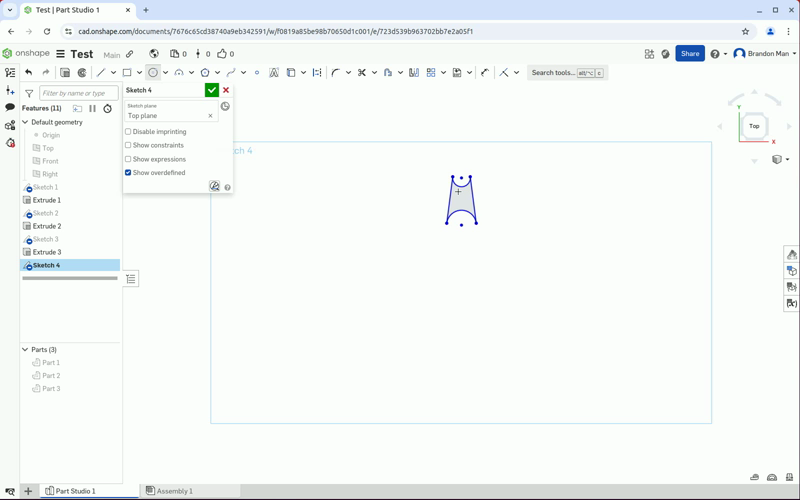
key_up(shift)
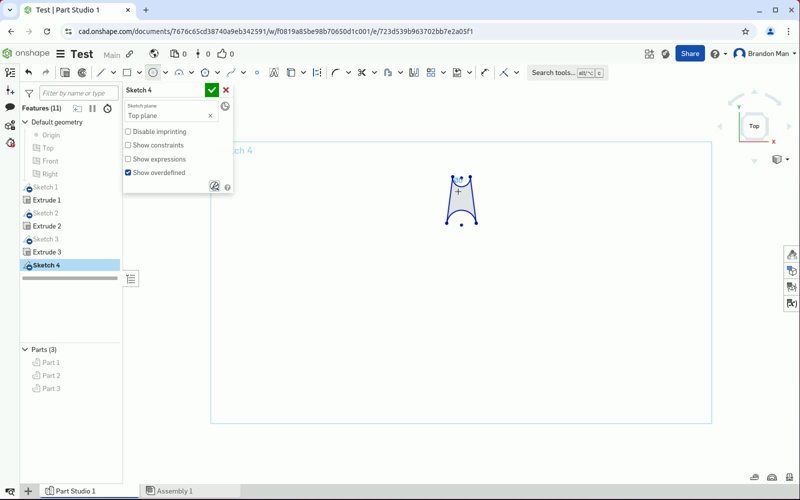
mouse_move(461, 191)
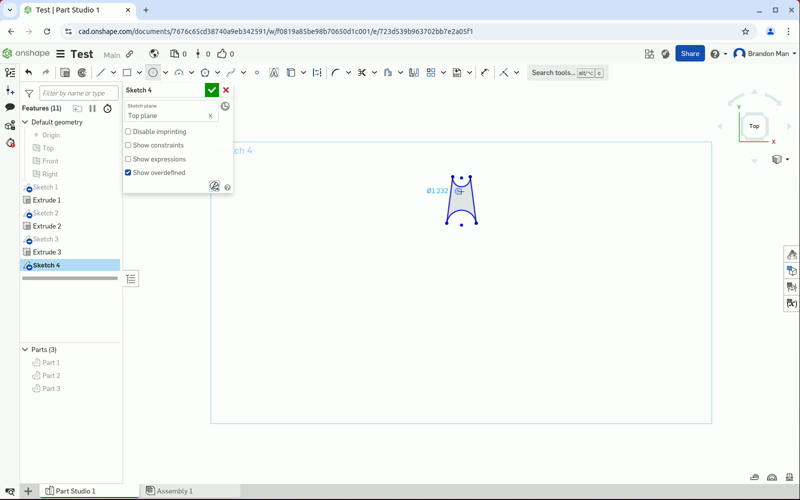
scroll(6)
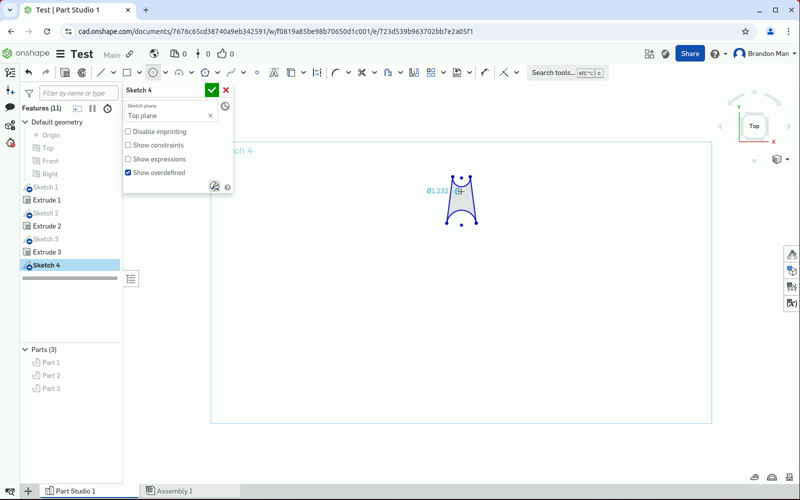
scroll(6)
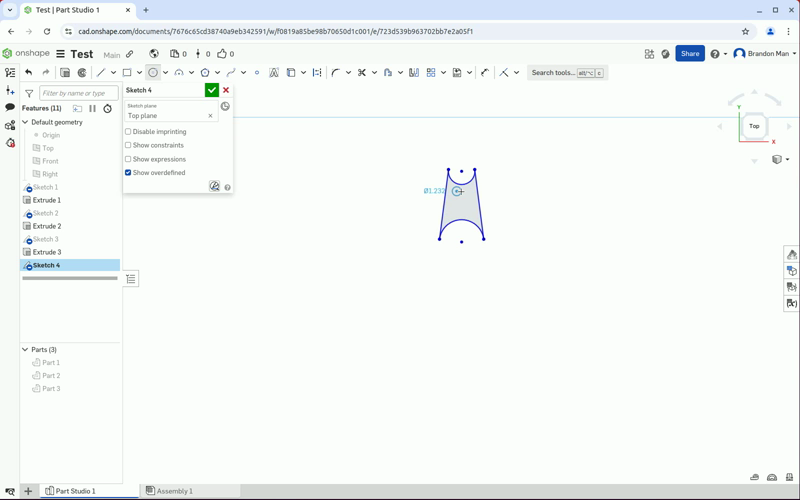
scroll(6)
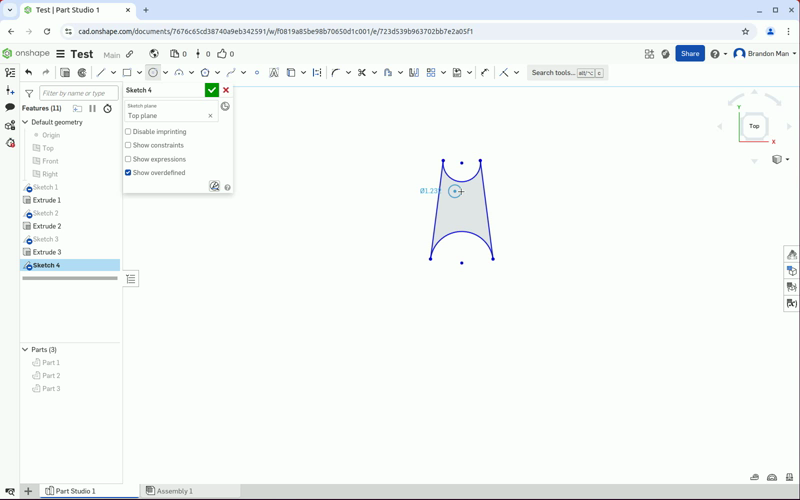
scroll(6)
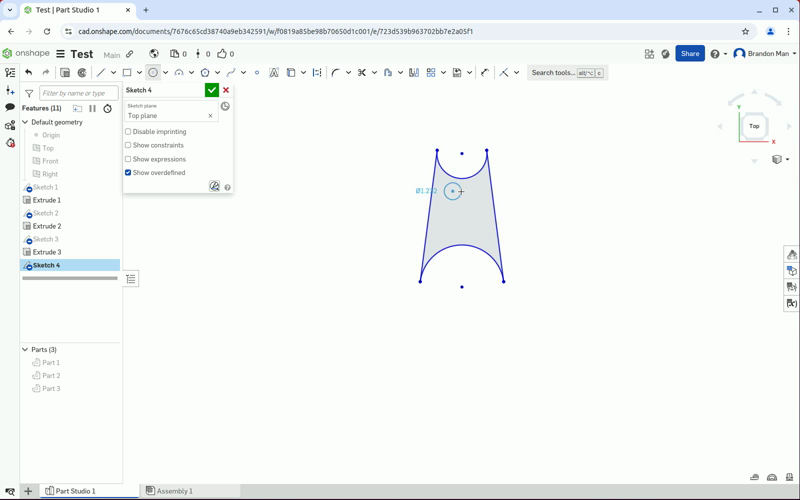
scroll(6)
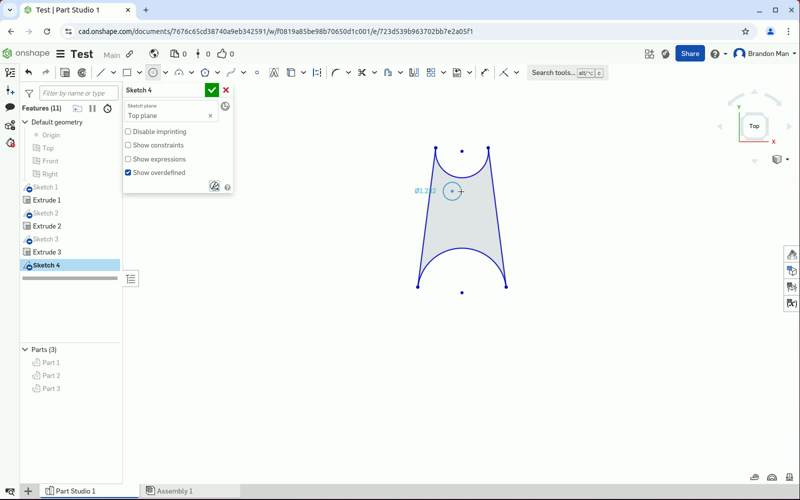
scroll(6)
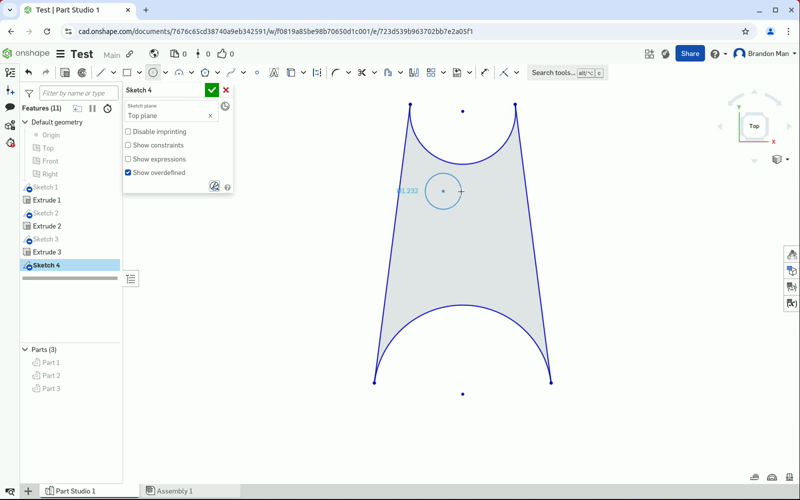
scroll(6)
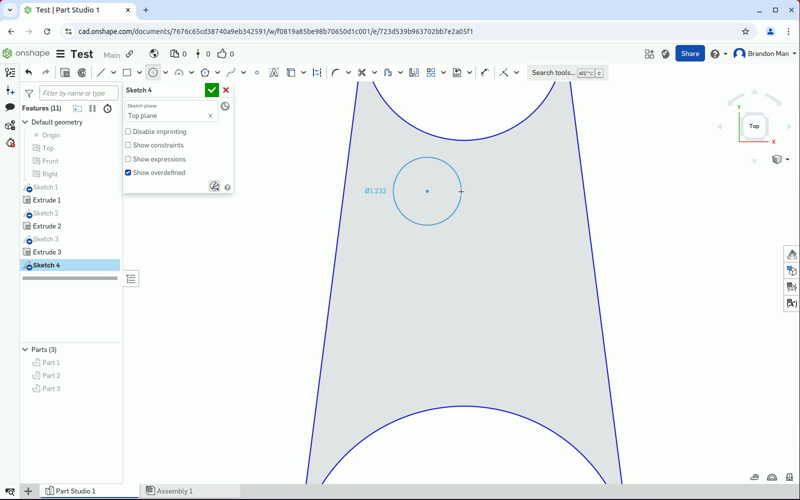
click(461, 191)
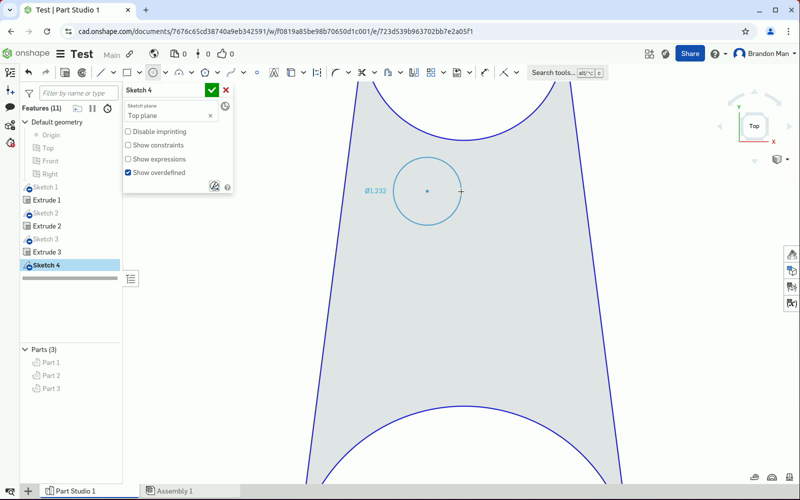
scroll(-6)
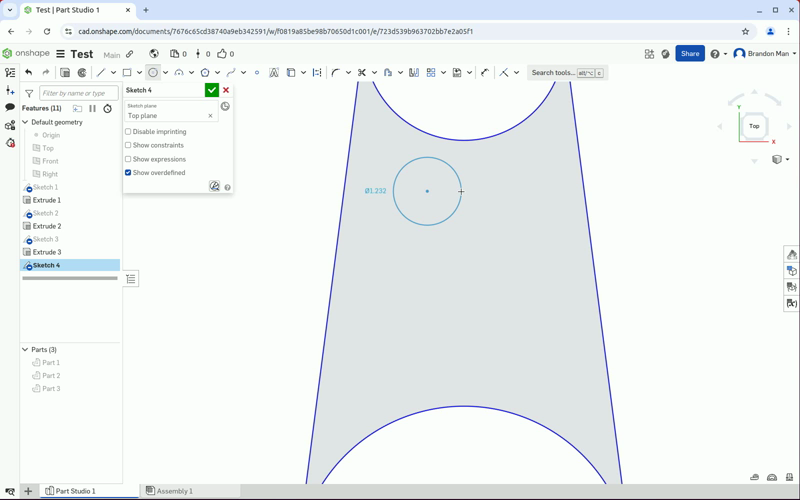
scroll(-6)
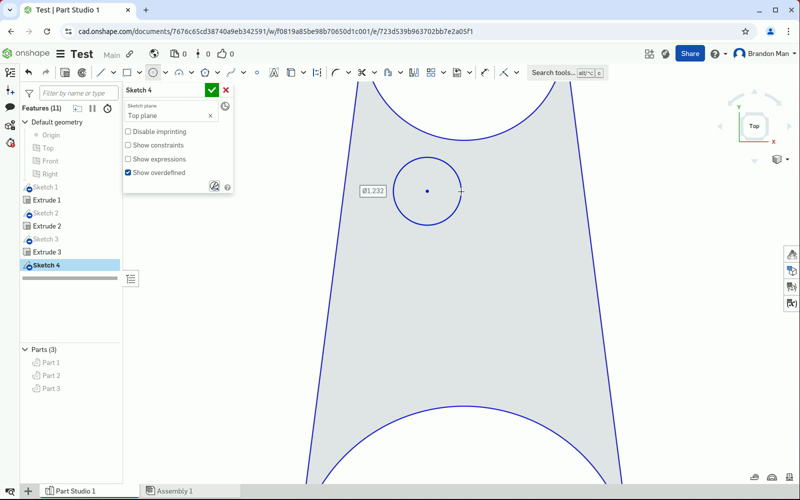
scroll(-6)
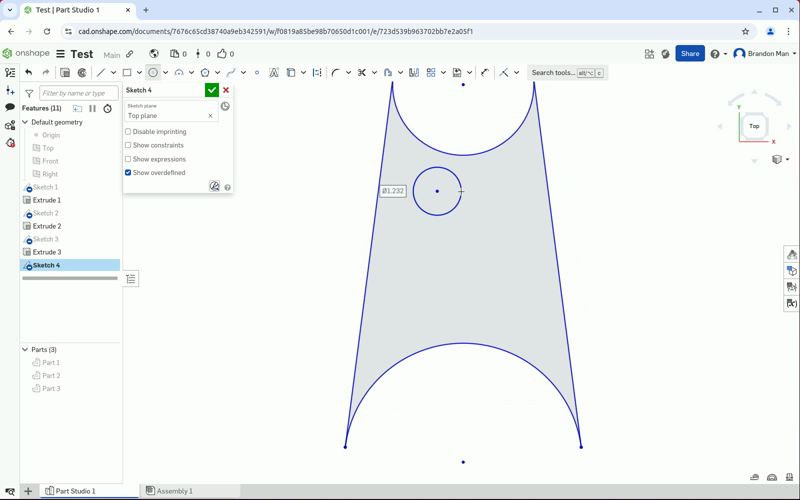
scroll(-6)
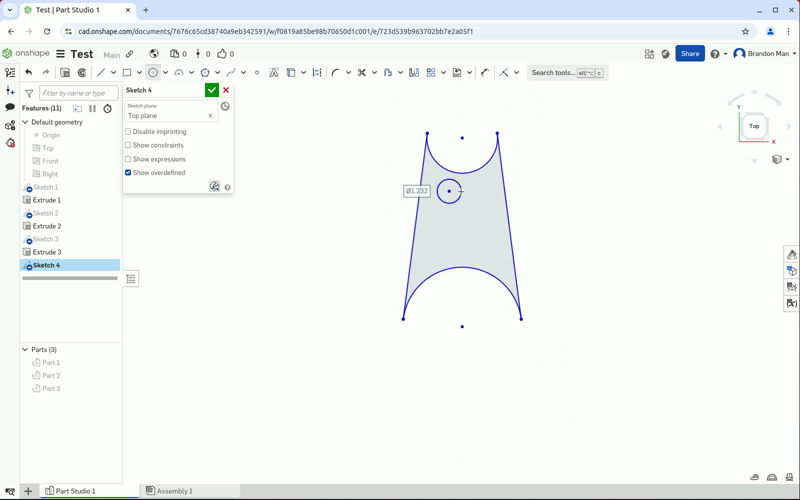
scroll(-6)
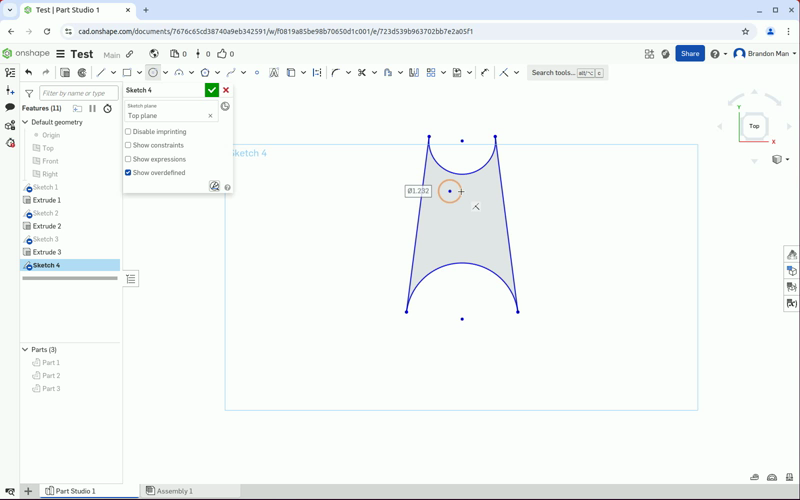
scroll(-6)
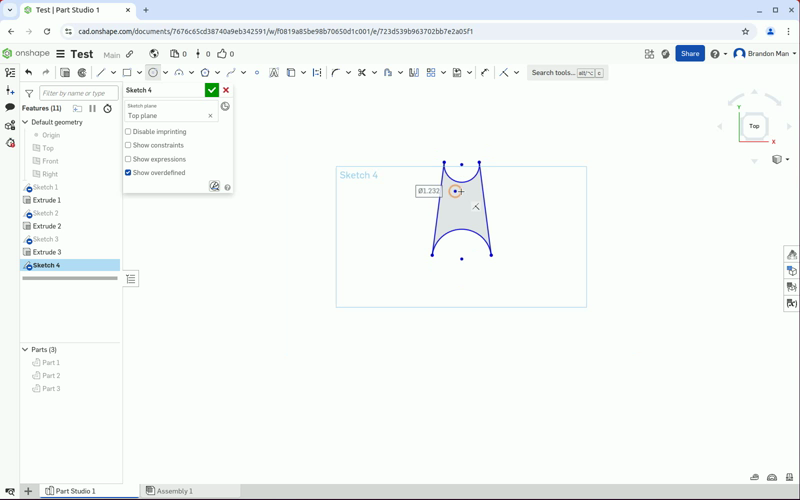
scroll(-6)
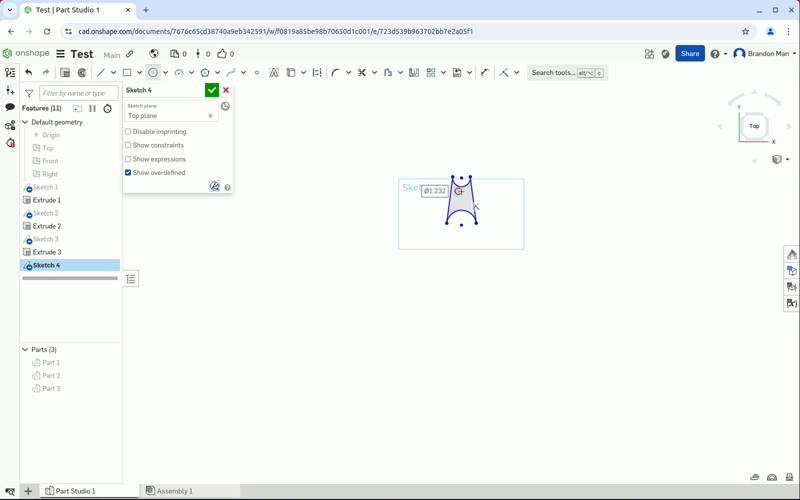
key(esc)
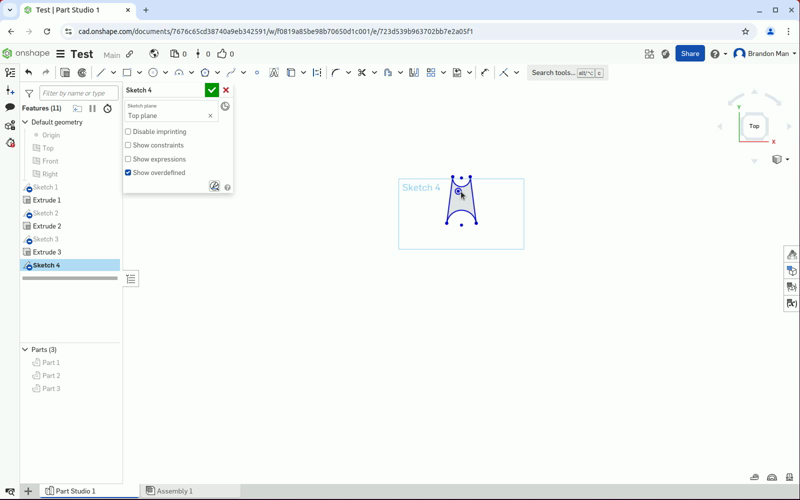
mouse_move(450, 200)
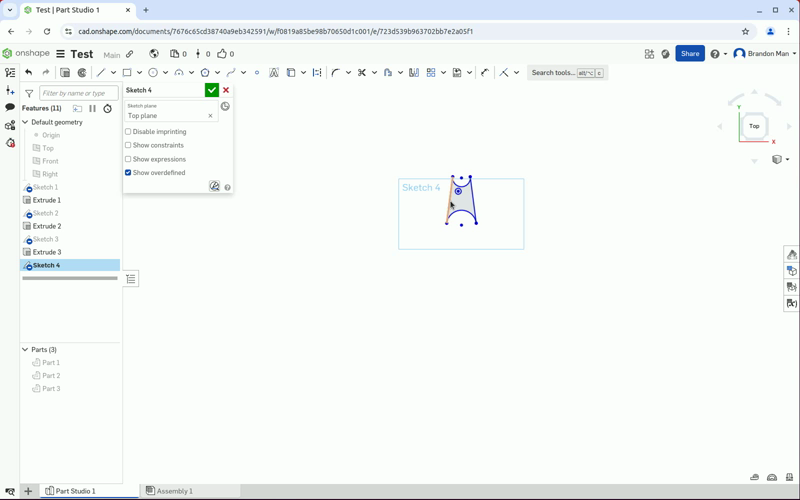
scroll(6)
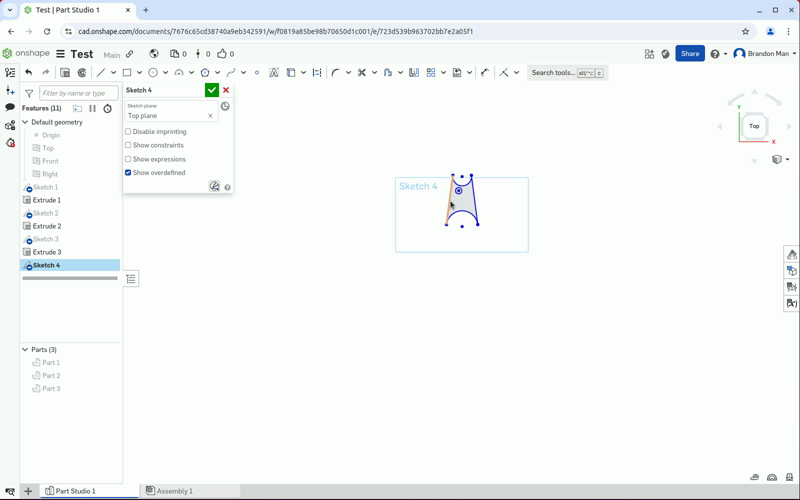
scroll(6)
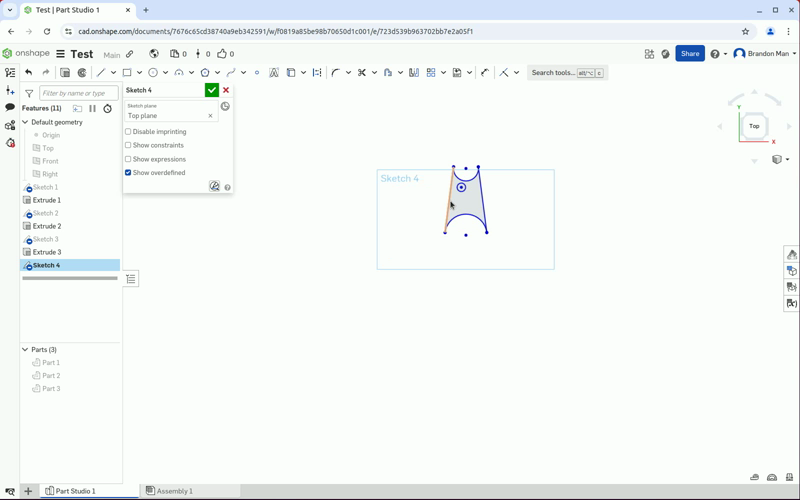
scroll(6)
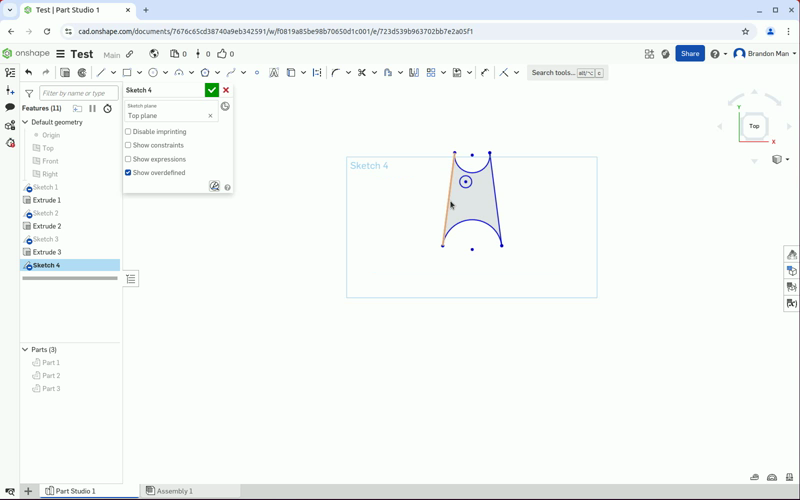
scroll(6)
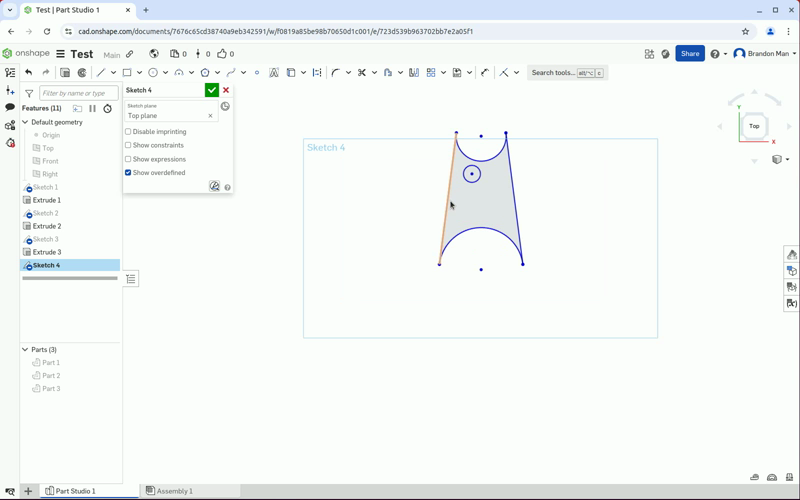
scroll(6)
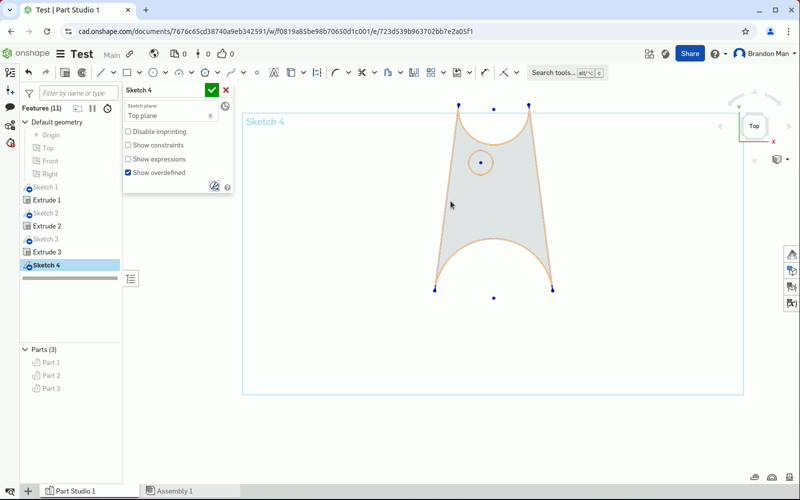
scroll(6)
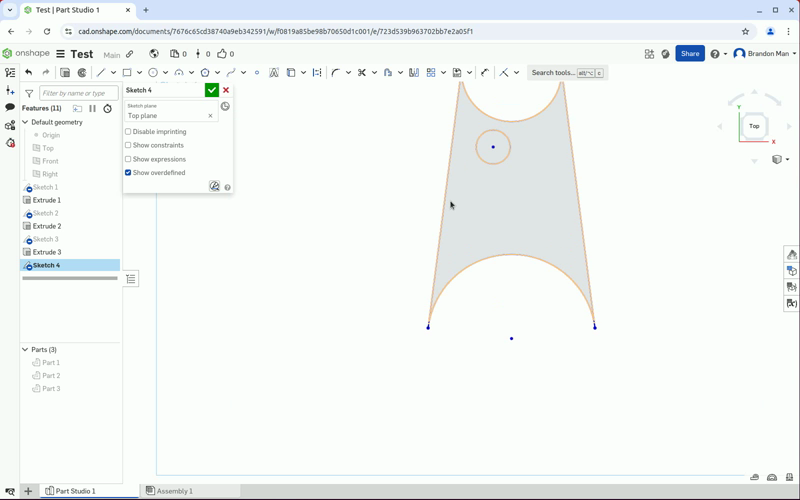
scroll(6)
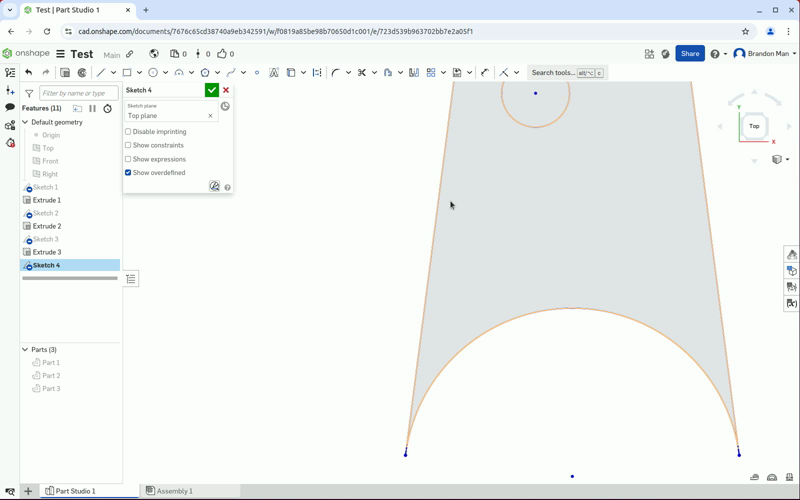
click(450, 200)
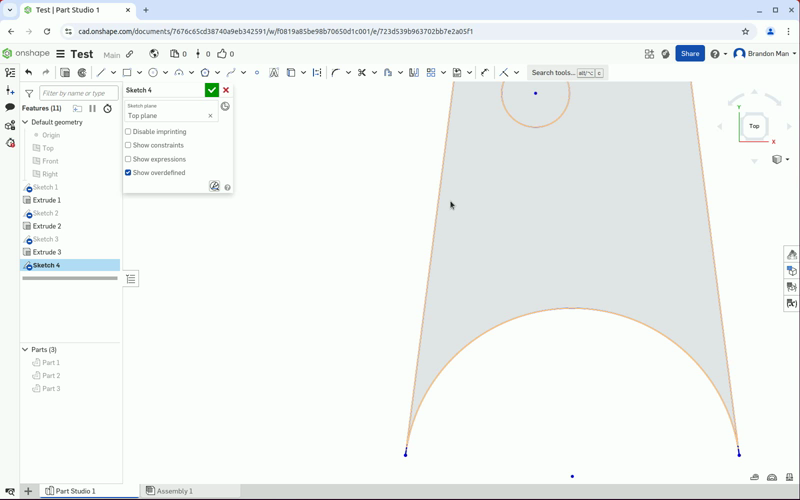
scroll(-6)
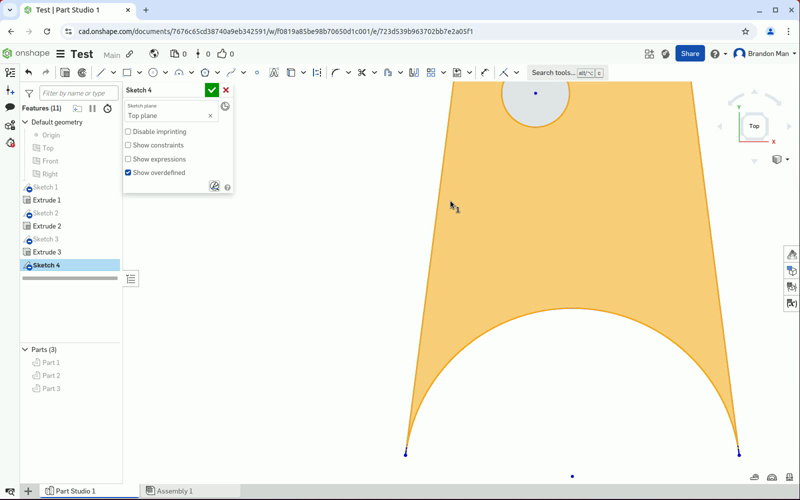
scroll(-6)
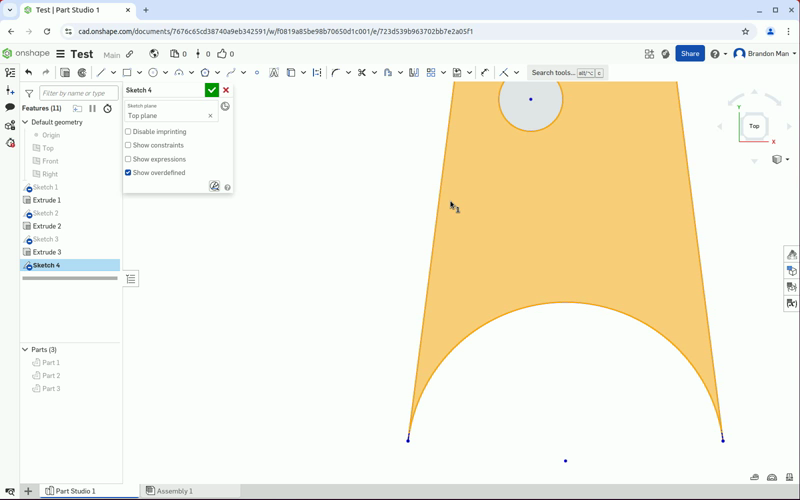
scroll(-6)
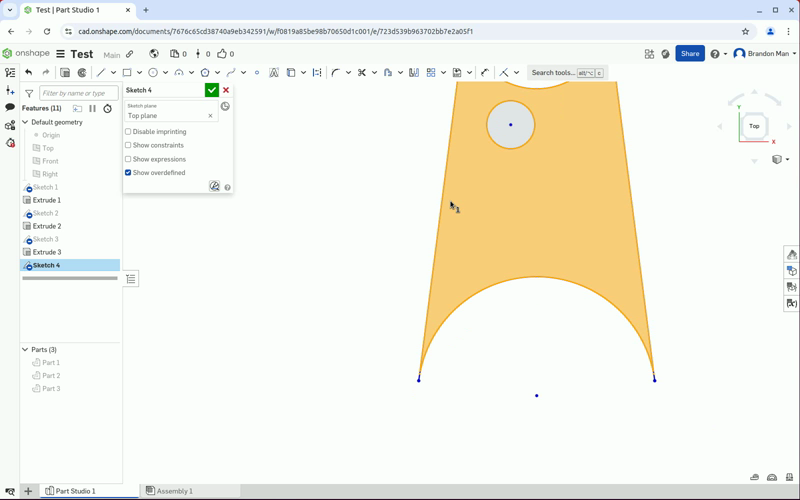
scroll(-6)
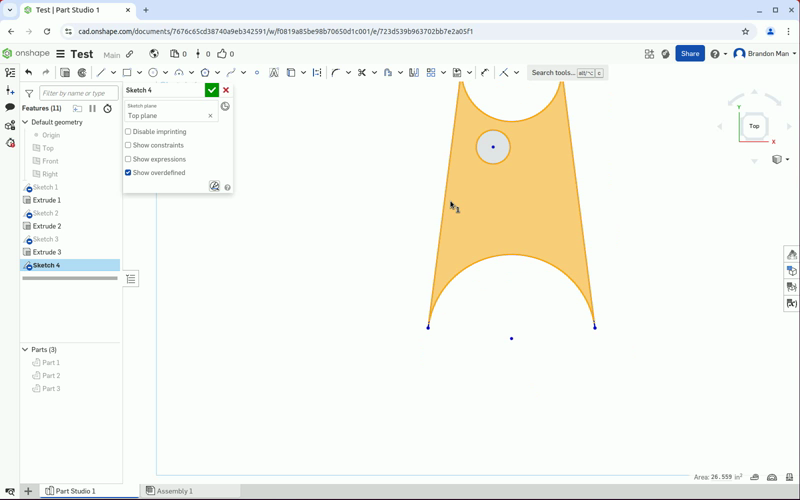
scroll(-6)
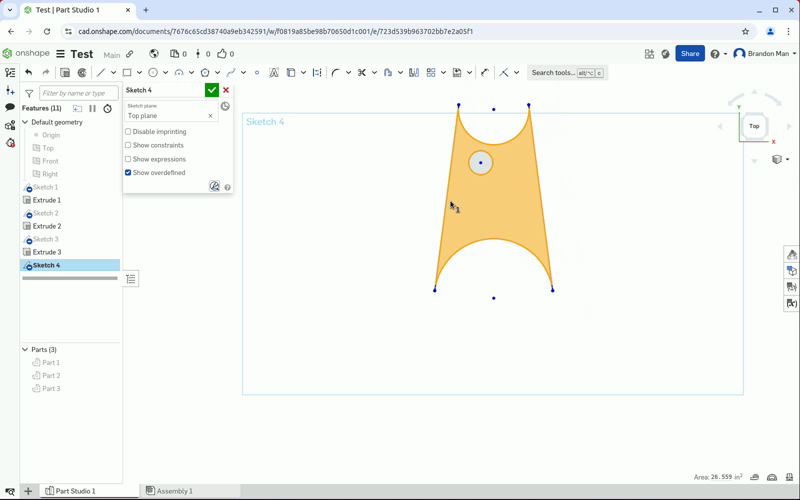
scroll(-6)
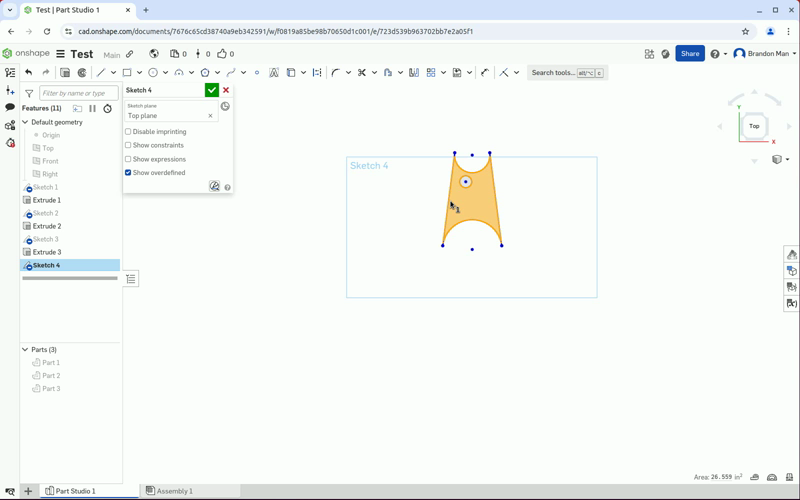
scroll(-6)
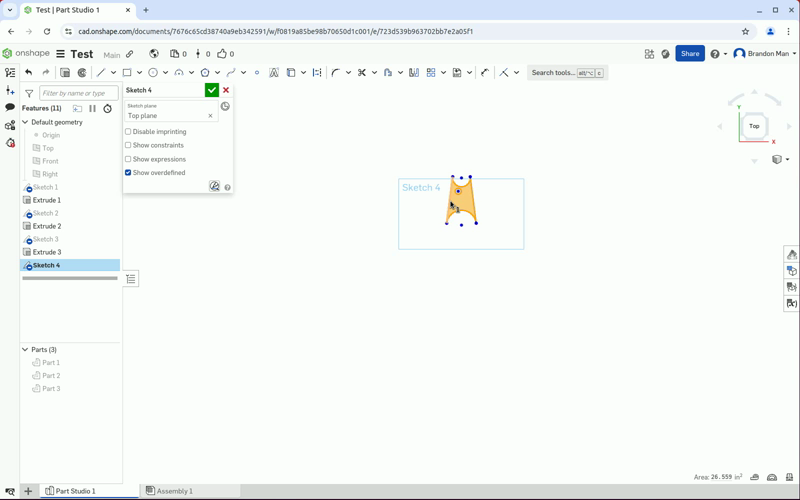
mouse_move(73, 352)
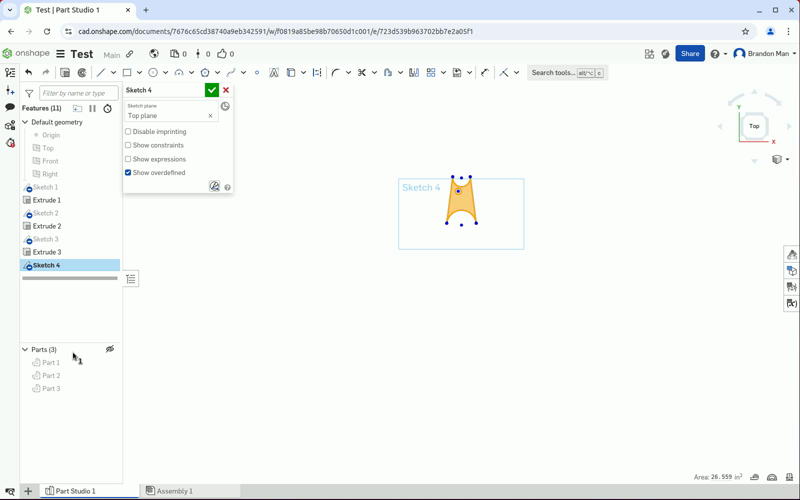
key(shift+y)
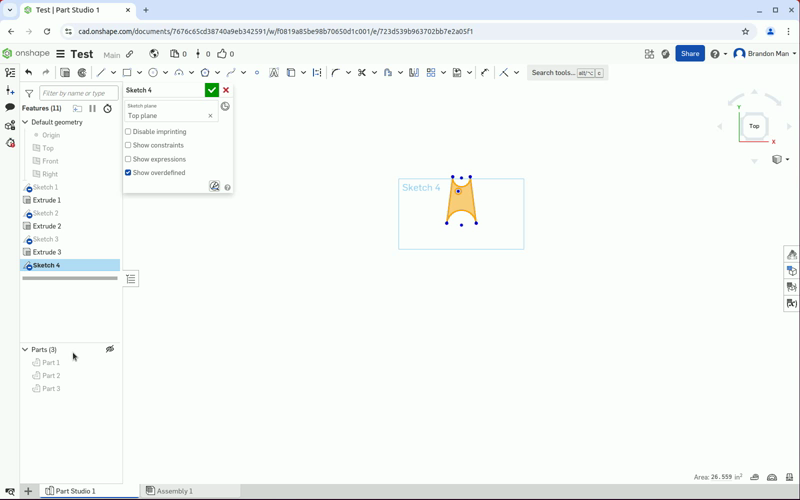
key(shift+e)
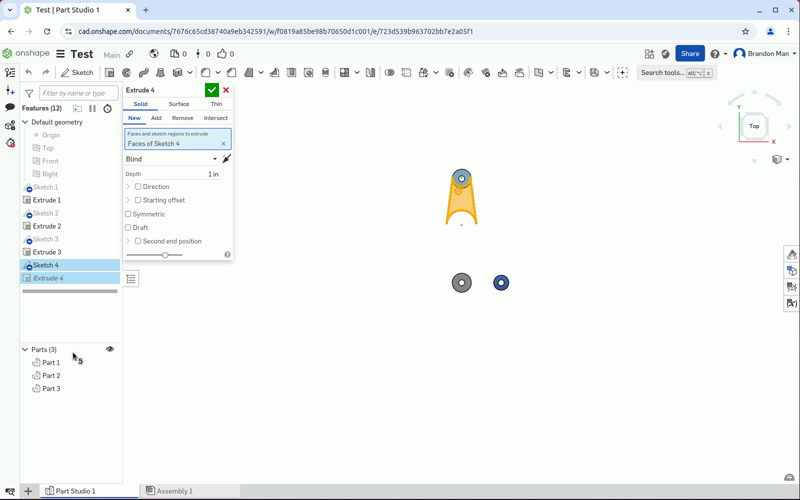
mouse_move(143, 106)
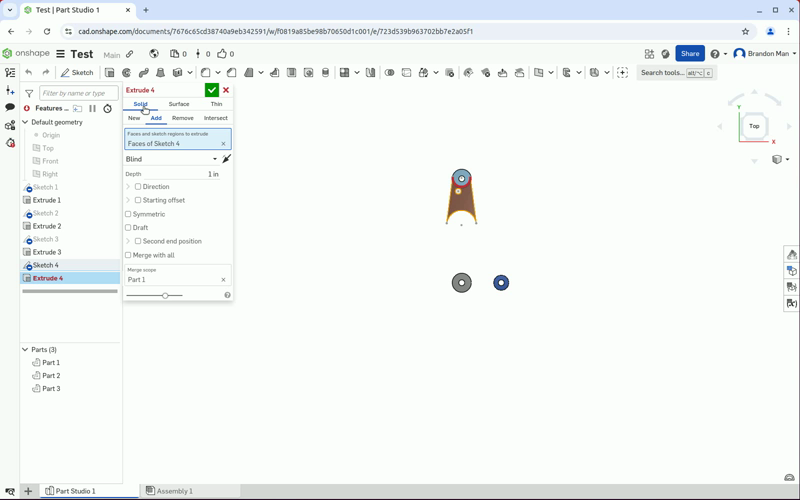
click(143, 106)
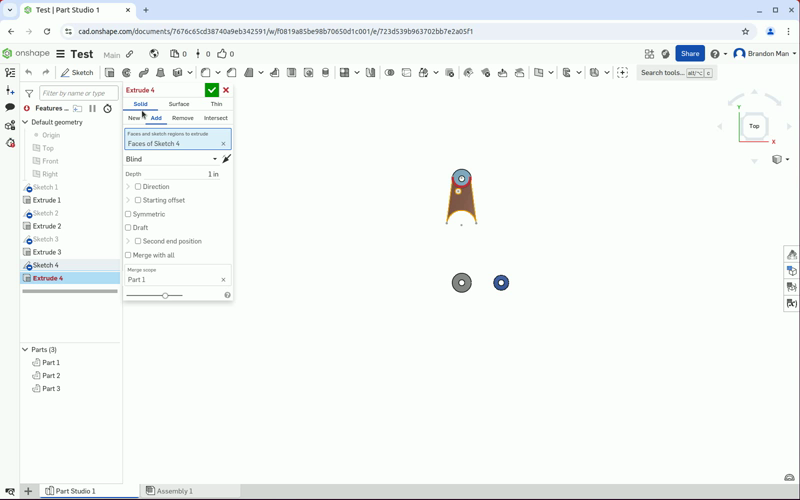
mouse_move(137, 120)
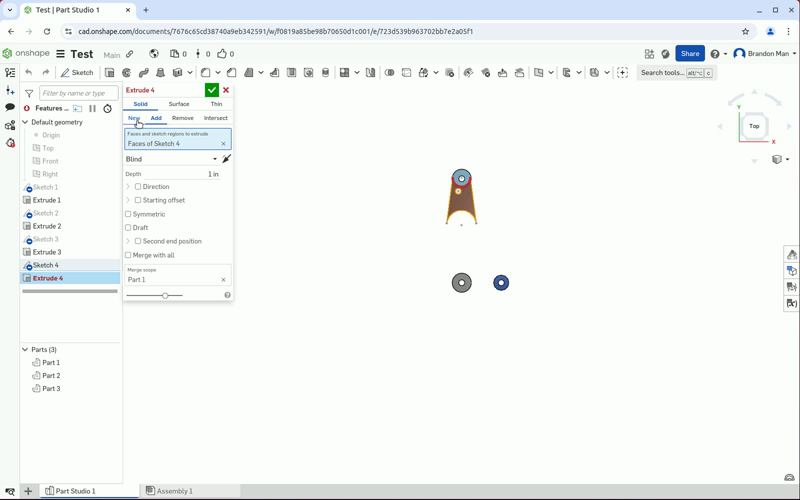
click(137, 120)
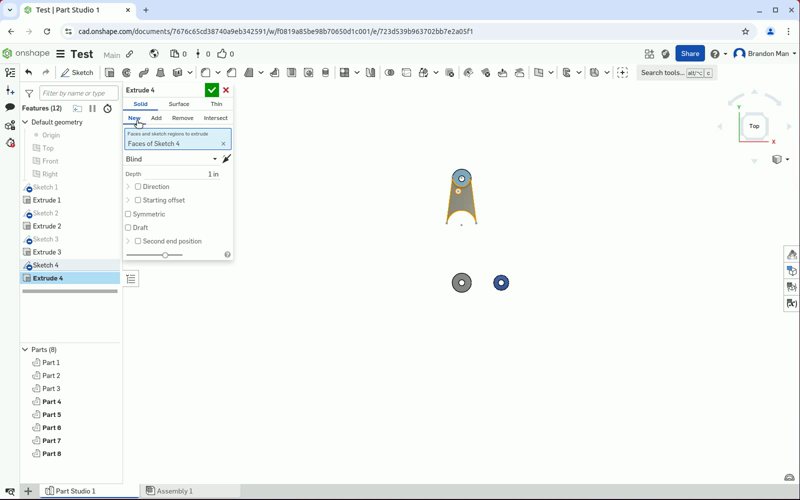
key(tab, 4)
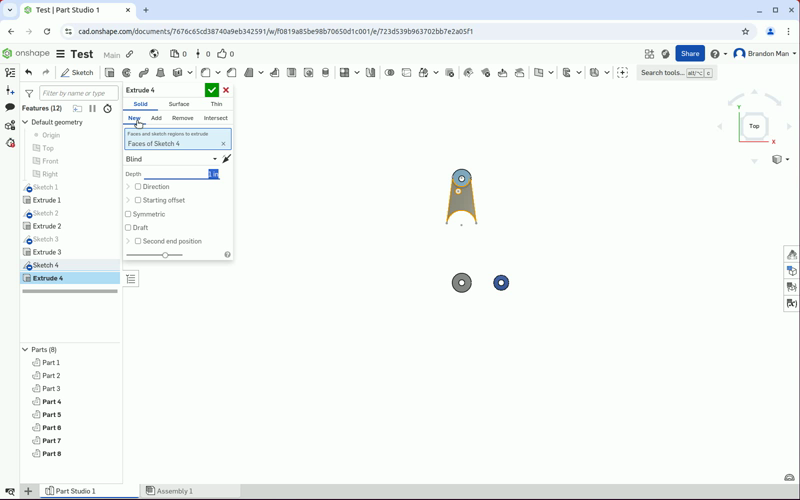
text(0.481)
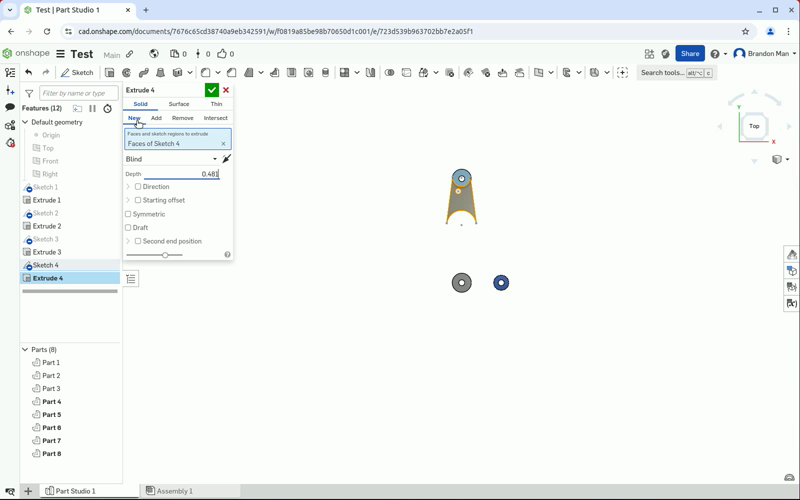
key(enter)
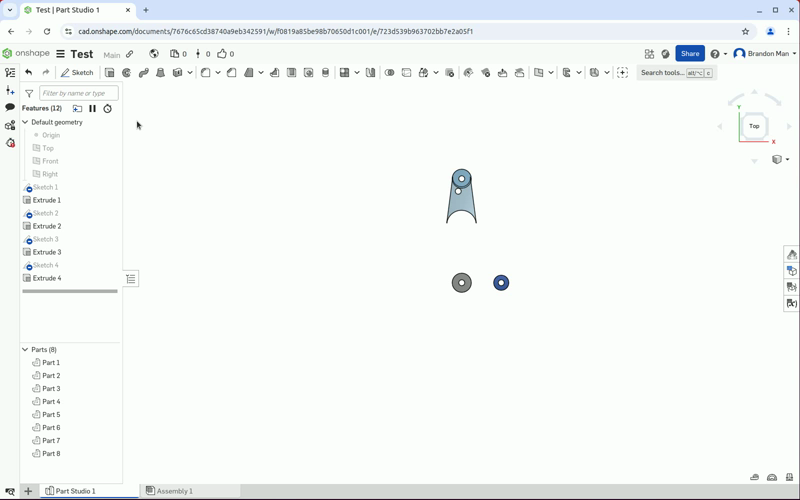
key(shift+h)
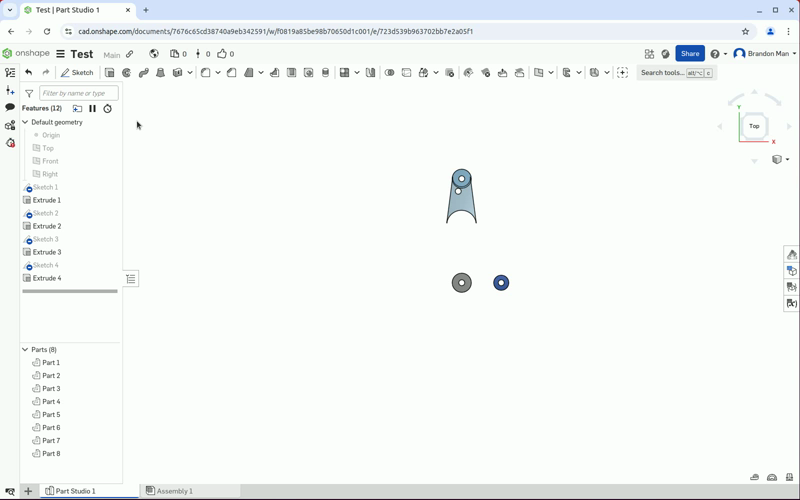
key(shift+h)
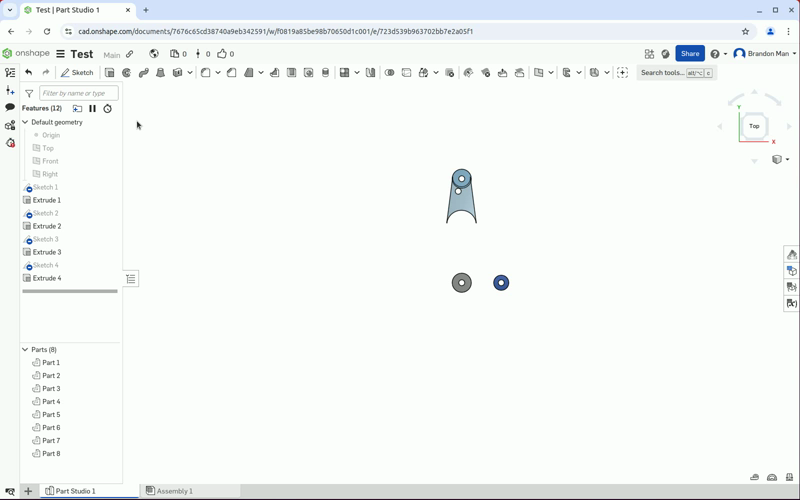
mouse_move(73, 189)
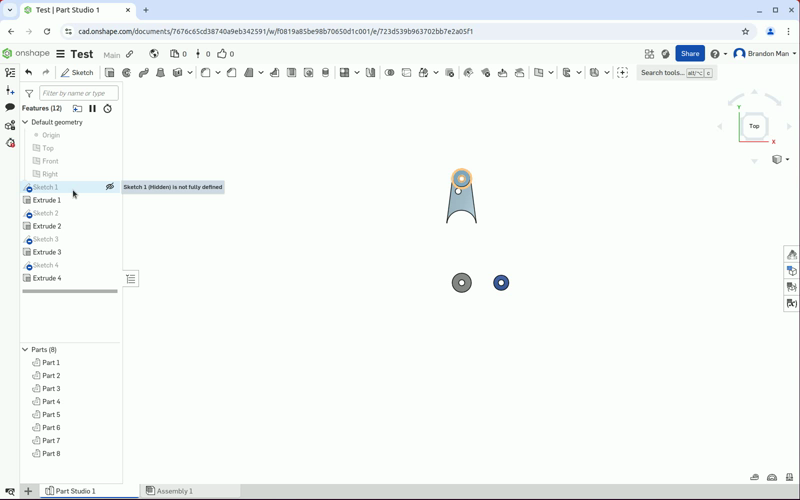
click(73, 189)
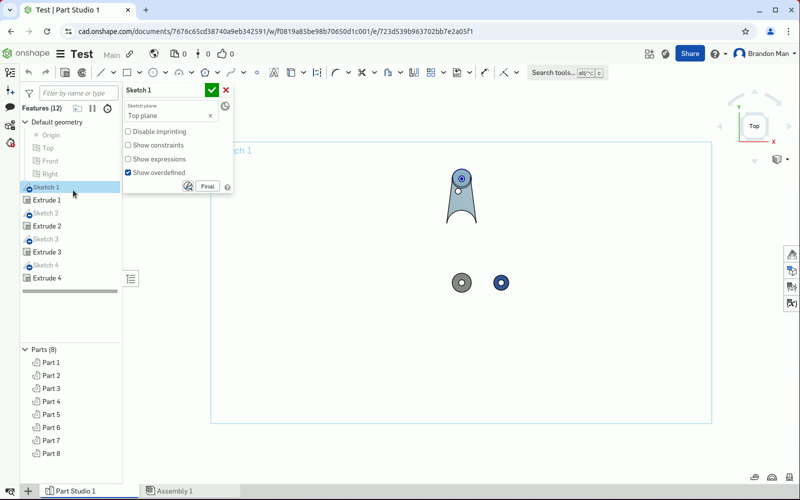
mouse_move(229, 92)
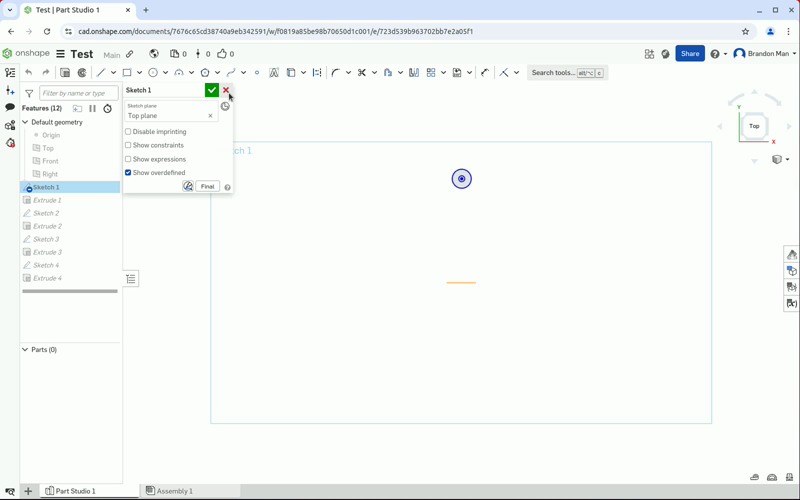
click(229, 92)
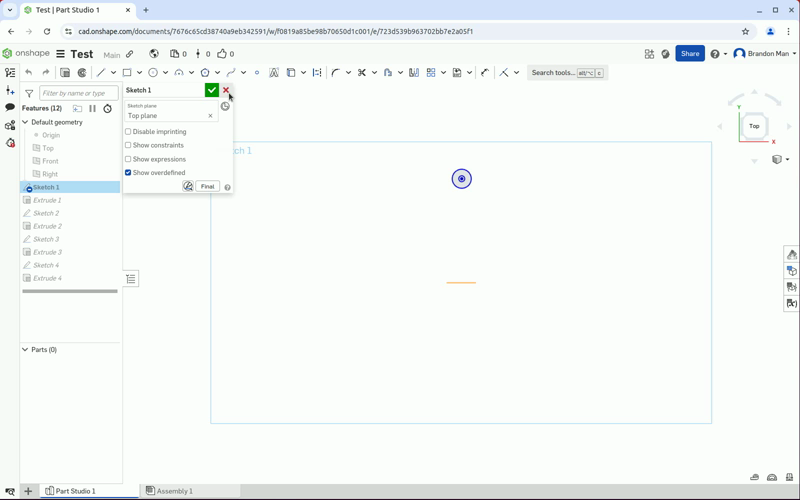
key(shift+s)
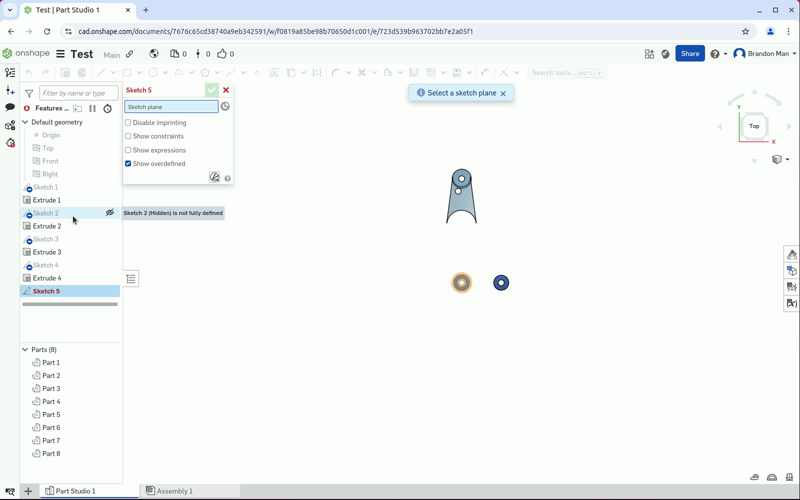
scroll(3)
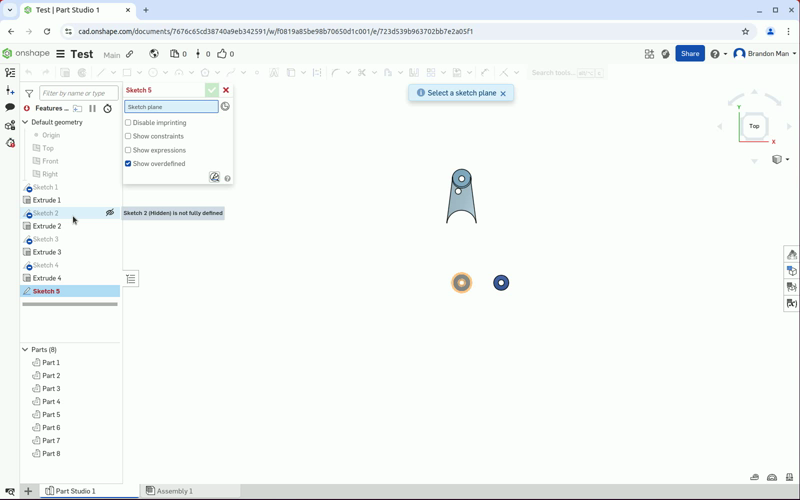
mouse_move(73, 150)
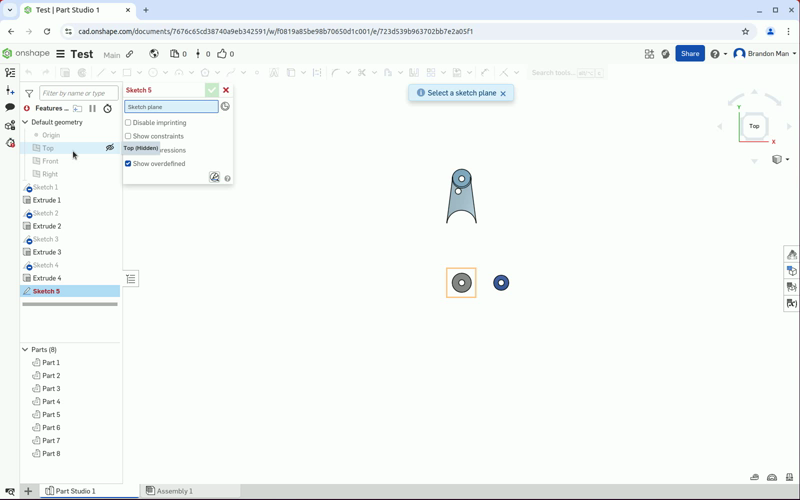
click(73, 150)
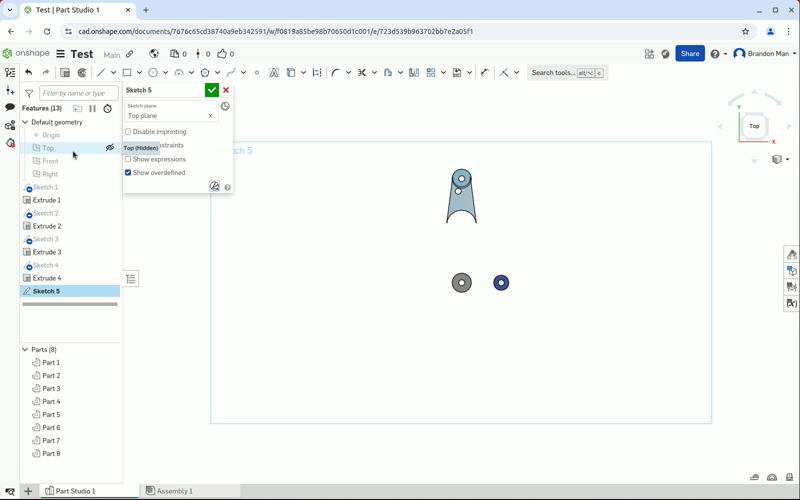
mouse_move(73, 352)
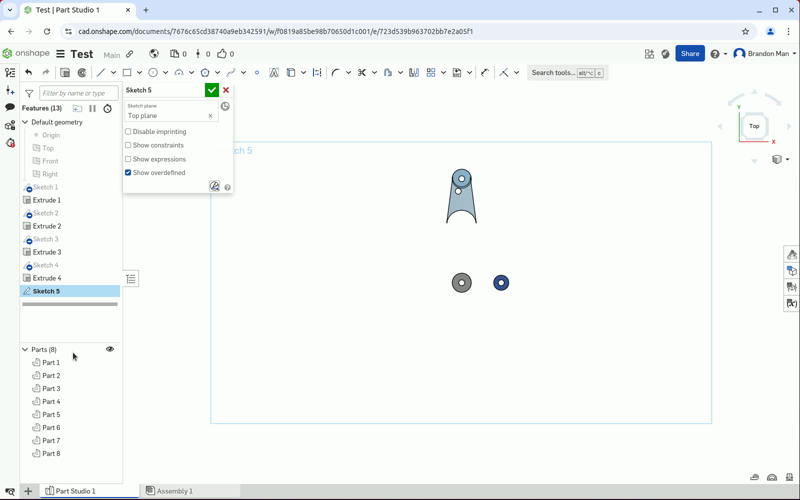
key(y)
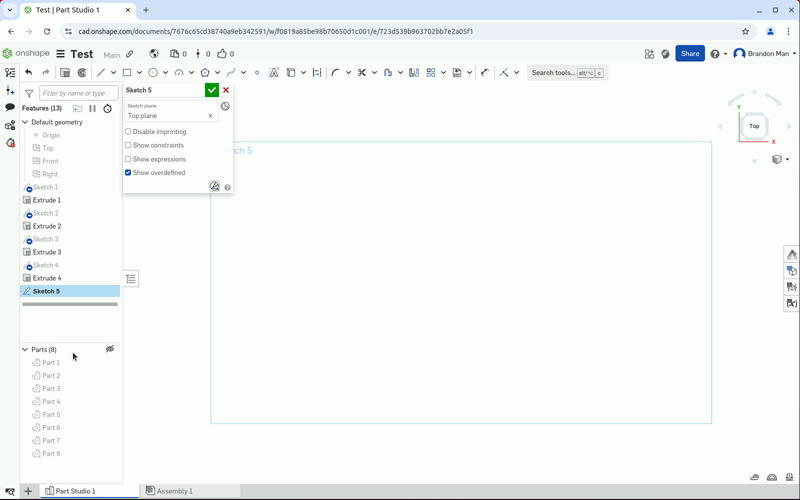
key(c)
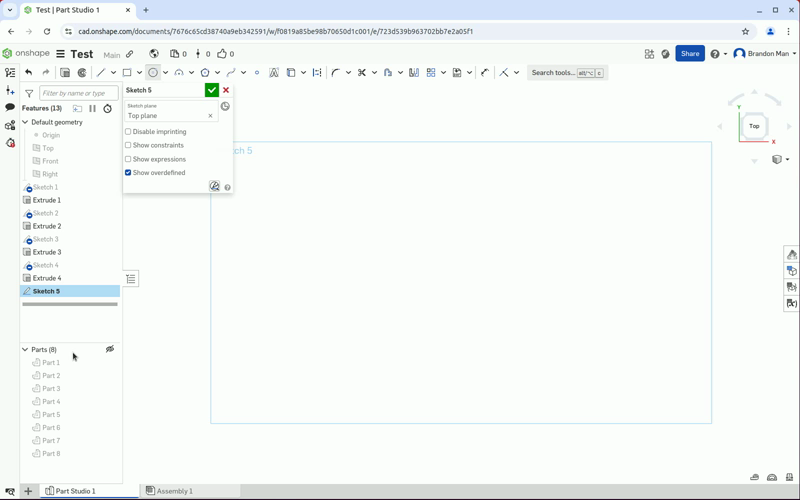
key_down(shift)
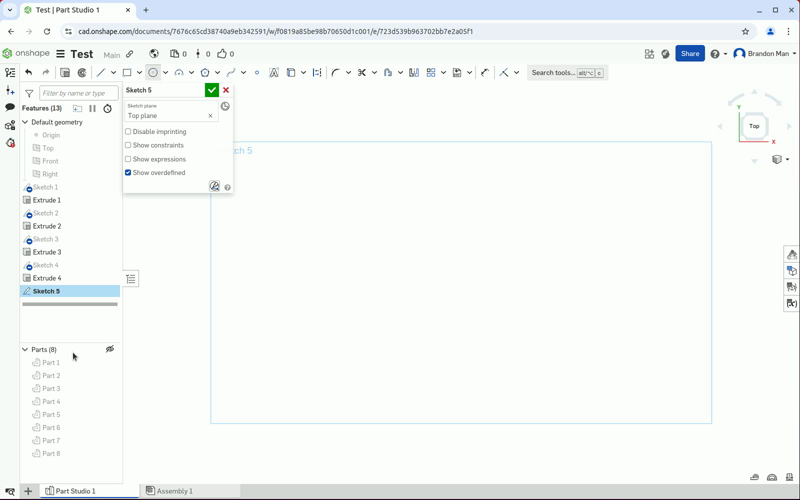
mouse_move(461, 225)
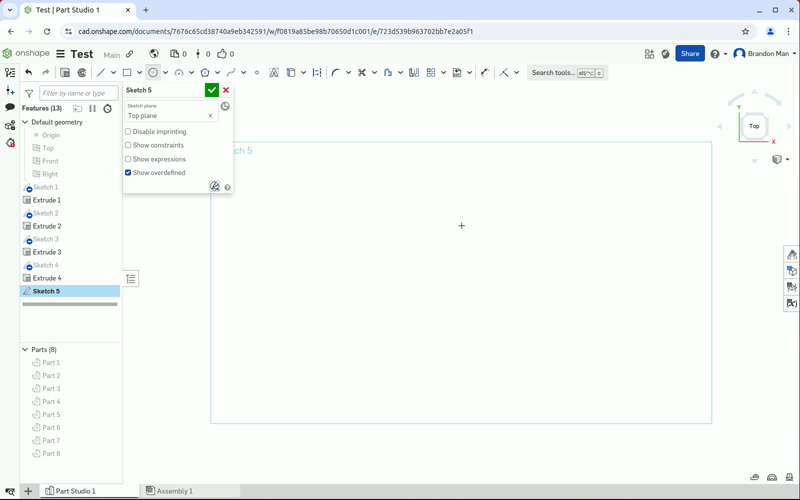
click(461, 225)
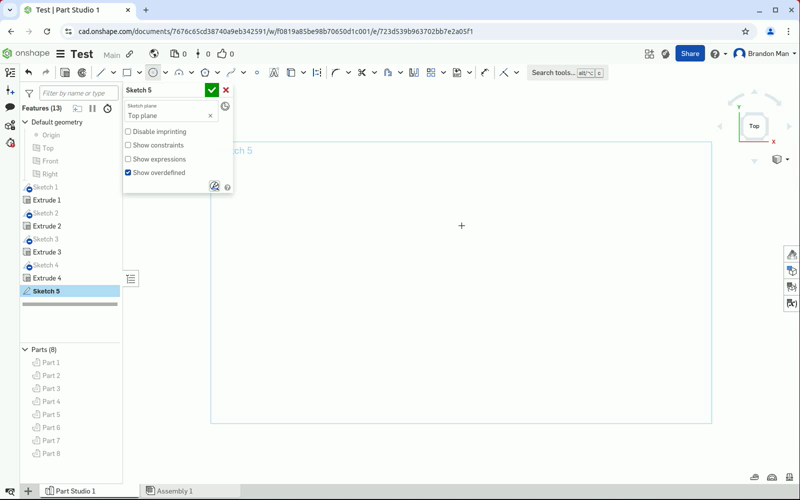
key_up(shift)
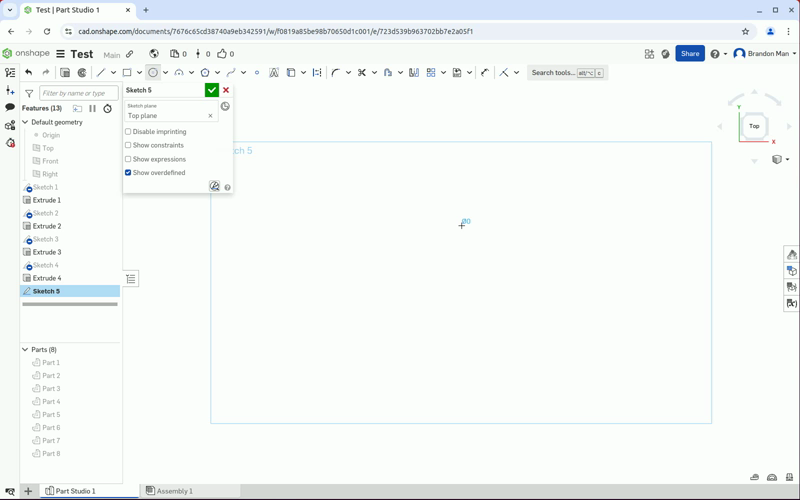
mouse_move(477, 225)
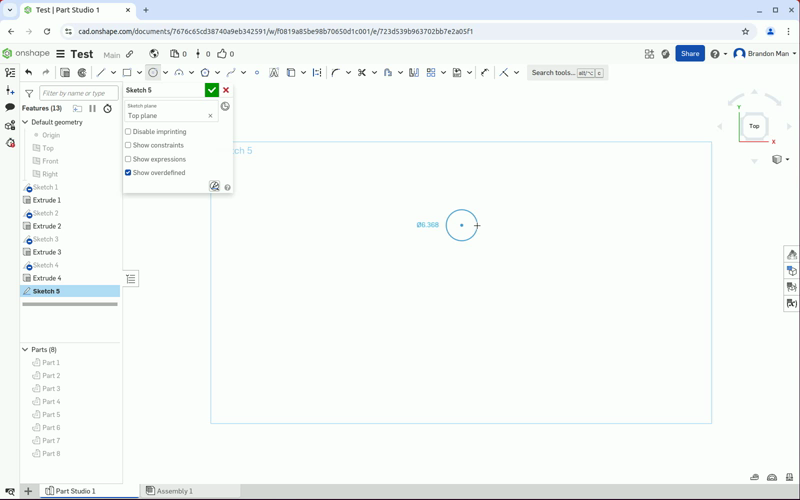
click(477, 225)
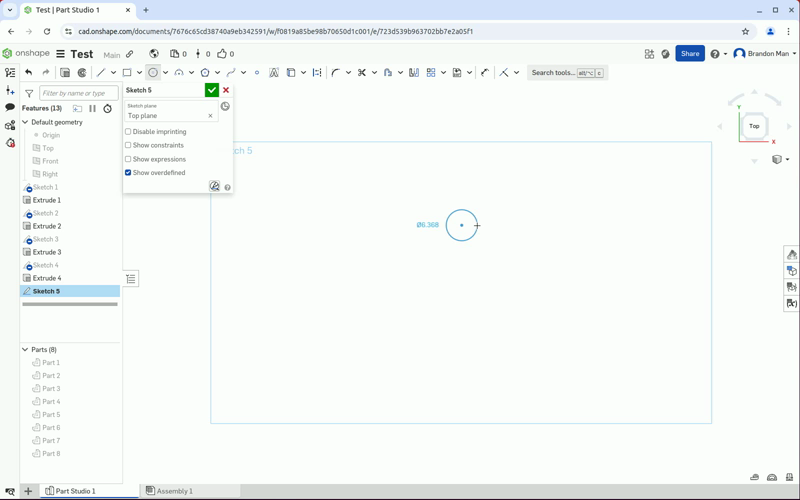
key(esc)
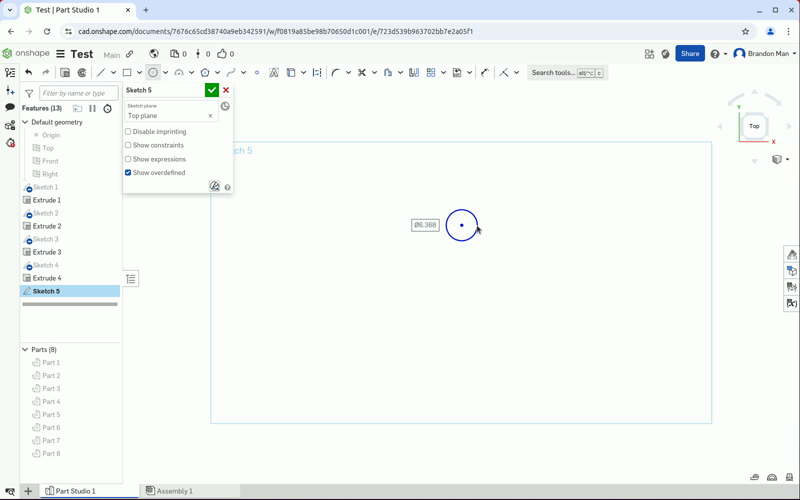
key(c)
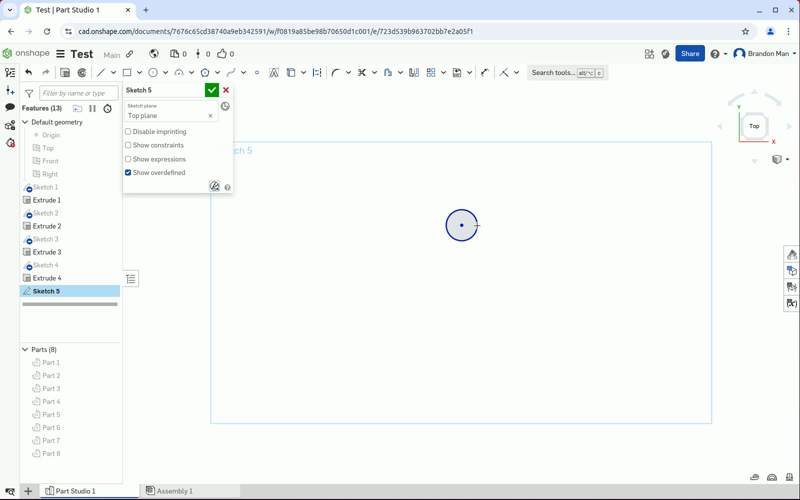
key_down(shift)
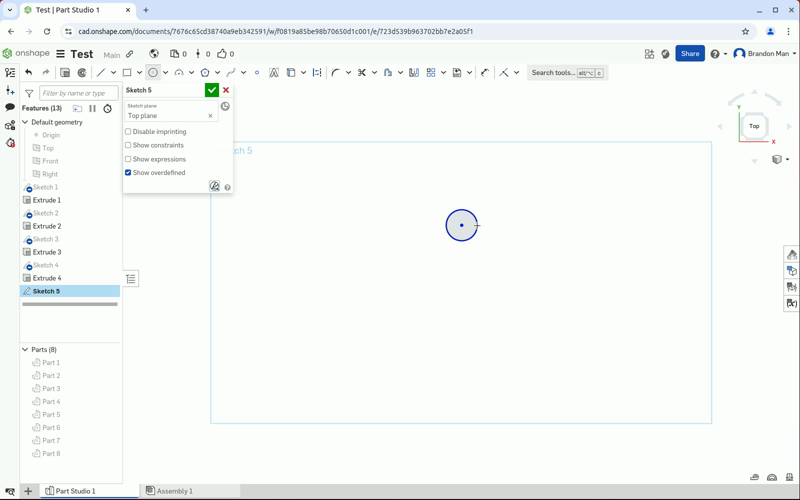
mouse_move(461, 225)
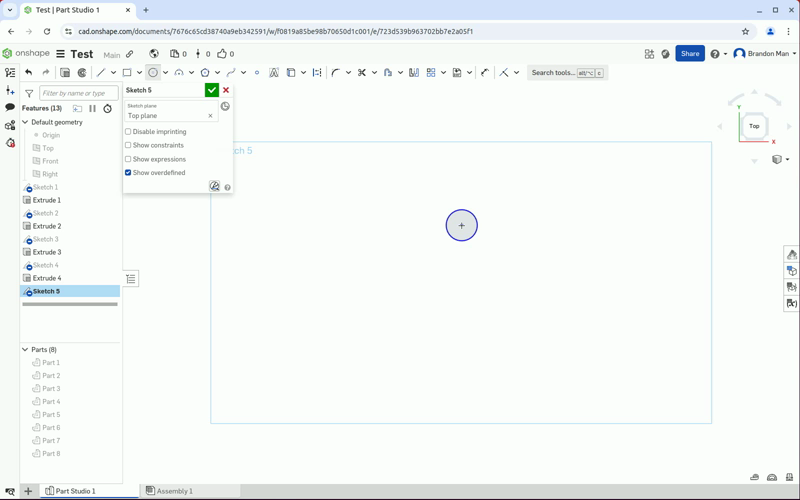
click(461, 225)
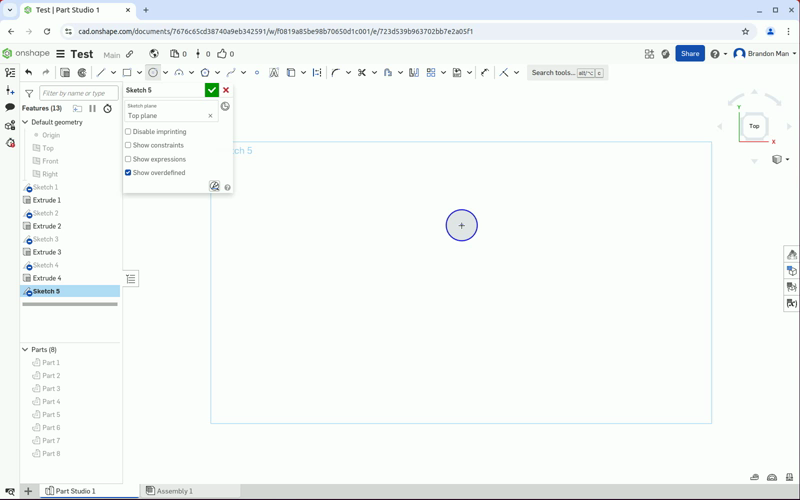
key_up(shift)
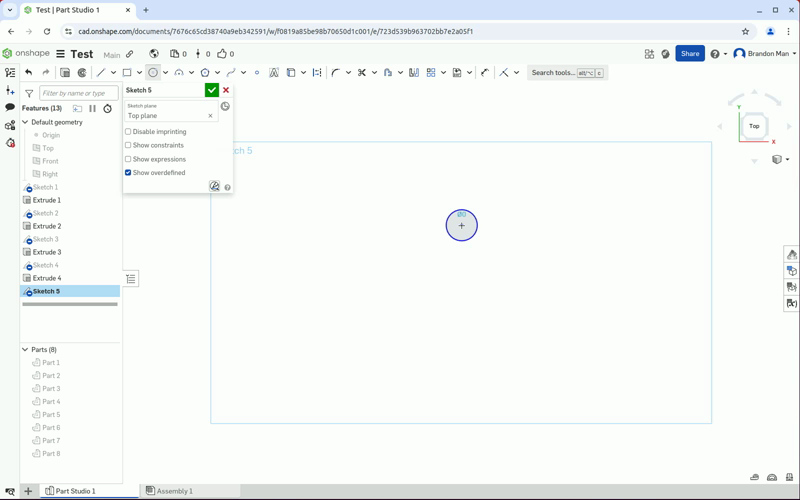
mouse_move(465, 225)
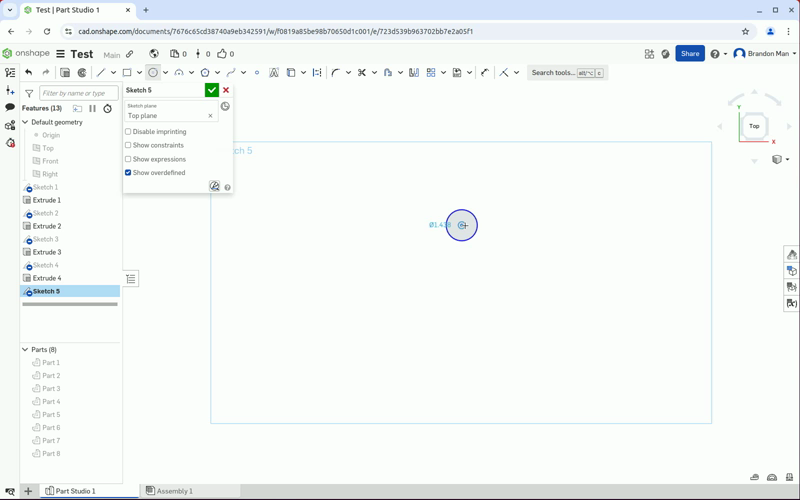
scroll(6)
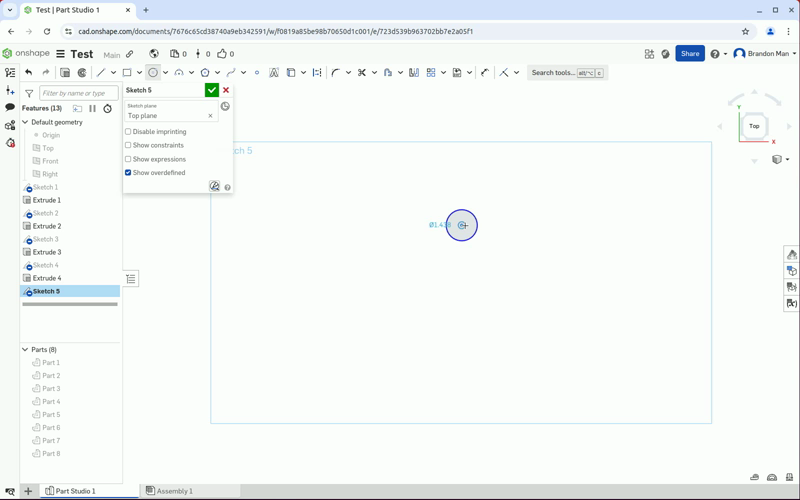
scroll(6)
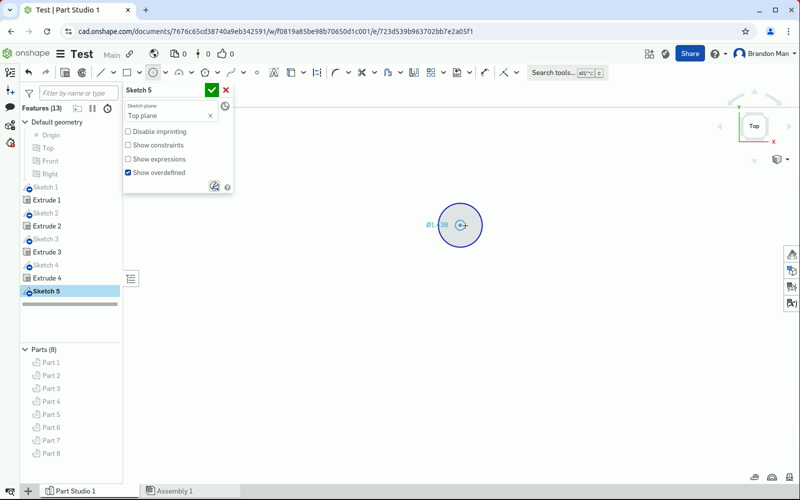
scroll(6)
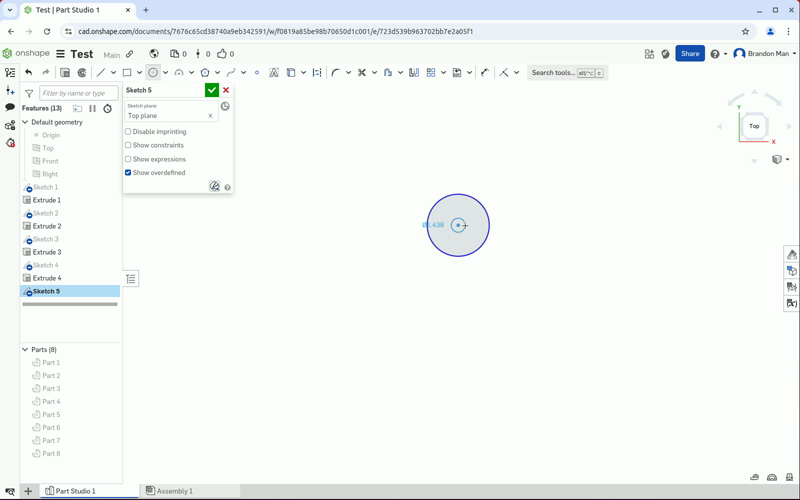
scroll(6)
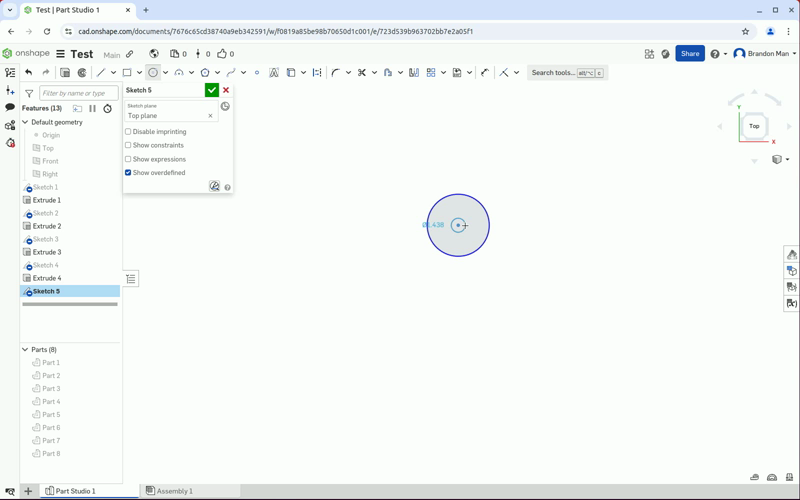
scroll(6)
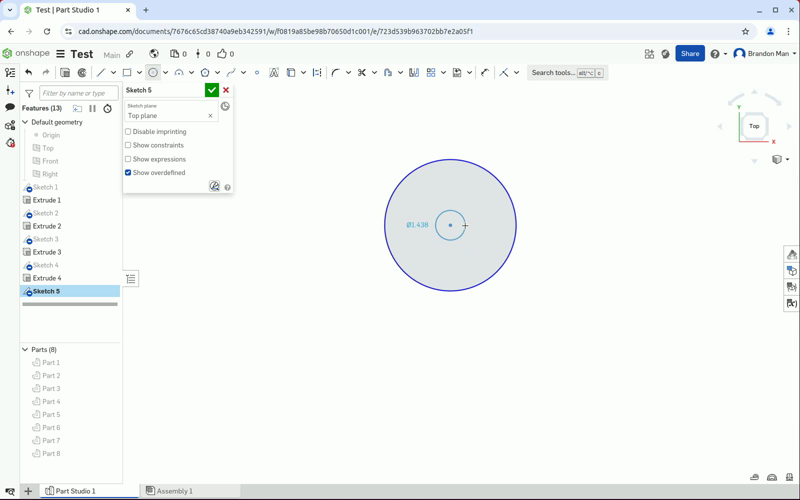
scroll(6)
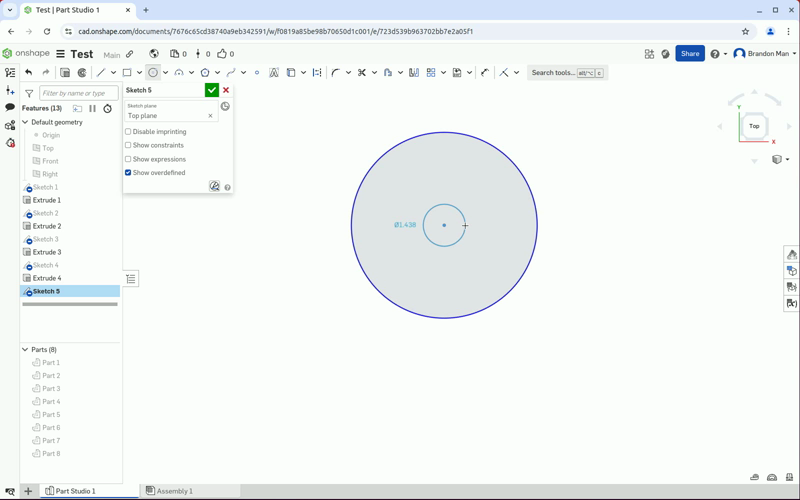
scroll(6)
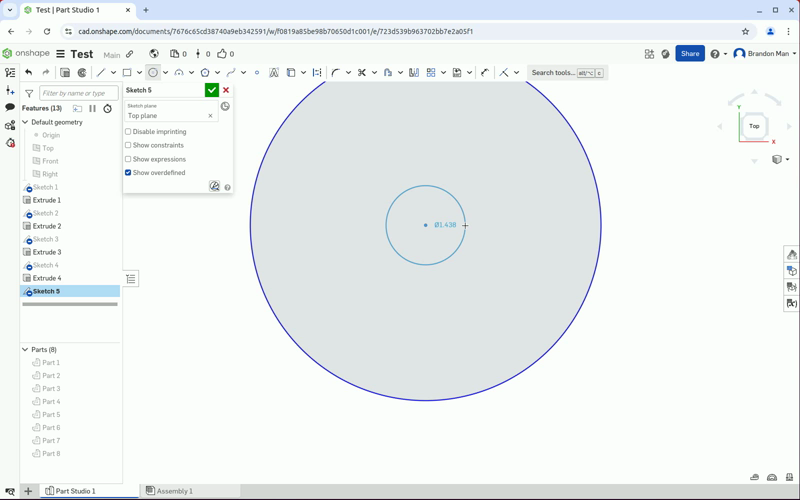
click(465, 225)
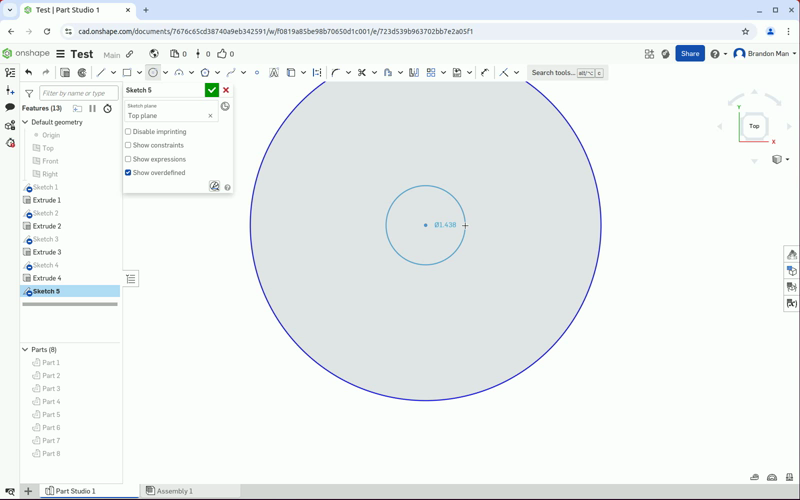
scroll(-6)
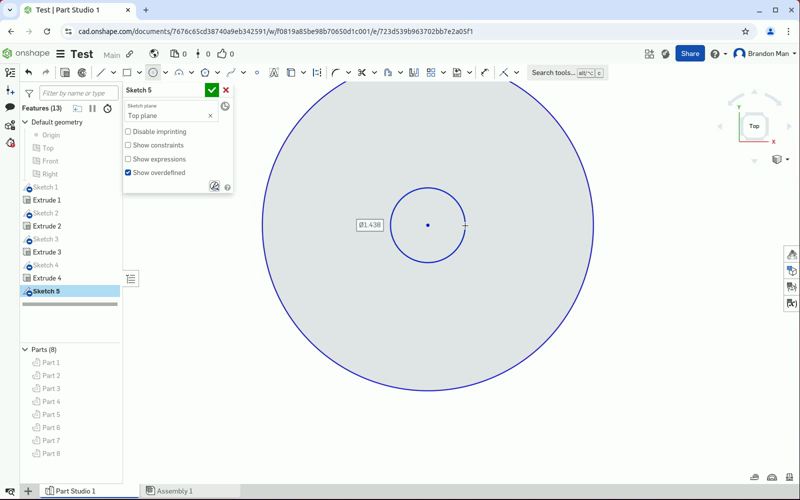
scroll(-6)
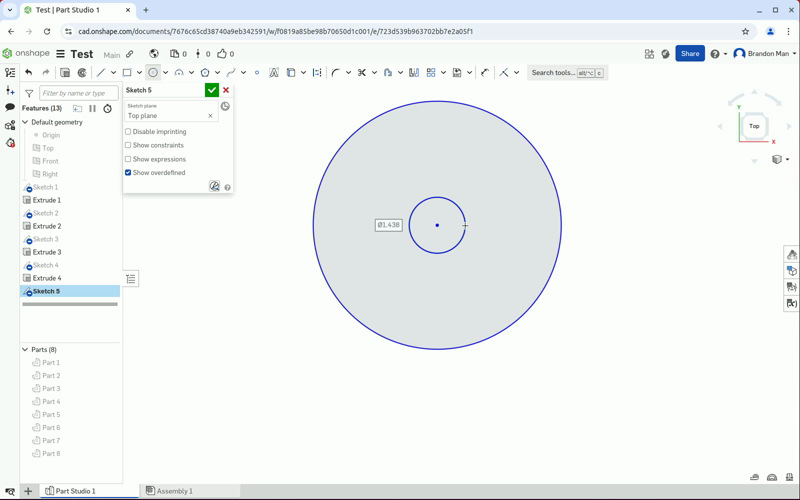
scroll(-6)
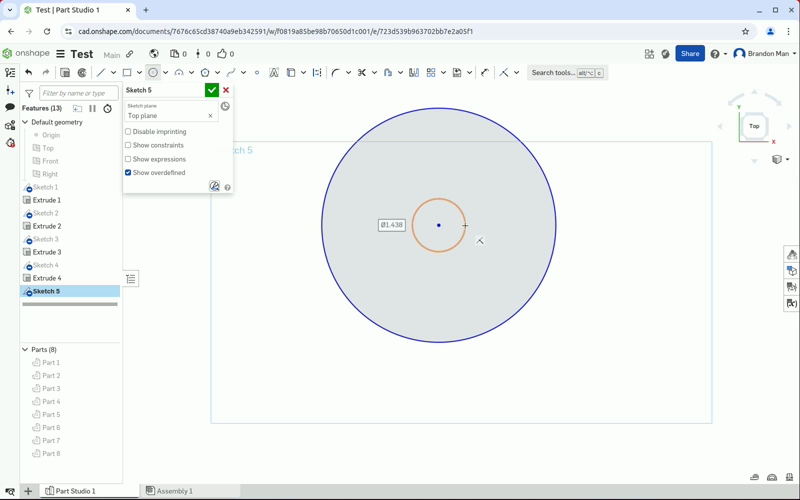
scroll(-6)
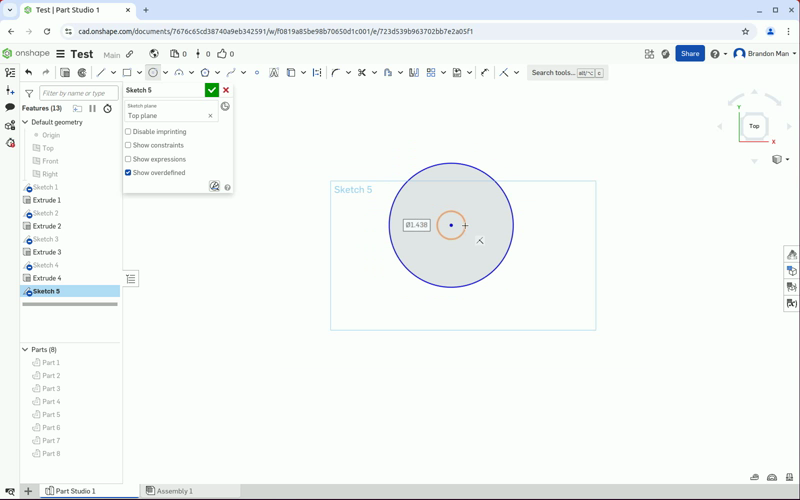
scroll(-6)
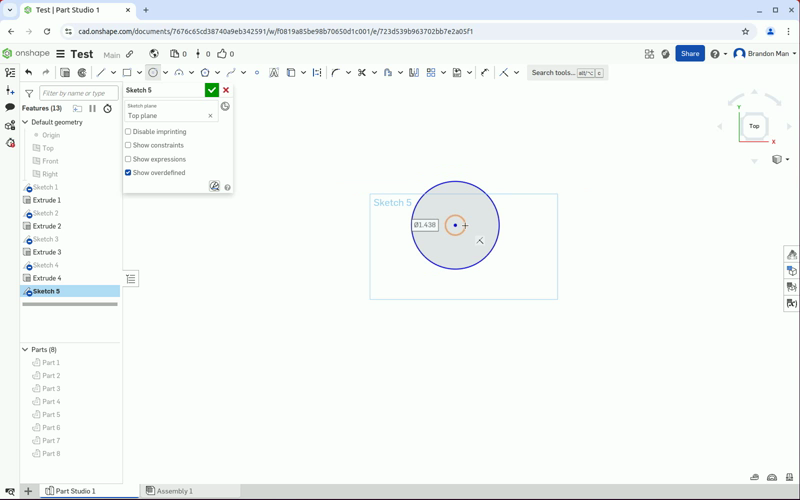
scroll(-6)
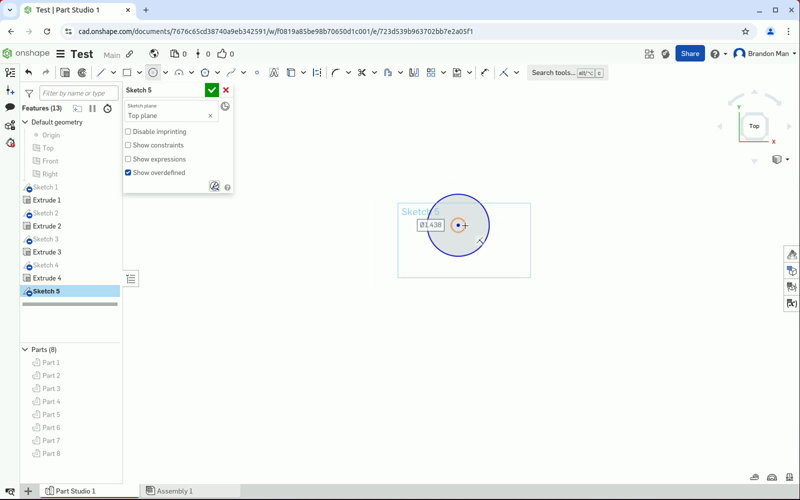
scroll(-6)
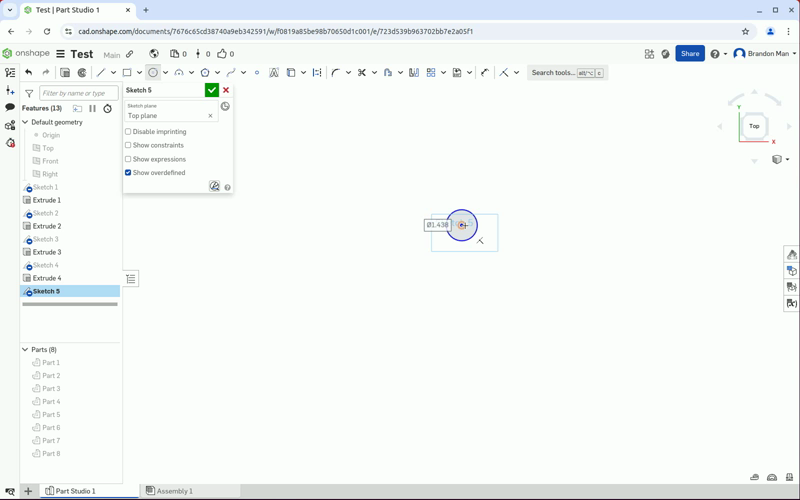
key(esc)
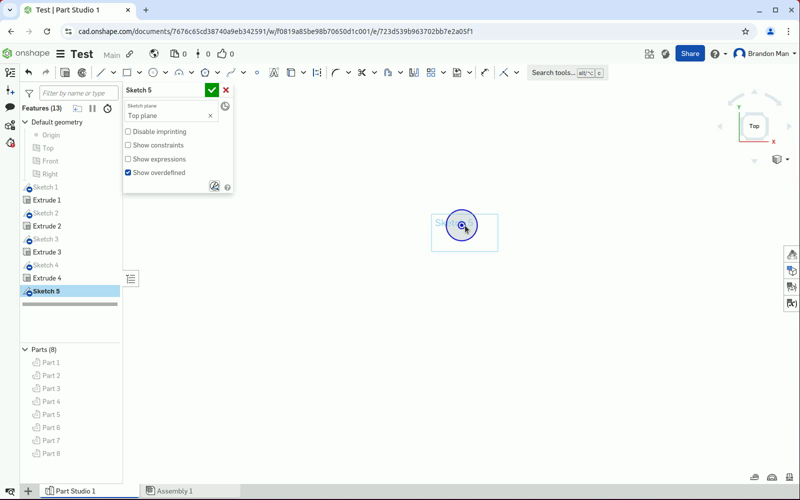
mouse_move(469, 224)
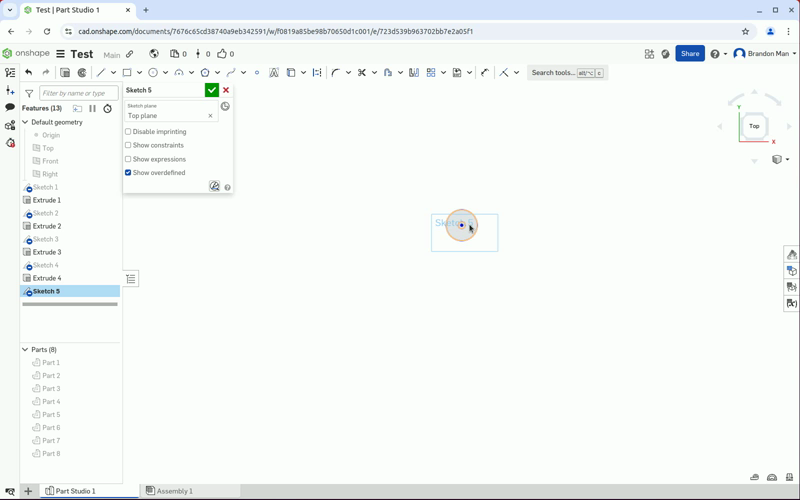
scroll(6)
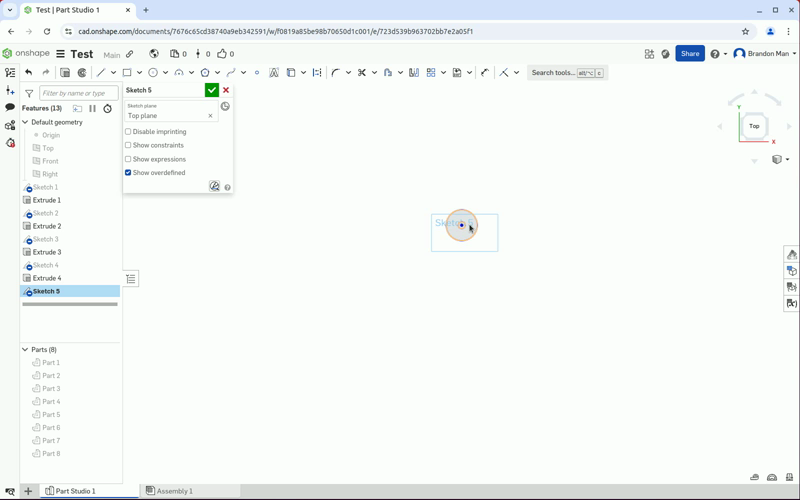
scroll(6)
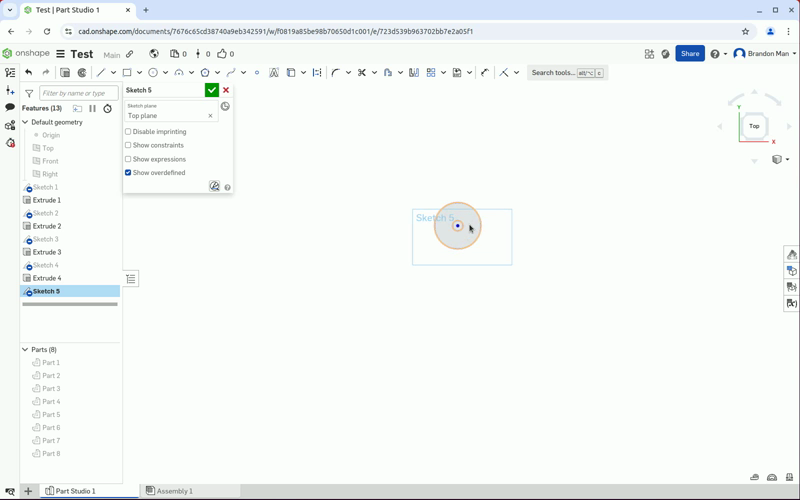
scroll(6)
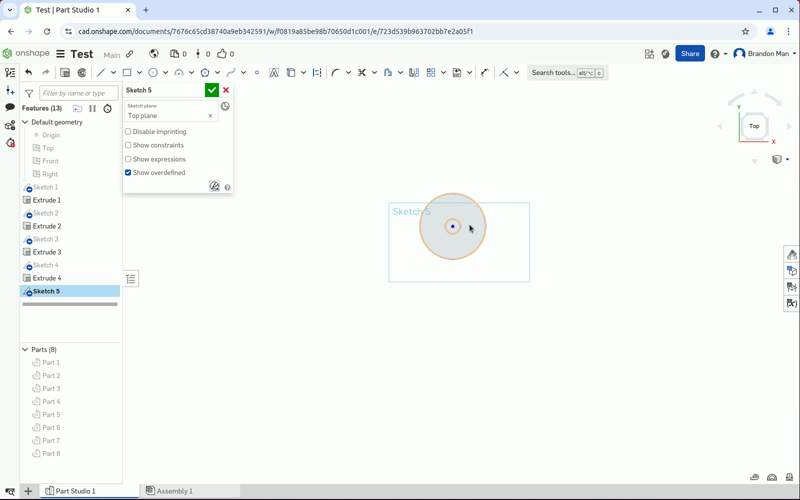
scroll(6)
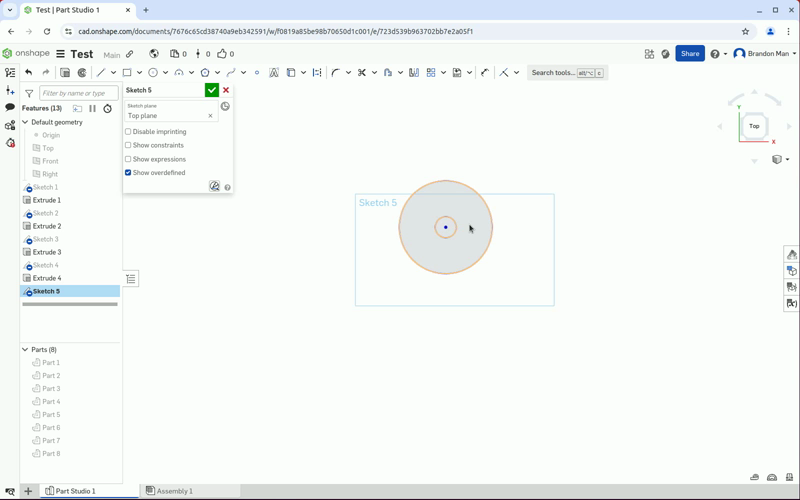
scroll(6)
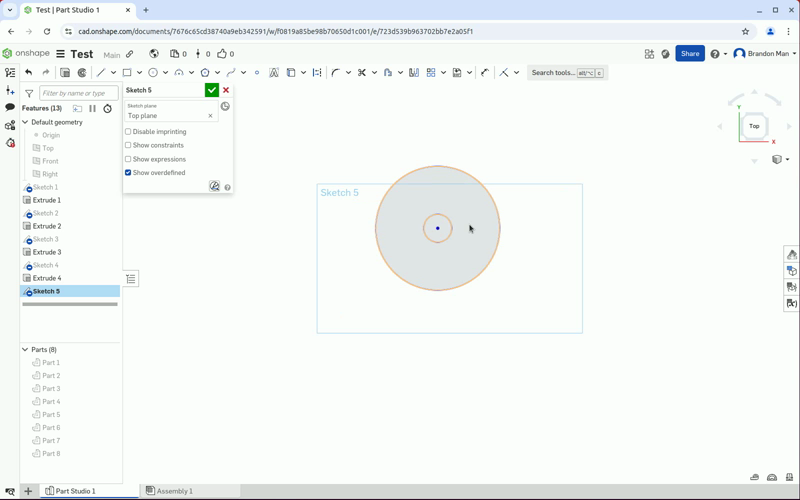
scroll(6)
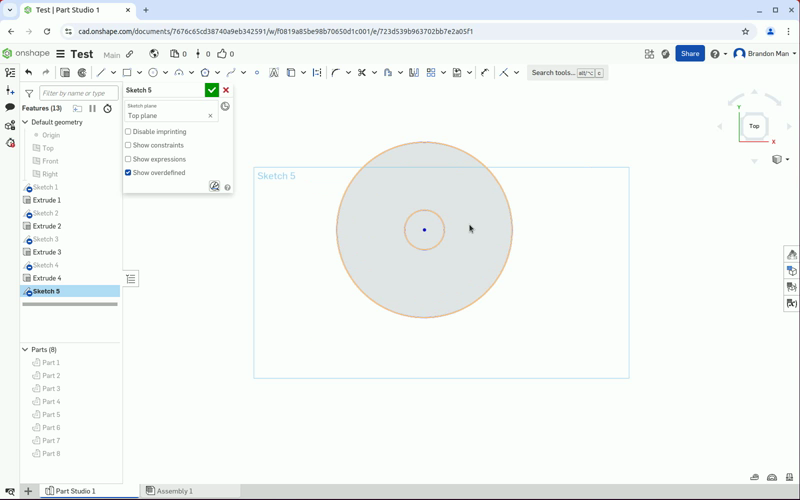
scroll(6)
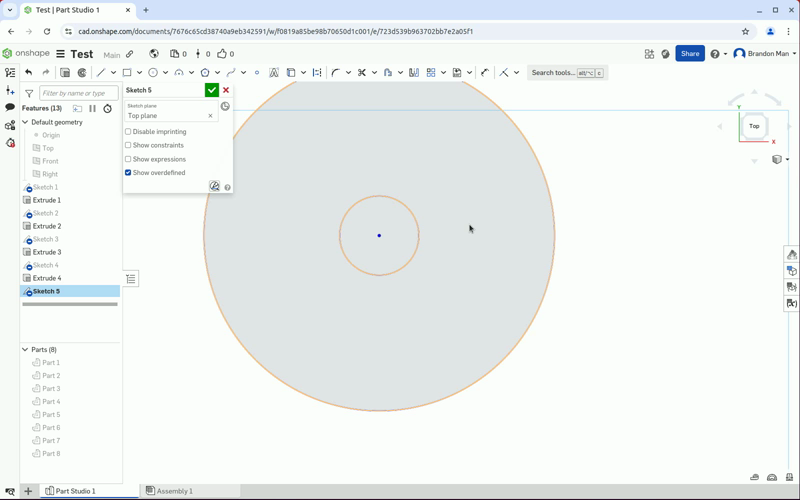
click(469, 224)
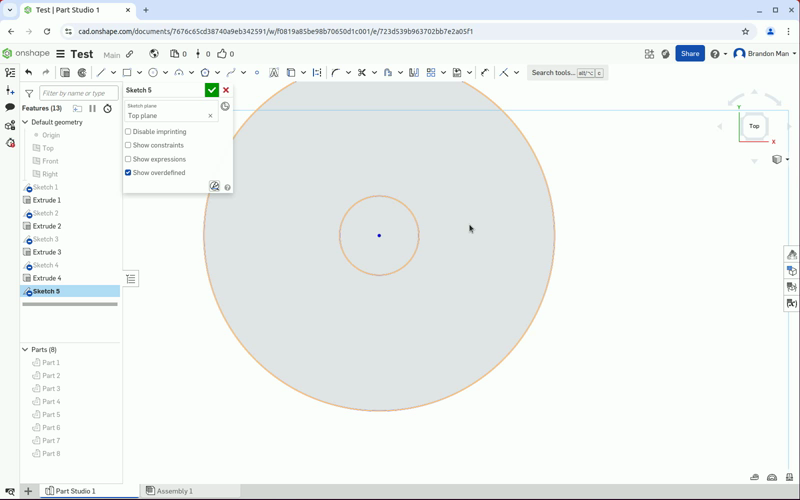
scroll(-6)
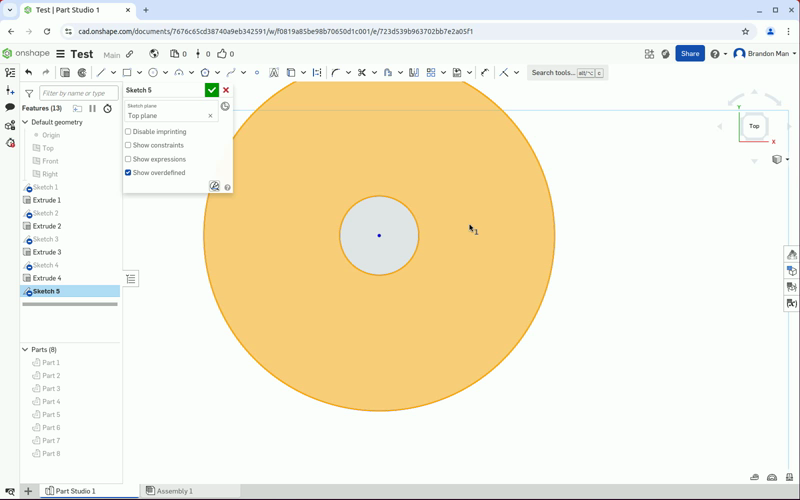
scroll(-6)
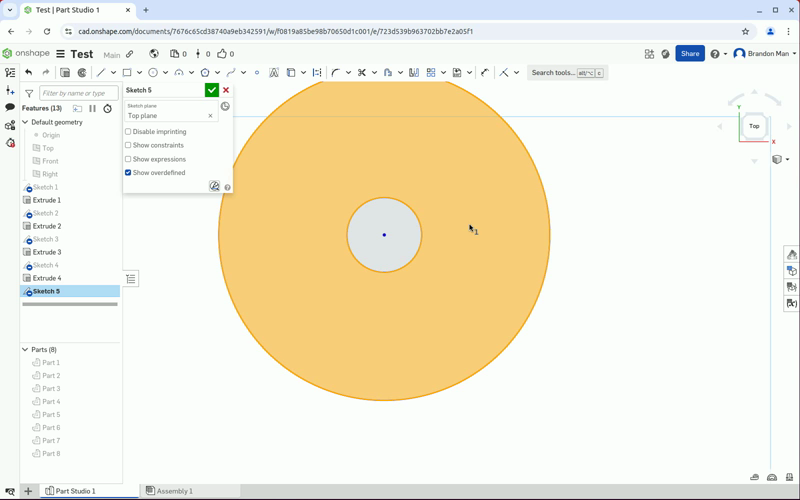
scroll(-6)
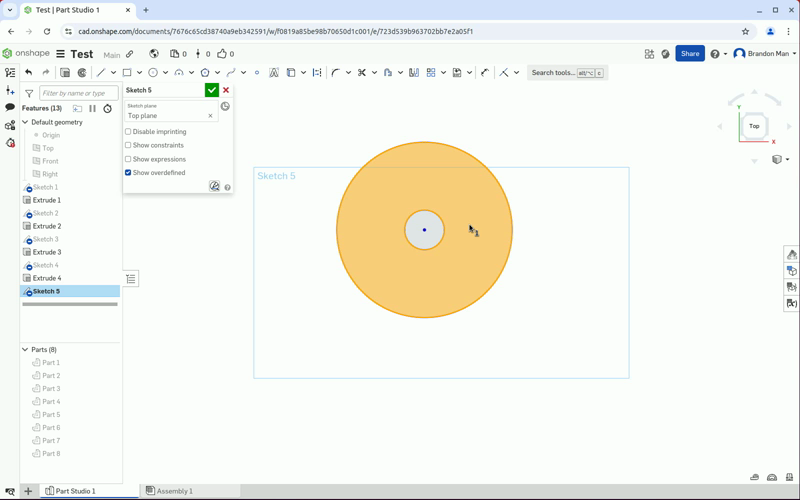
scroll(-6)
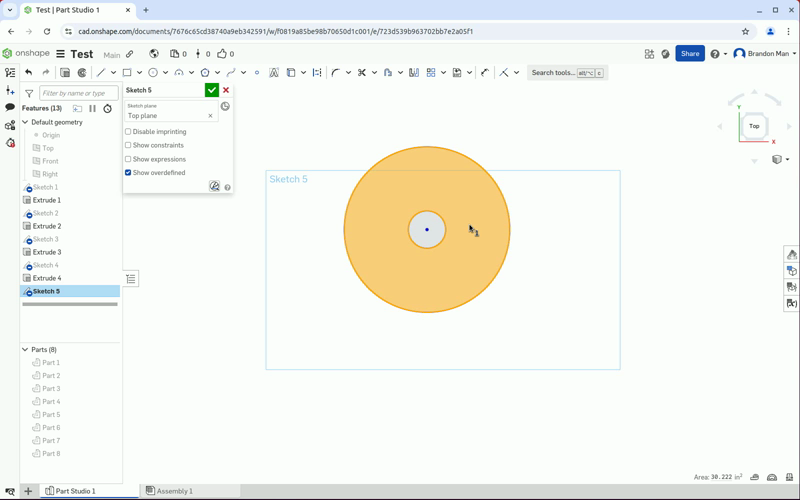
scroll(-6)
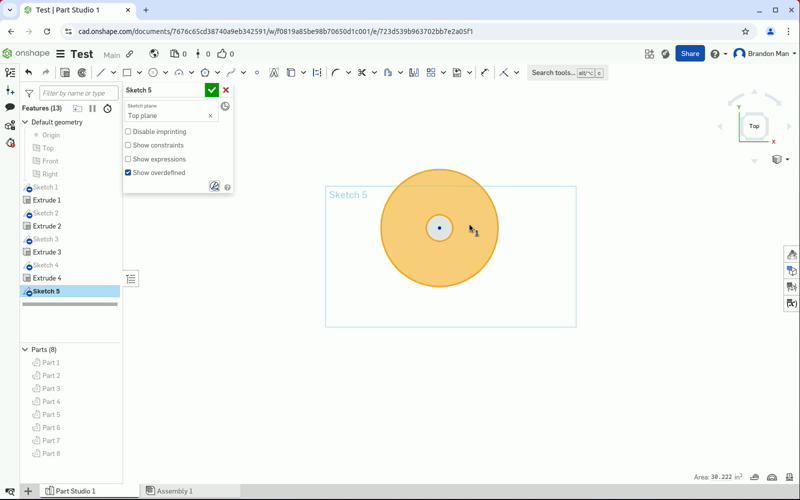
scroll(-6)
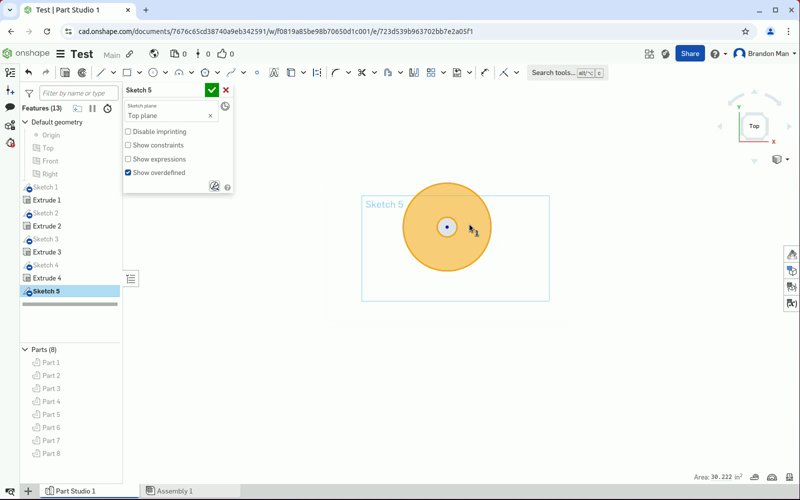
scroll(-6)
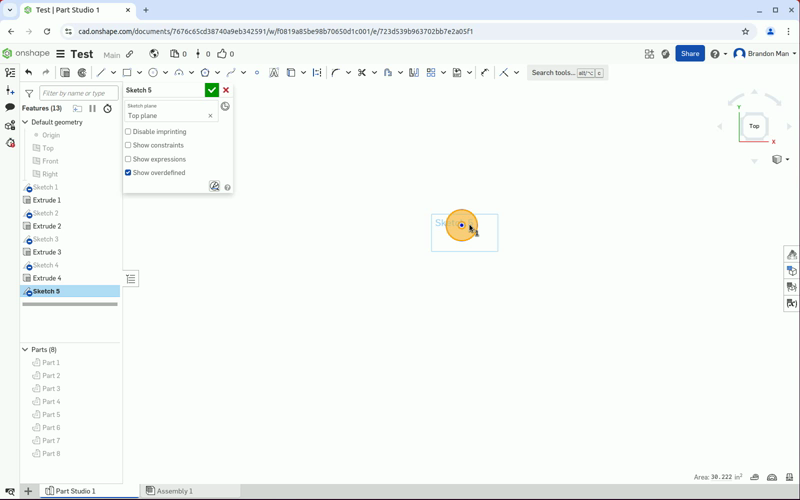
mouse_move(73, 352)
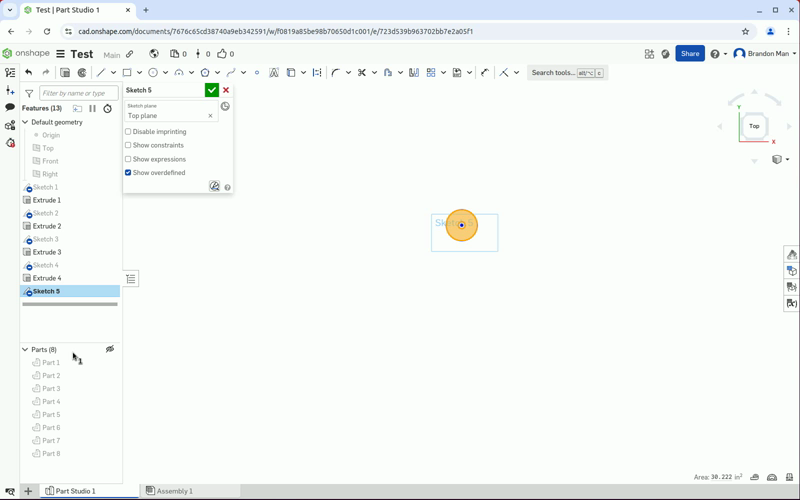
key(shift+y)
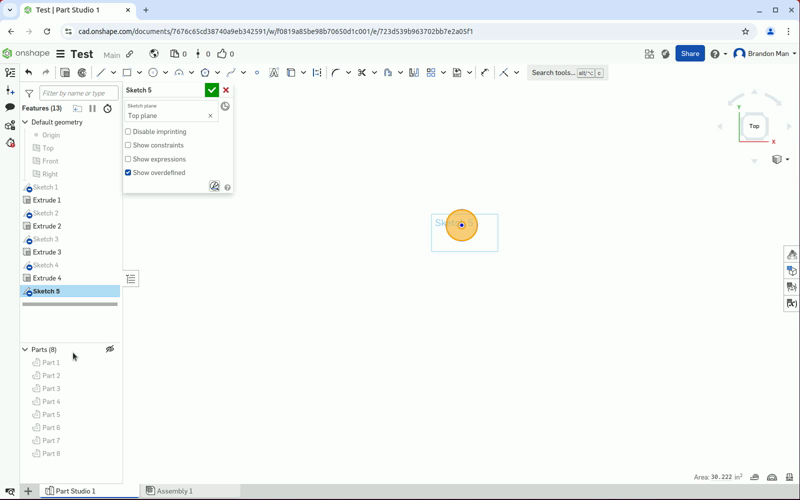
key(shift+e)
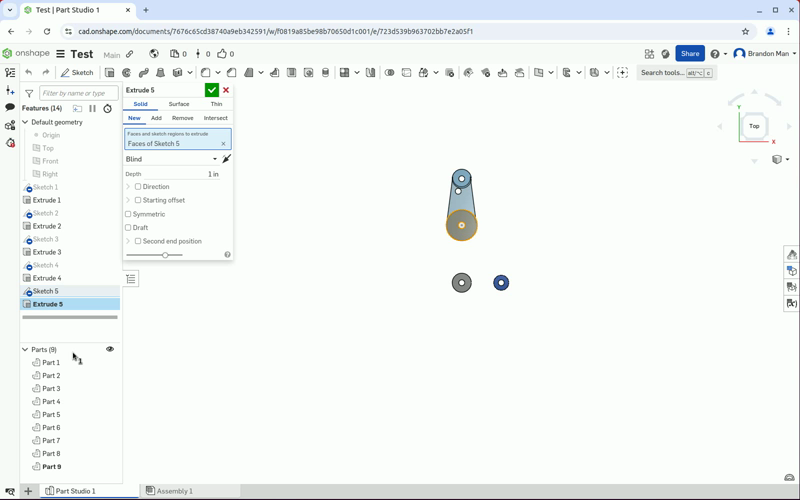
mouse_move(143, 106)
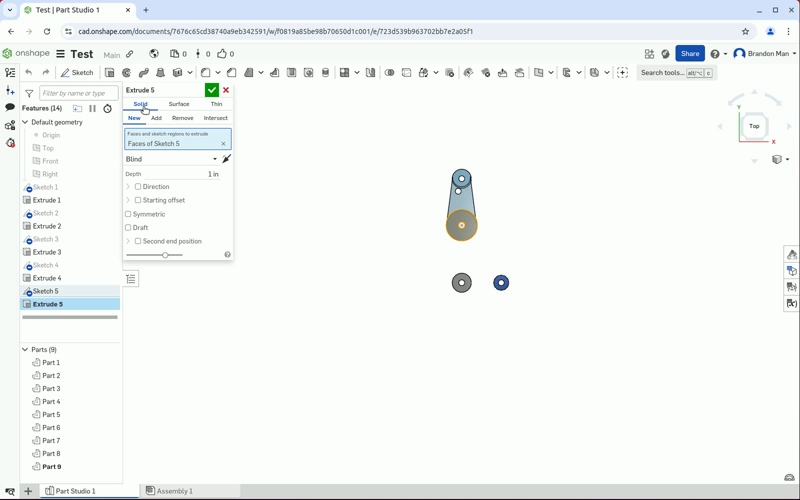
click(143, 106)
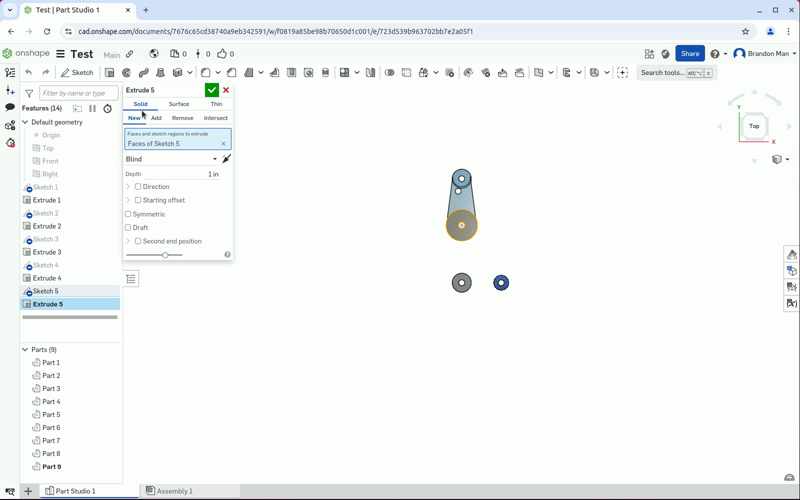
mouse_move(137, 120)
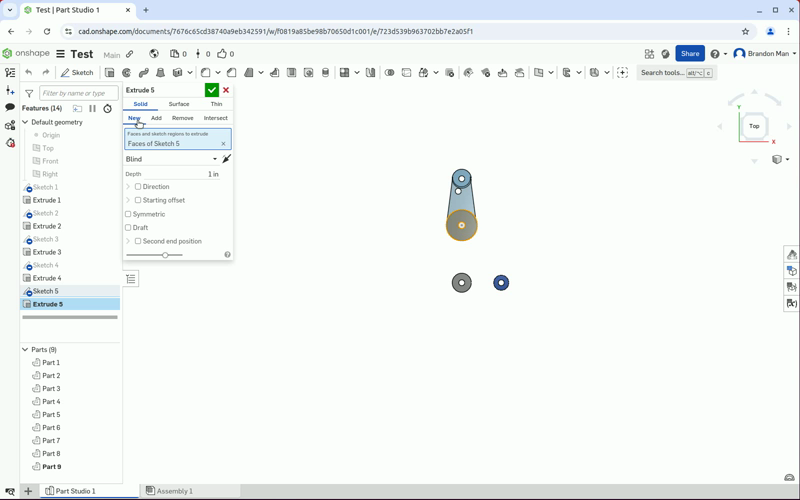
click(137, 120)
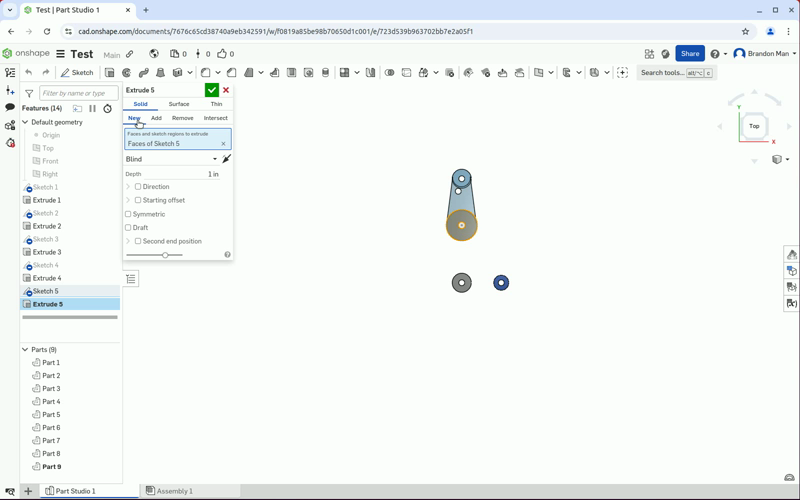
key(tab, 4)
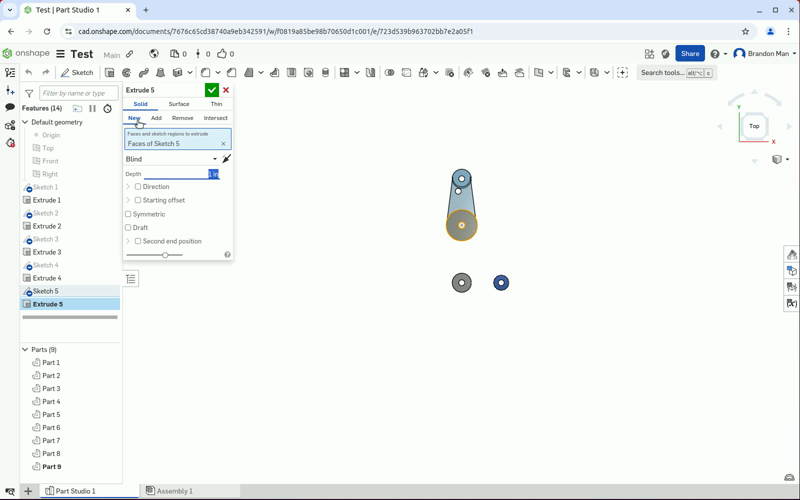
text(0.481)
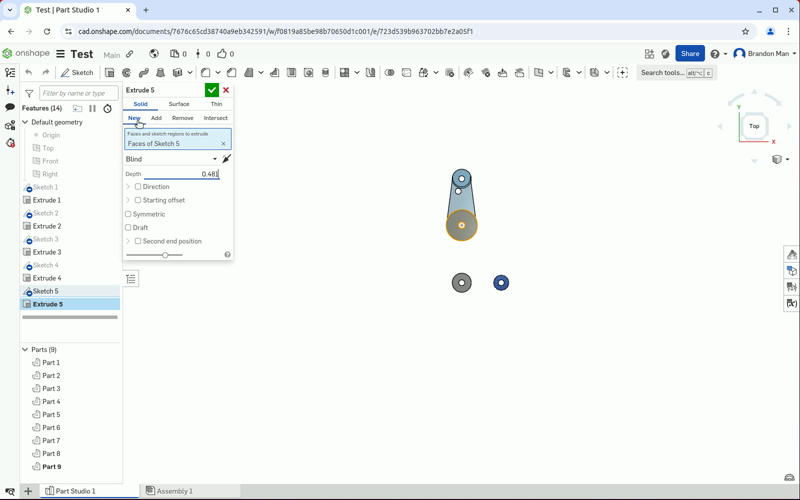
key(enter)
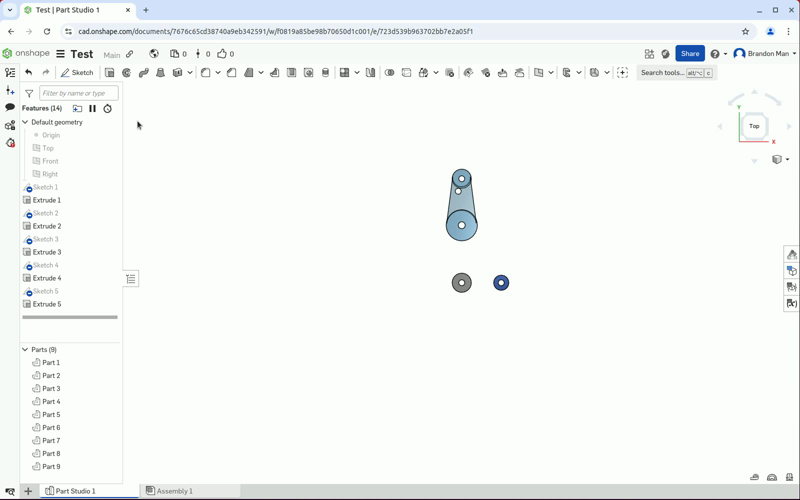
key(shift+h)
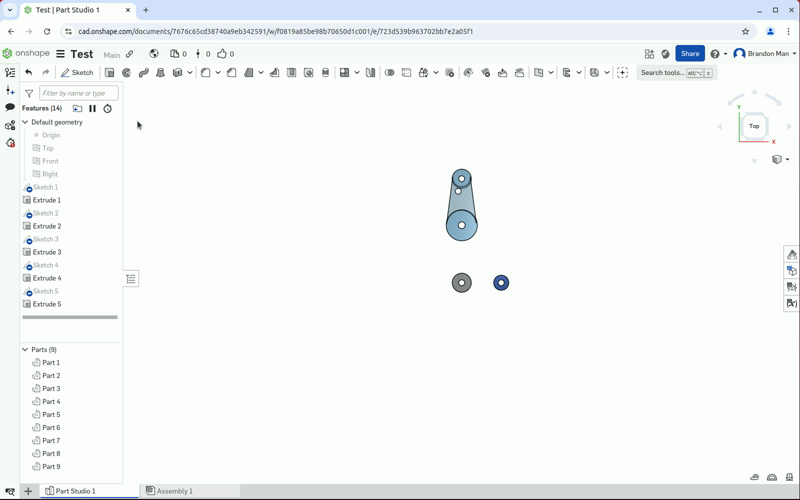
key(shift+h)
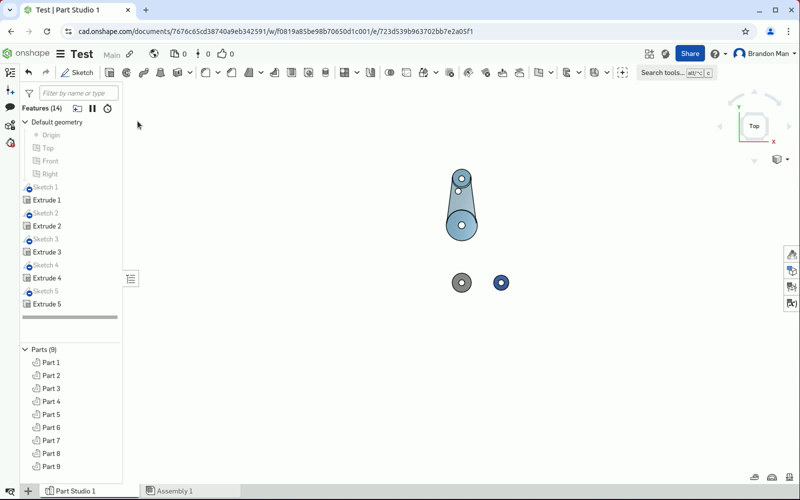
mouse_move(73, 189)
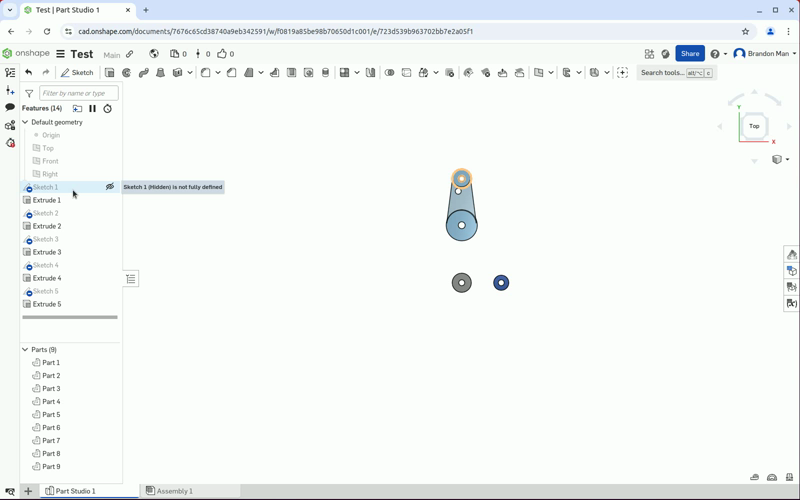
click(73, 189)
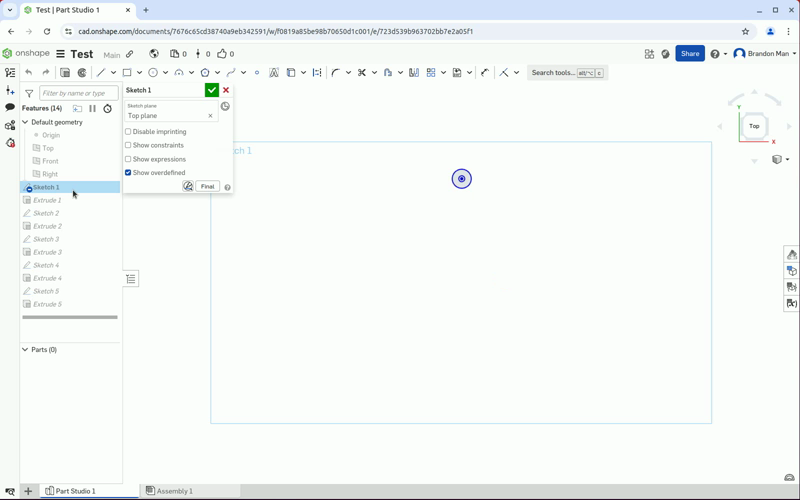
mouse_move(229, 92)
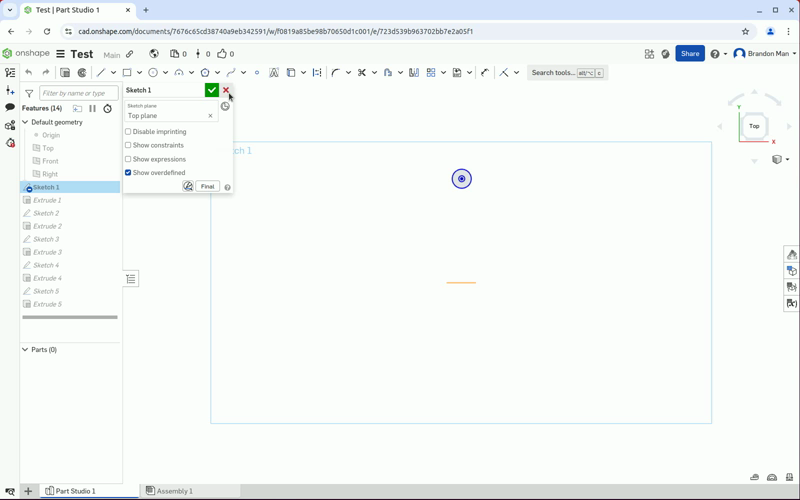
click(229, 92)
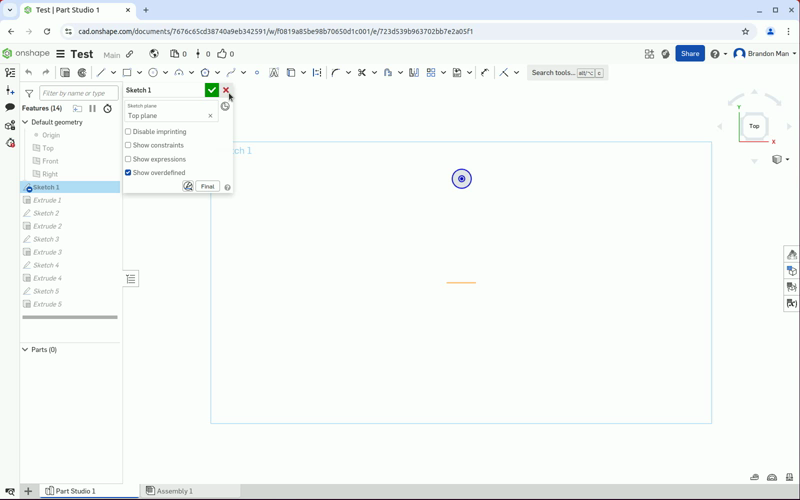
key(shift+s)
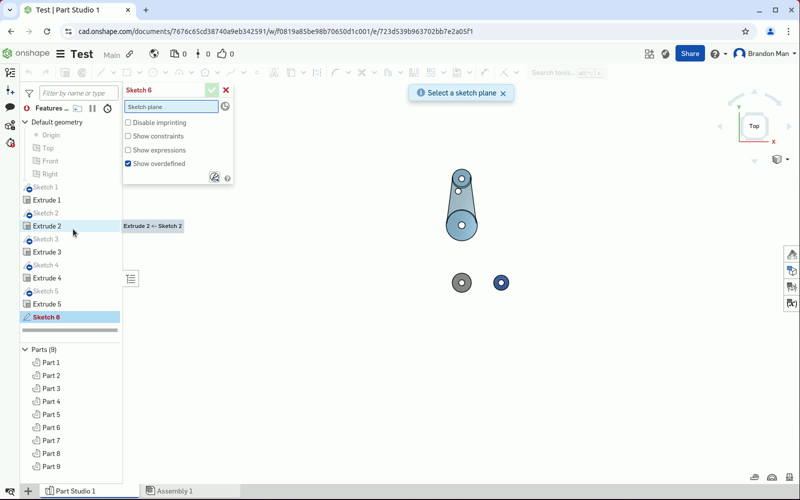
scroll(3)
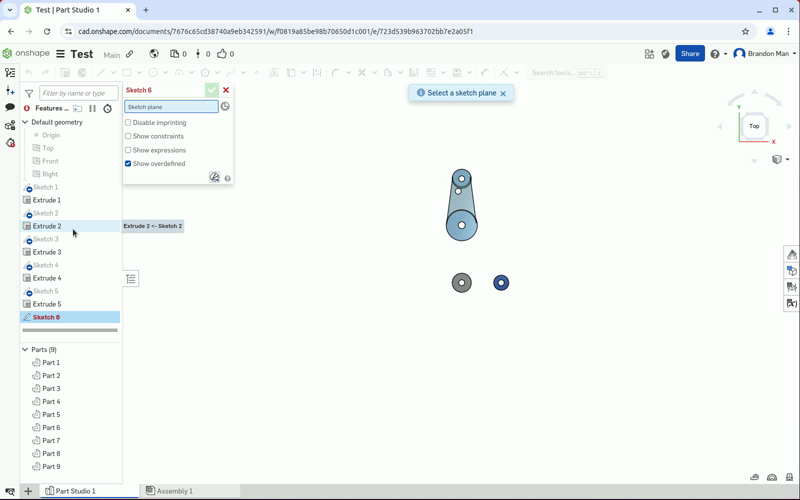
mouse_move(73, 150)
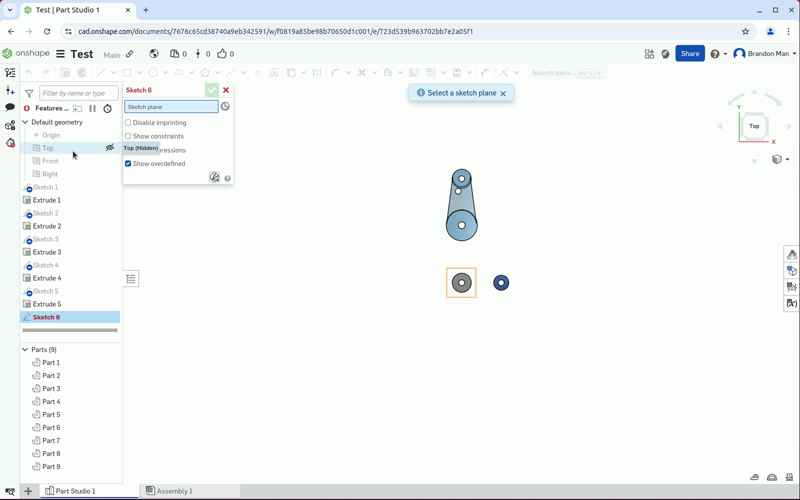
click(73, 150)
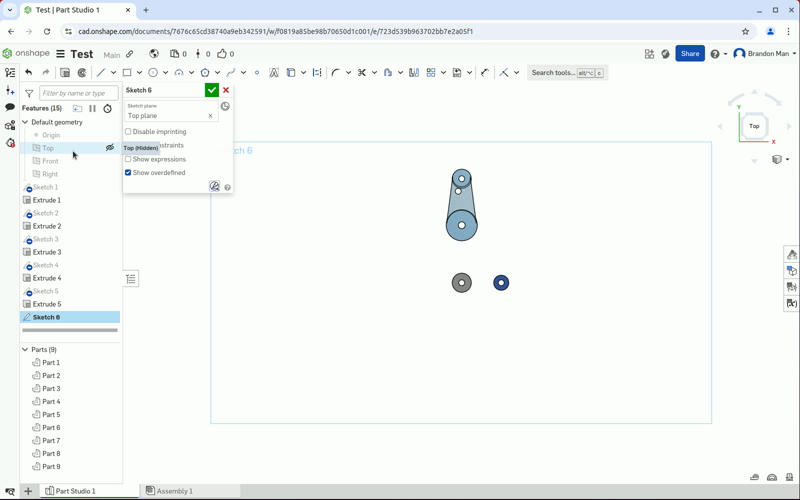
mouse_move(73, 352)
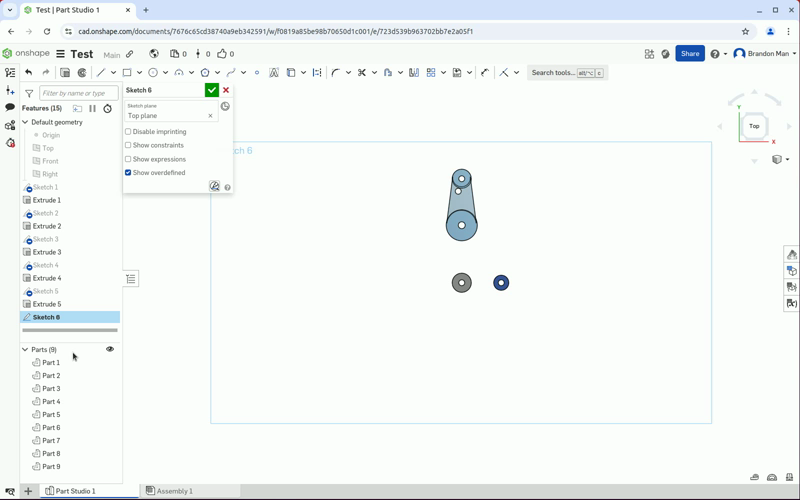
key(y)
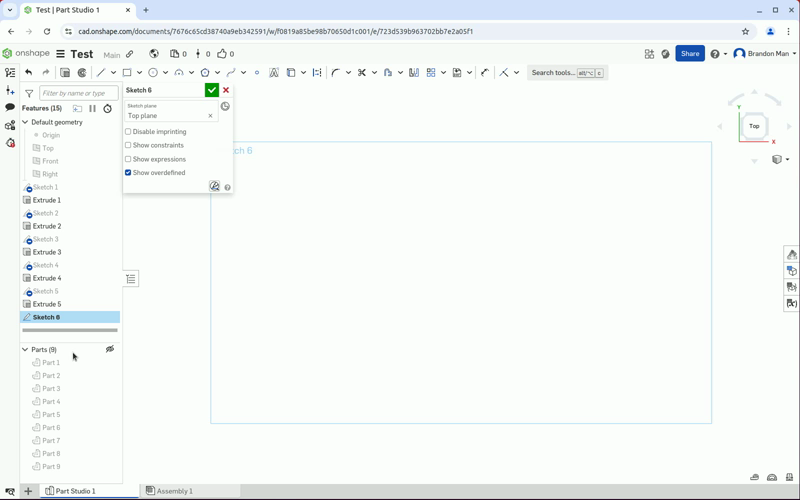
key(l)
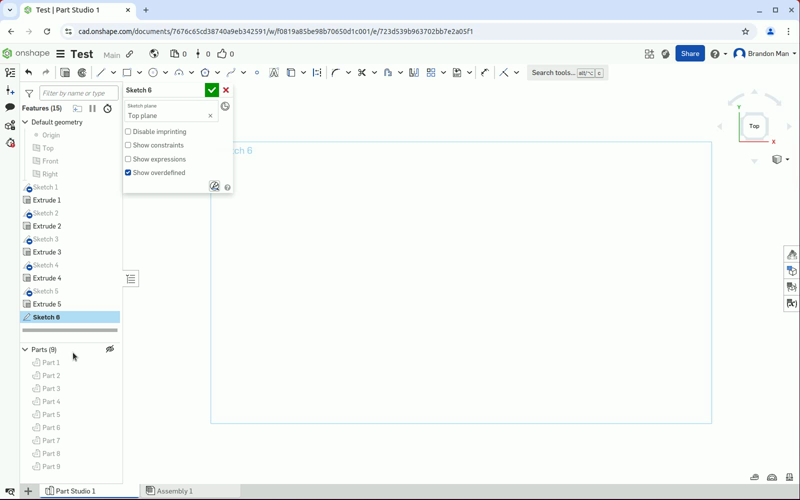
key_down(shift)
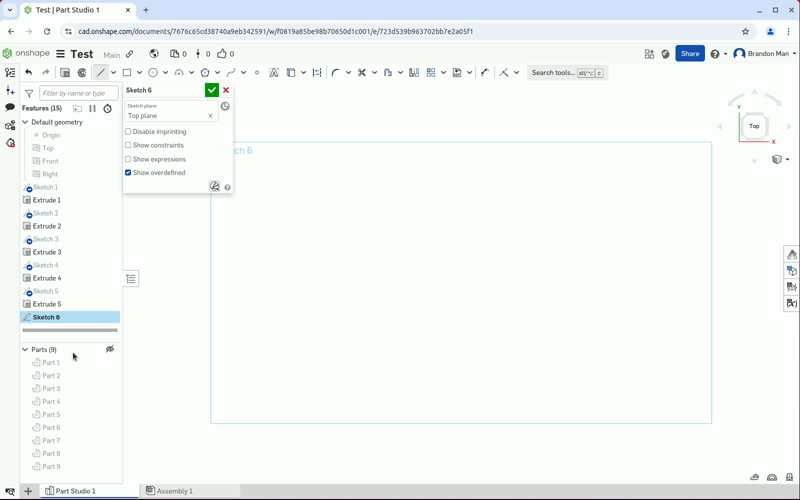
mouse_move(446, 226)
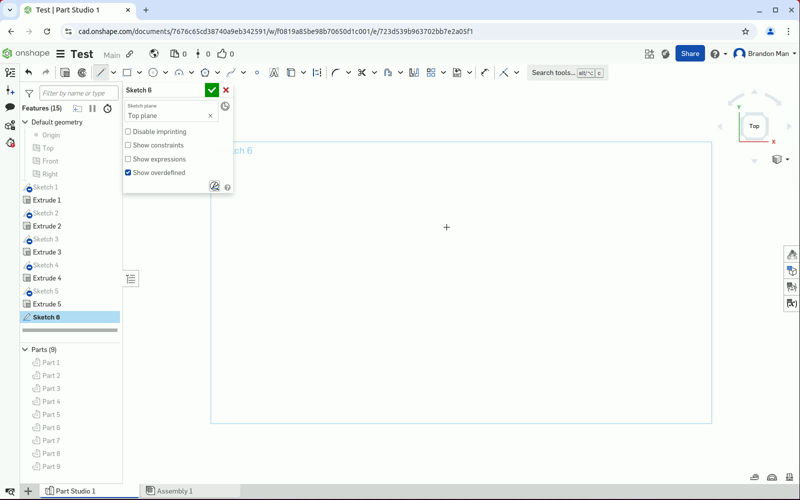
click(446, 226)
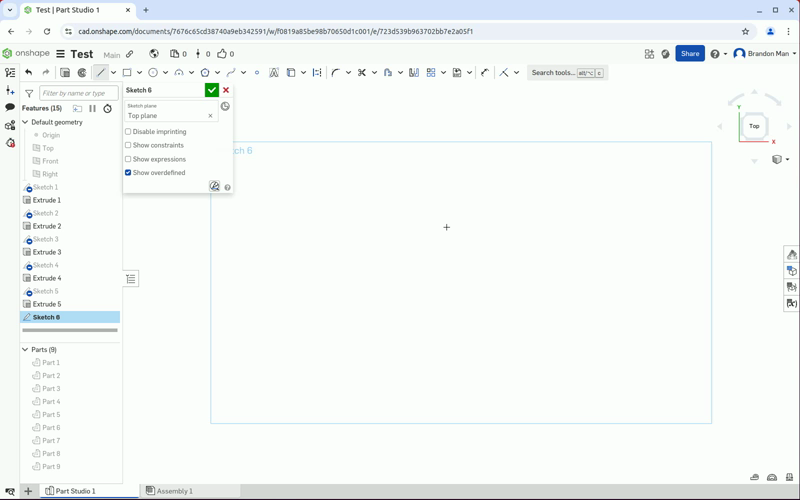
key_up(shift)
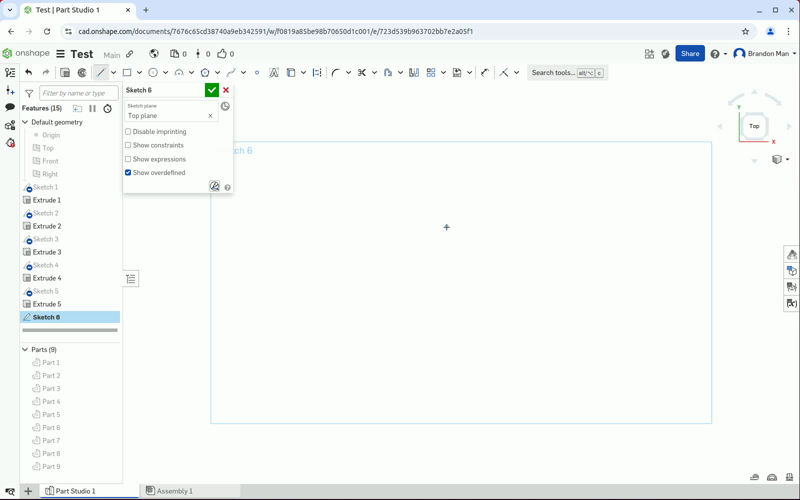
key_down(shift)
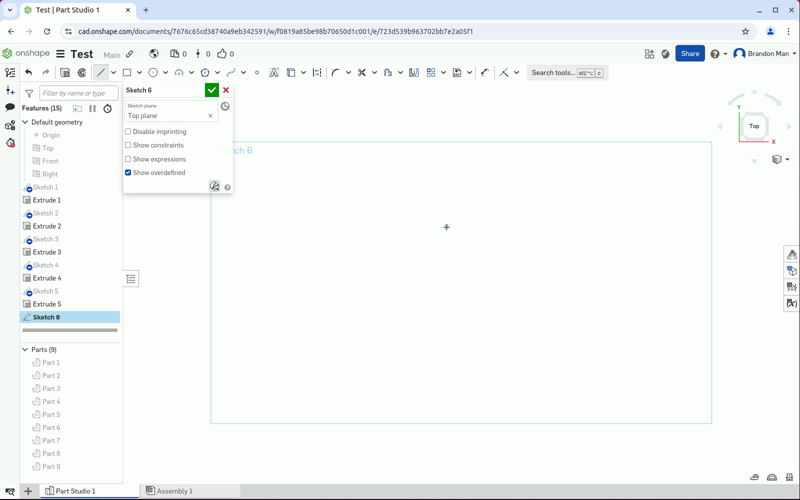
mouse_move(476, 226)
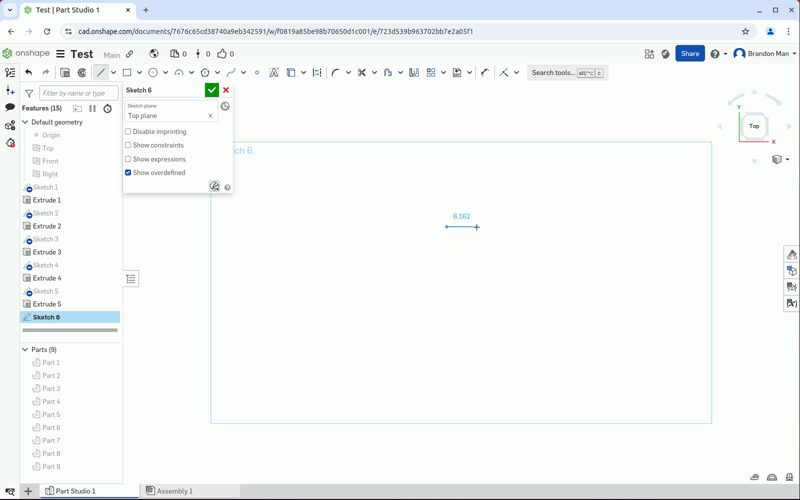
mouse_move(452, 284)
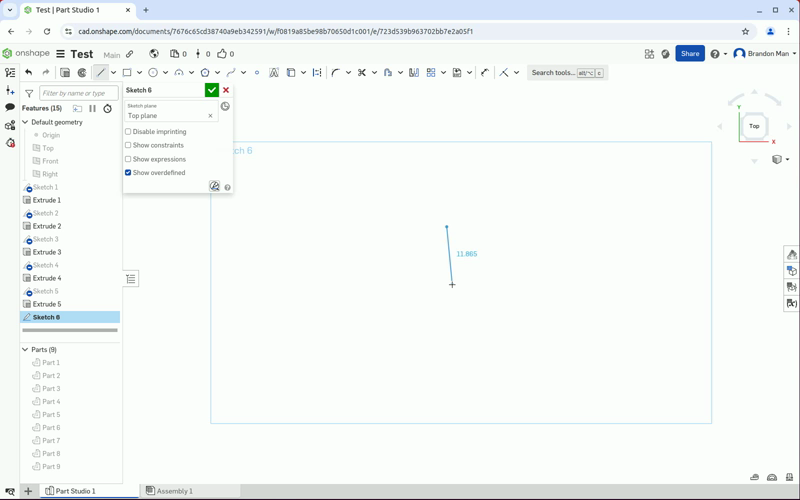
click(452, 284)
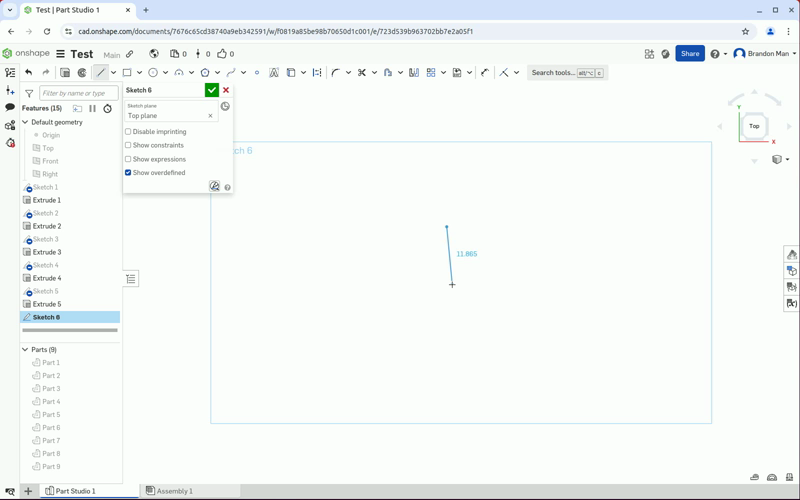
key_up(shift)
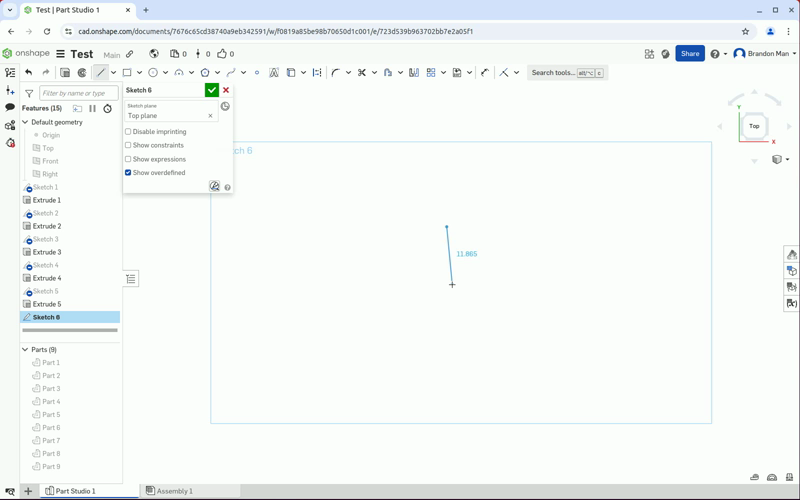
key(esc)
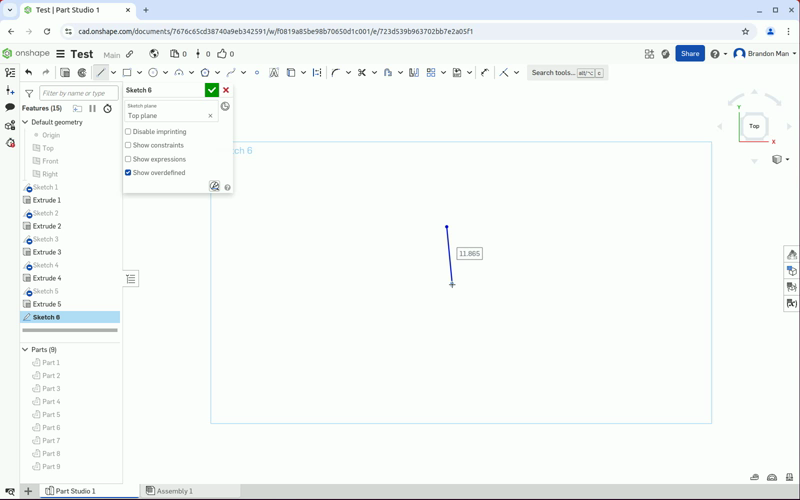
key(a)
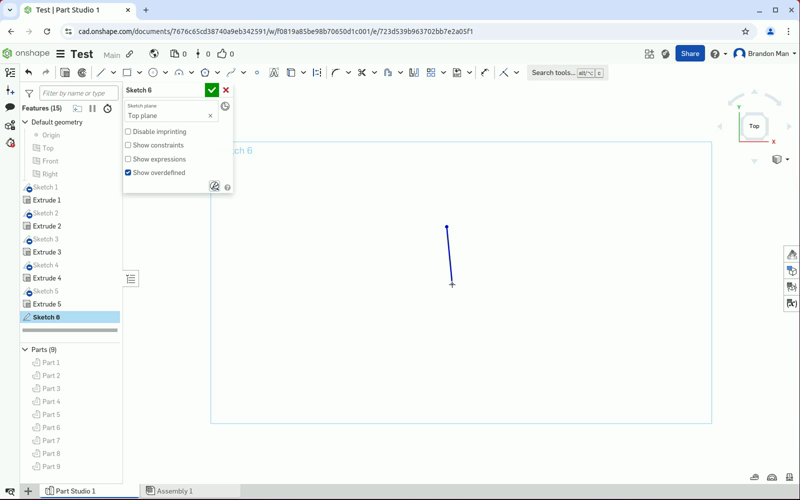
mouse_move(452, 284)
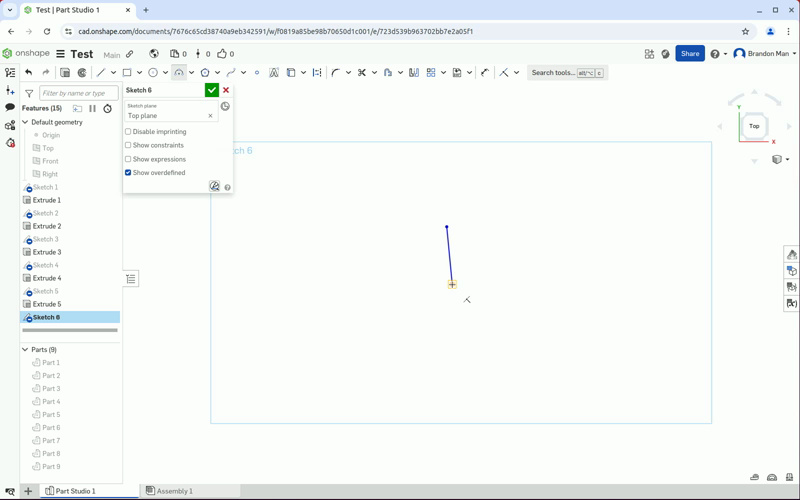
click(452, 284)
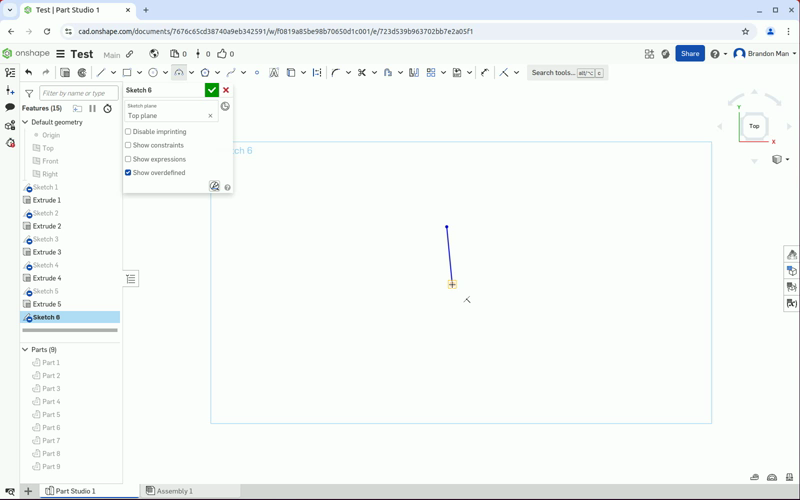
key_down(shift)
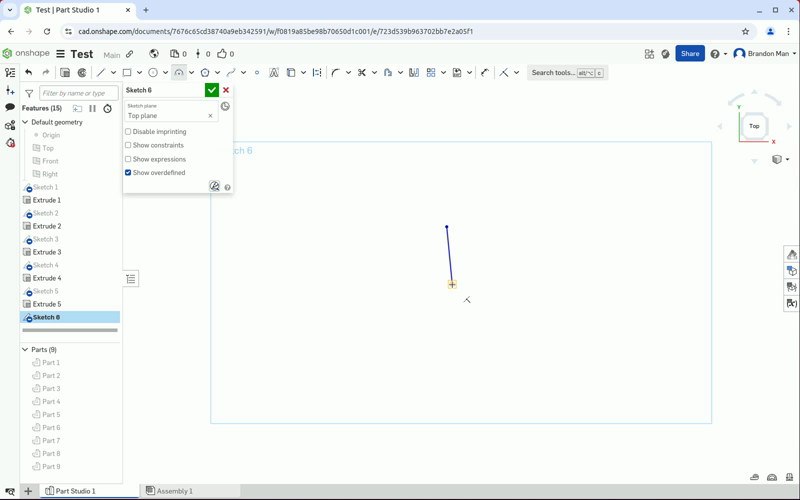
mouse_move(461, 291)
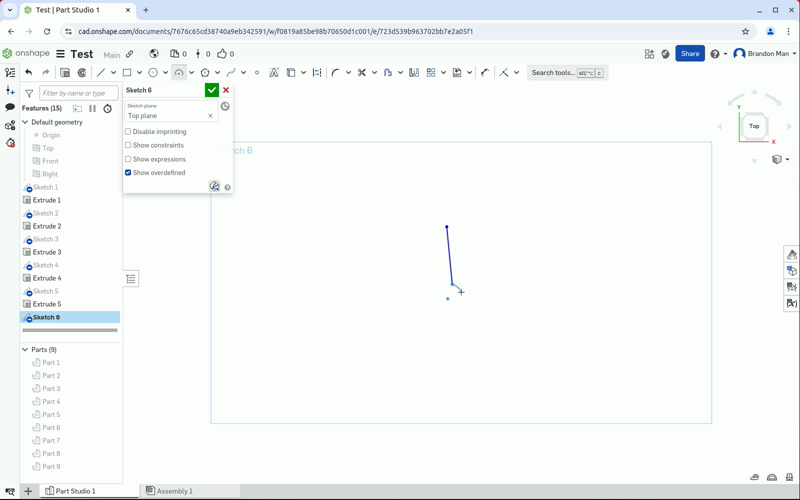
click(461, 291)
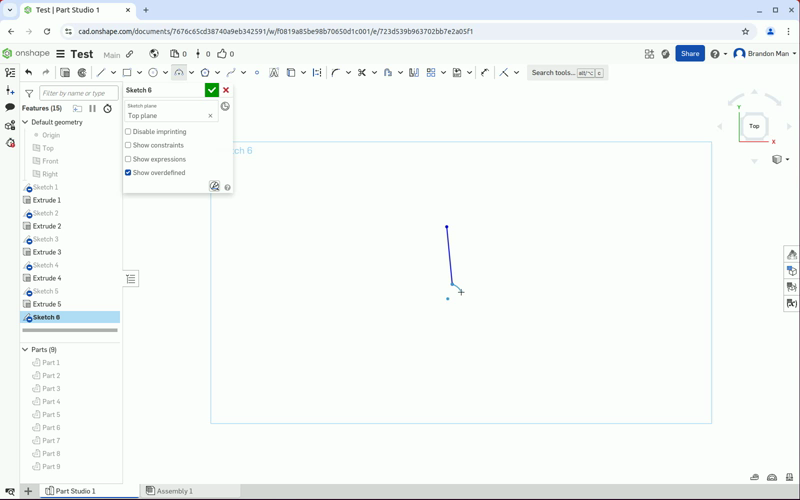
mouse_move(466, 276)
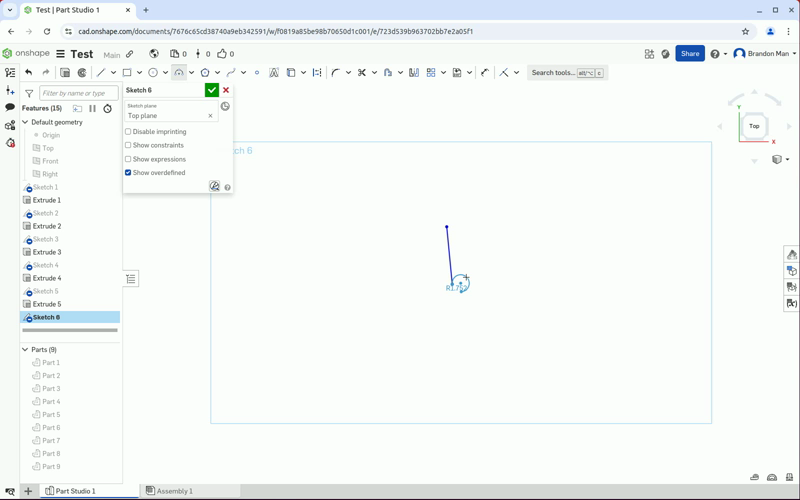
click(466, 276)
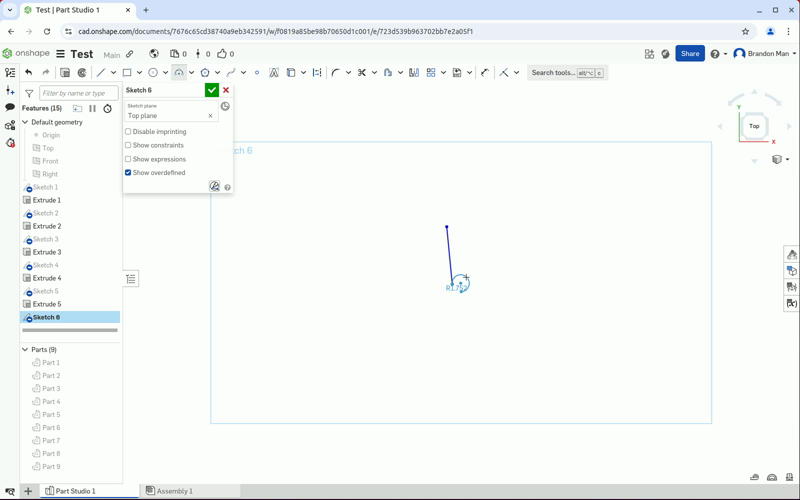
key_up(shift)
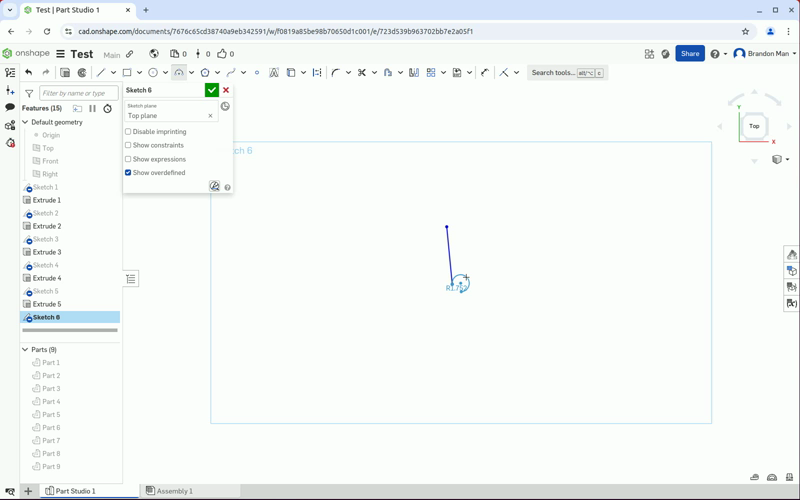
key(esc)
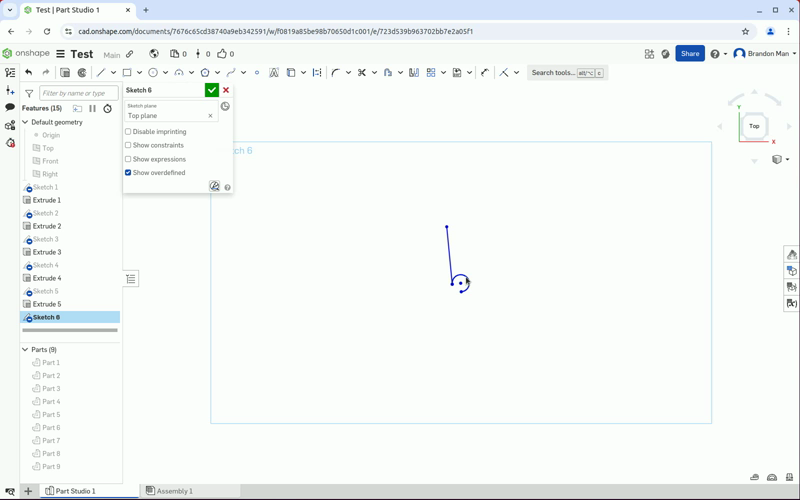
key(l)
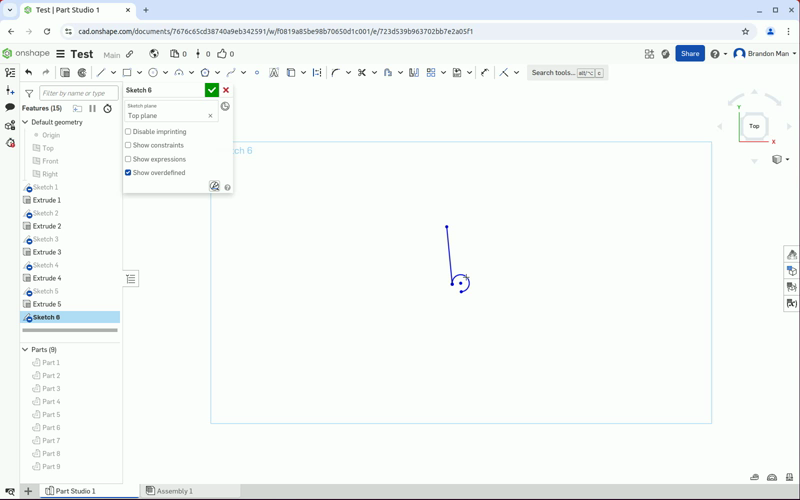
mouse_move(461, 291)
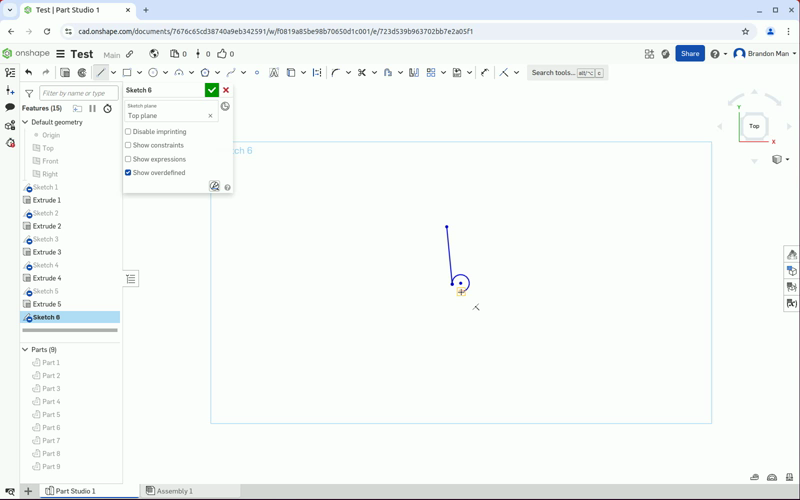
click(461, 291)
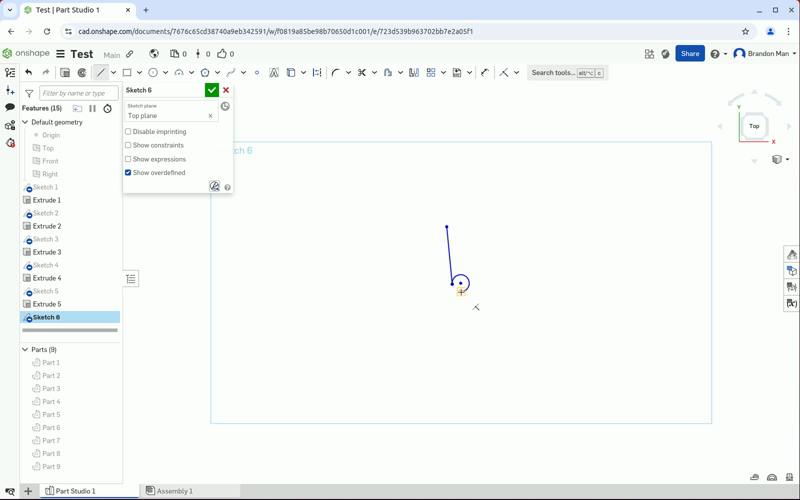
key_down(shift)
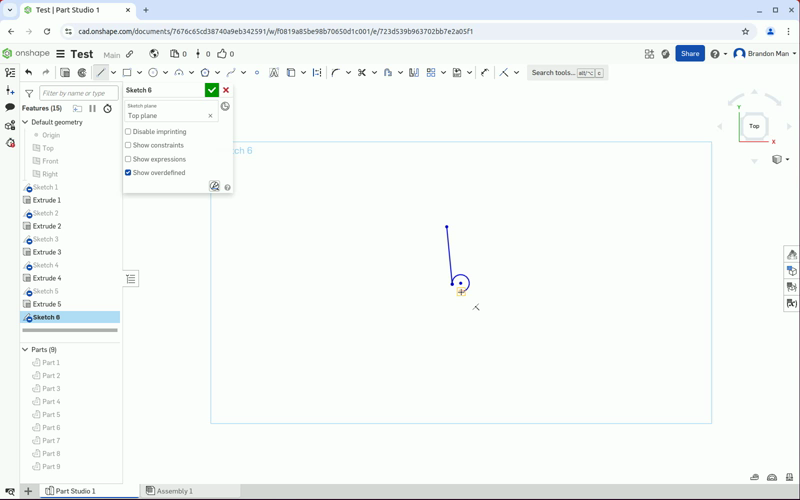
mouse_move(491, 291)
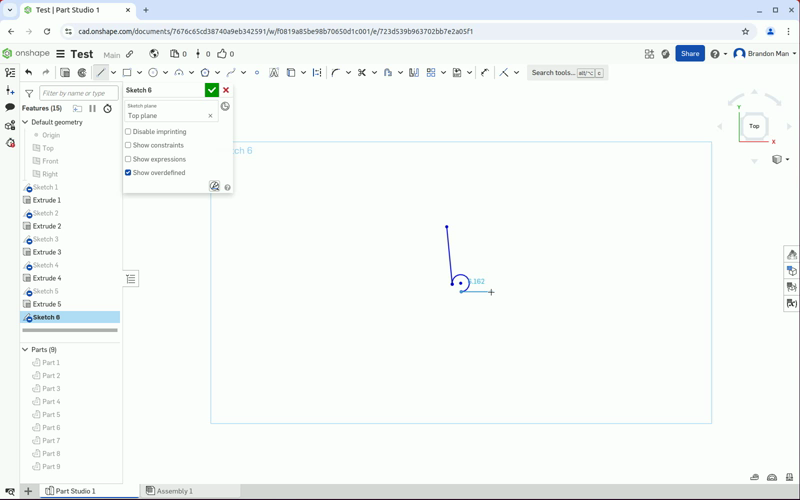
mouse_move(502, 290)
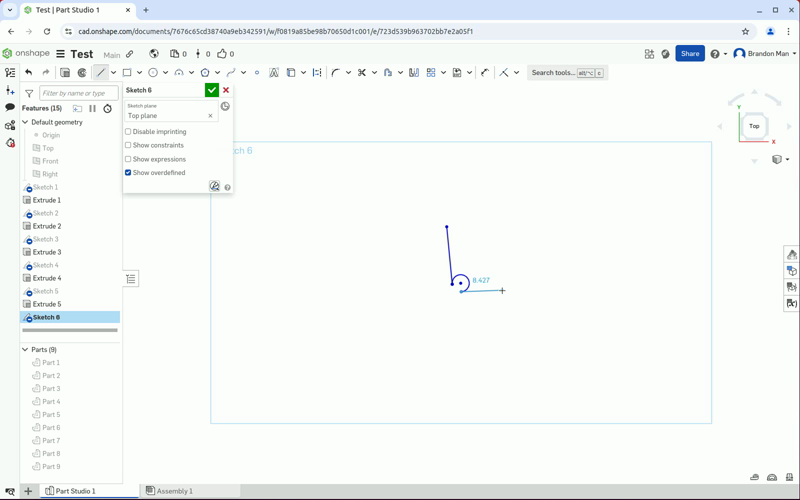
click(502, 290)
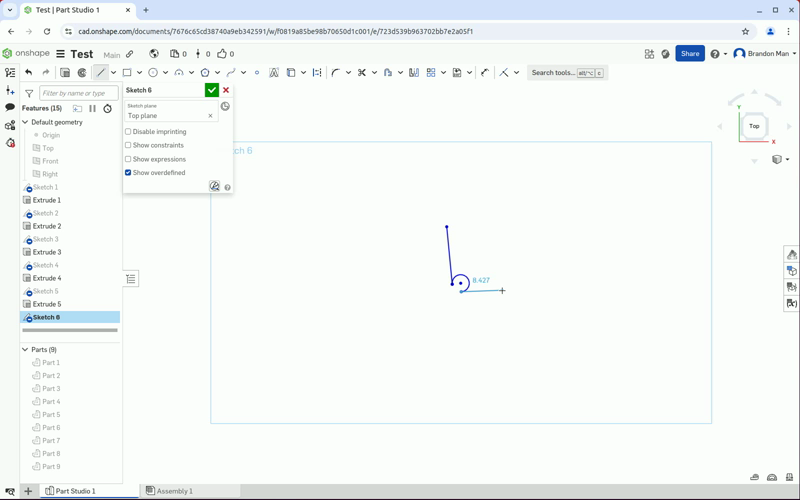
key_up(shift)
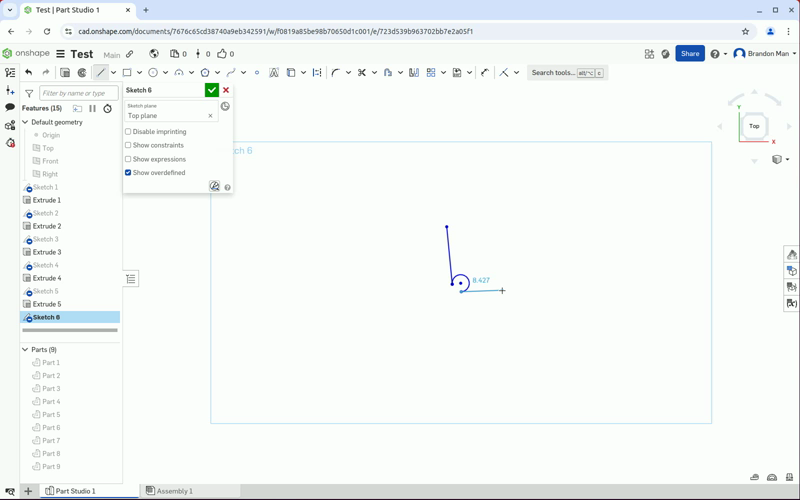
key(esc)
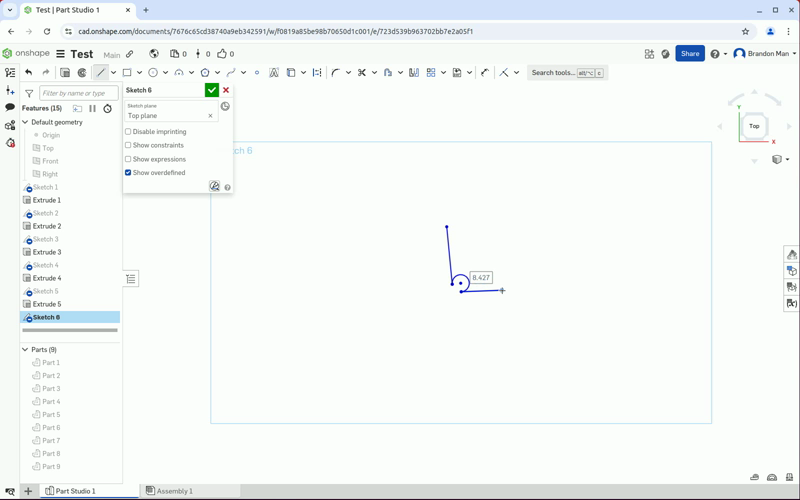
key(a)
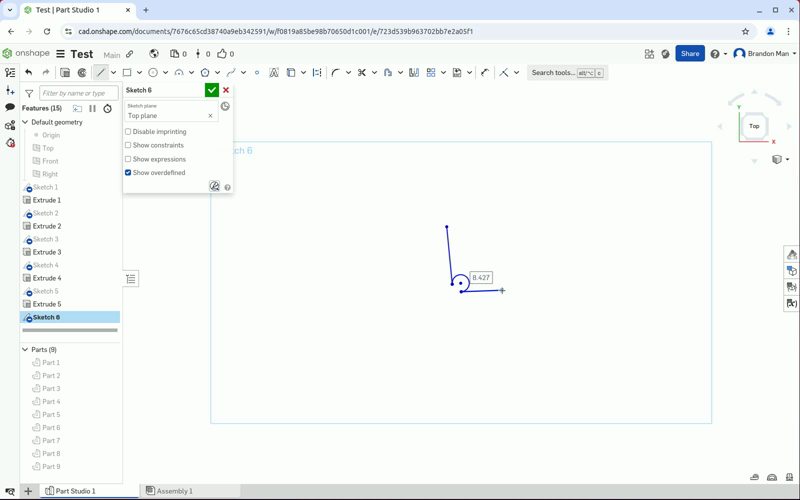
mouse_move(502, 290)
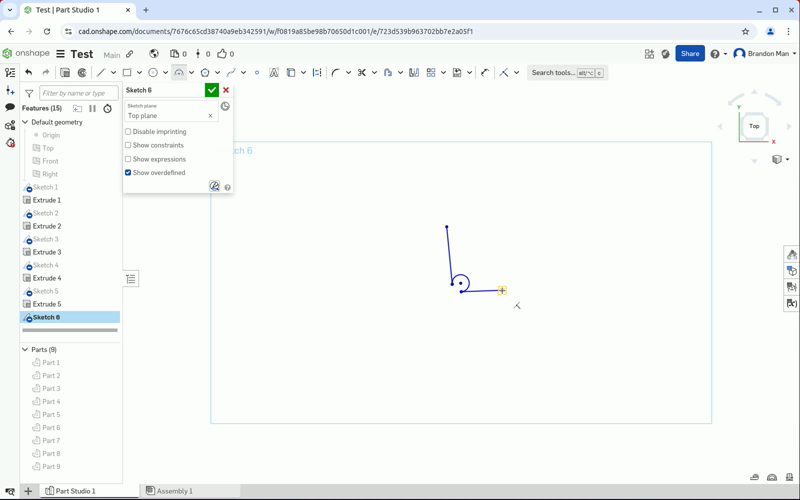
click(502, 290)
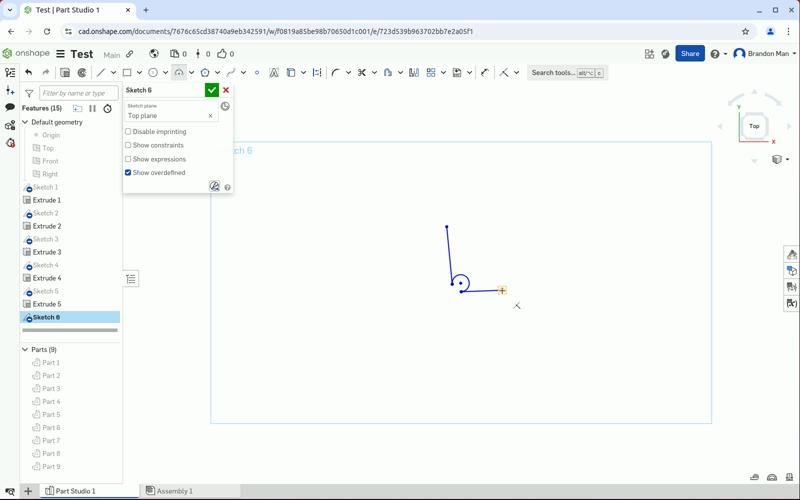
key_down(shift)
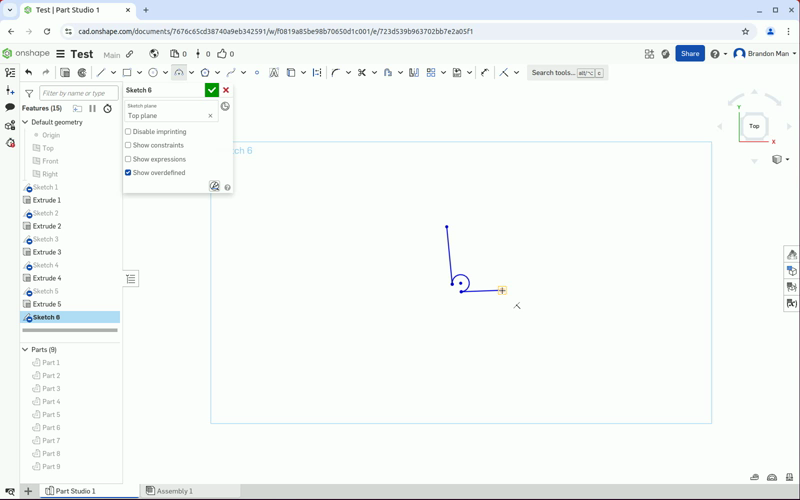
mouse_move(502, 276)
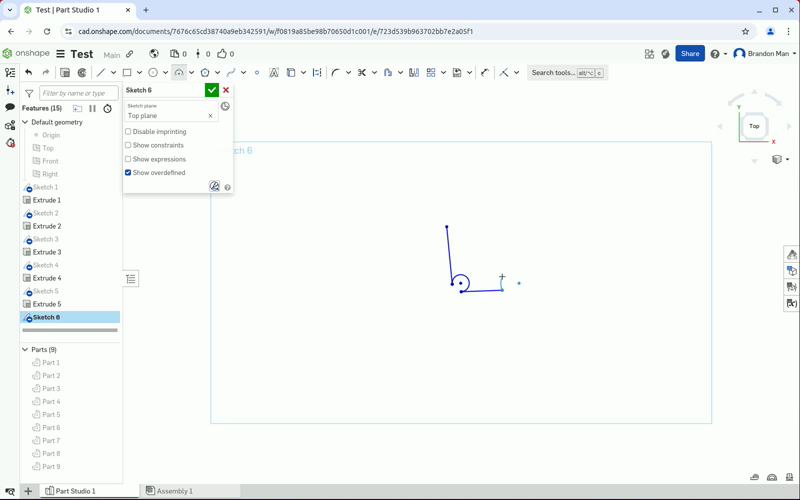
click(502, 276)
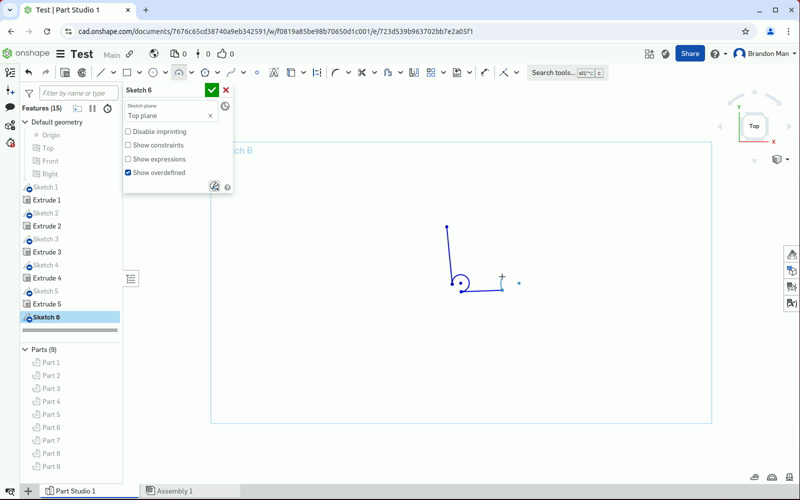
mouse_move(494, 282)
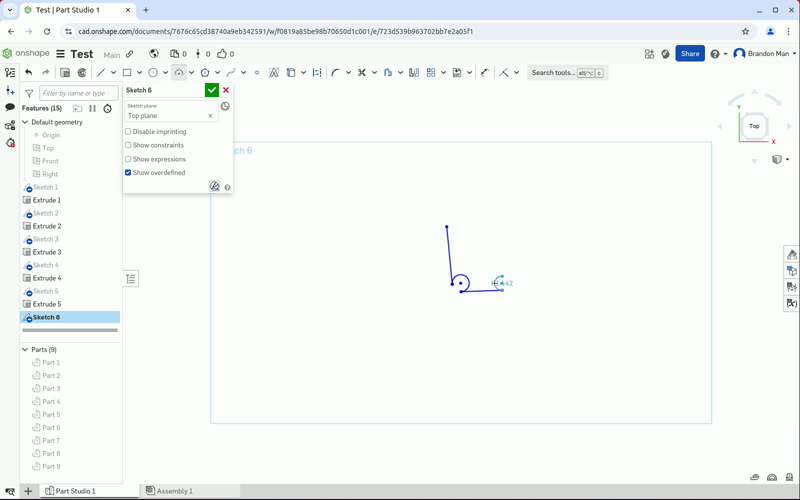
click(494, 282)
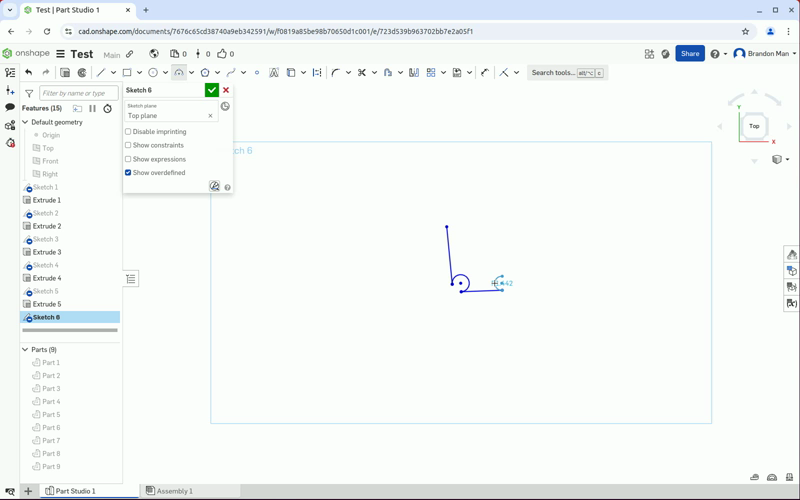
key_up(shift)
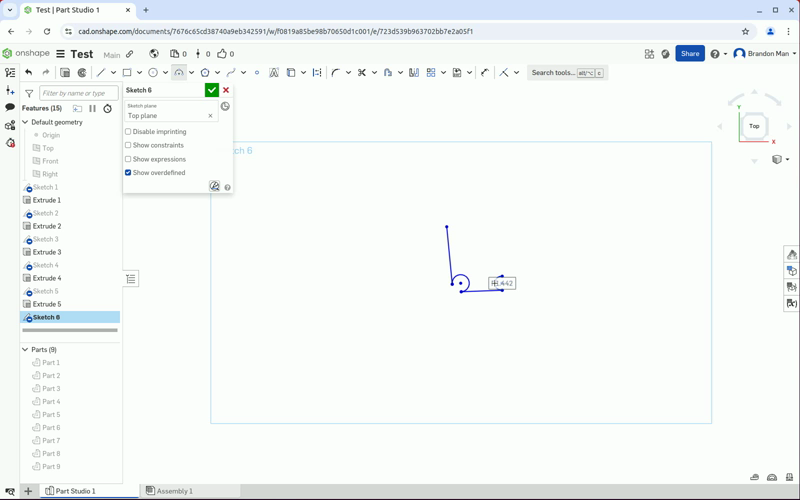
key(esc)
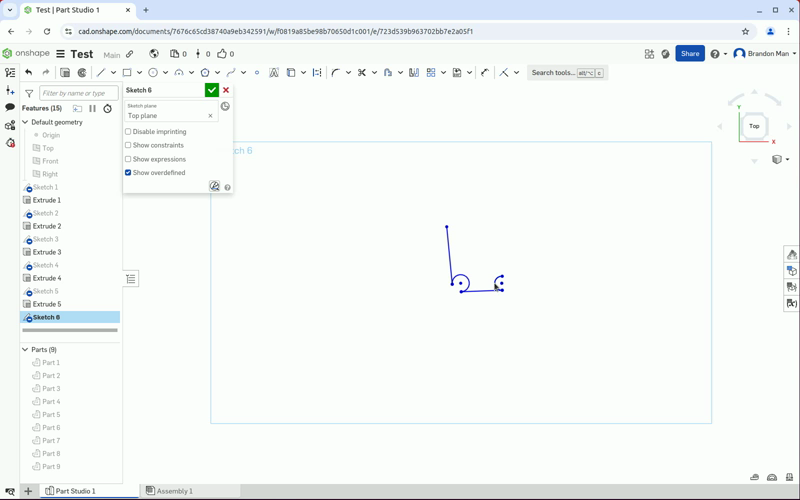
key(l)
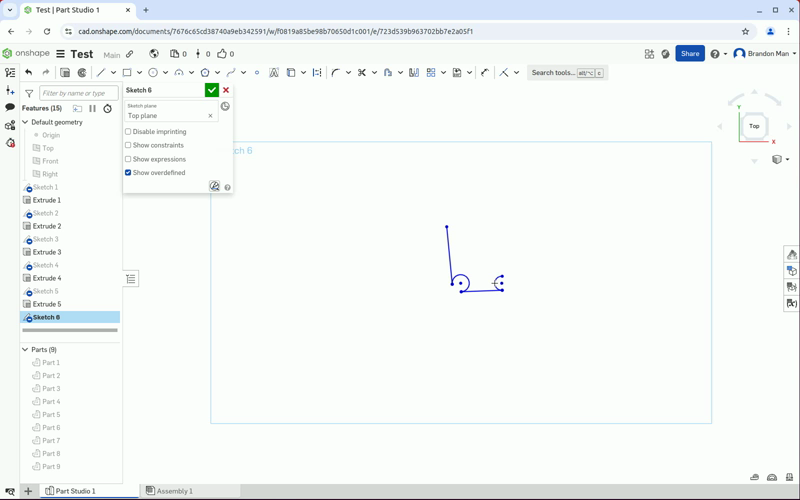
mouse_move(502, 276)
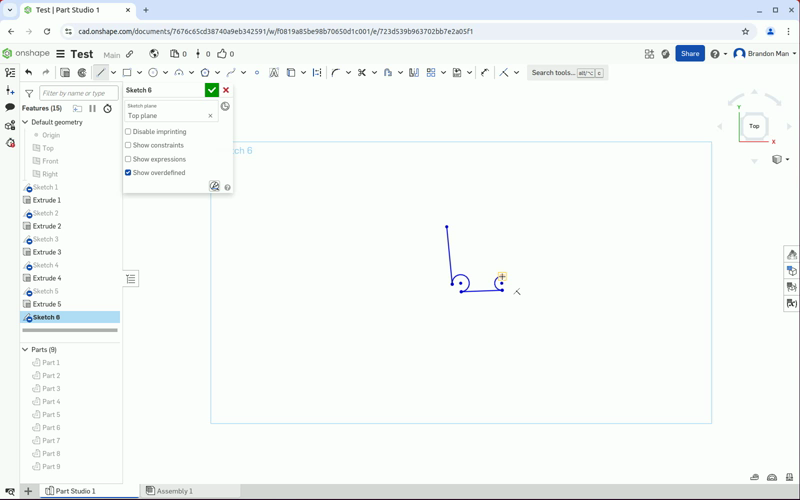
click(502, 276)
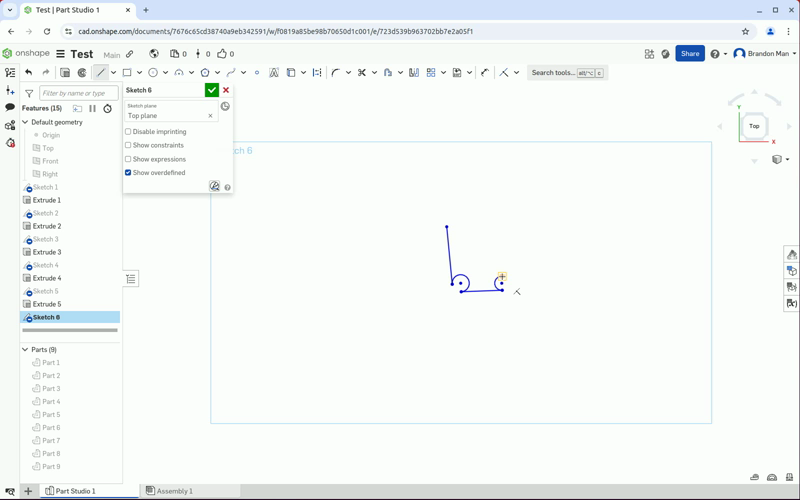
key_down(shift)
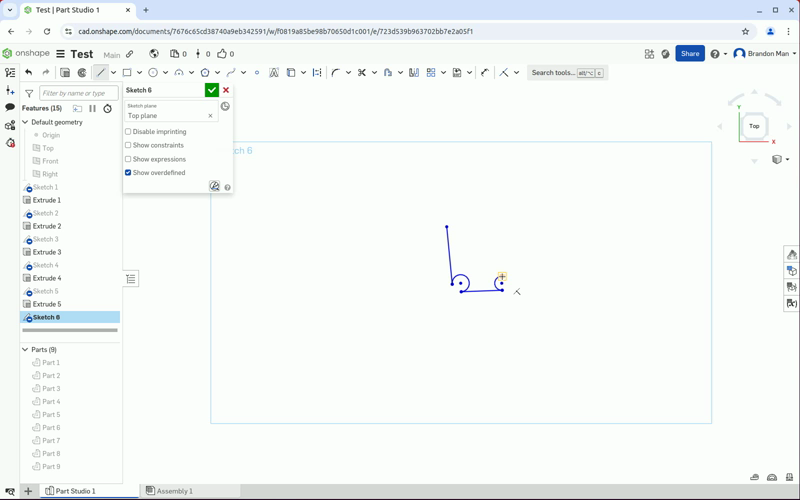
mouse_move(532, 276)
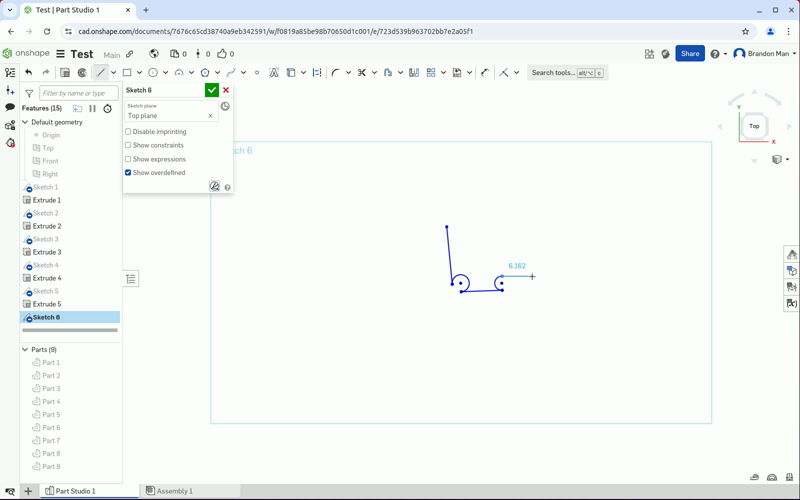
mouse_move(478, 275)
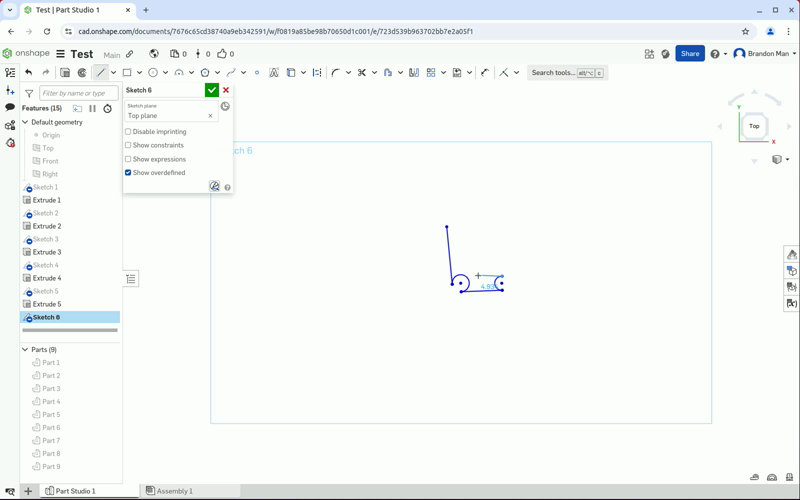
click(478, 275)
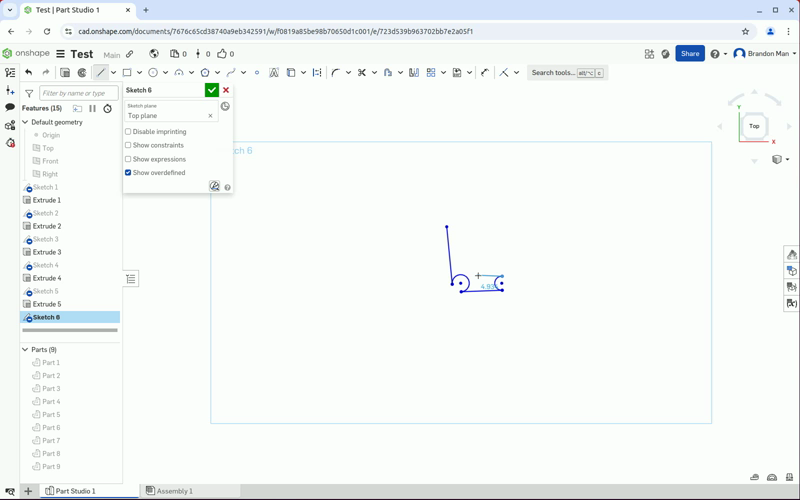
key_up(shift)
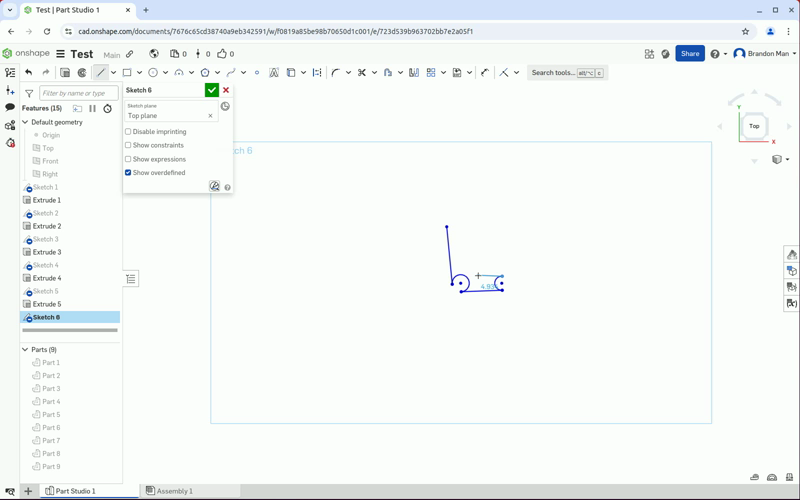
key(esc)
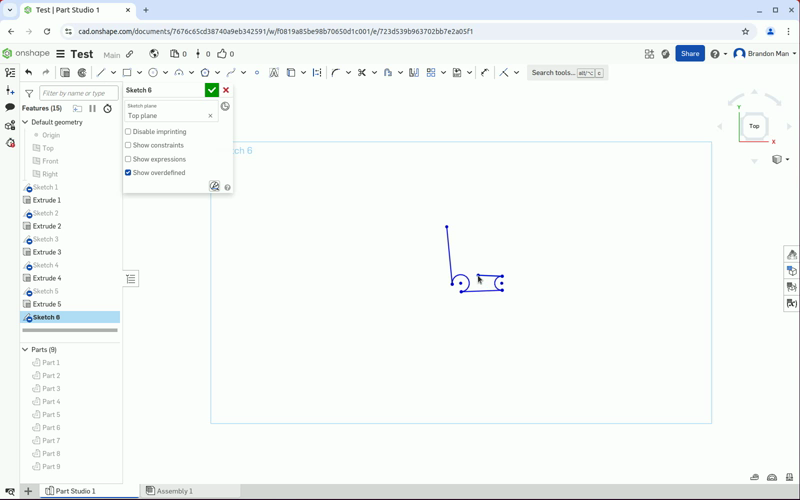
key(a)
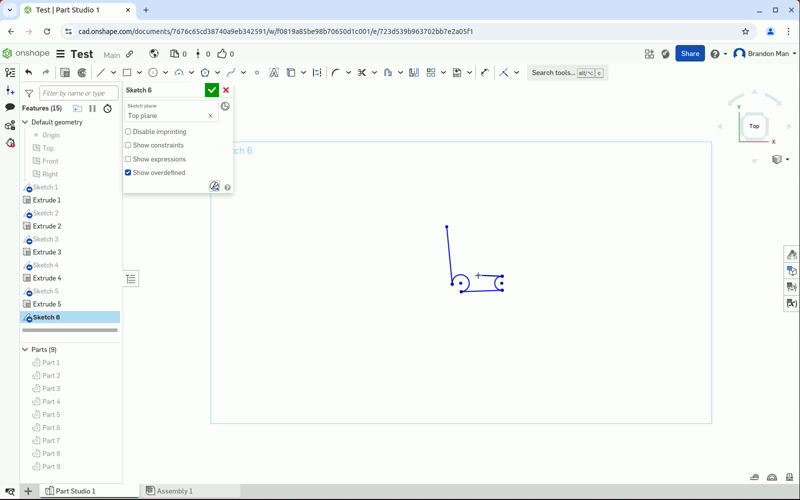
mouse_move(478, 275)
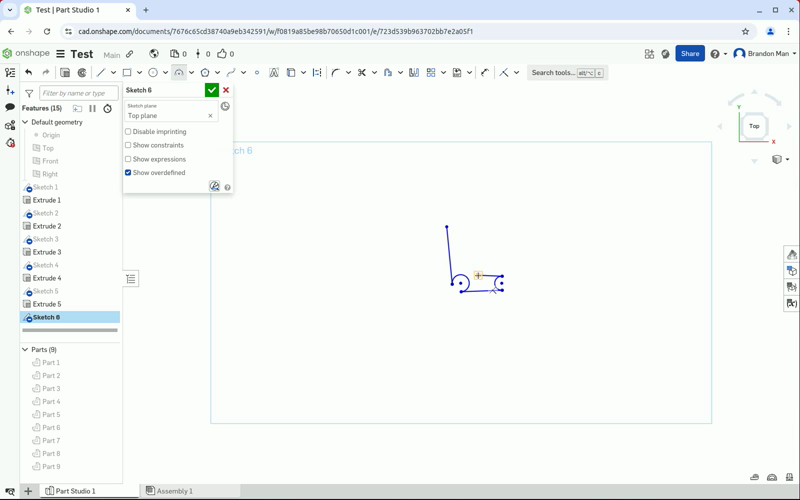
click(478, 275)
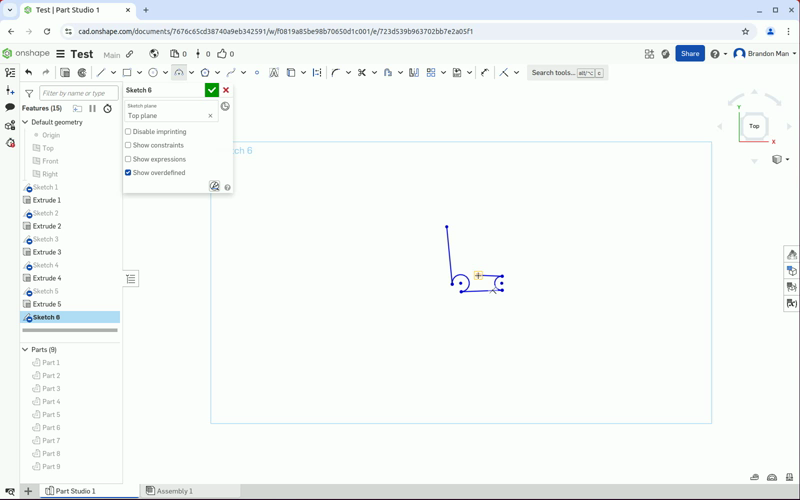
key_down(shift)
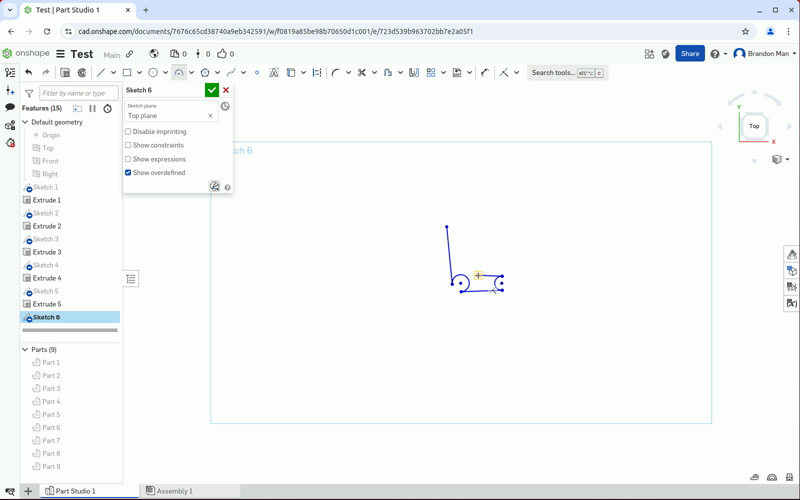
mouse_move(471, 267)
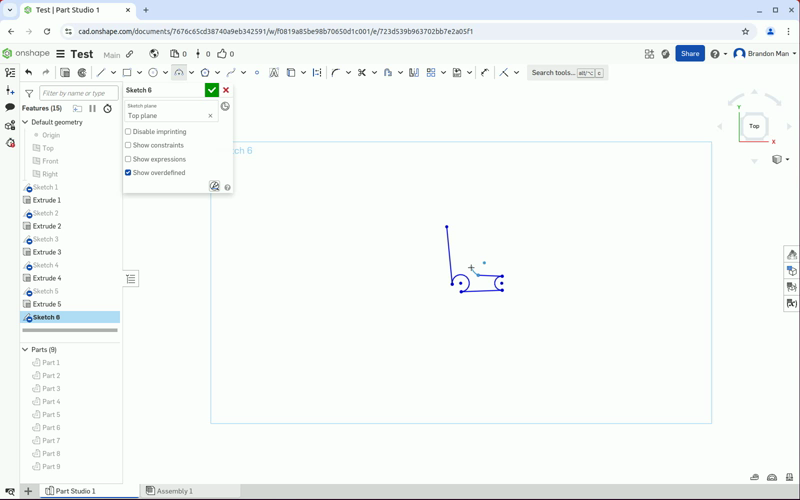
click(471, 267)
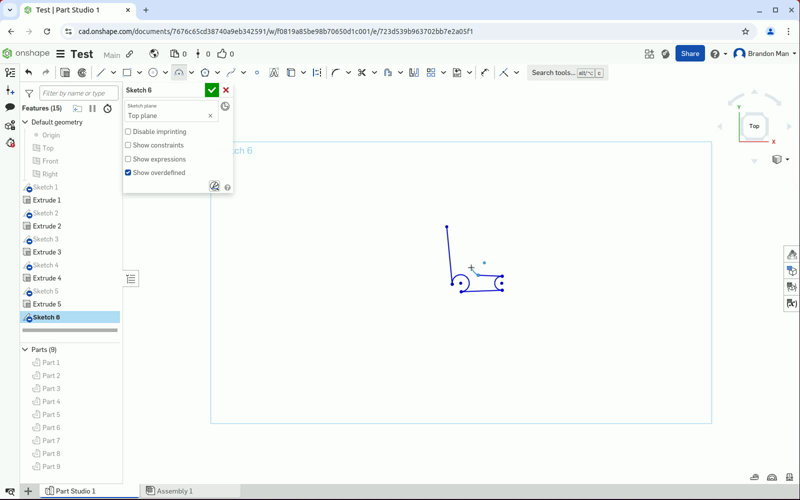
mouse_move(472, 272)
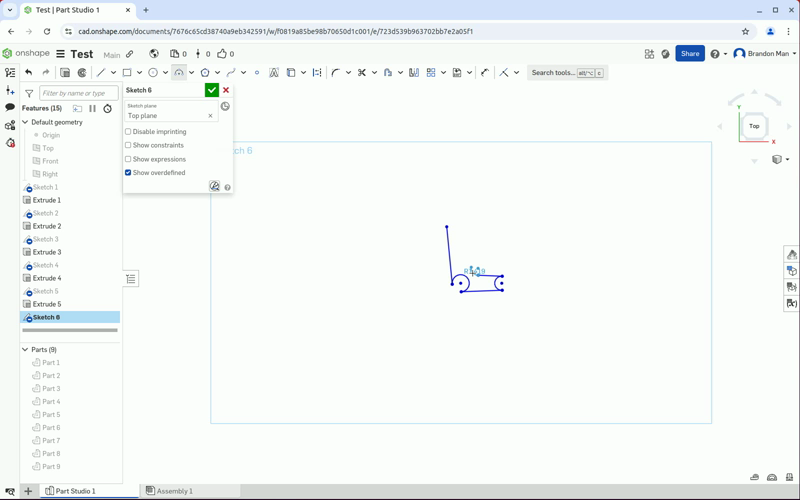
click(472, 272)
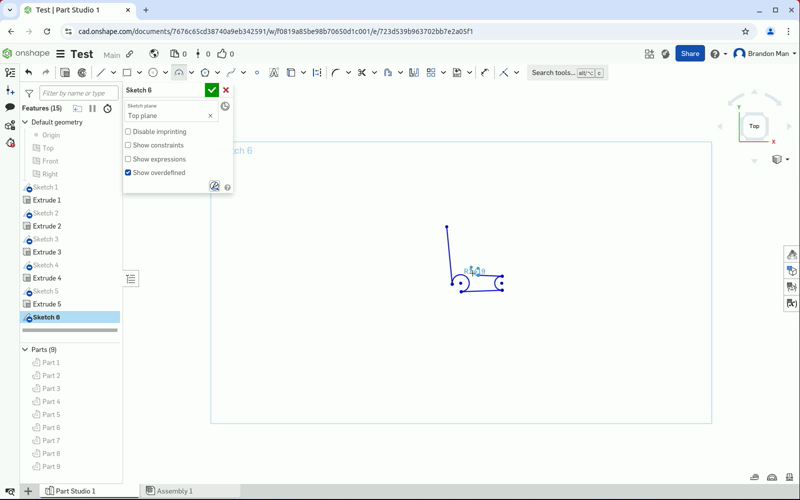
key_up(shift)
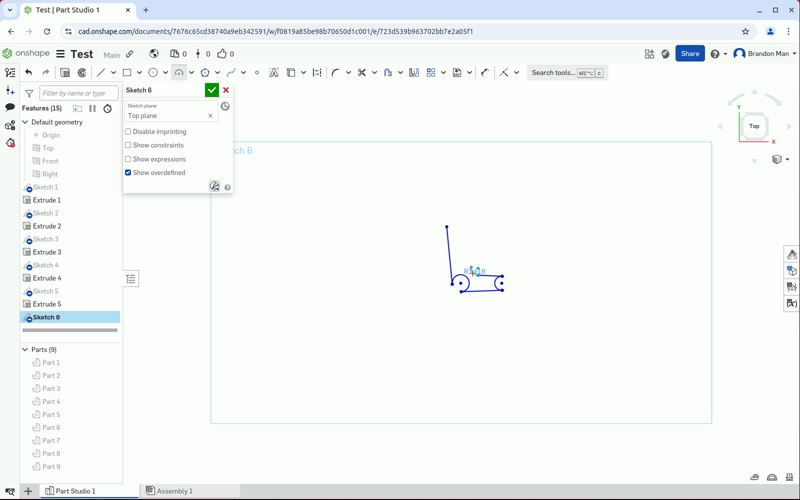
key(esc)
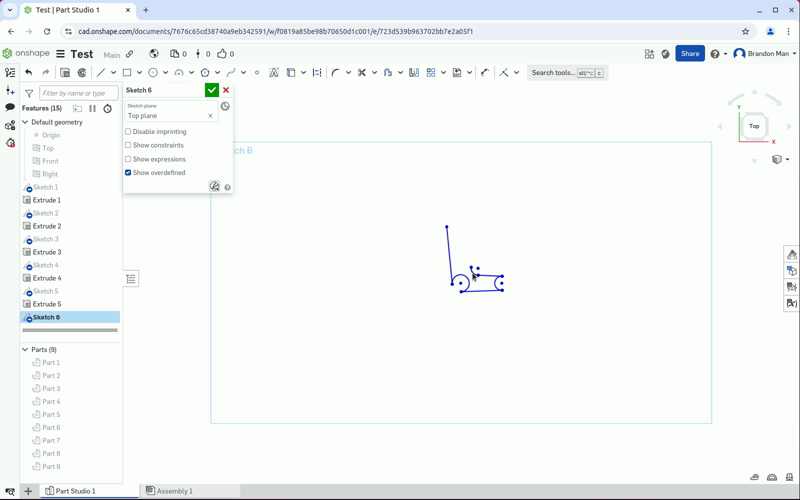
key(l)
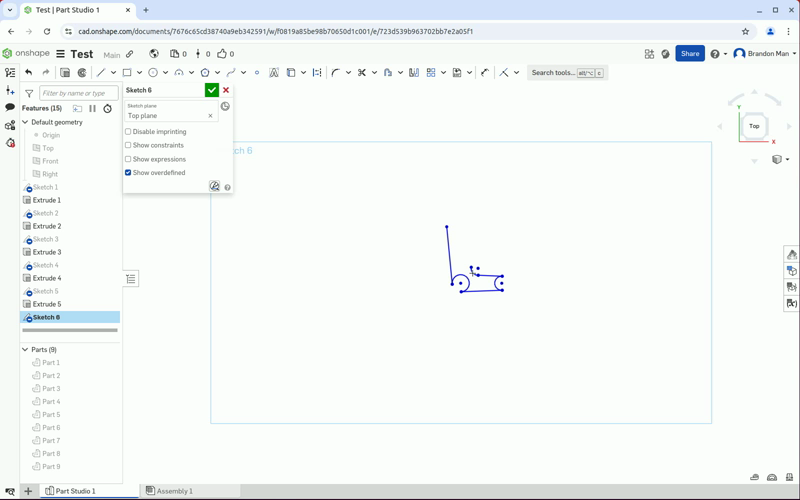
mouse_move(471, 267)
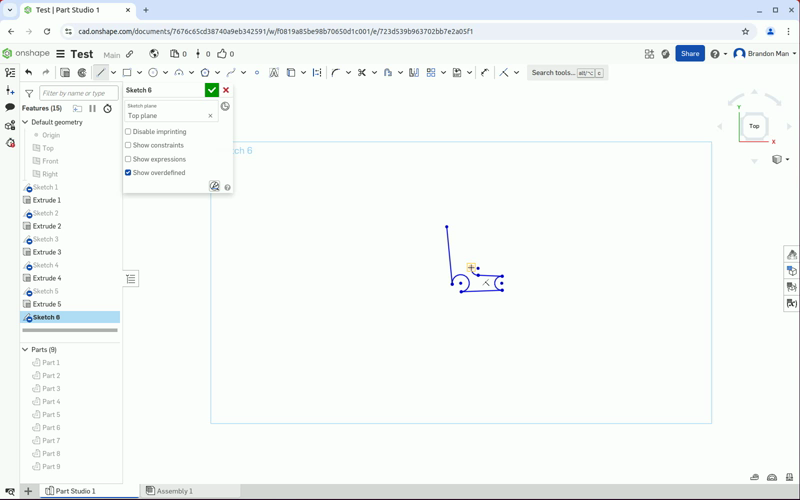
click(471, 267)
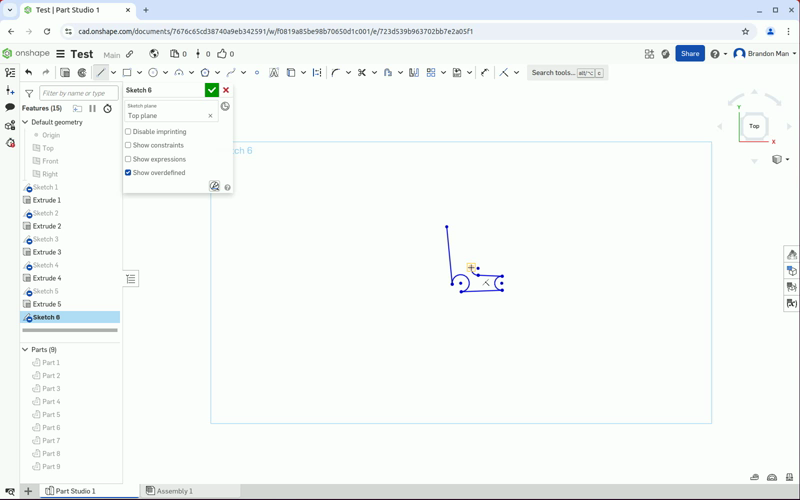
key_down(shift)
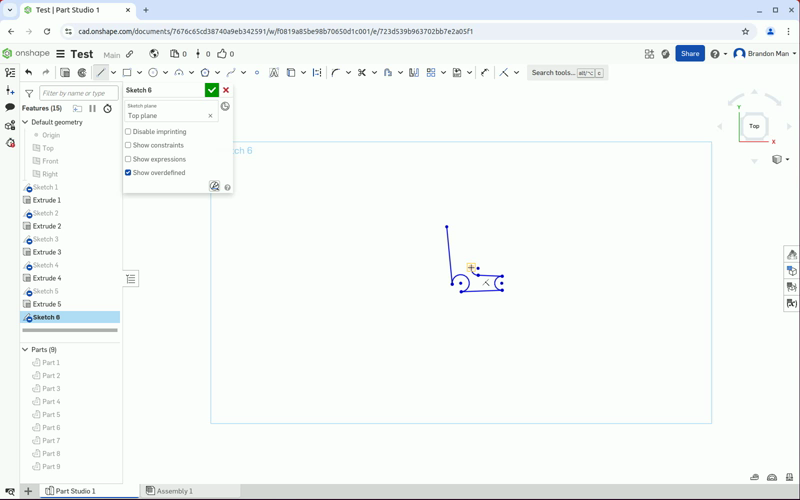
mouse_move(501, 267)
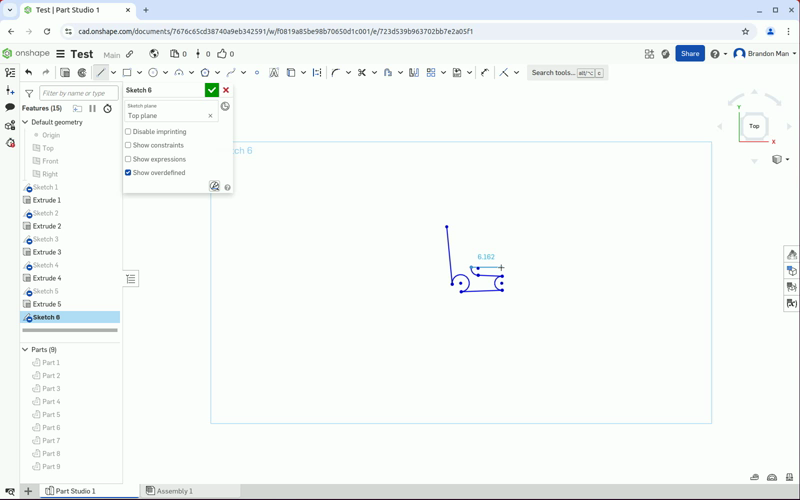
mouse_move(475, 226)
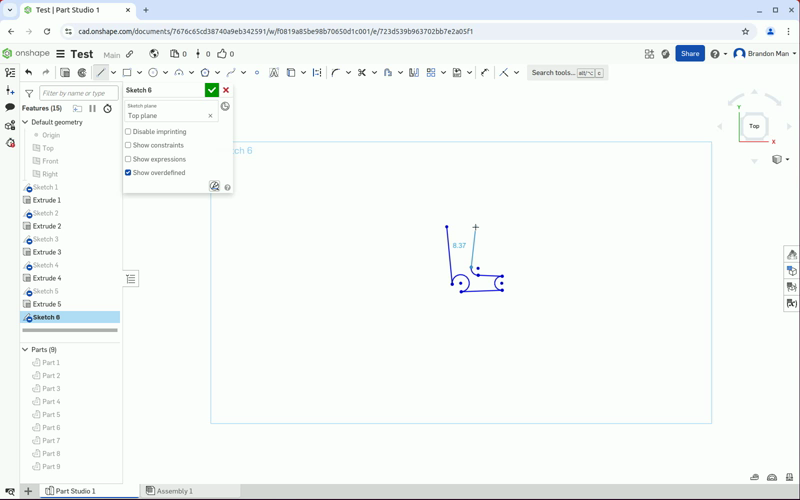
click(475, 226)
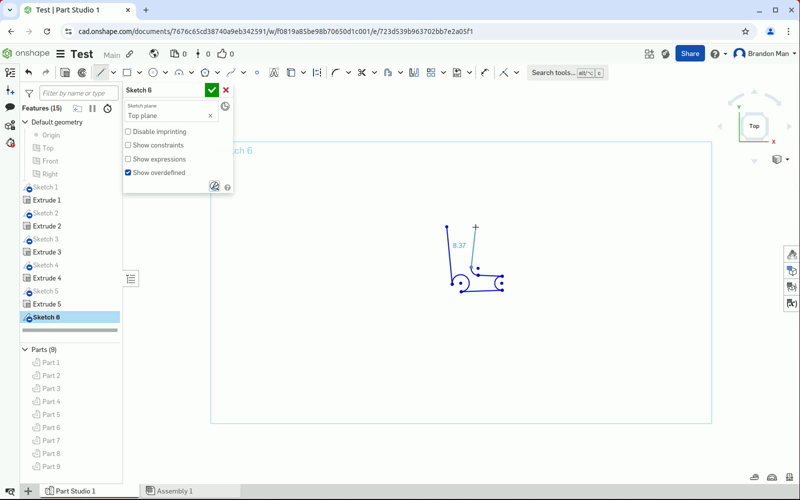
key_up(shift)
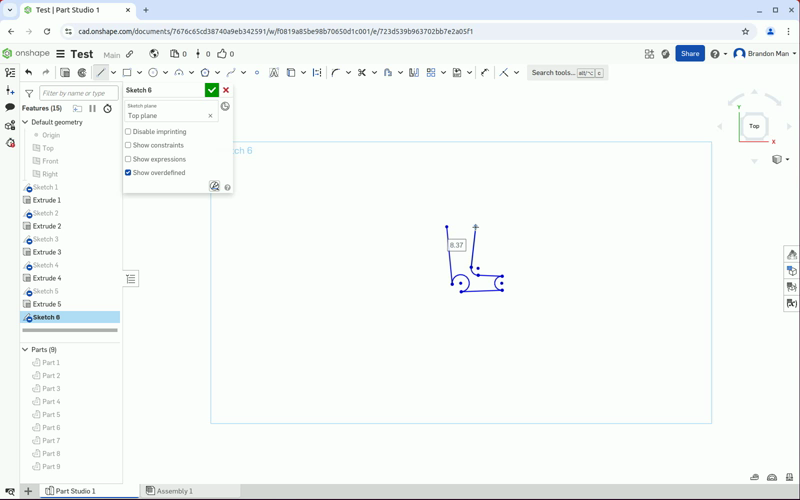
key(esc)
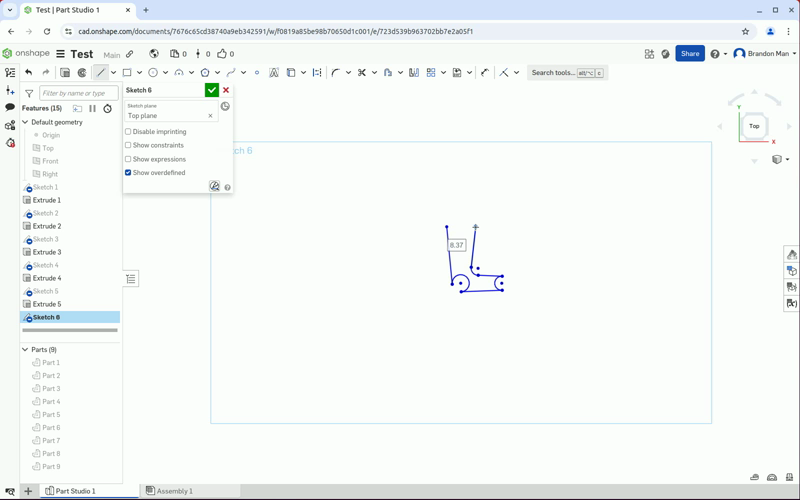
key(a)
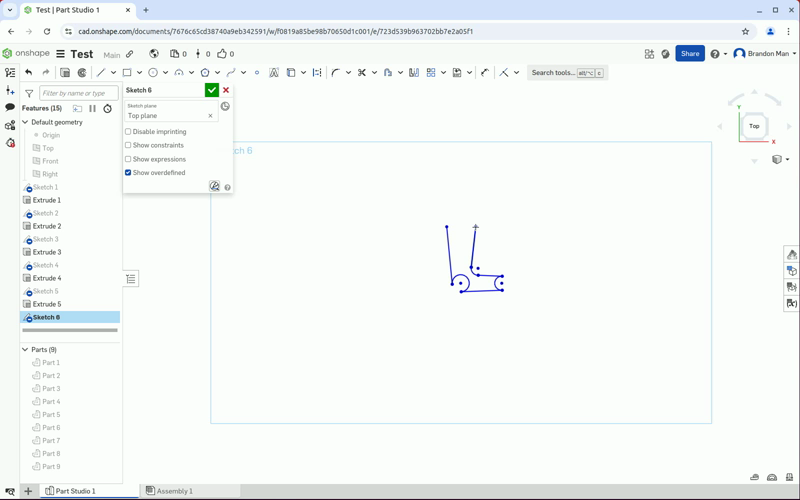
mouse_move(475, 226)
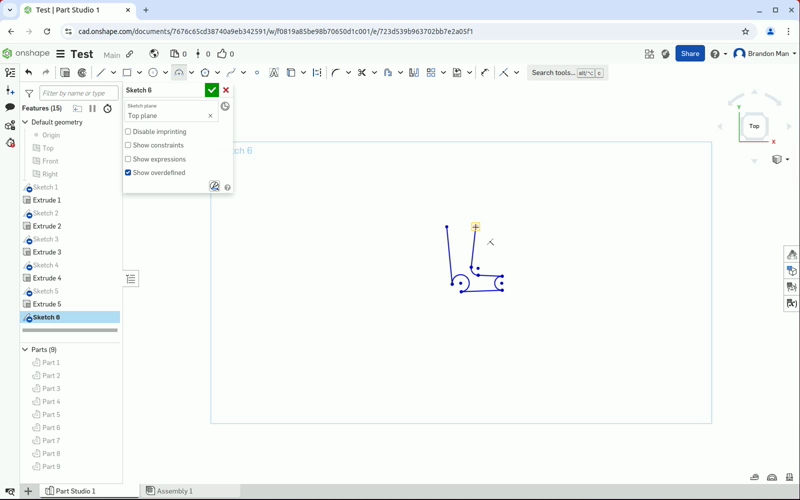
click(475, 226)
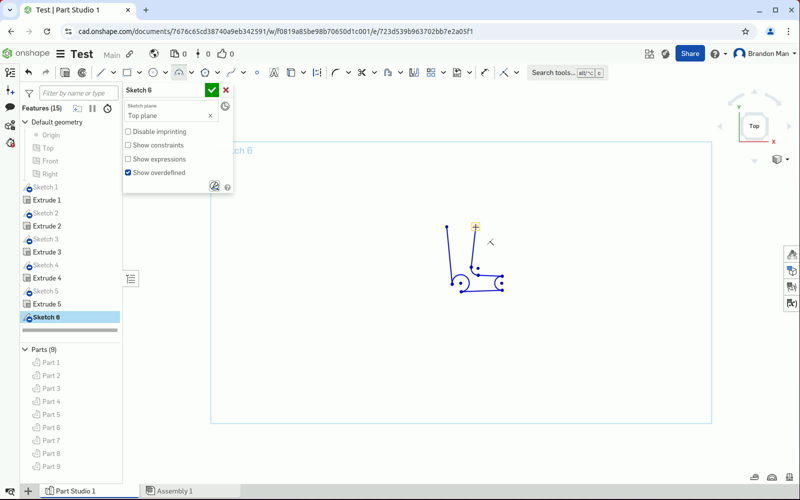
mouse_move(446, 226)
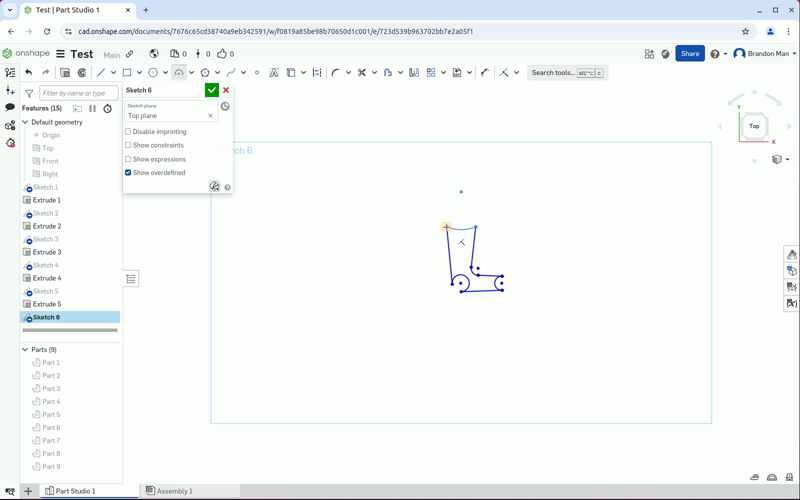
click(446, 226)
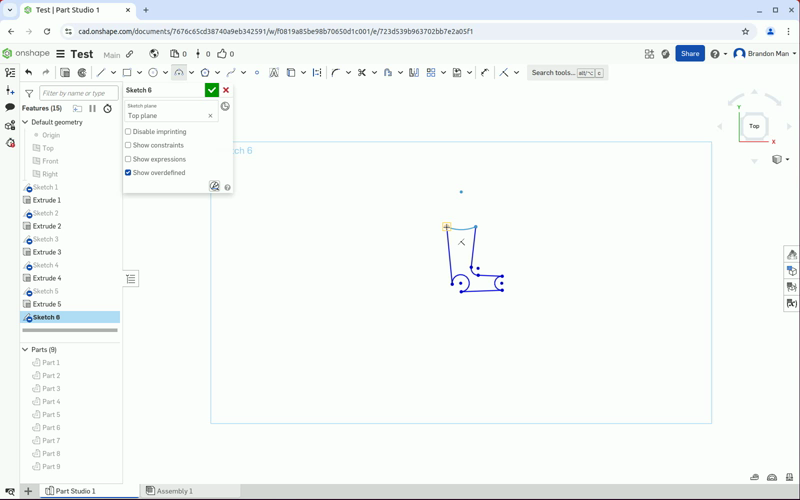
key_down(shift)
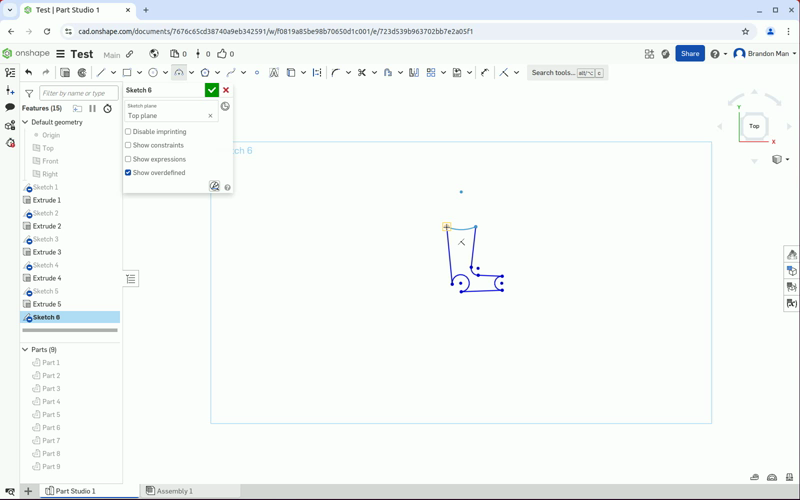
mouse_move(461, 239)
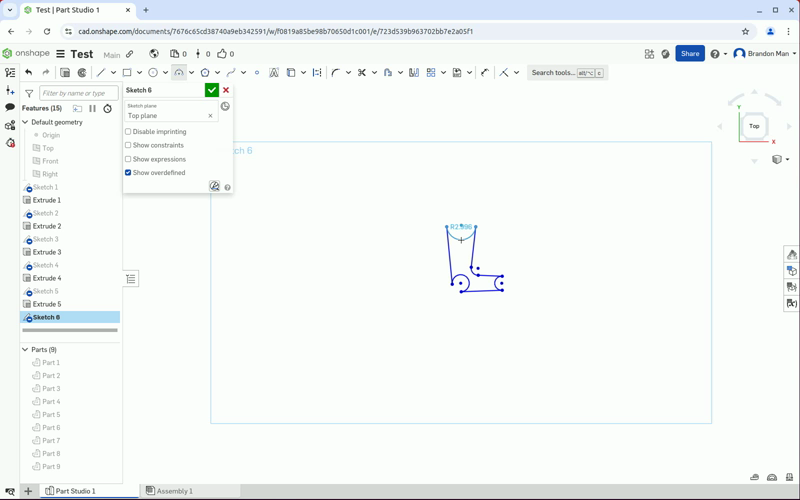
click(461, 239)
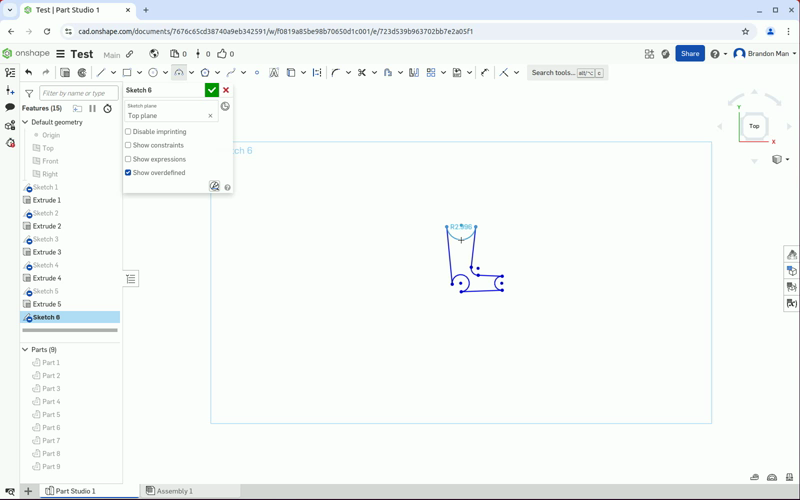
key_up(shift)
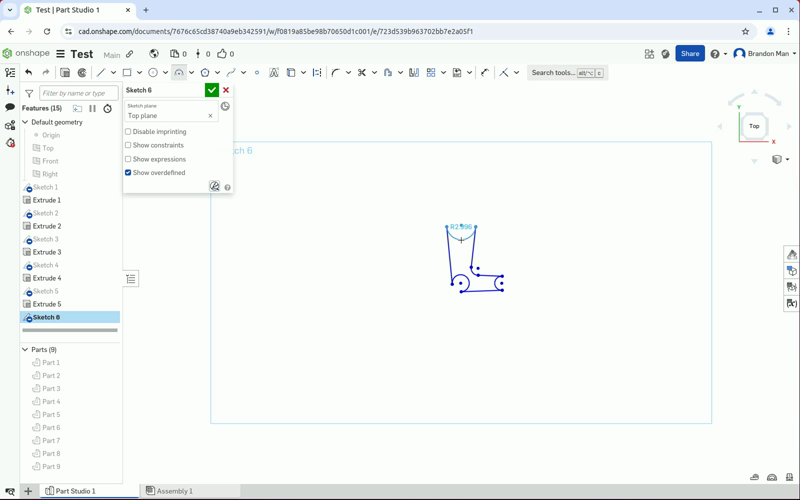
key(esc)
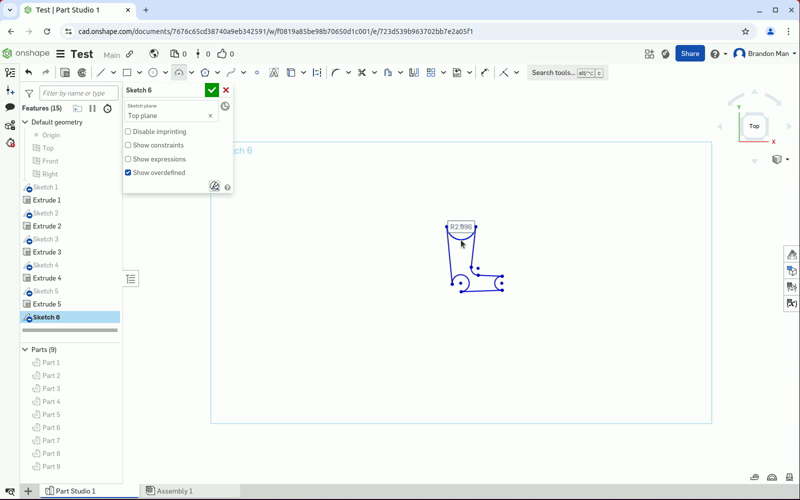
mouse_move(458, 241)
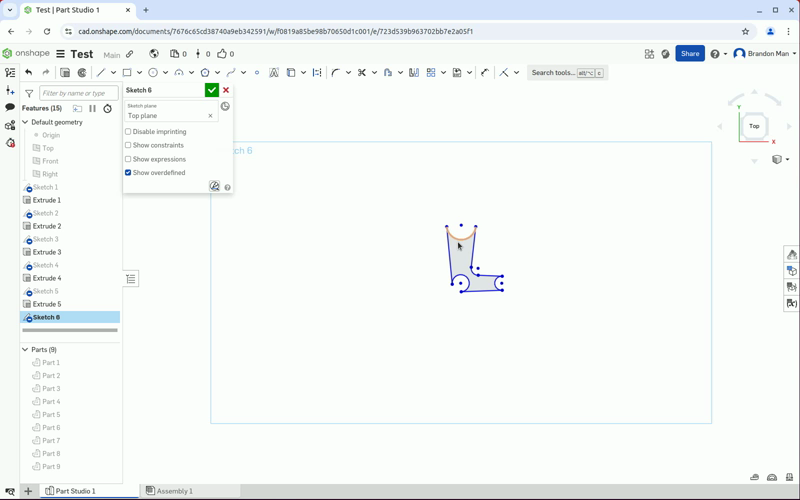
scroll(6)
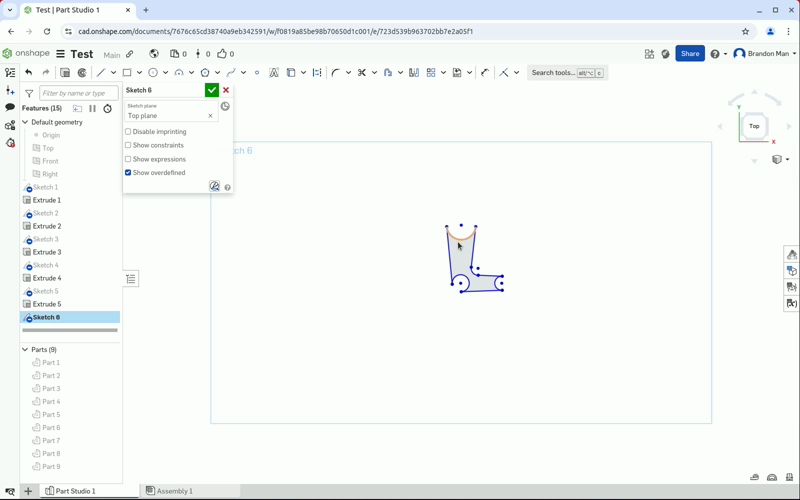
scroll(6)
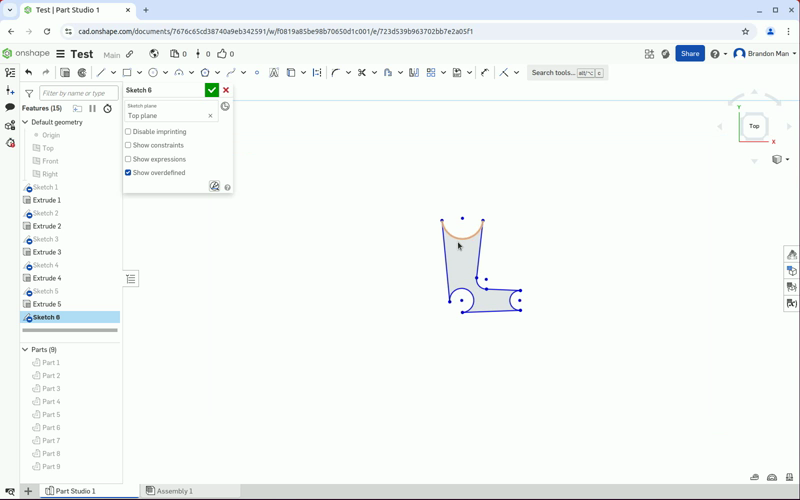
scroll(6)
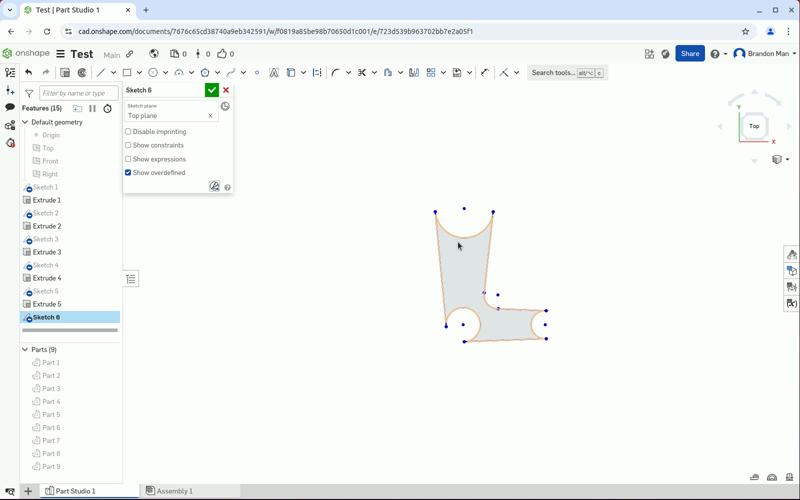
scroll(6)
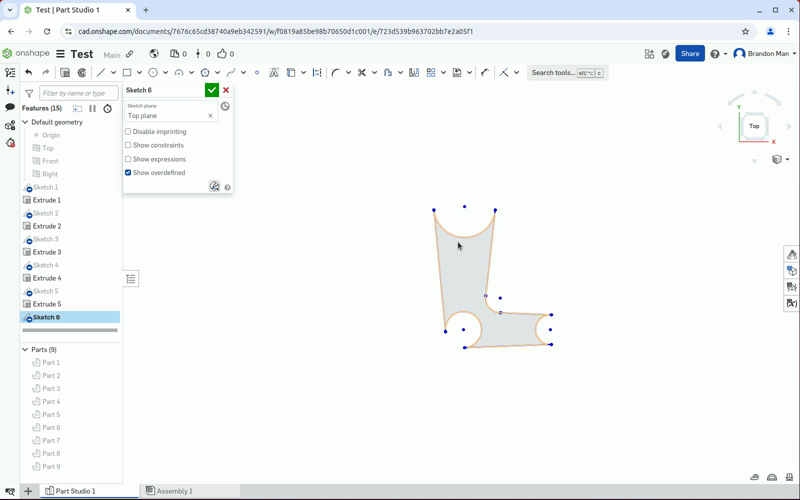
scroll(6)
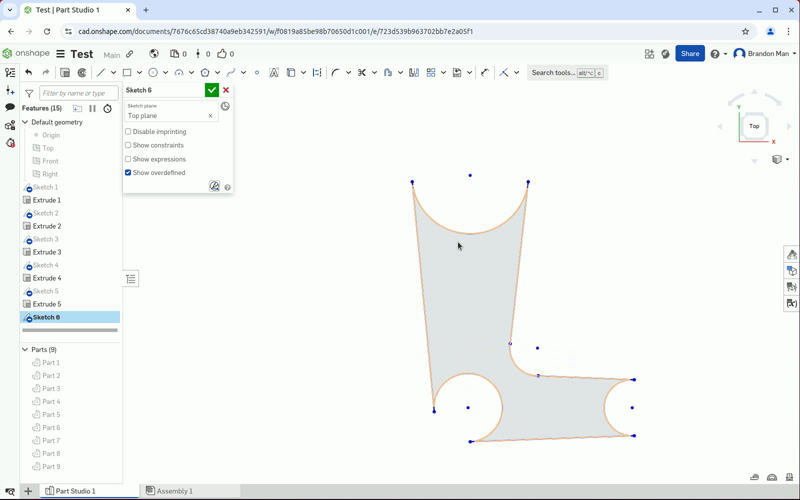
scroll(6)
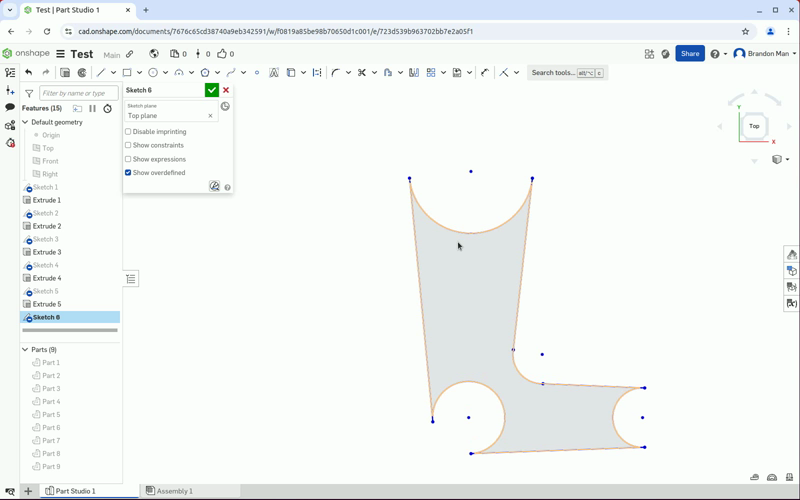
scroll(6)
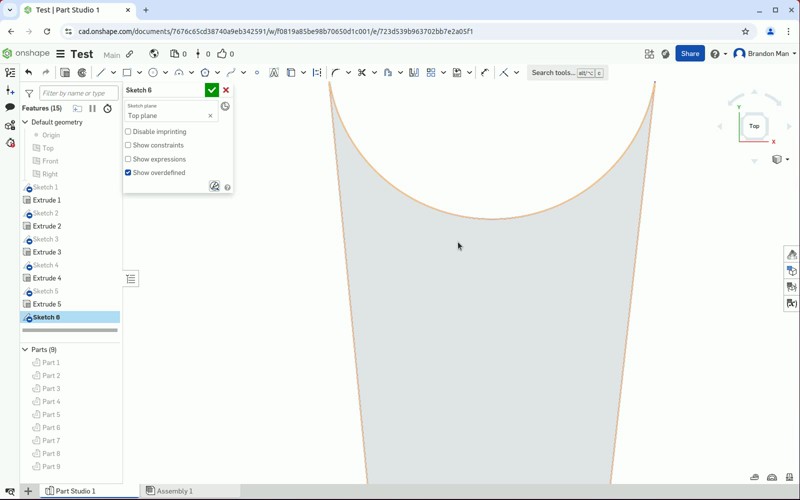
click(458, 241)
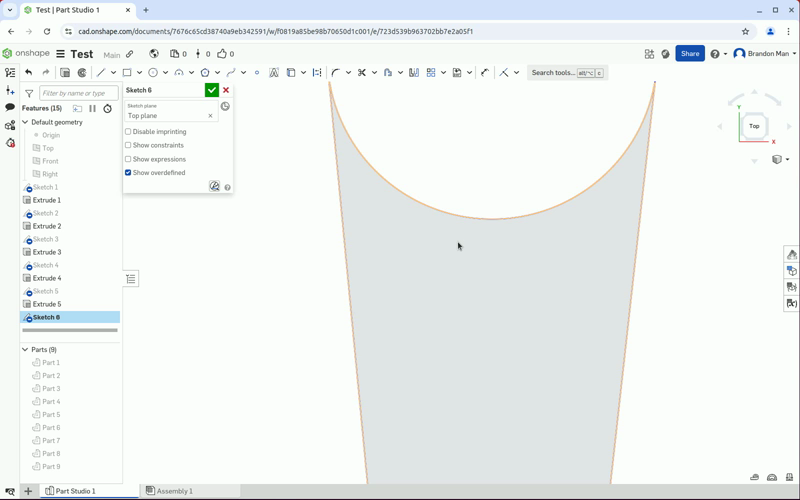
scroll(-6)
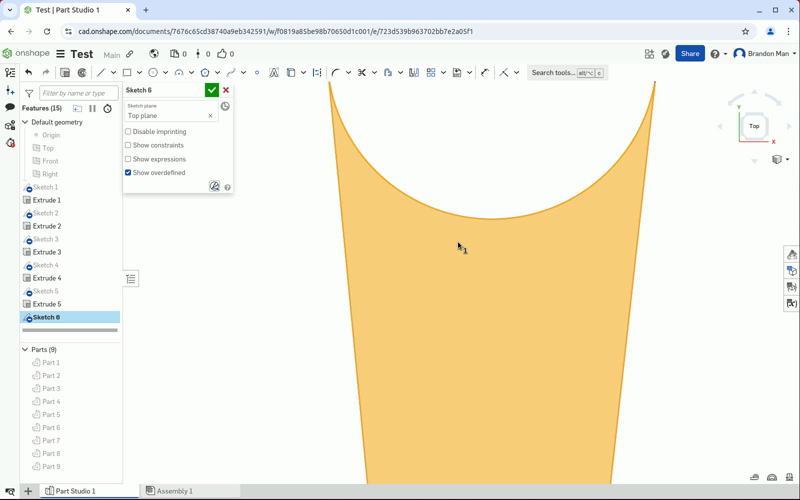
scroll(-6)
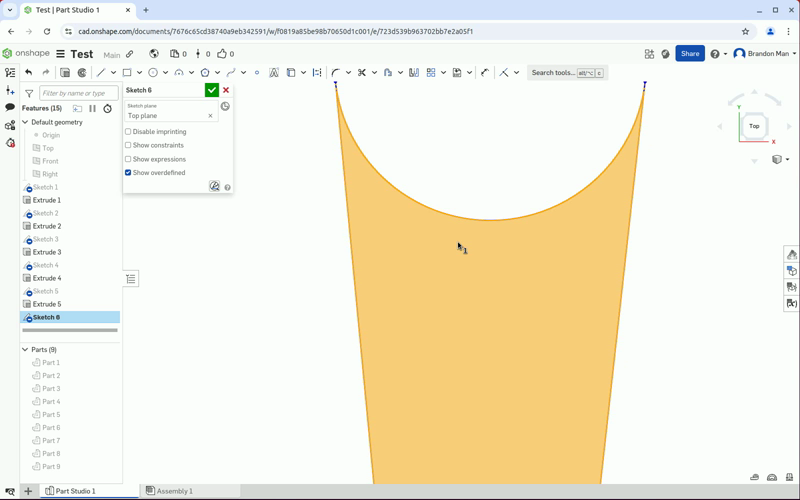
scroll(-6)
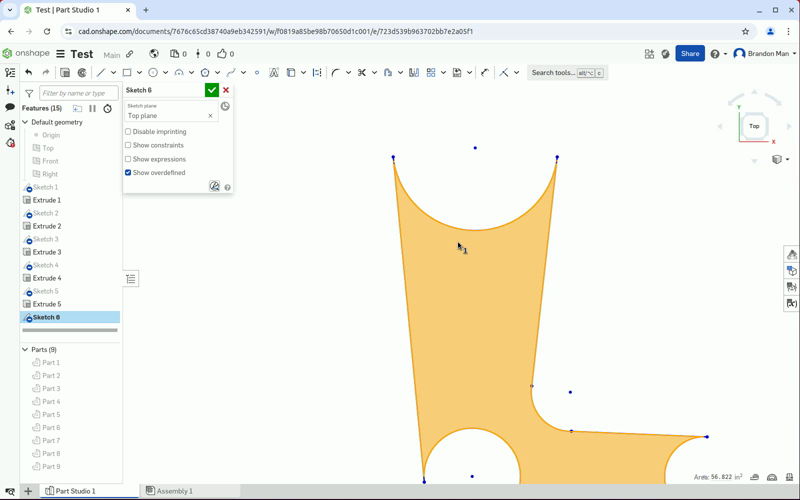
scroll(-6)
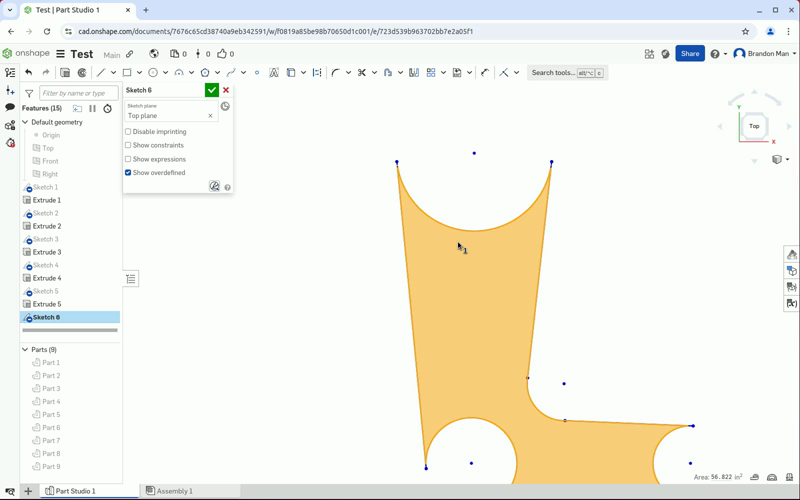
scroll(-6)
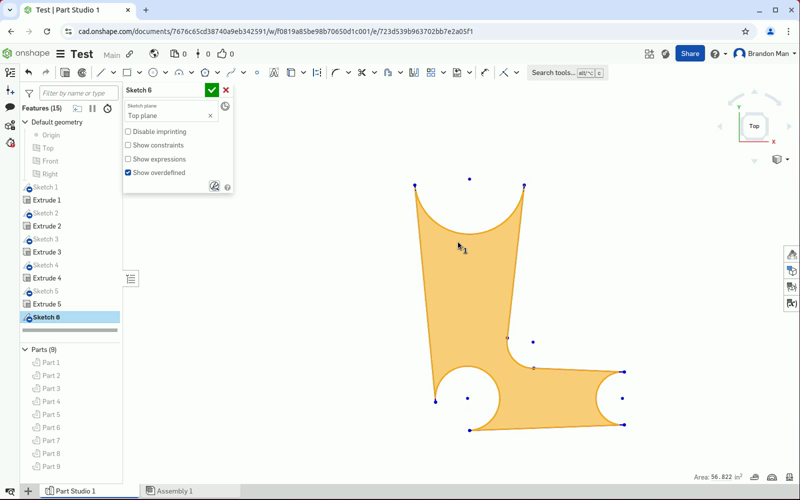
scroll(-6)
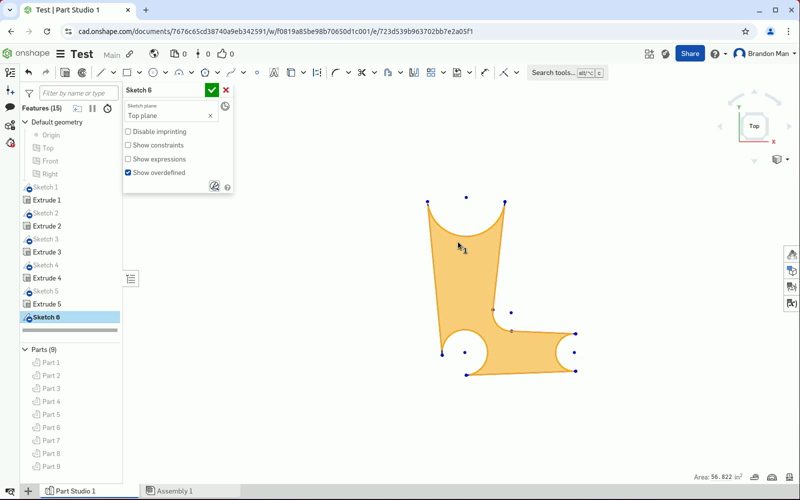
scroll(-6)
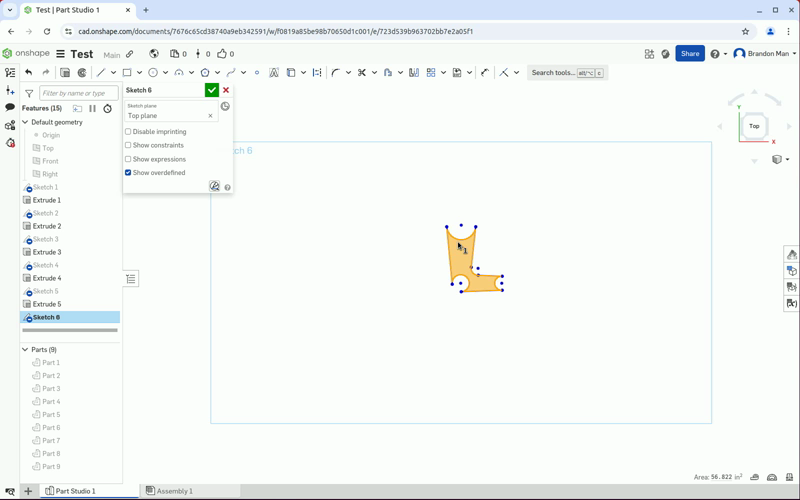
mouse_move(73, 352)
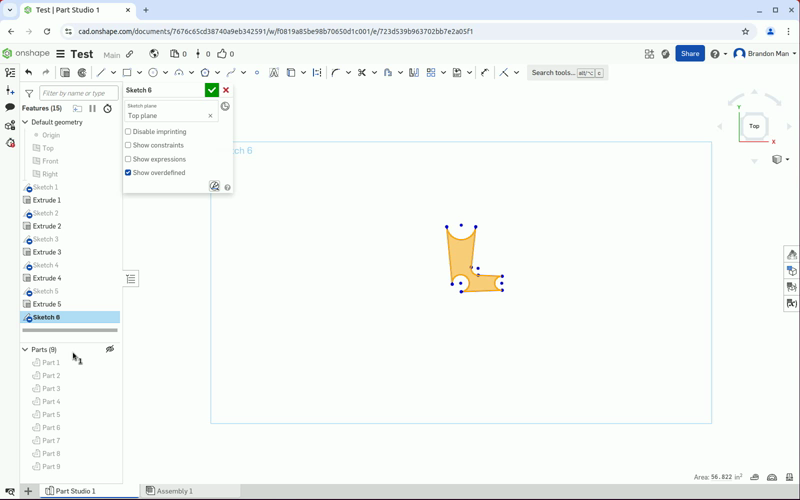
key(shift+y)
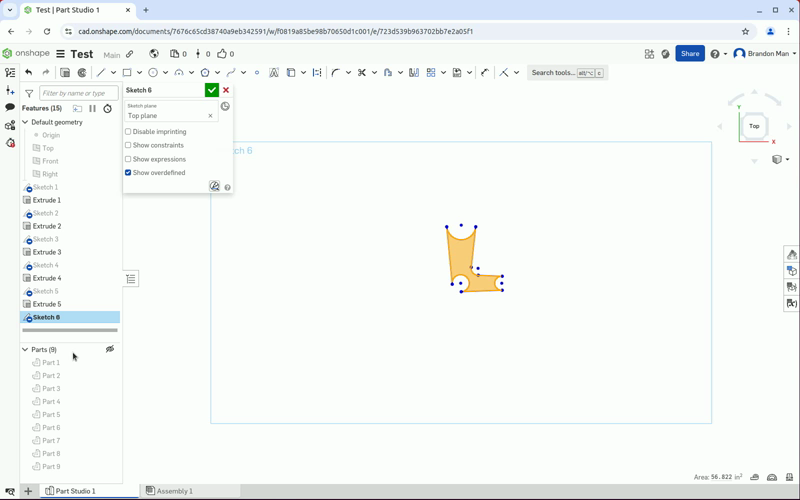
key(shift+e)
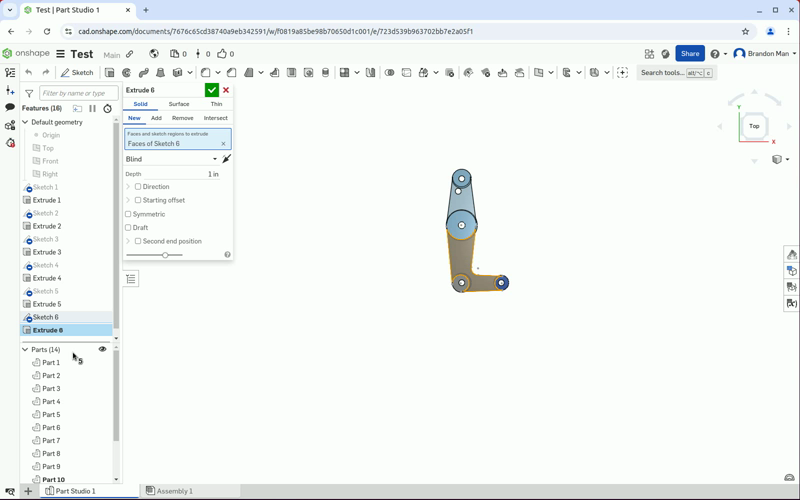
mouse_move(143, 106)
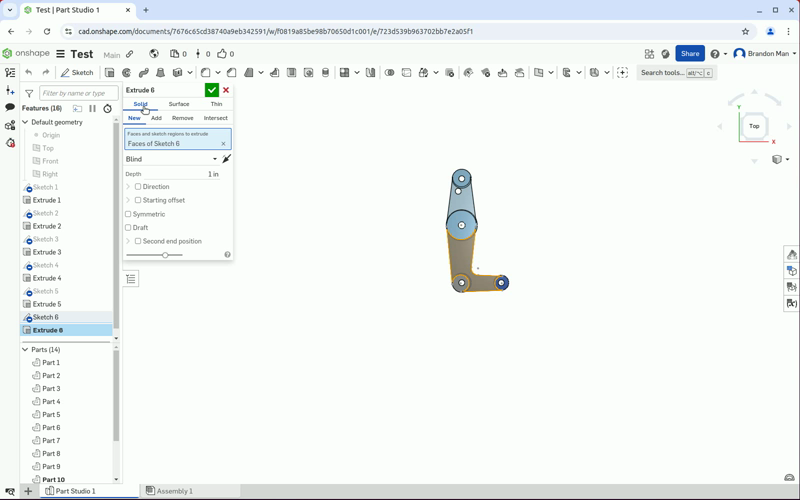
click(143, 106)
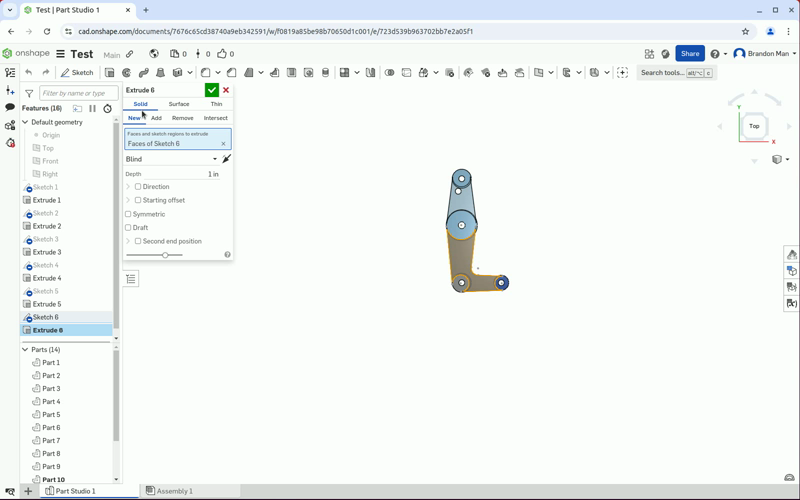
mouse_move(137, 120)
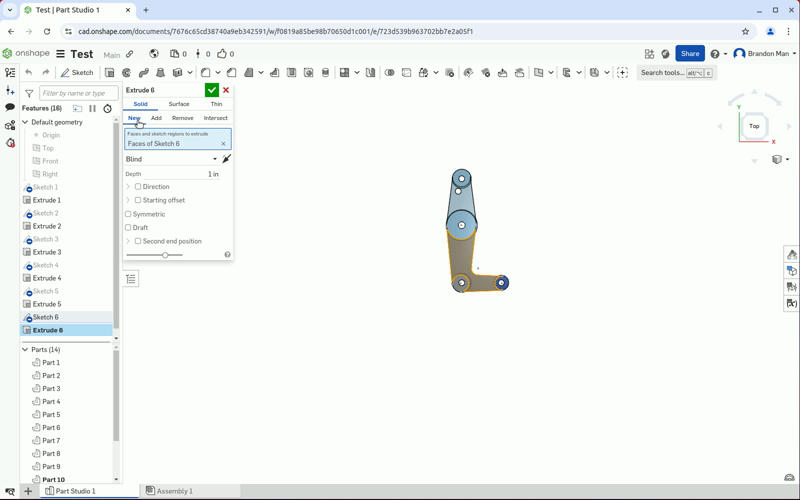
click(137, 120)
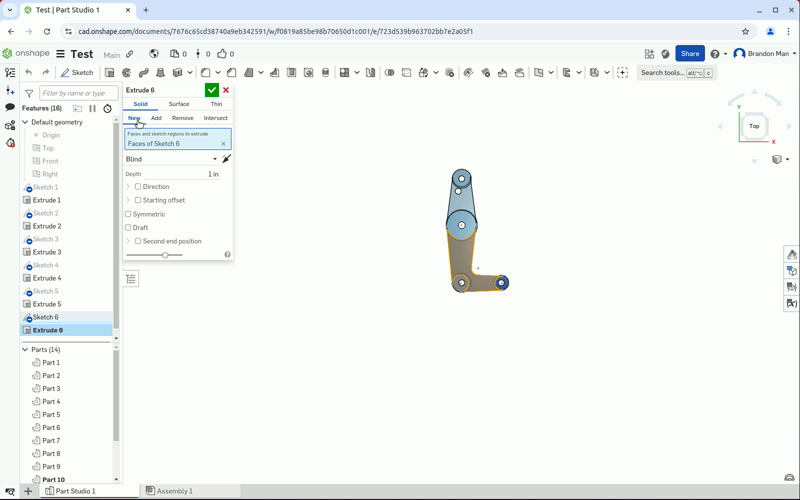
key(tab, 4)
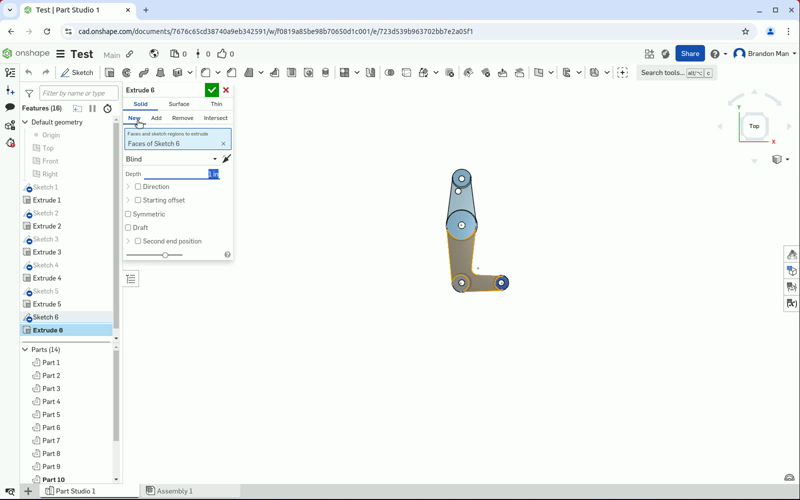
text(0.481)
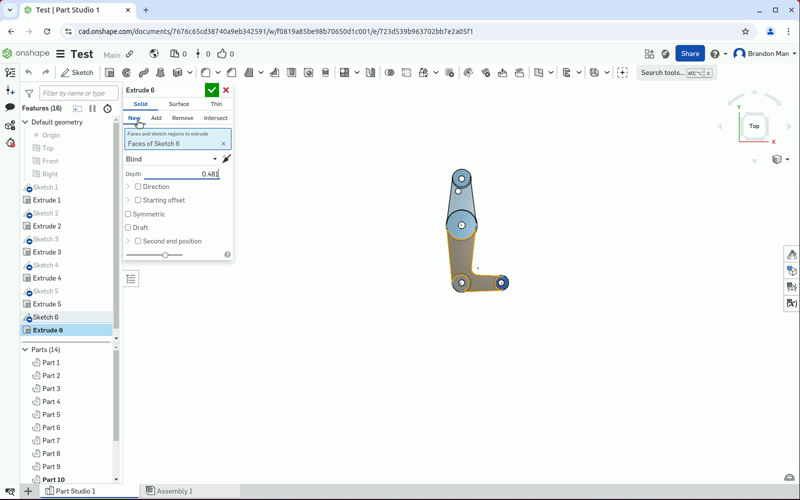
key(enter)
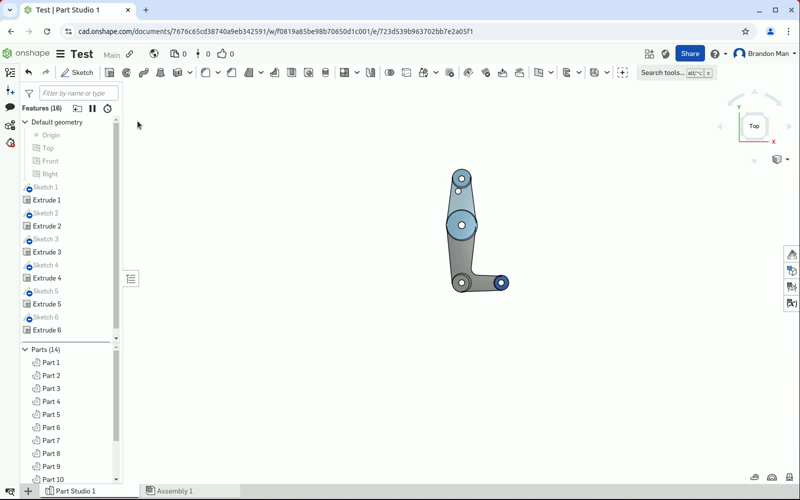
key(shift+h)
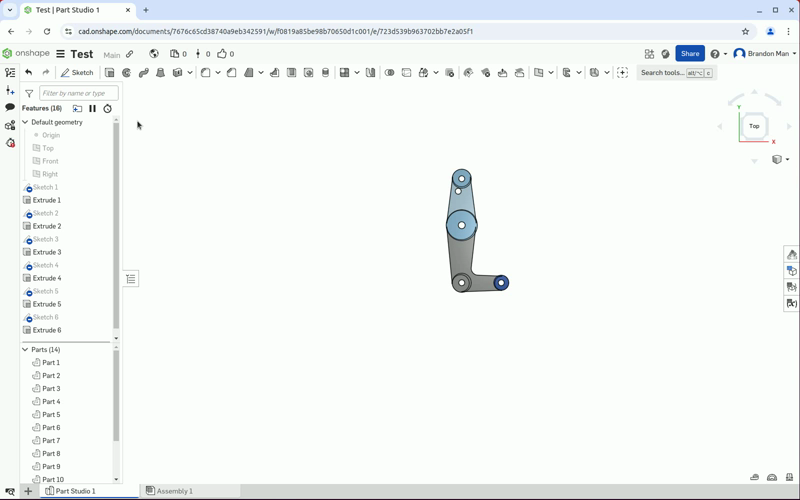
key(shift+h)
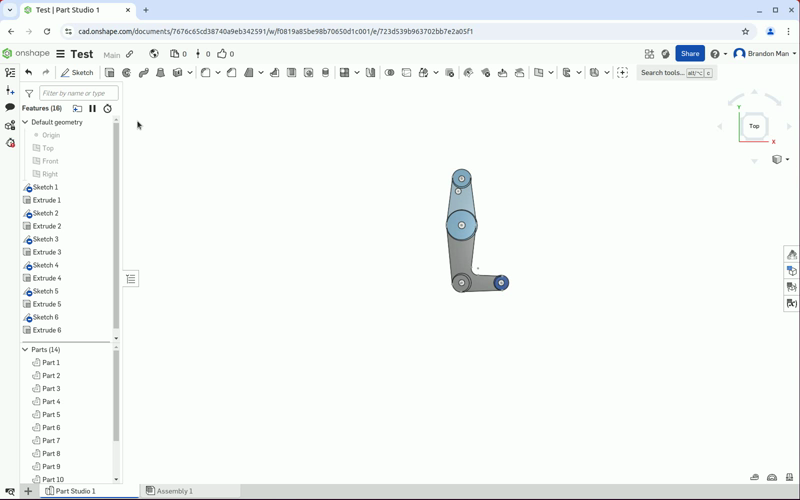
key(shift+7)
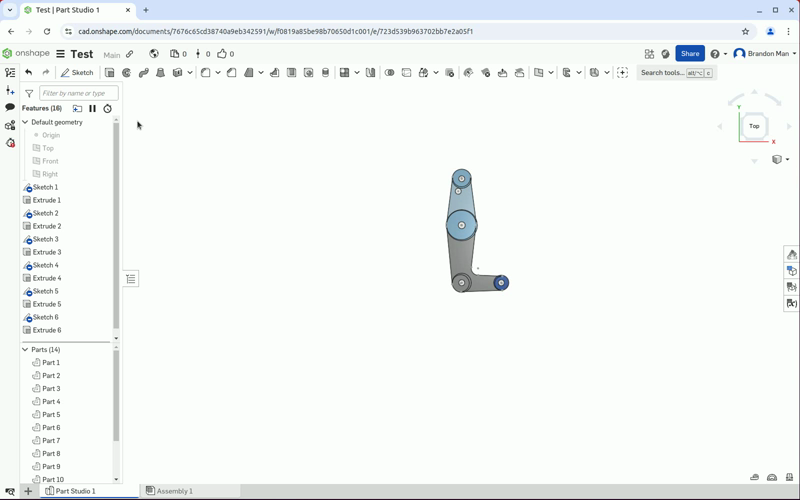
key(up, 3)
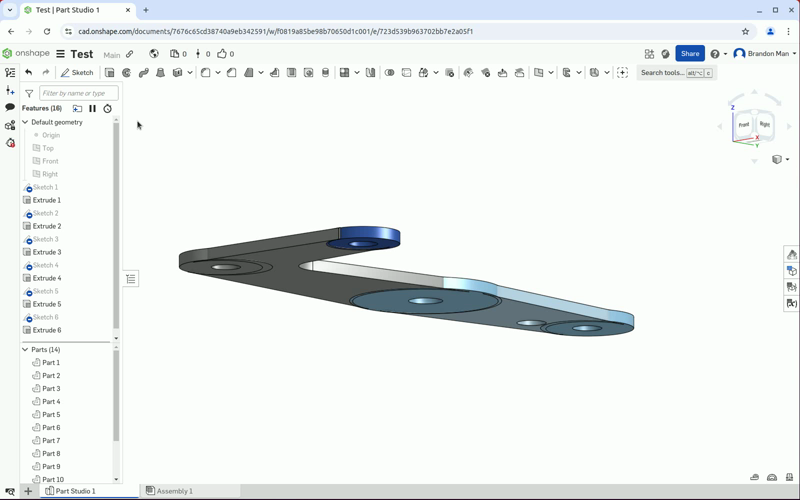
key(left, 3)
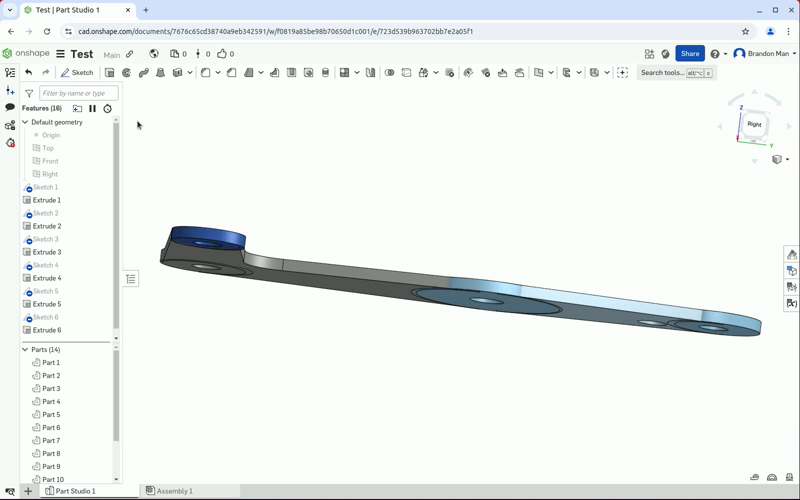
key(right, 3)
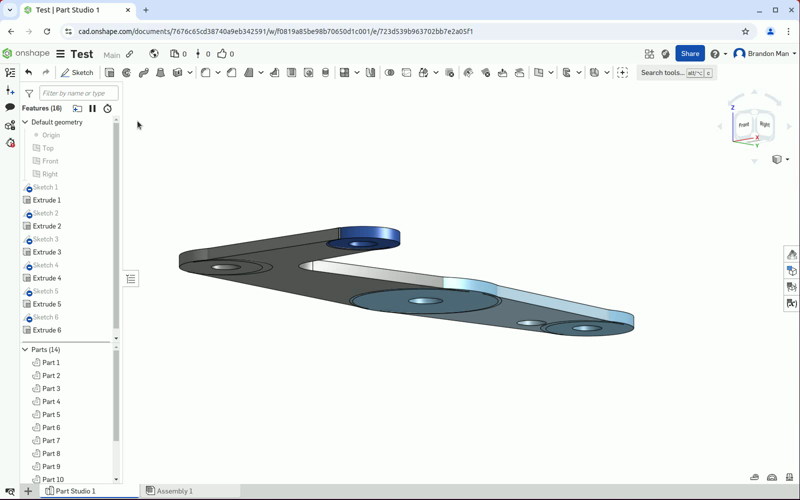
key(down, 3)
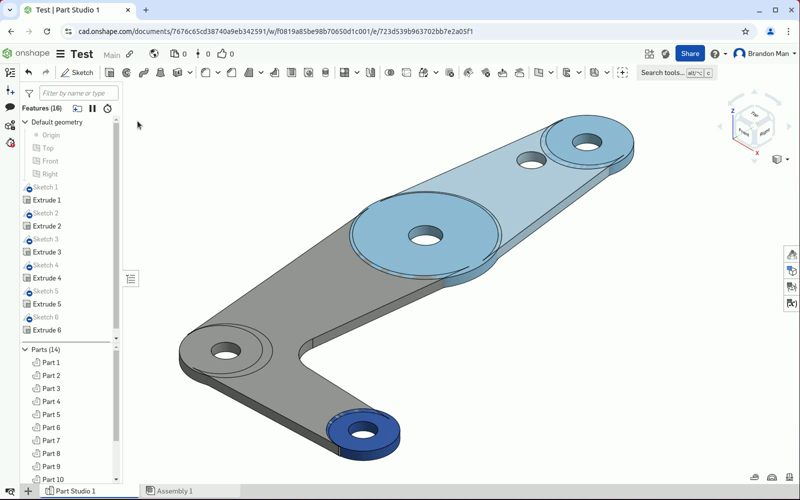
mouse_move(69, 189)
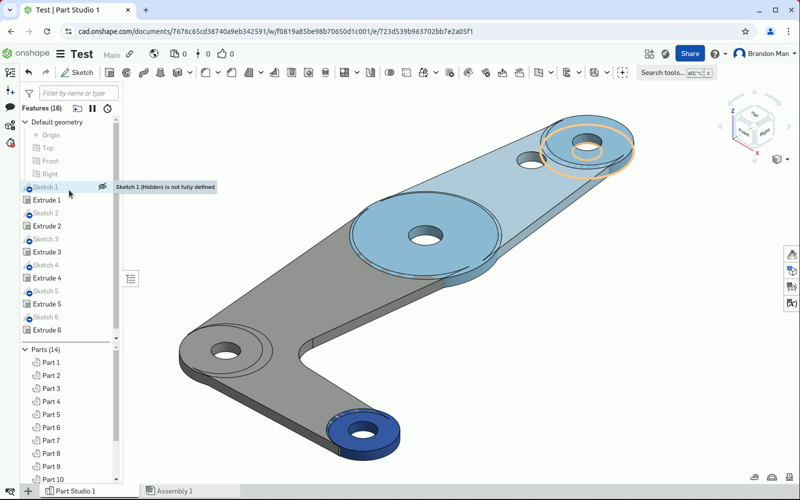
click(69, 189)